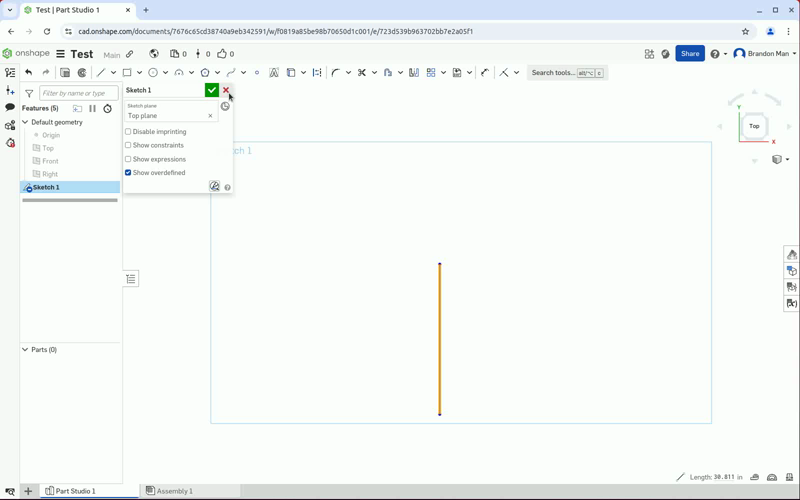
key(shift+h)
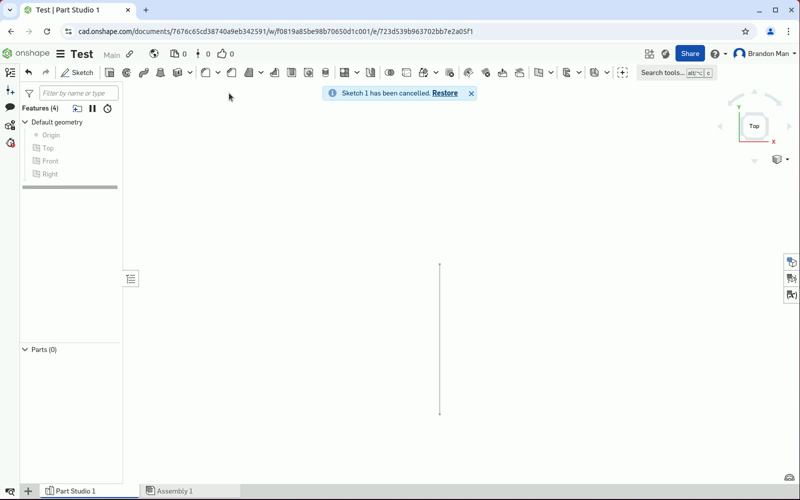
mouse_move(73, 352)
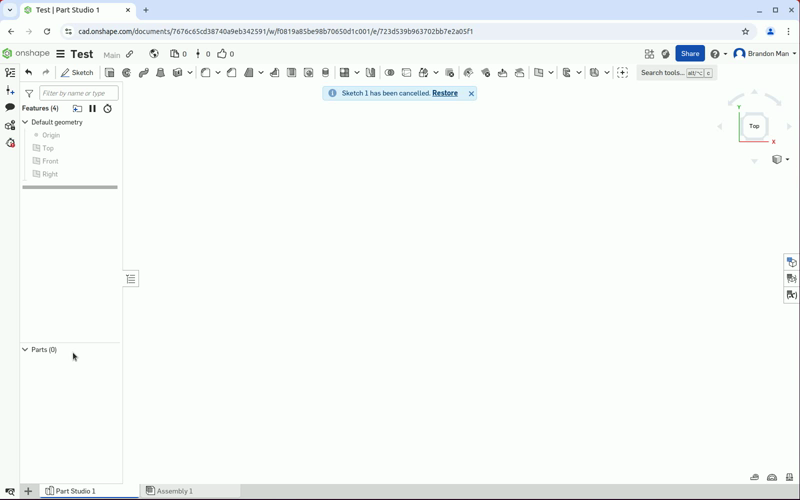
key(y)
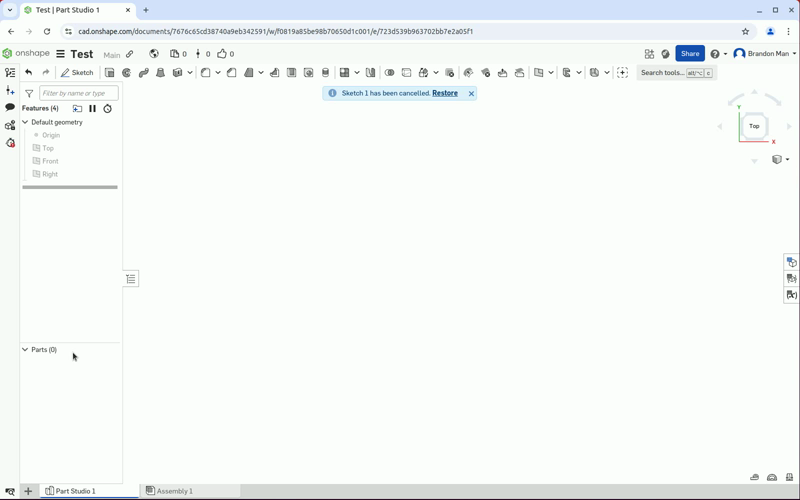
key(shift+p)
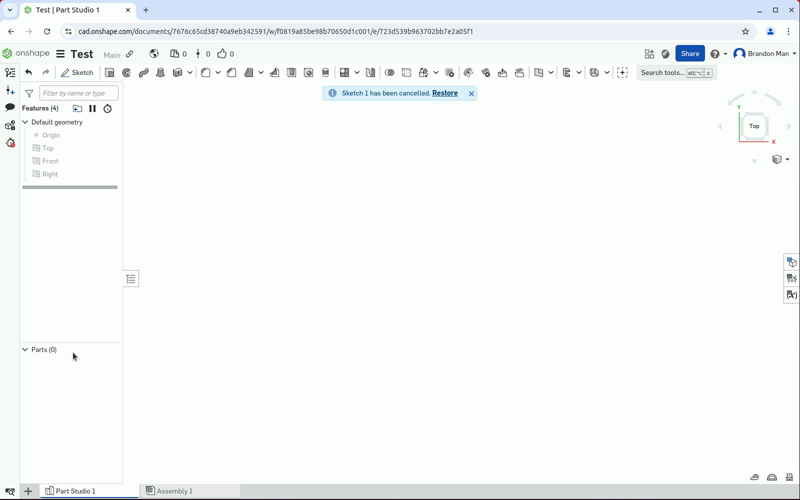
key(space)
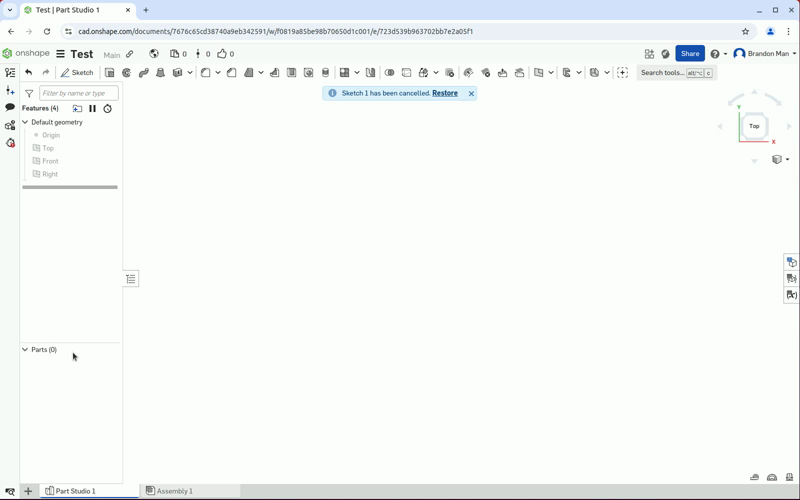
key_down(shift)
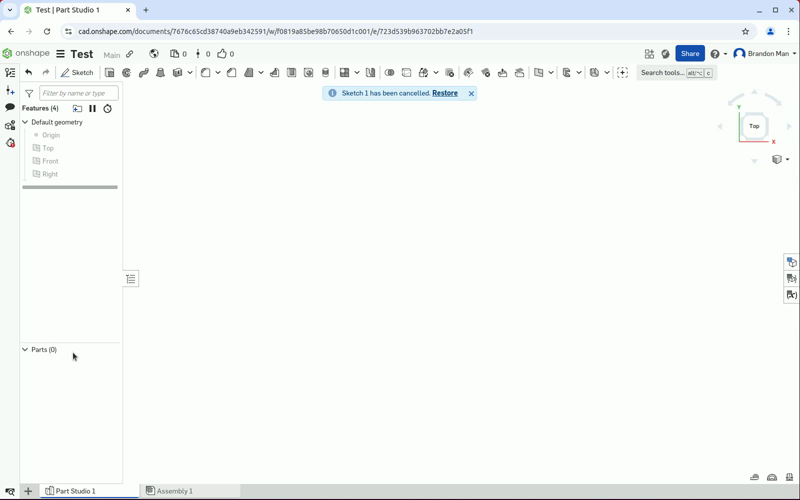
key(up)
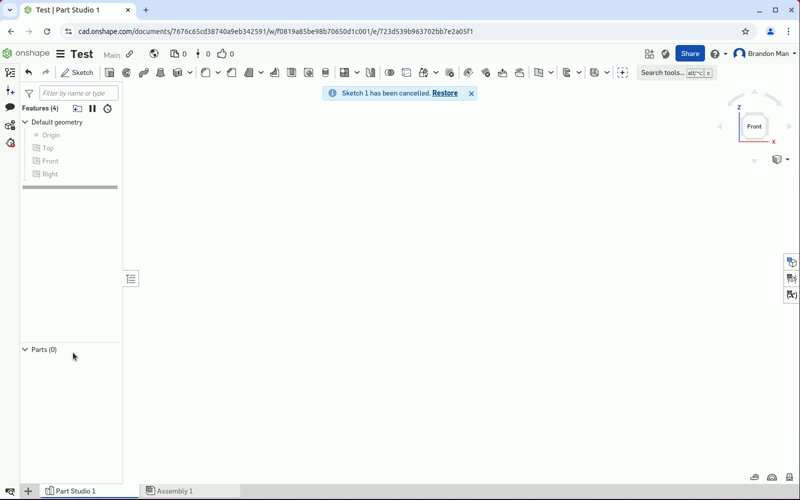
key_up(shift)
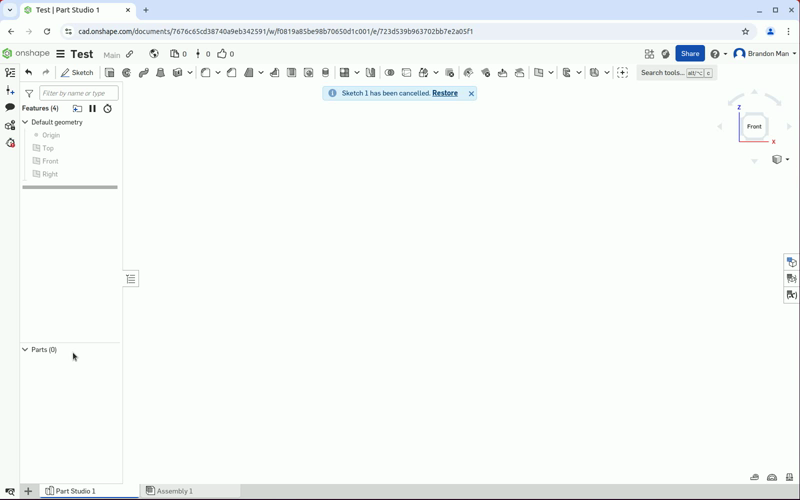
mouse_move(73, 352)
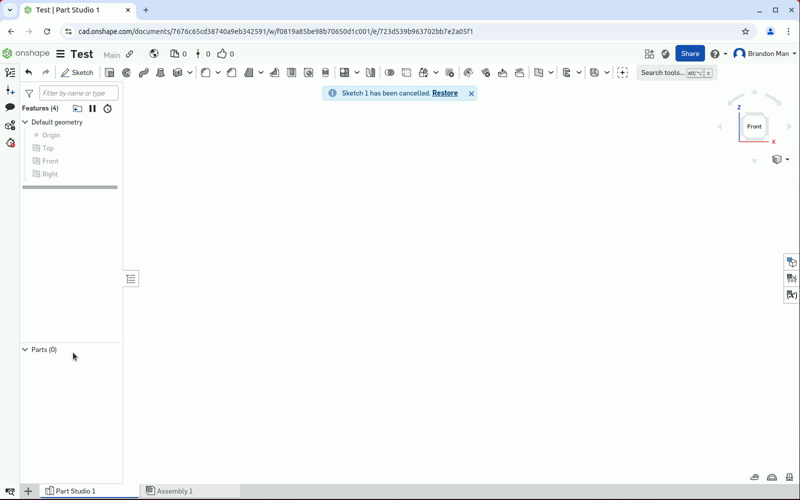
key(shift+y)
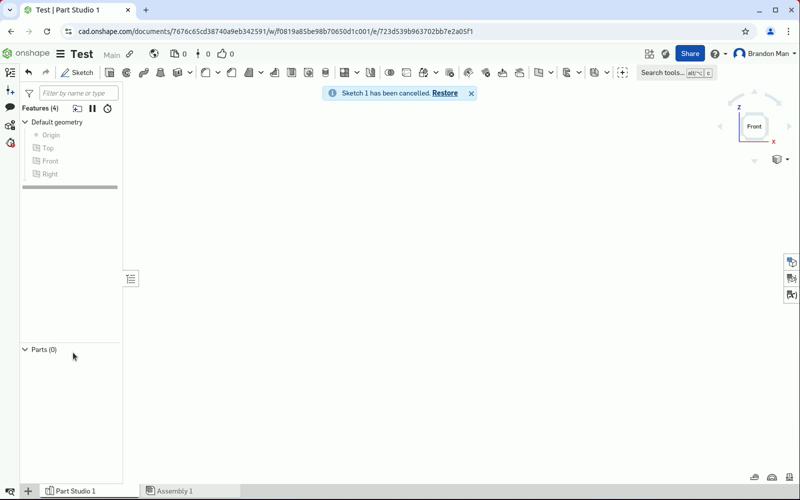
key(shift+s)
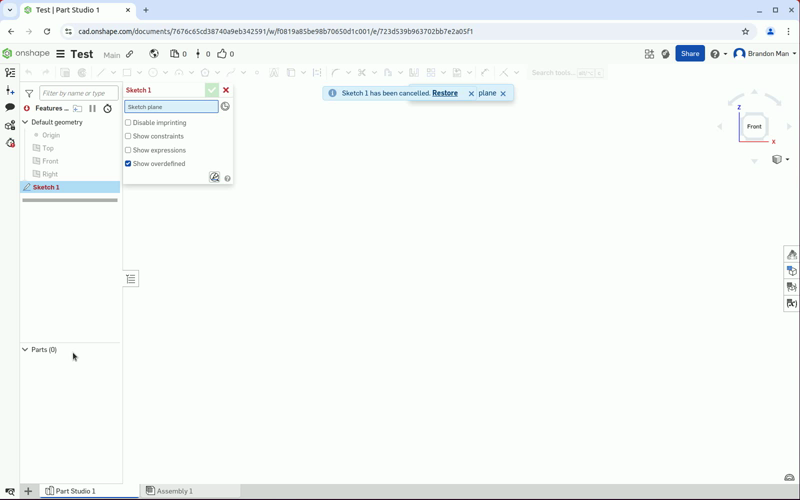
mouse_move(73, 163)
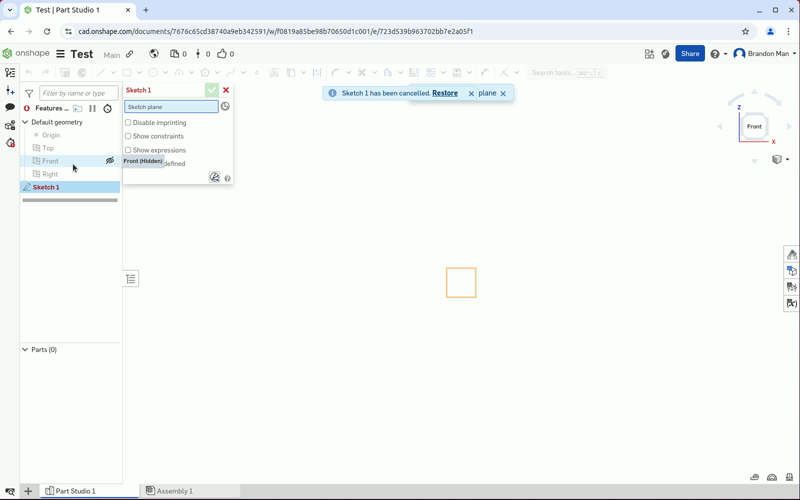
click(73, 163)
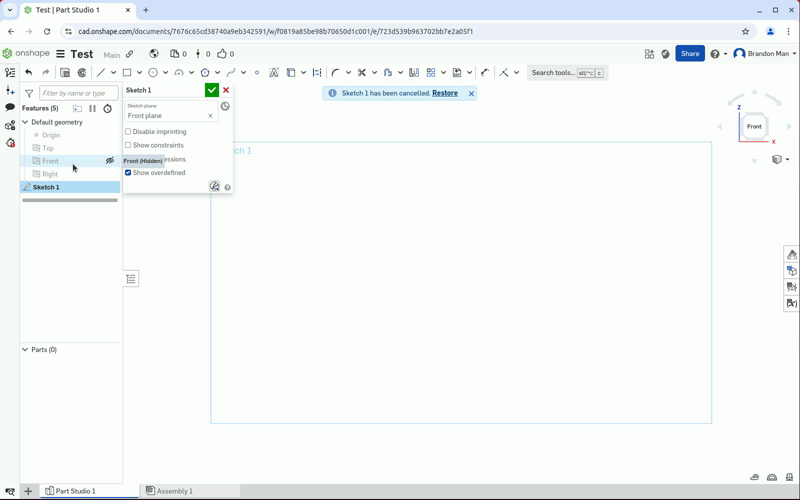
mouse_move(73, 352)
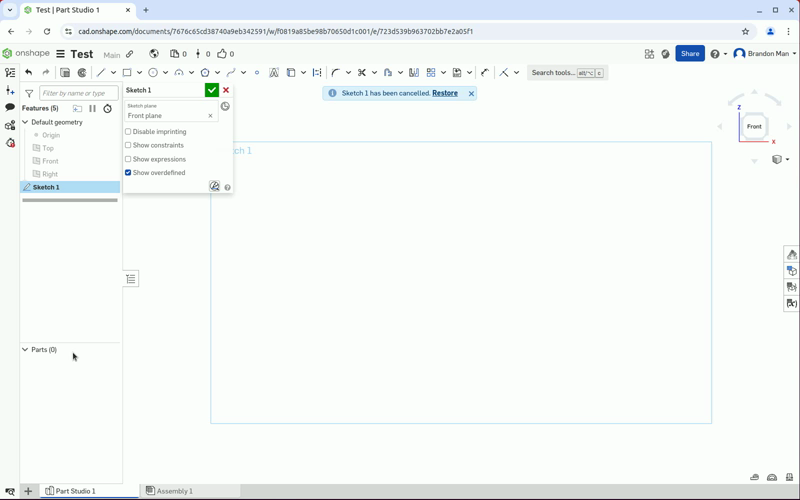
key(y)
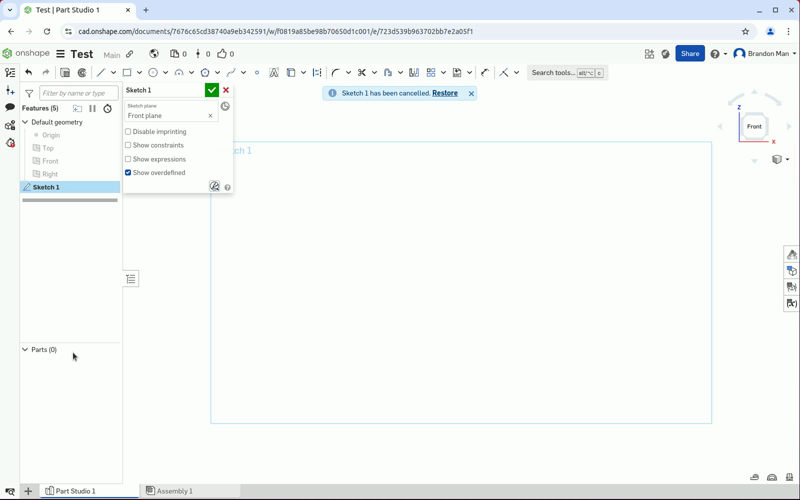
key(a)
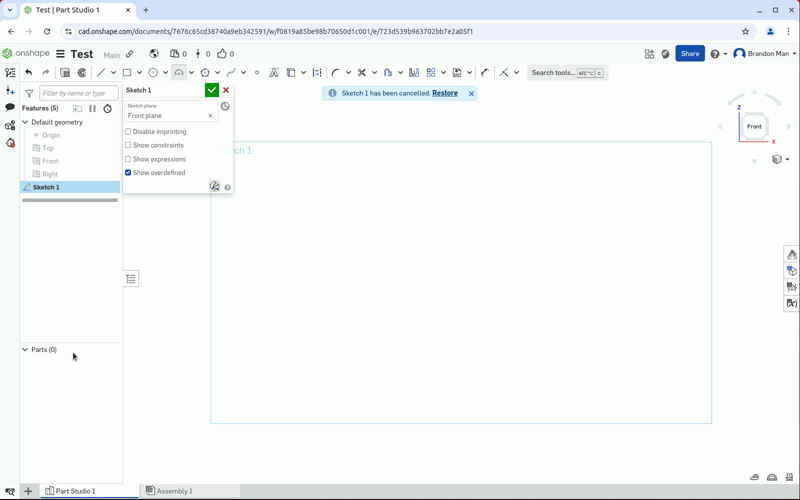
key_down(shift)
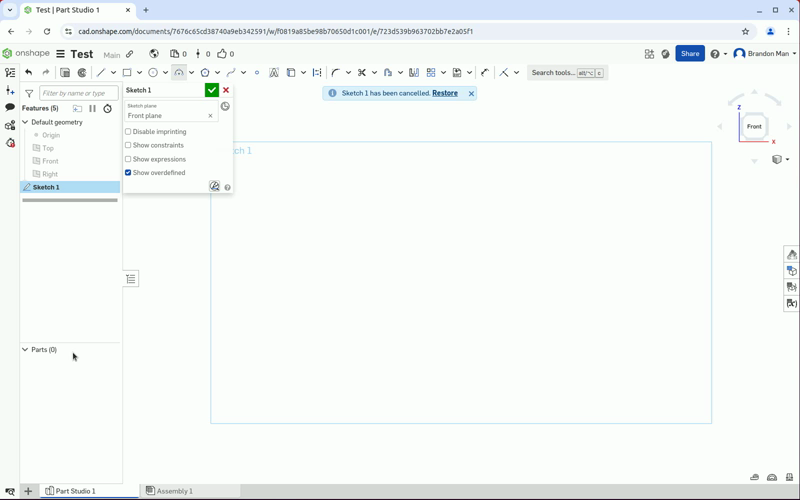
mouse_move(457, 280)
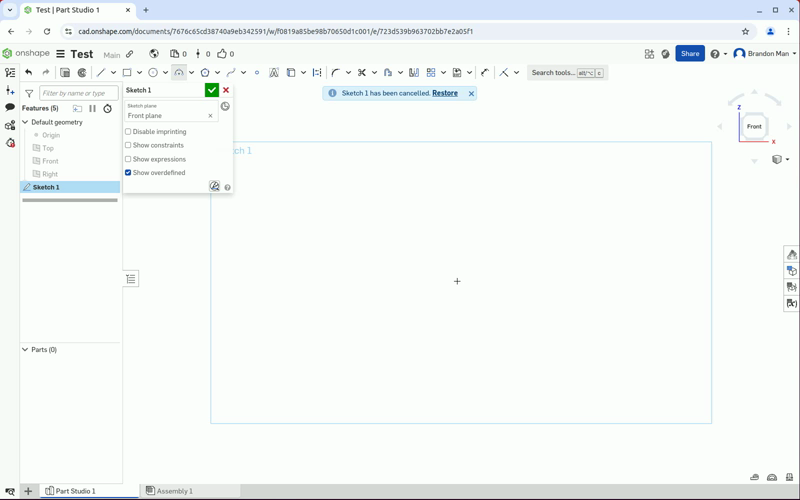
click(457, 280)
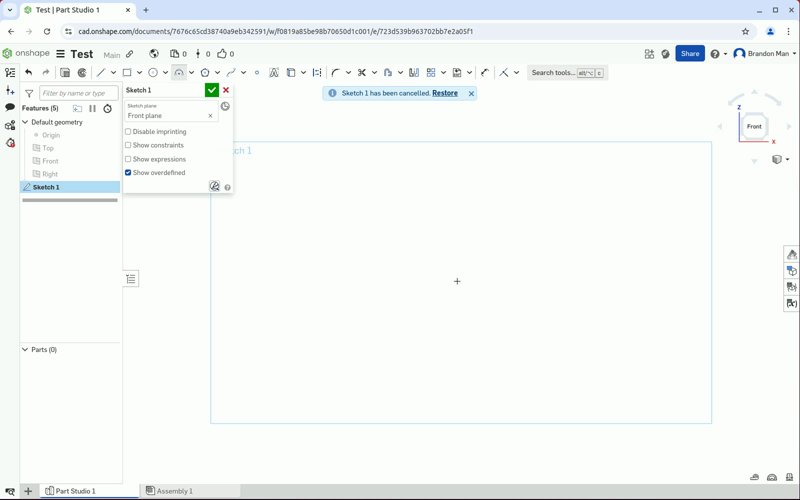
key_up(shift)
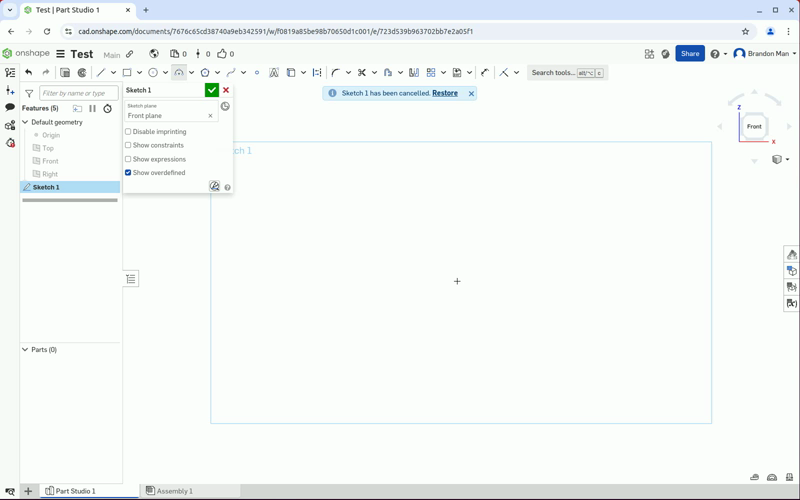
key_down(shift)
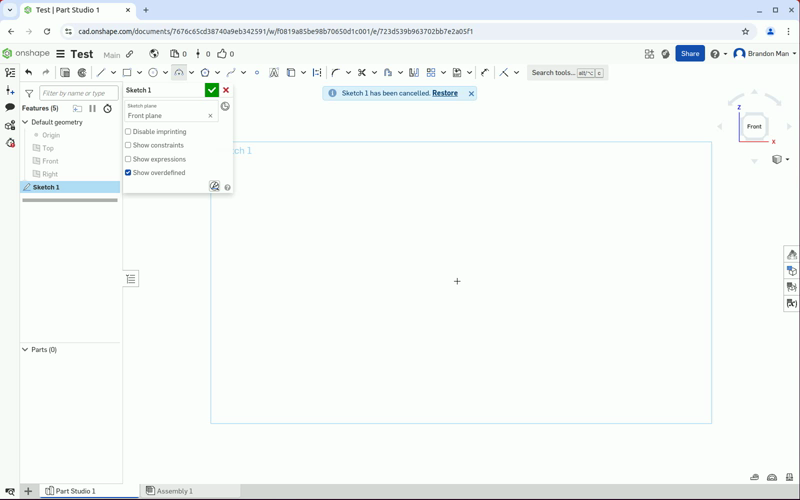
mouse_move(466, 280)
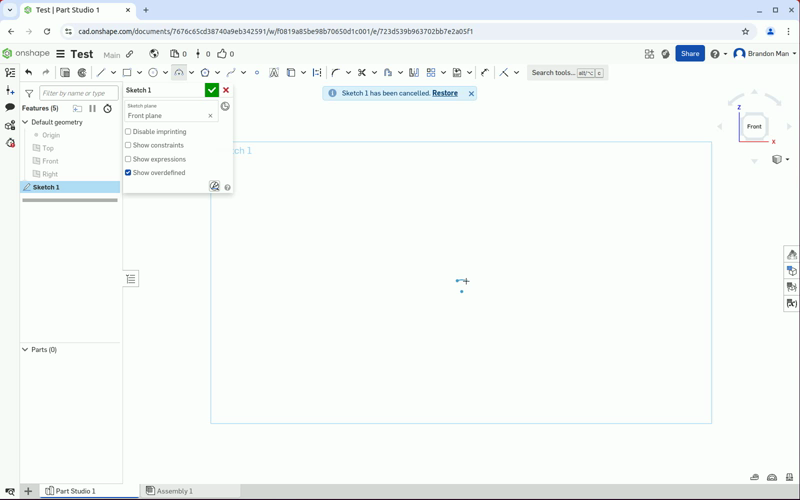
click(466, 280)
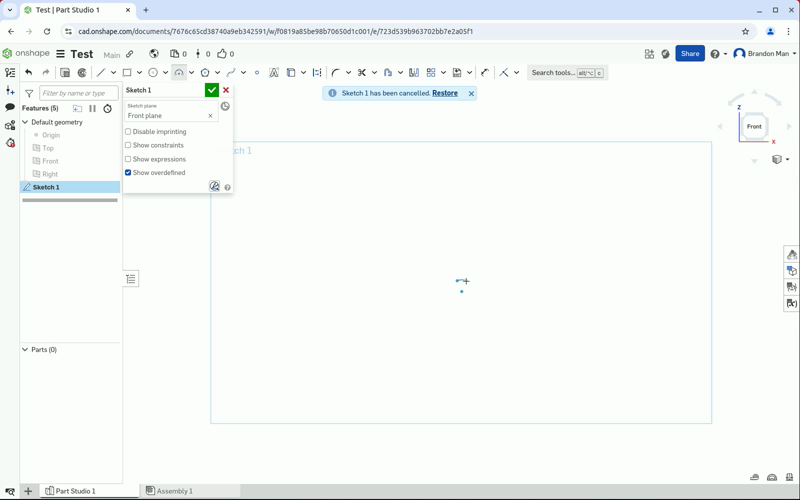
mouse_move(461, 287)
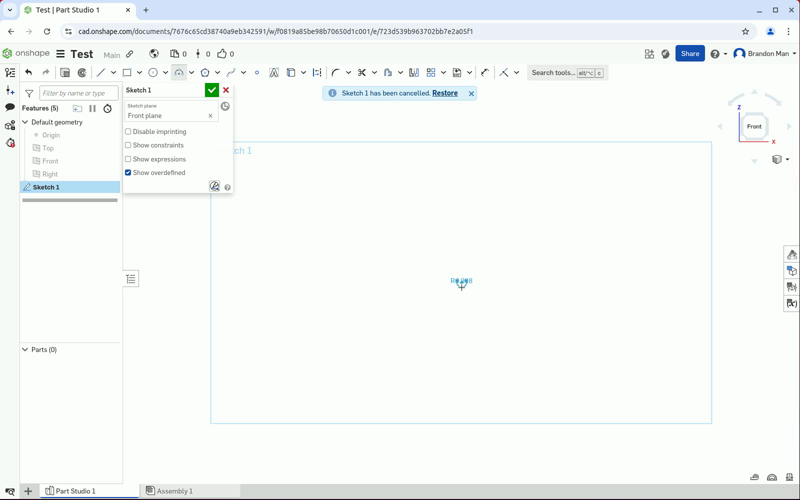
click(461, 287)
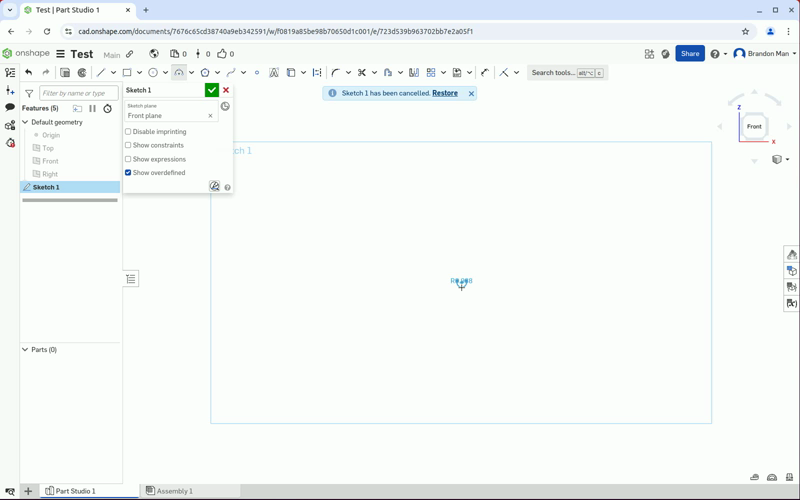
key_up(shift)
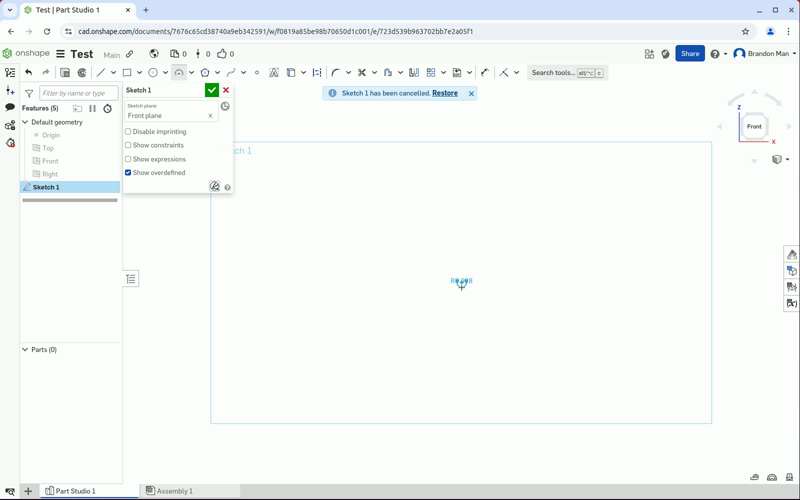
key(esc)
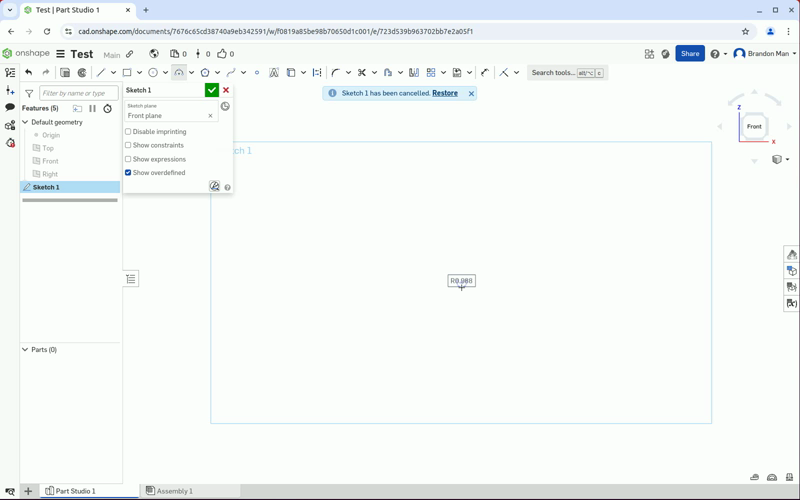
key(l)
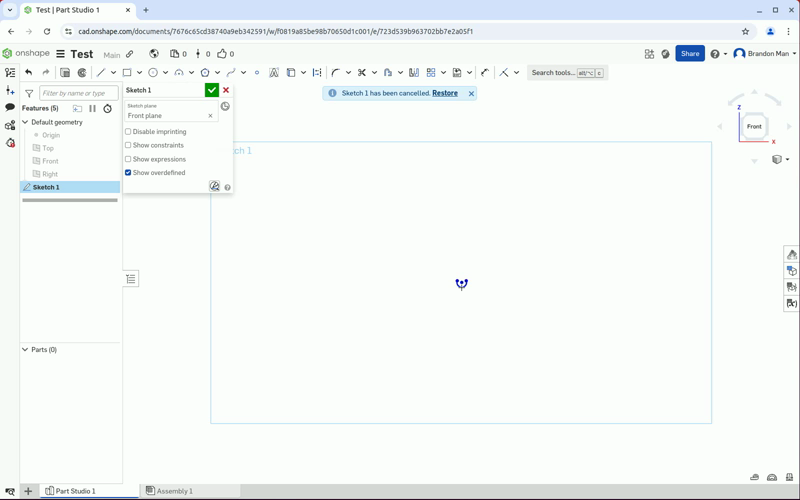
mouse_move(466, 280)
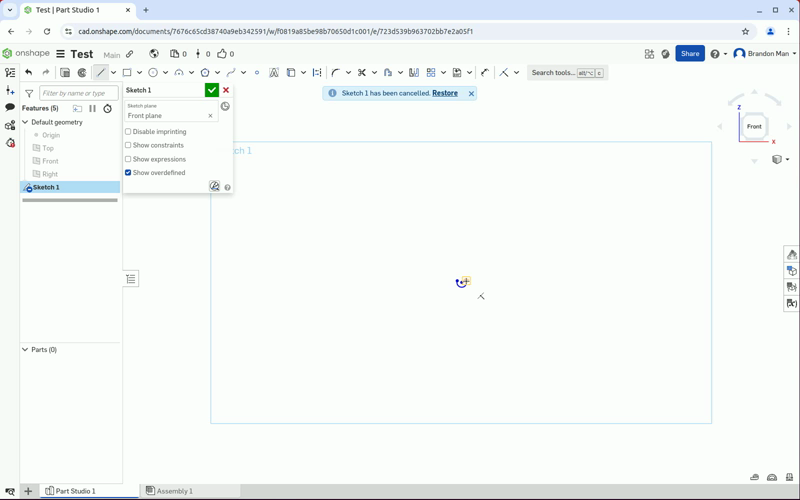
click(466, 280)
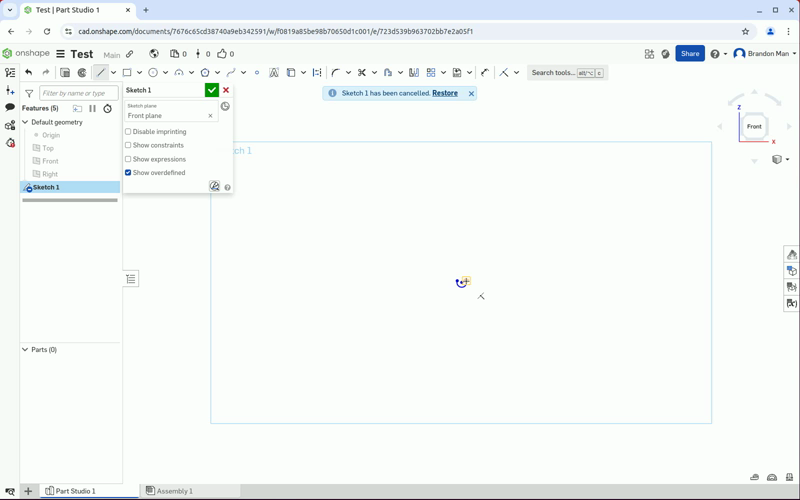
mouse_move(496, 280)
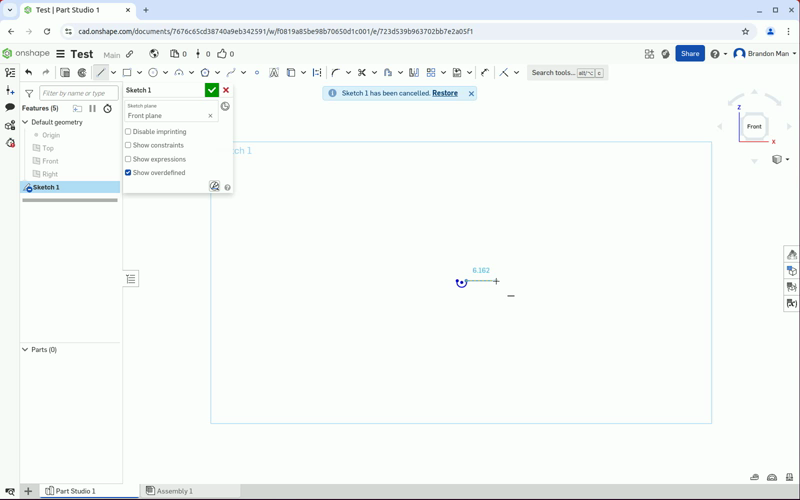
key_down(shift)
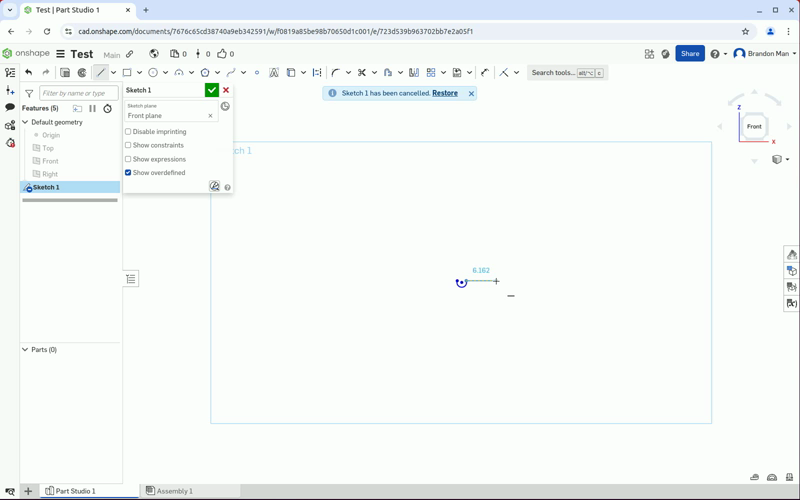
mouse_move(457, 280)
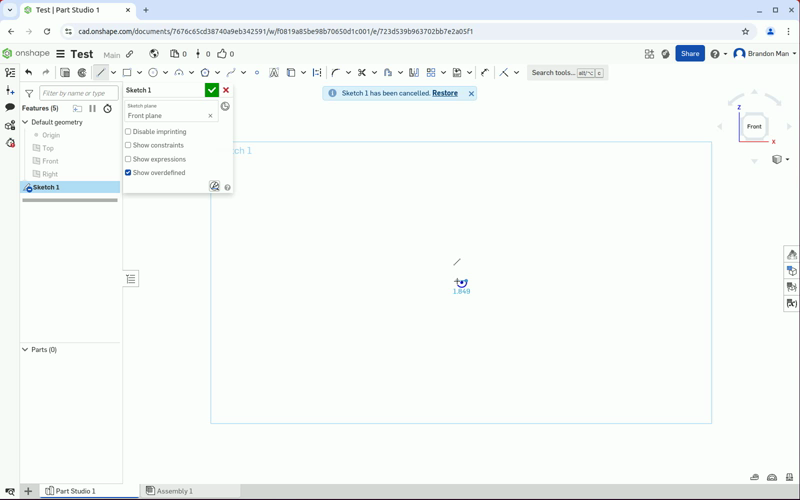
key_up(shift)
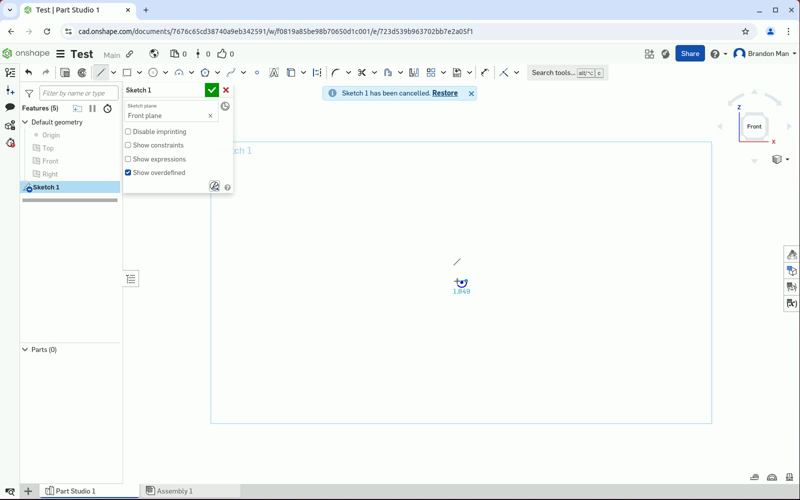
click(457, 280)
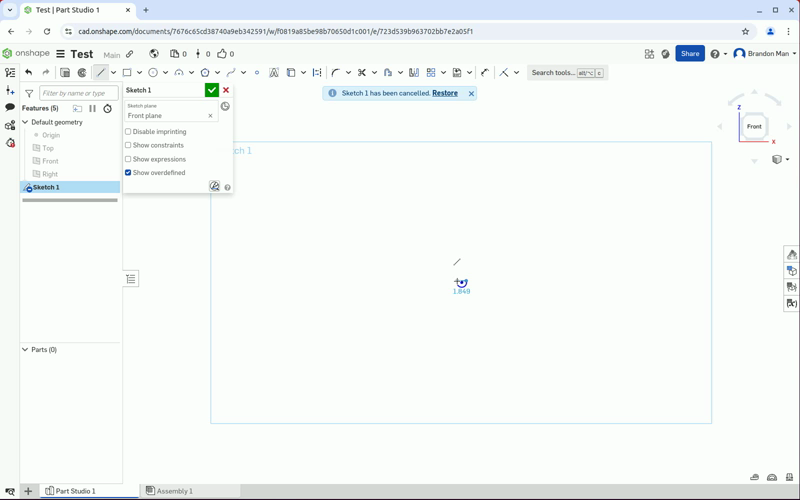
key(esc)
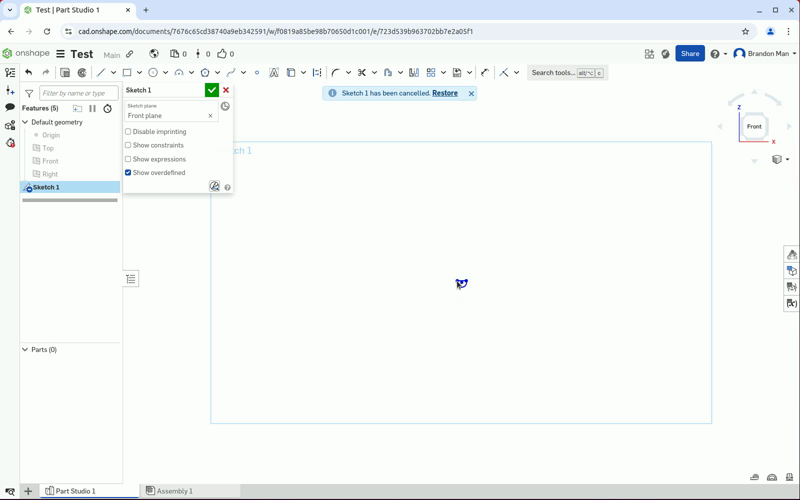
key(a)
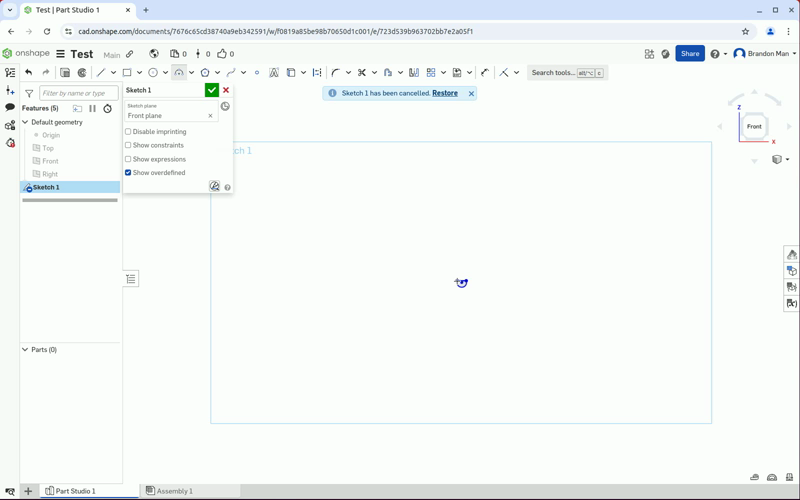
key_down(shift)
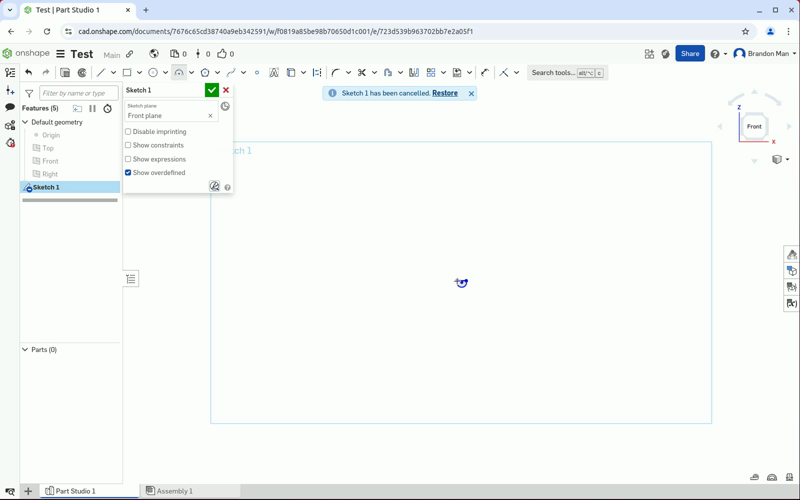
mouse_move(457, 280)
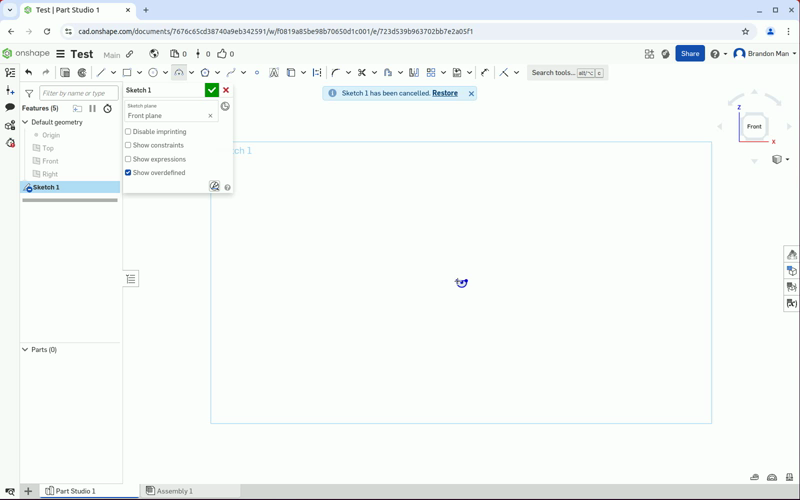
click(457, 280)
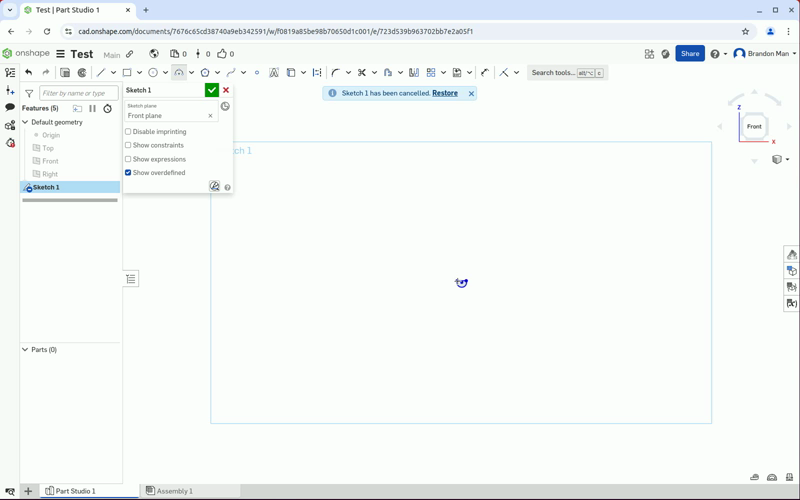
key_up(shift)
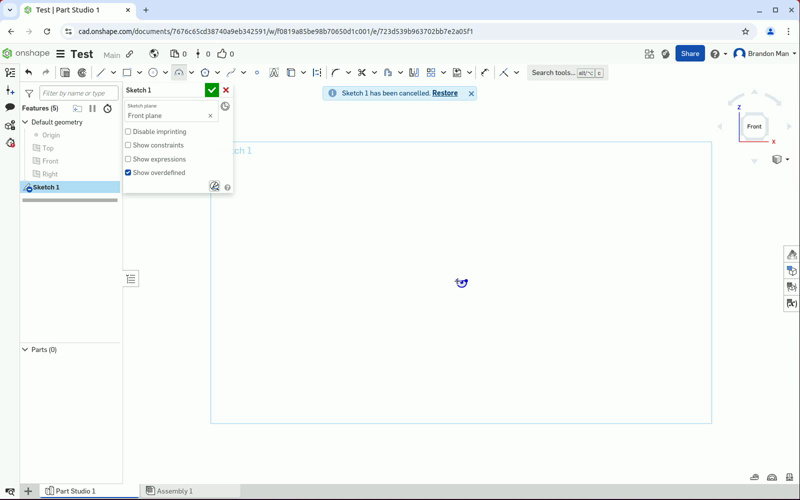
key_down(shift)
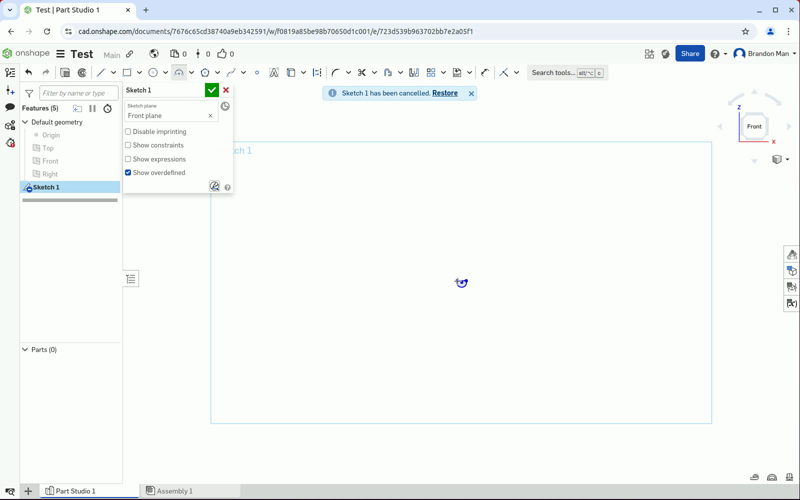
mouse_move(465, 280)
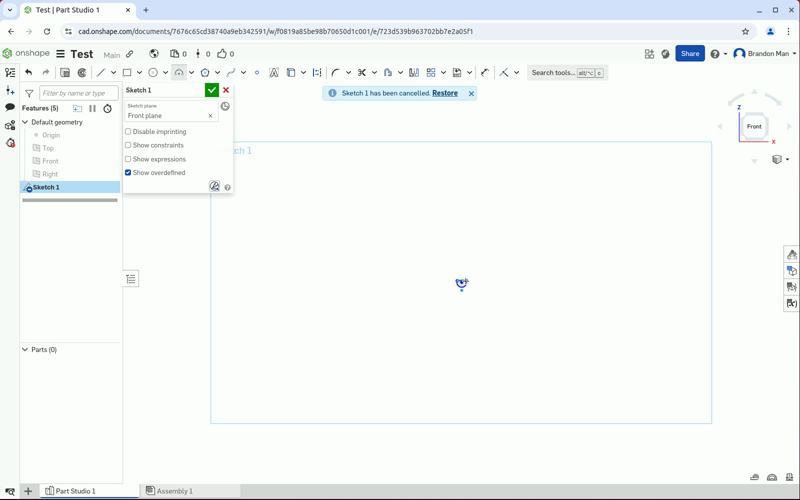
click(465, 280)
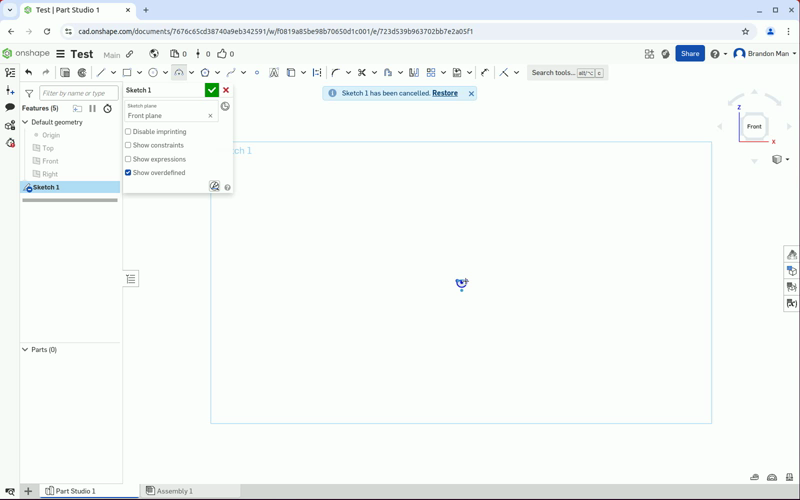
mouse_move(461, 287)
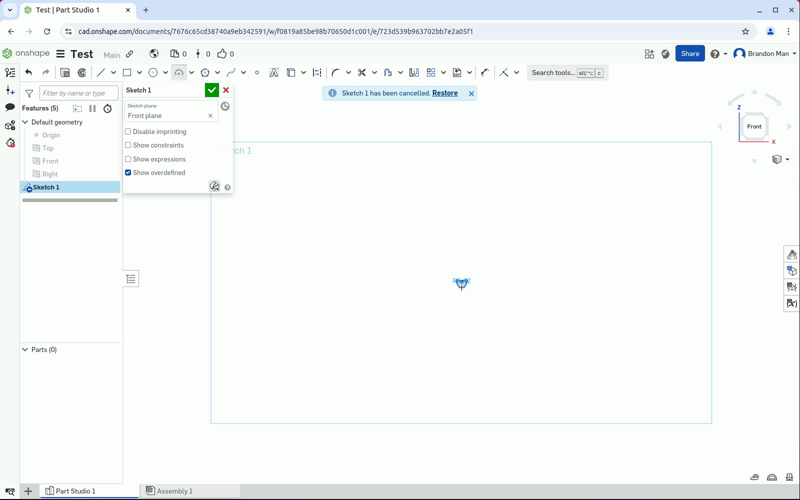
click(461, 287)
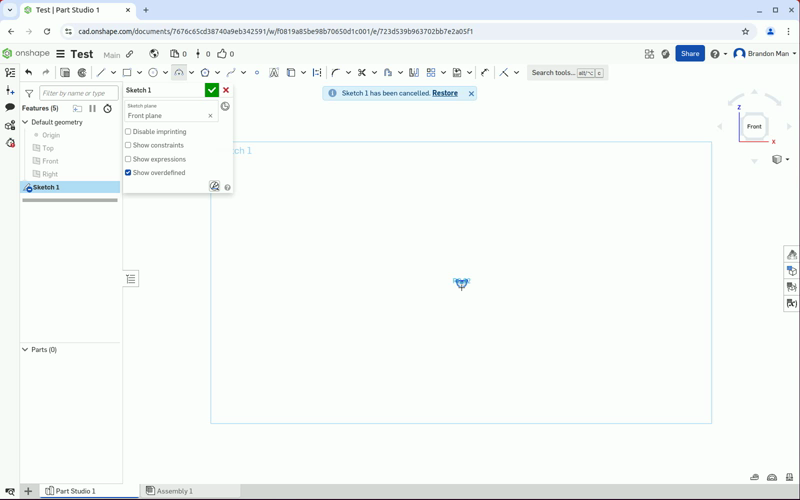
key_up(shift)
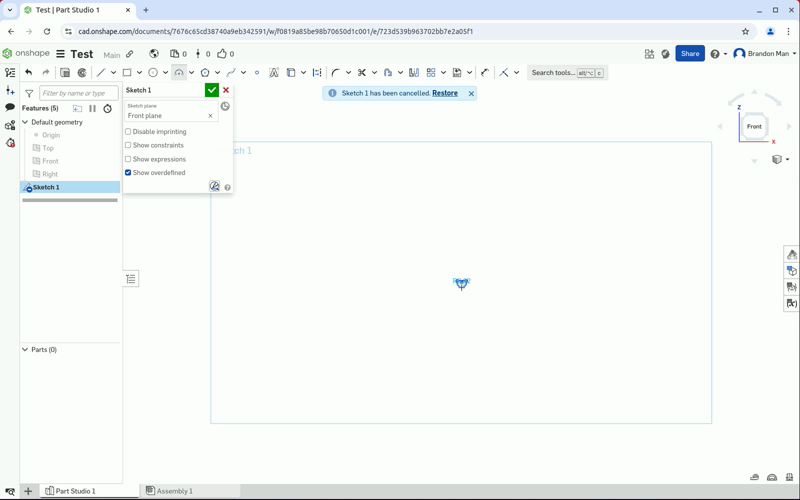
key(esc)
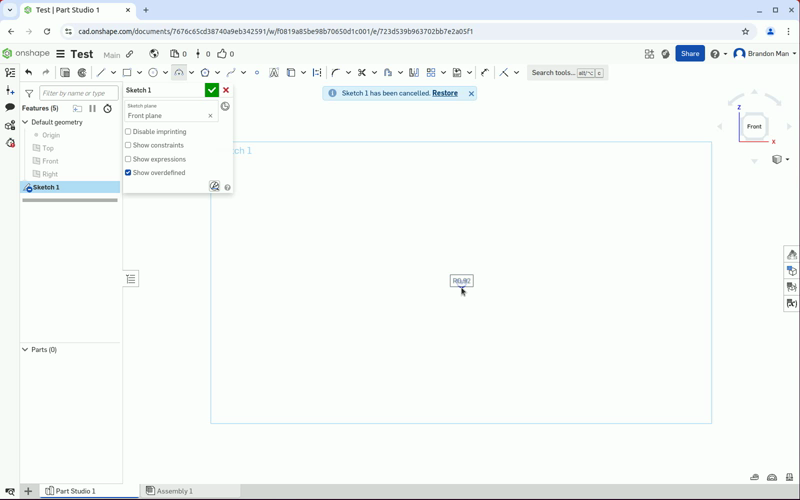
key(l)
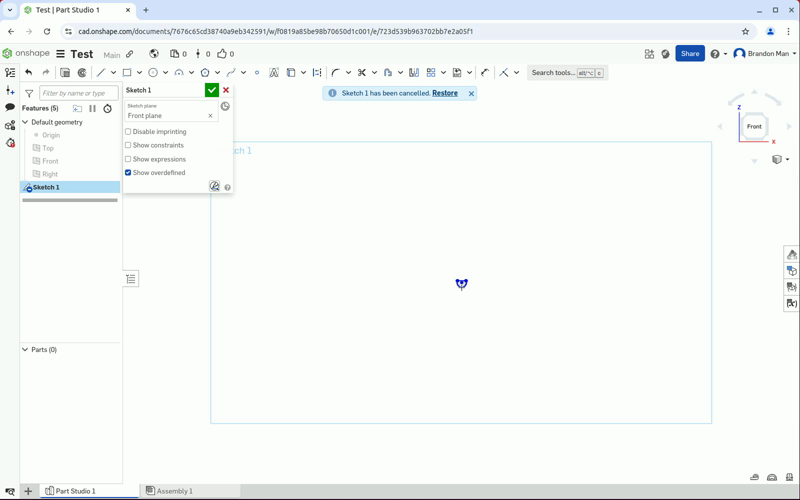
mouse_move(465, 280)
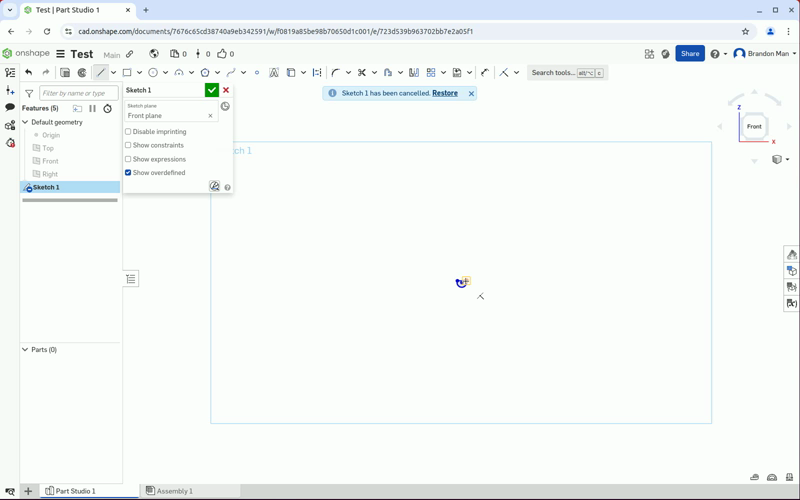
scroll(6)
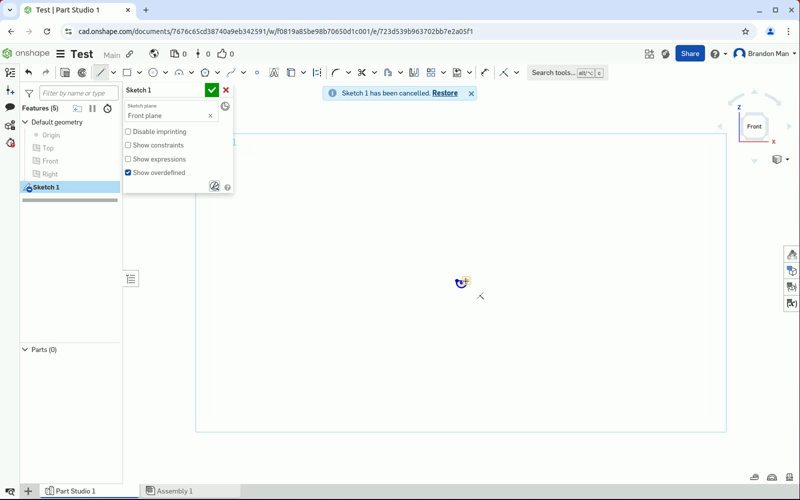
scroll(6)
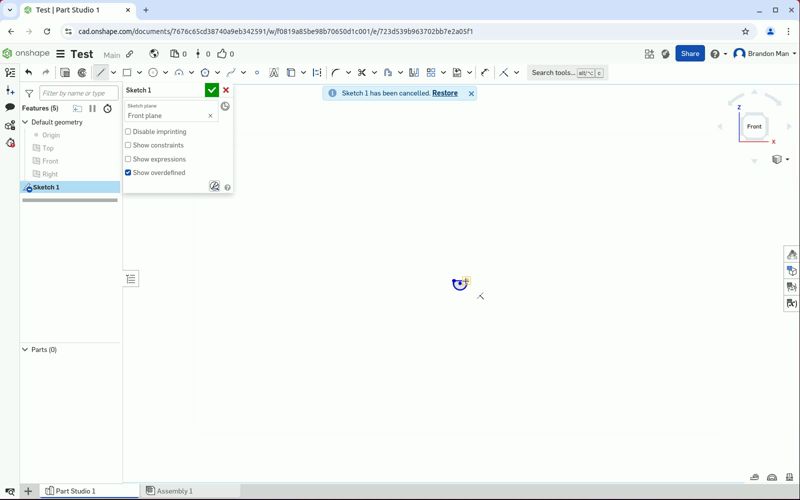
scroll(6)
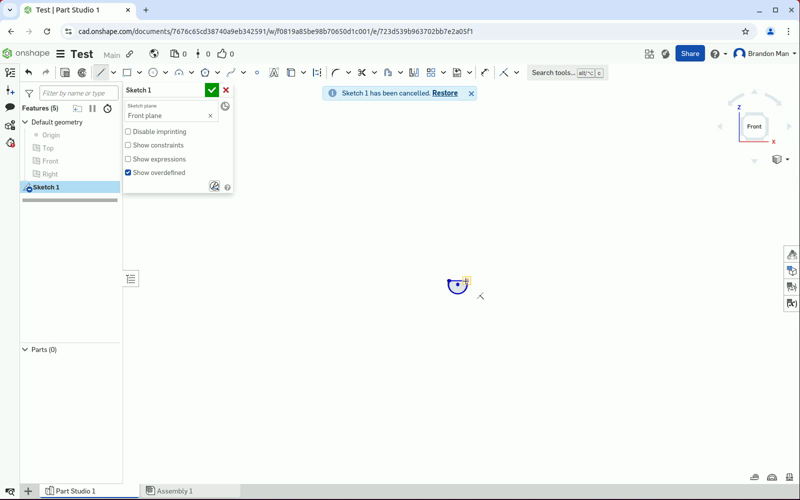
scroll(6)
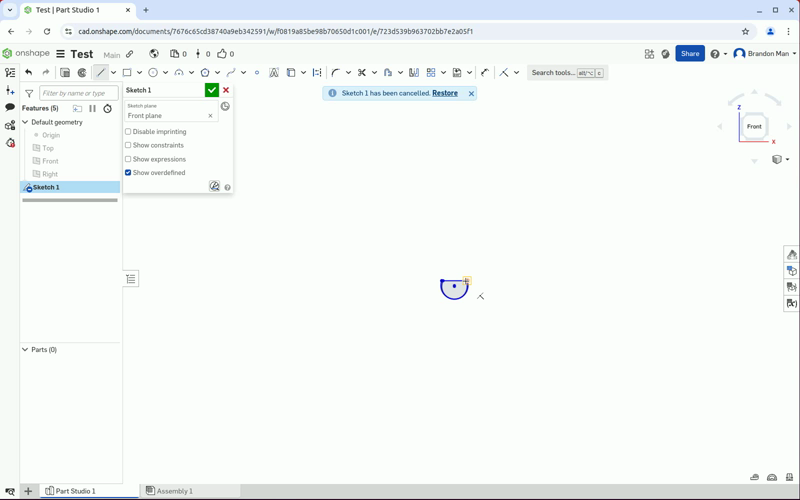
scroll(6)
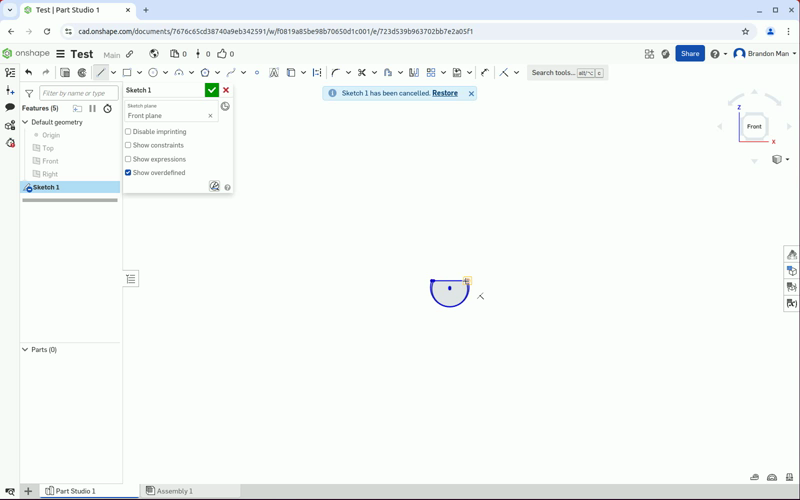
scroll(6)
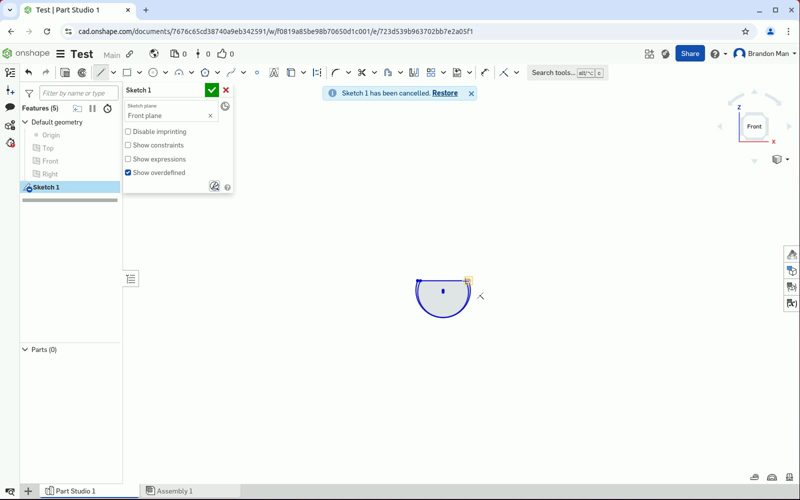
scroll(6)
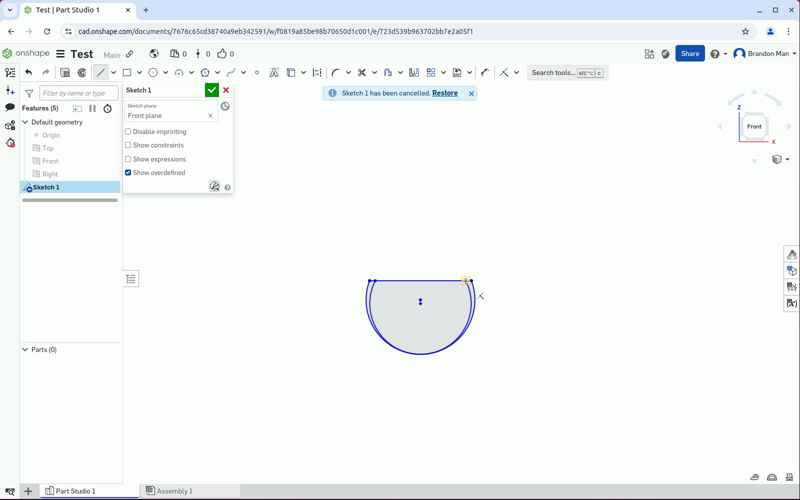
click(465, 280)
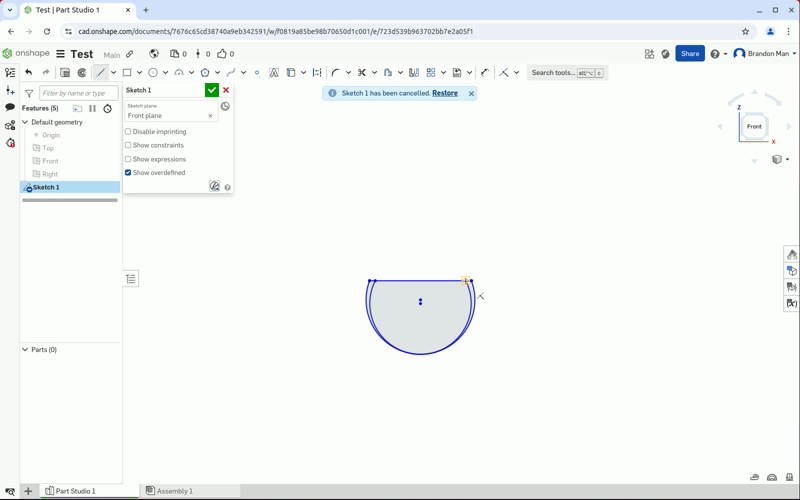
scroll(-6)
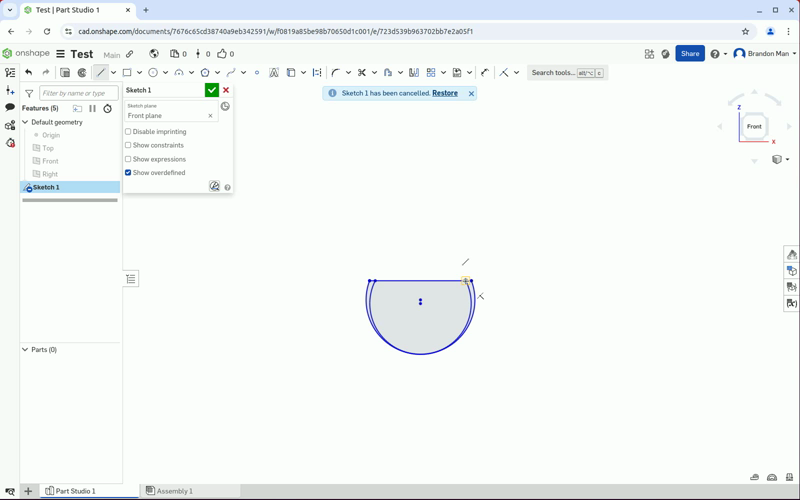
scroll(-6)
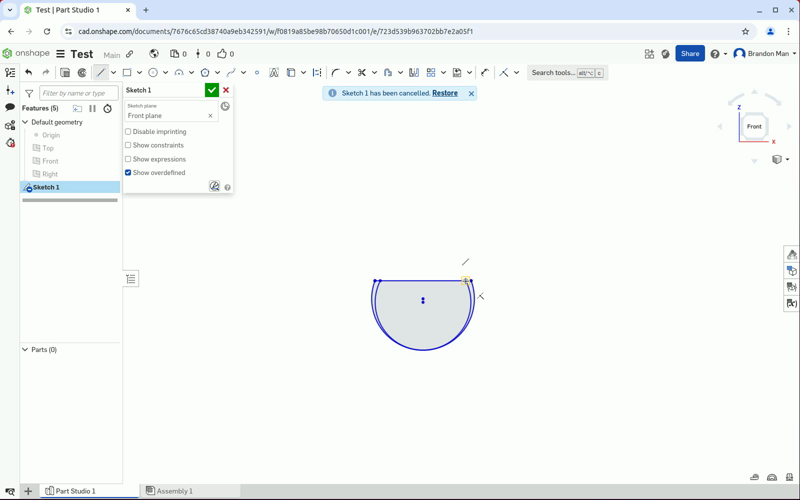
scroll(-6)
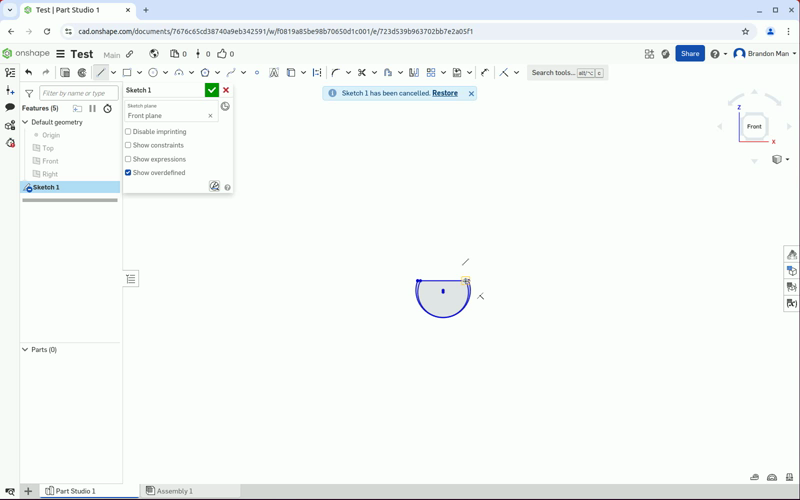
scroll(-6)
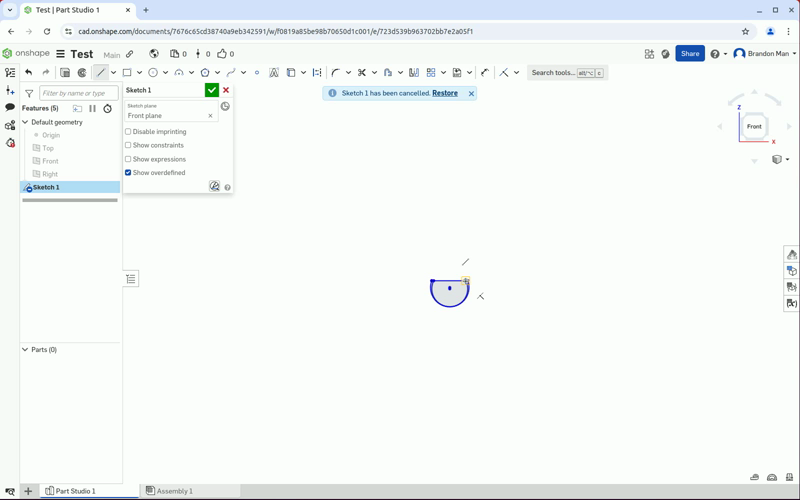
scroll(-6)
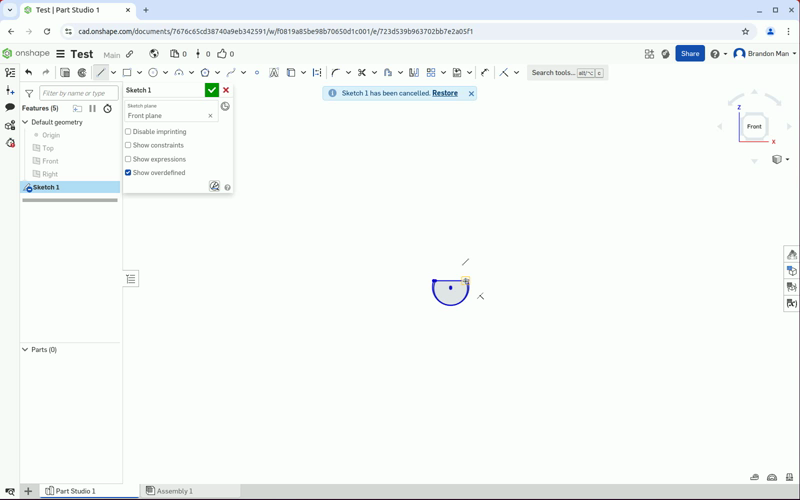
scroll(-6)
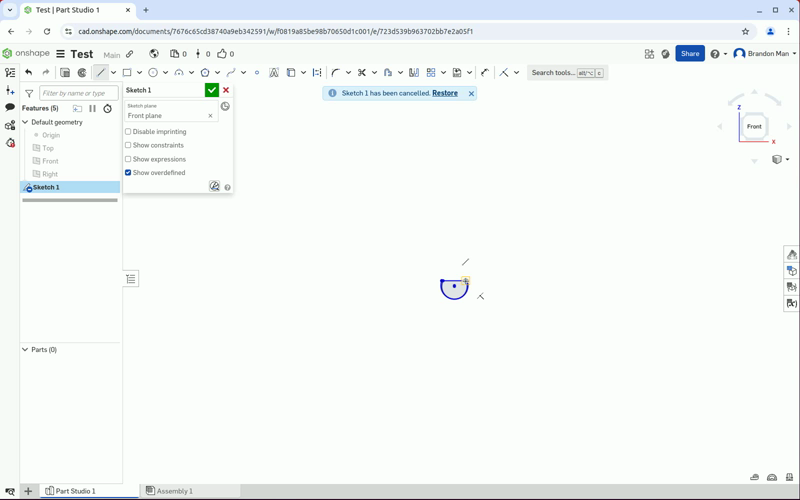
scroll(-6)
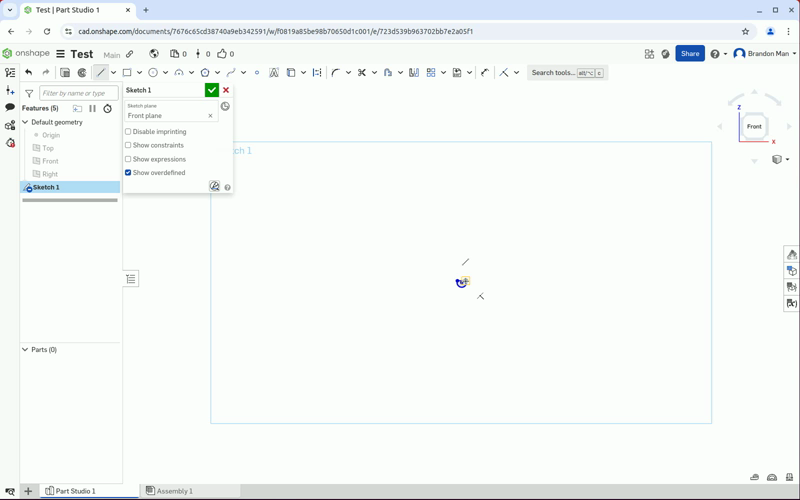
mouse_move(495, 280)
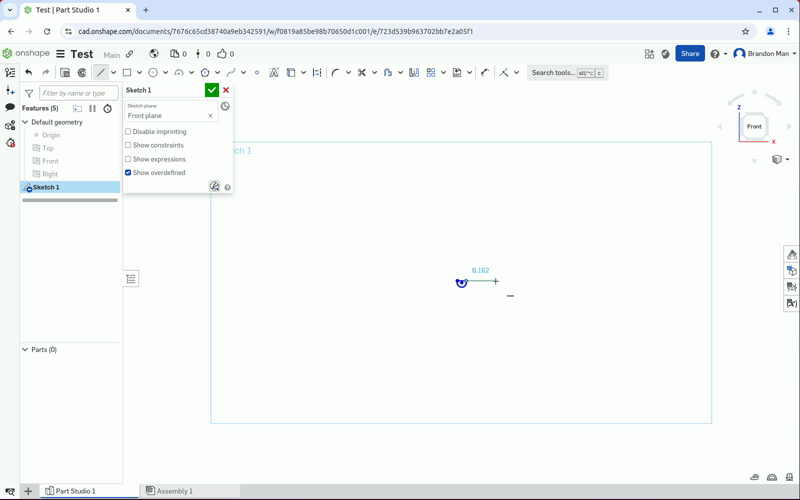
key_down(shift)
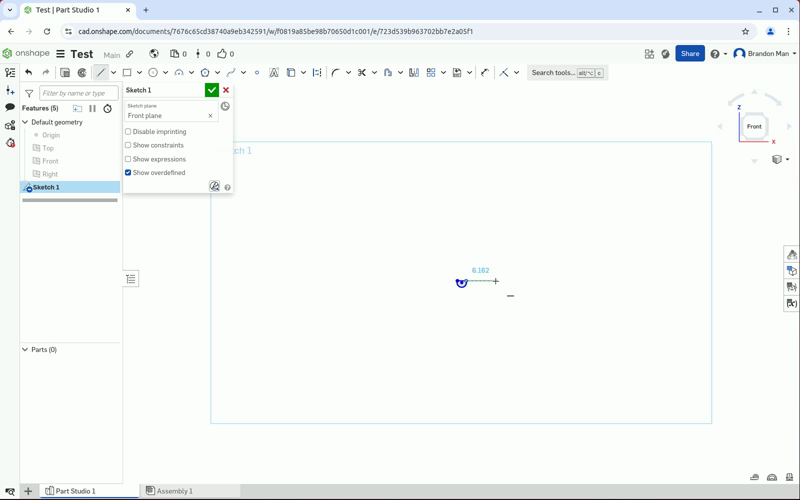
mouse_move(457, 280)
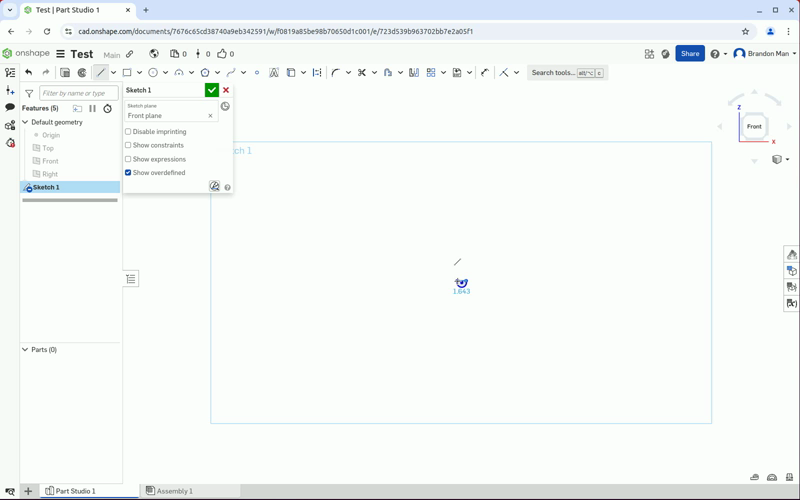
scroll(6)
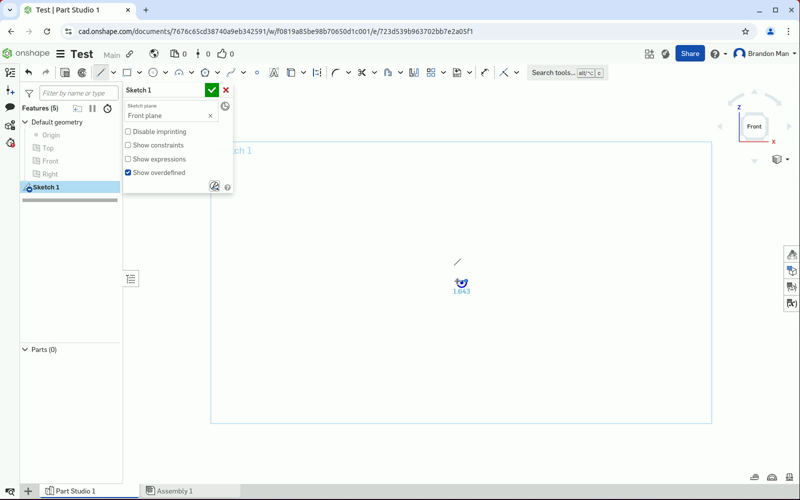
scroll(6)
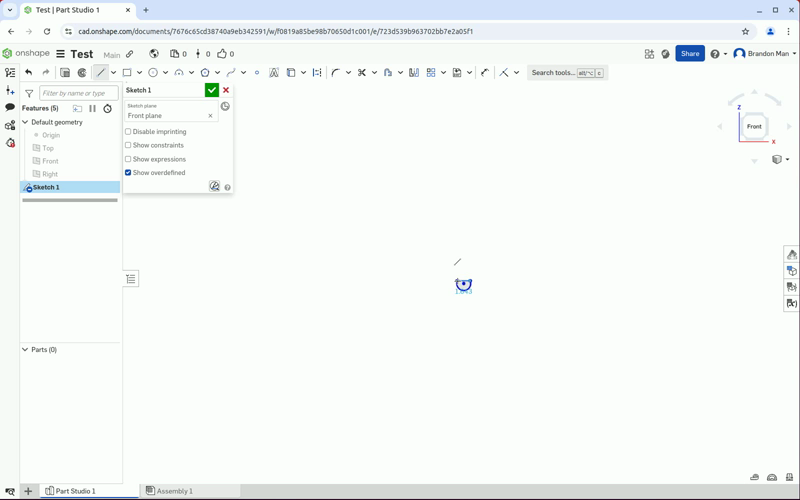
scroll(6)
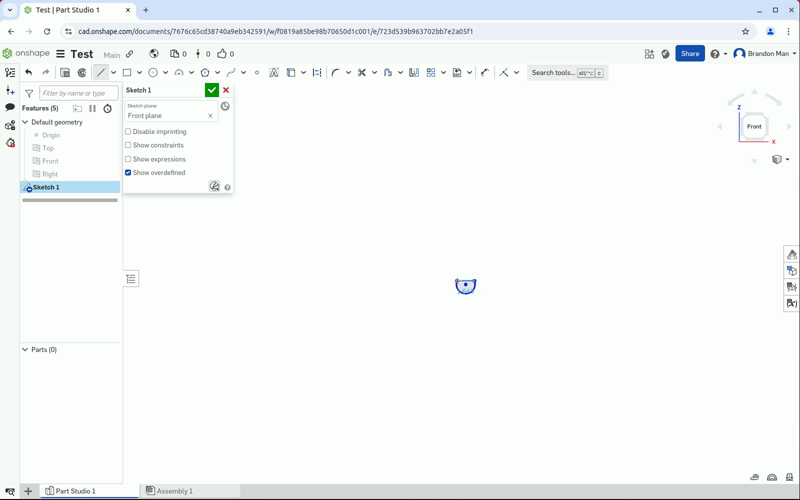
scroll(6)
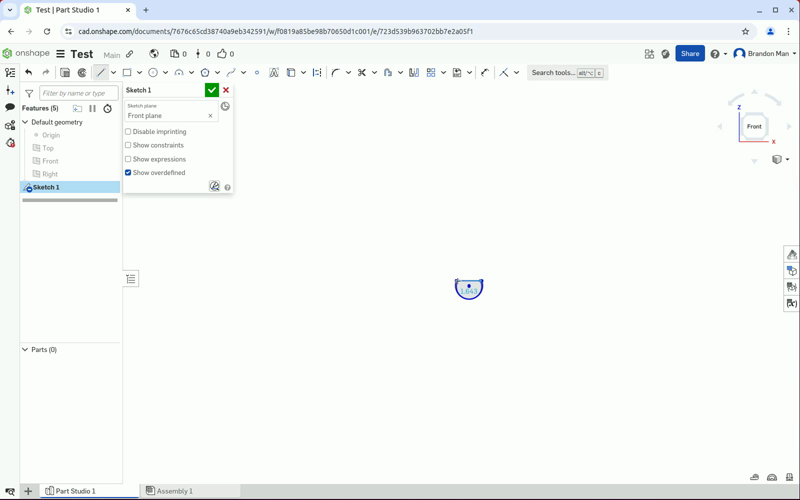
scroll(6)
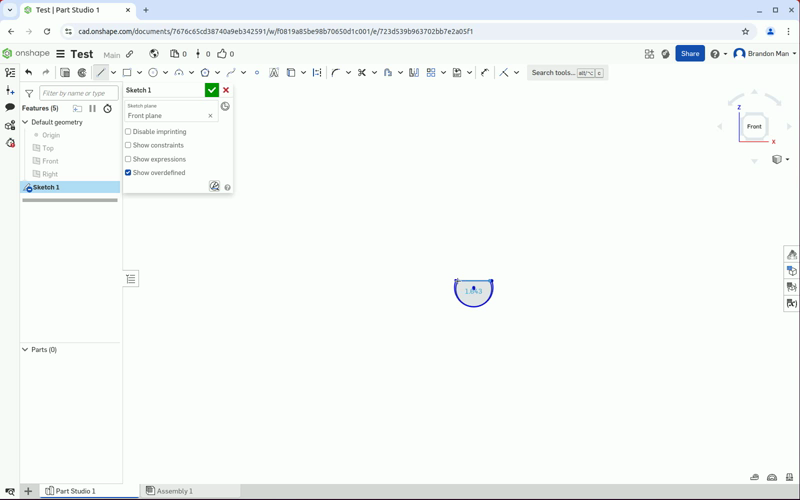
scroll(6)
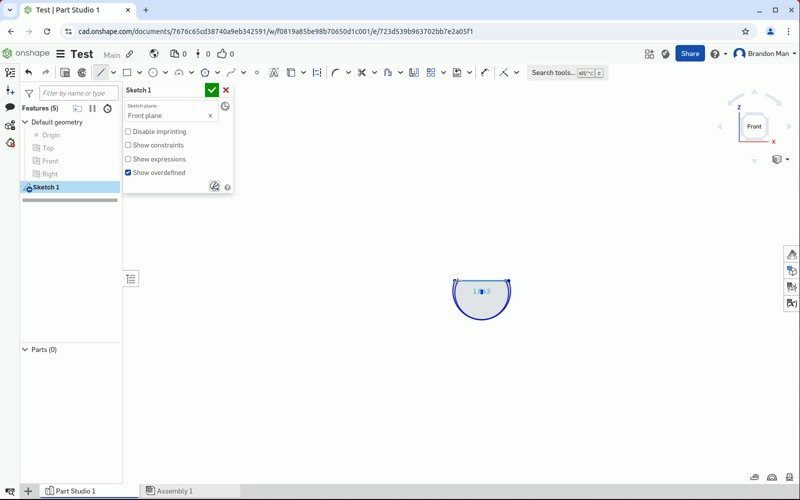
scroll(6)
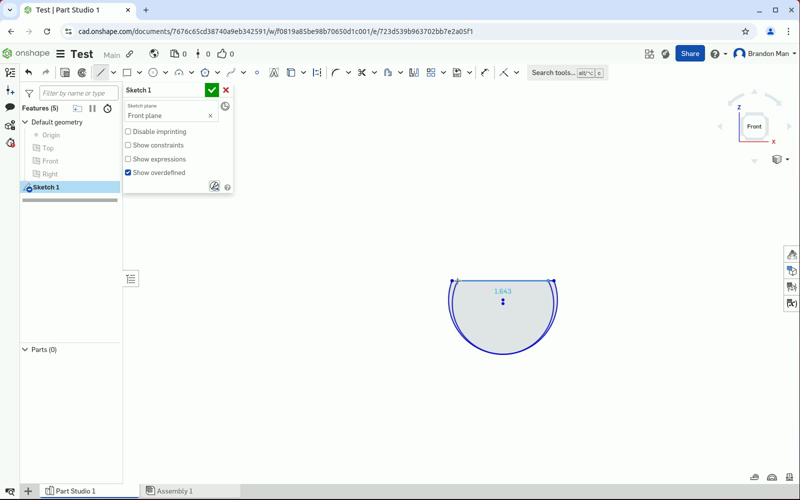
key_up(shift)
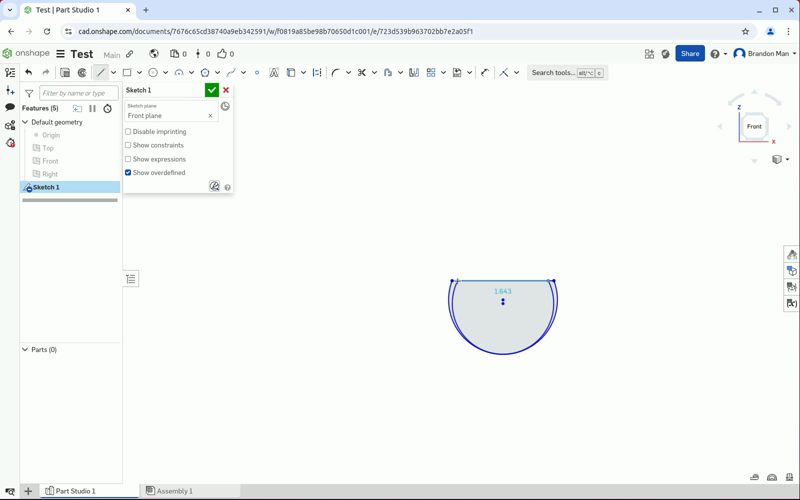
click(457, 280)
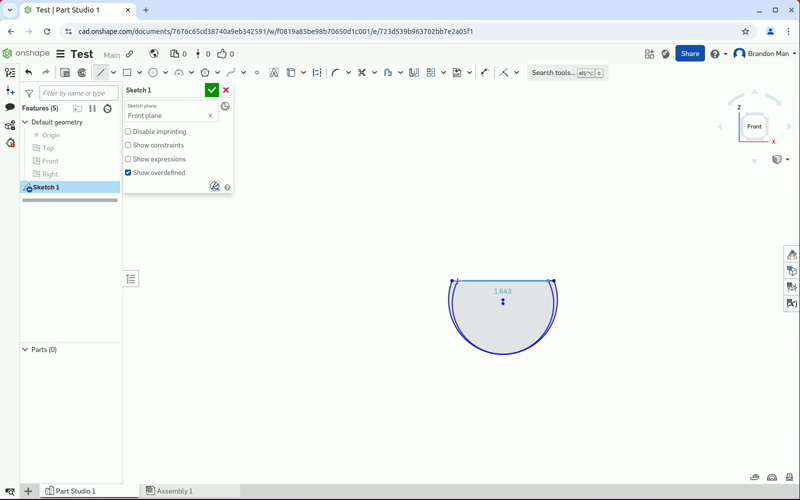
scroll(-6)
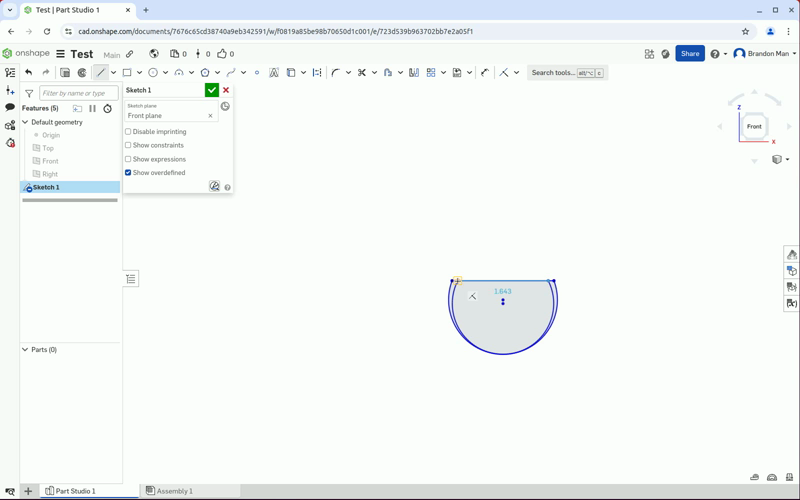
scroll(-6)
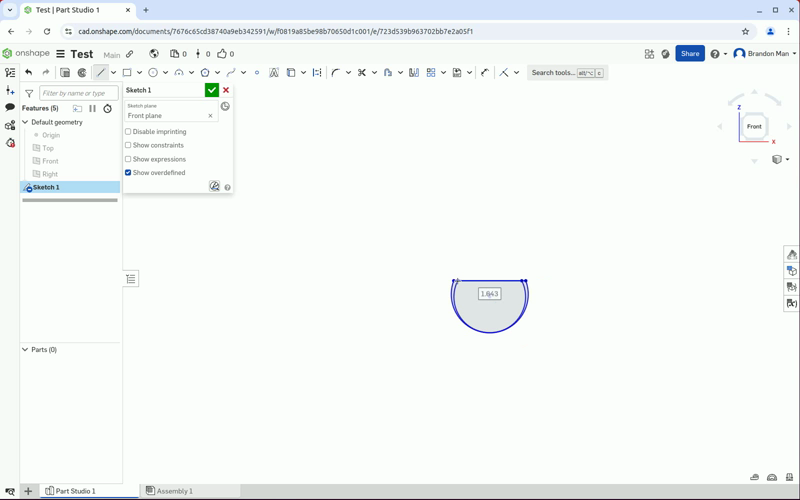
scroll(-6)
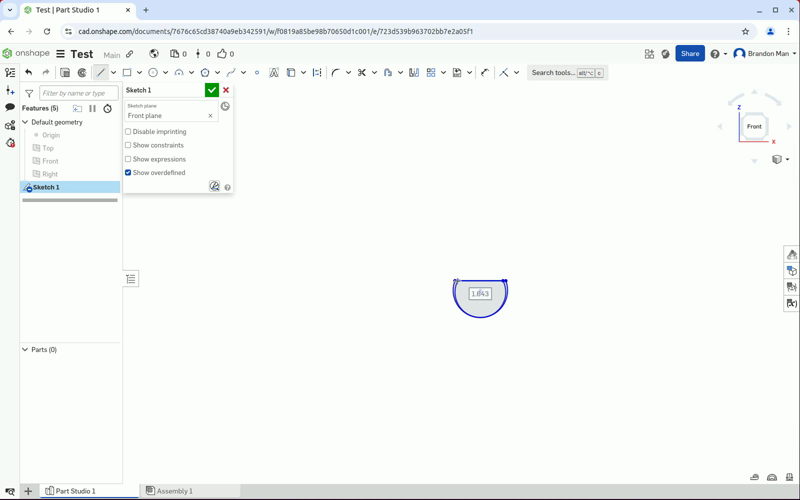
scroll(-6)
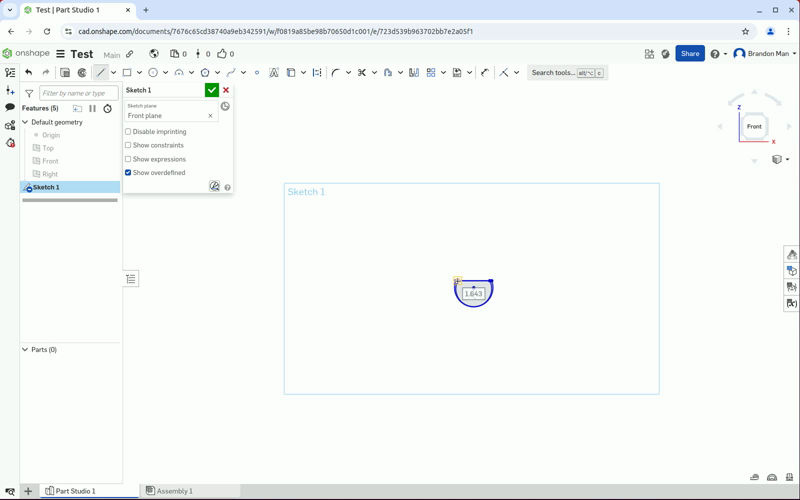
scroll(-6)
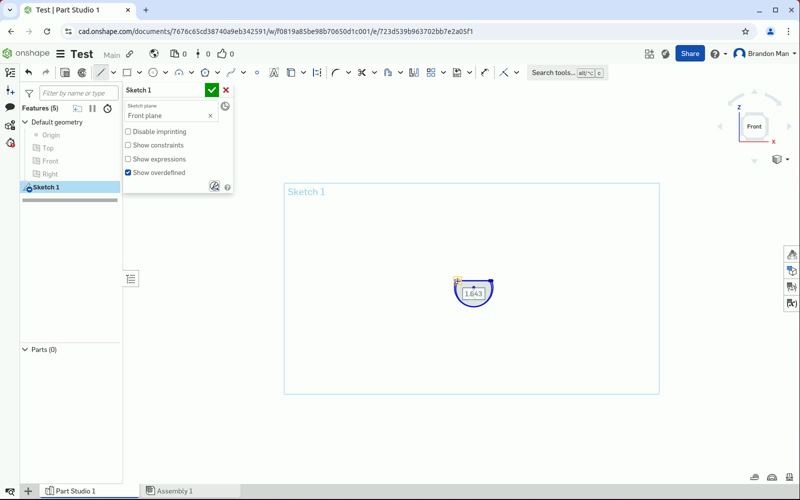
scroll(-6)
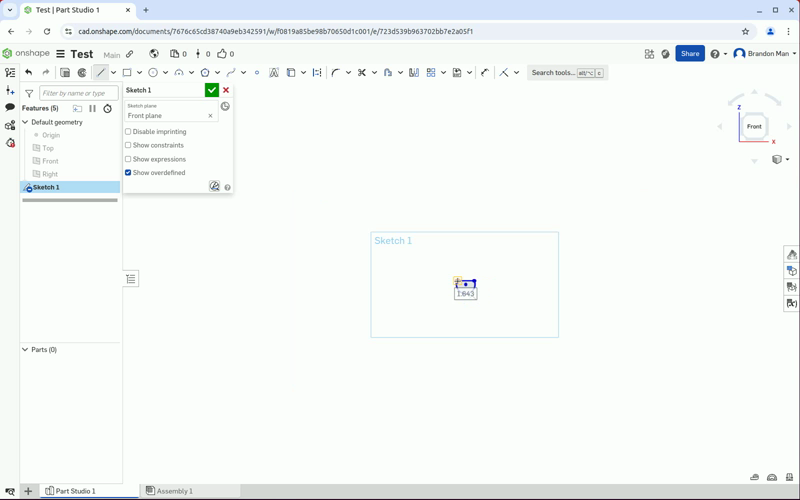
scroll(-6)
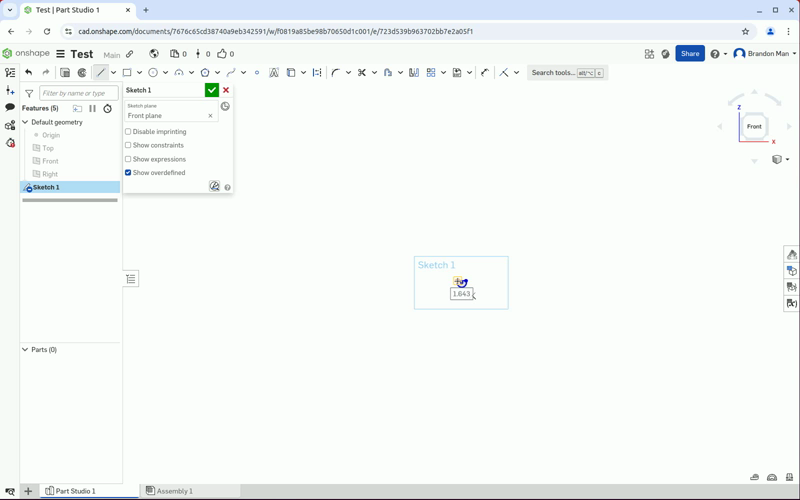
key(esc)
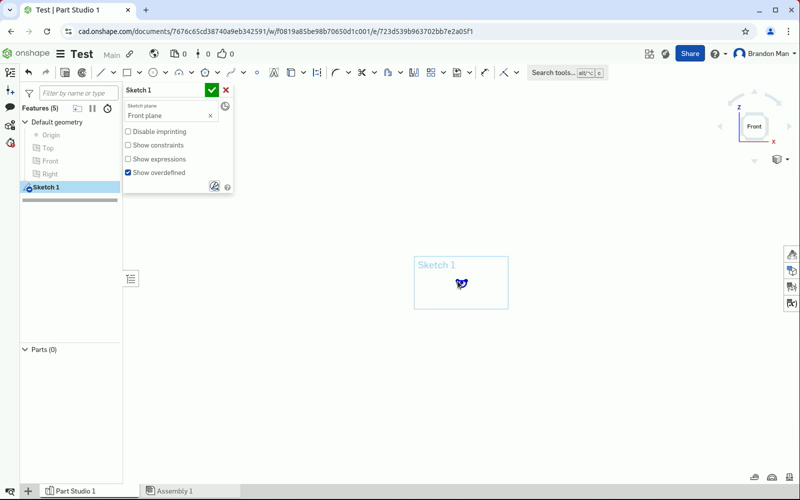
mouse_move(460, 286)
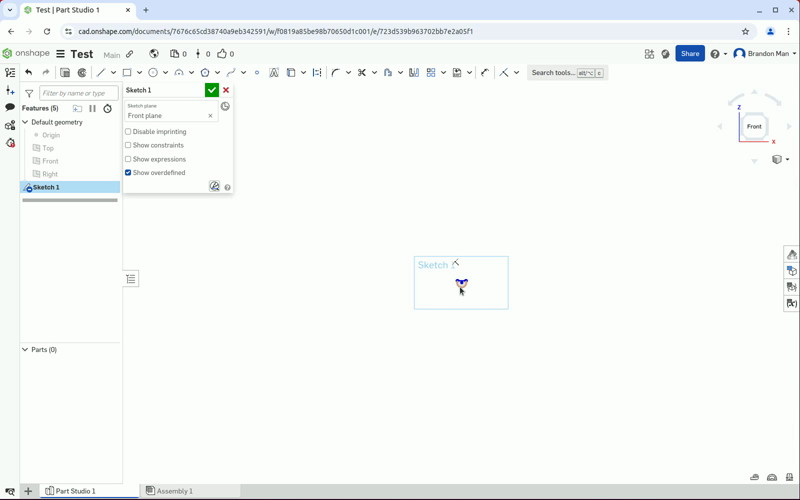
scroll(6)
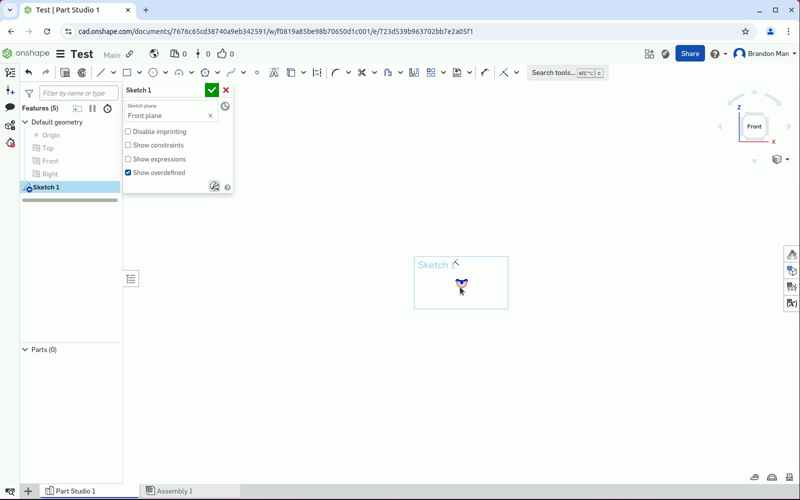
scroll(6)
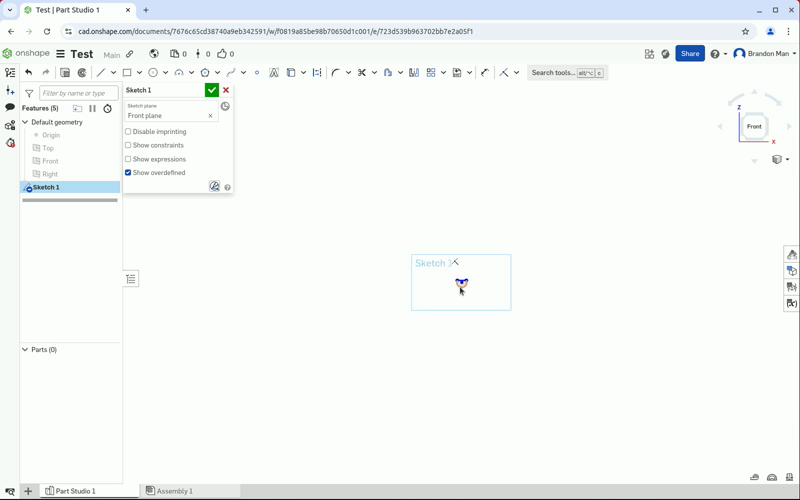
scroll(6)
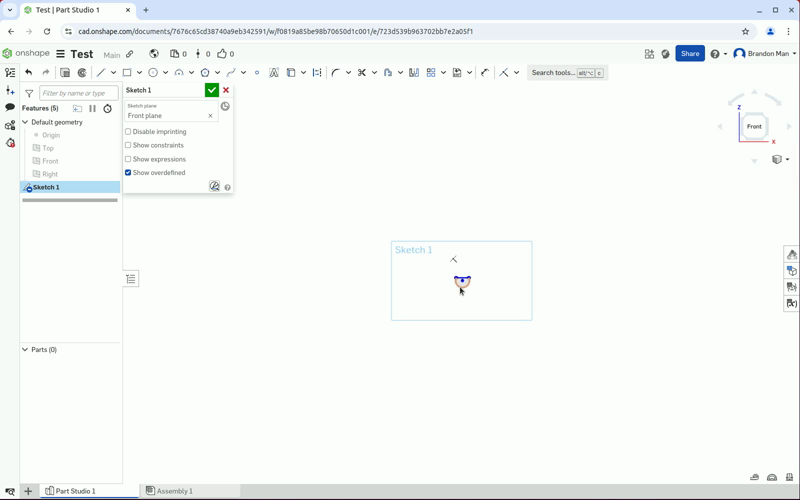
scroll(6)
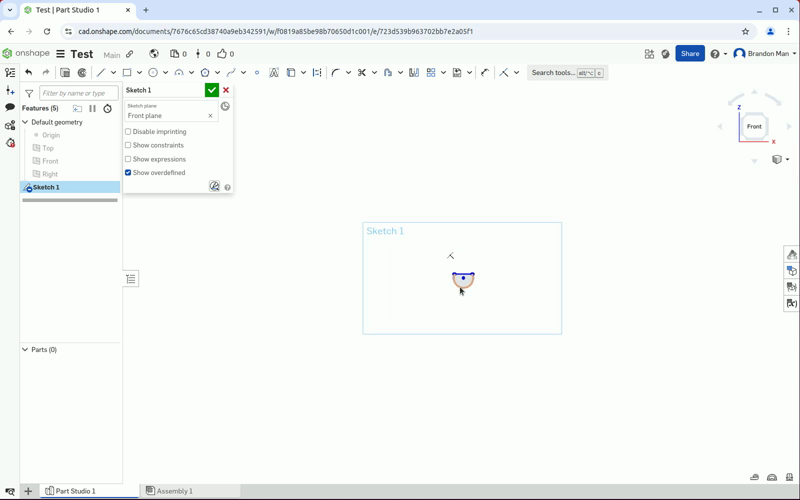
scroll(6)
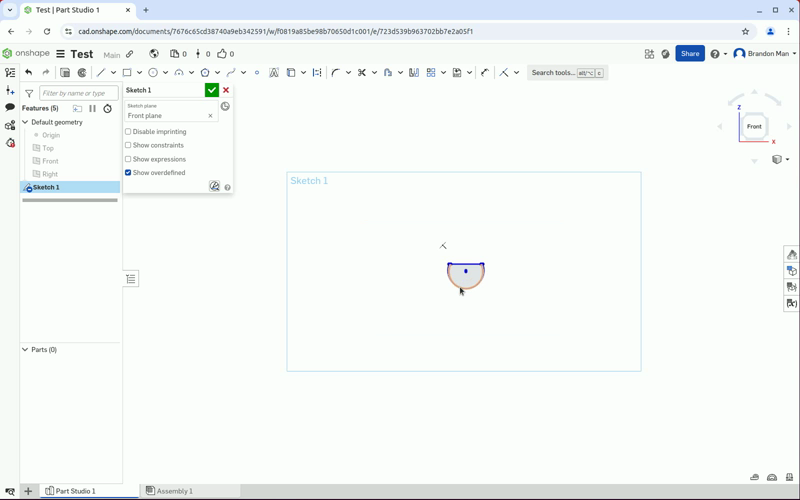
scroll(6)
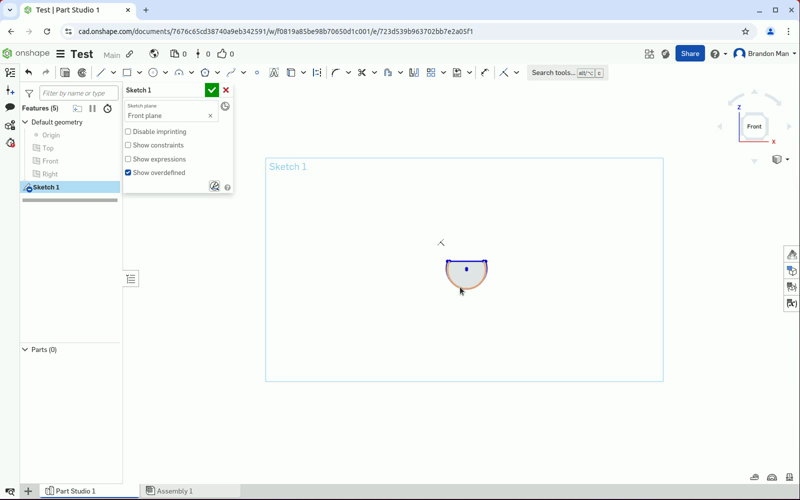
scroll(6)
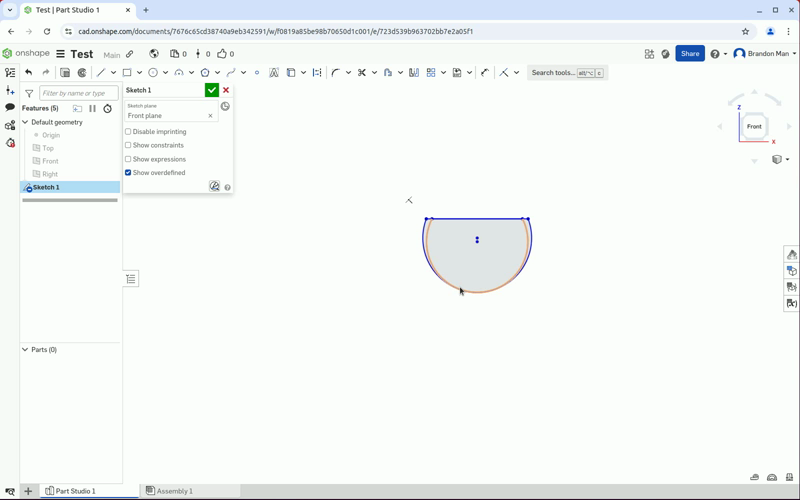
click(460, 286)
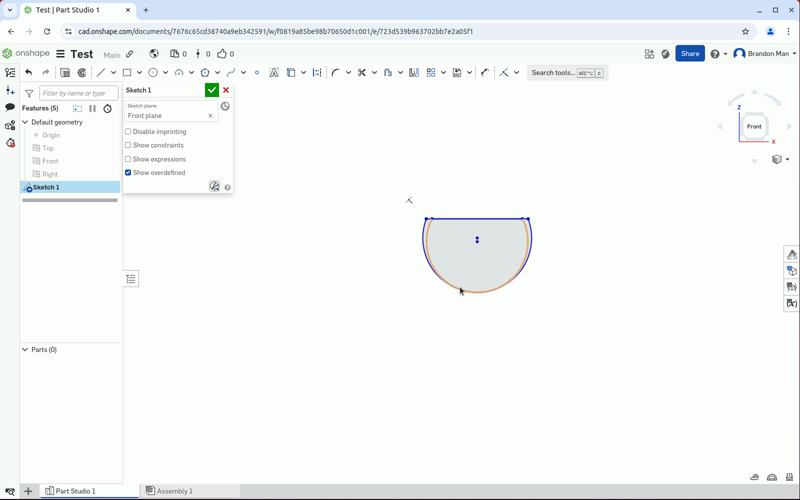
scroll(-6)
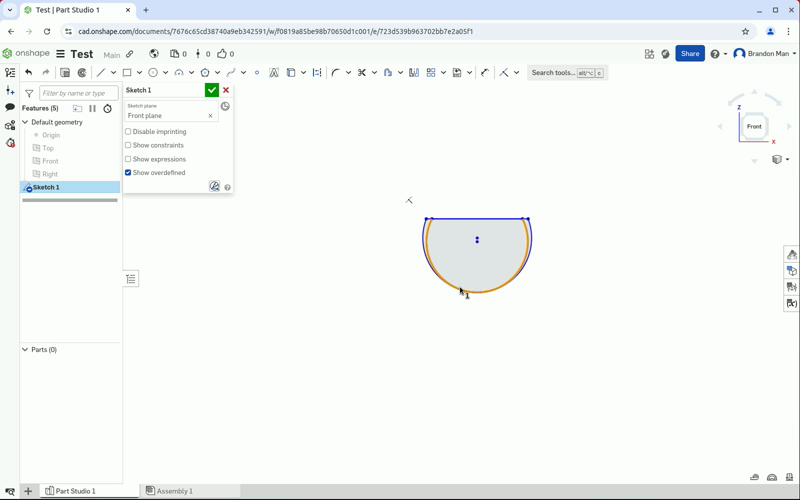
scroll(-6)
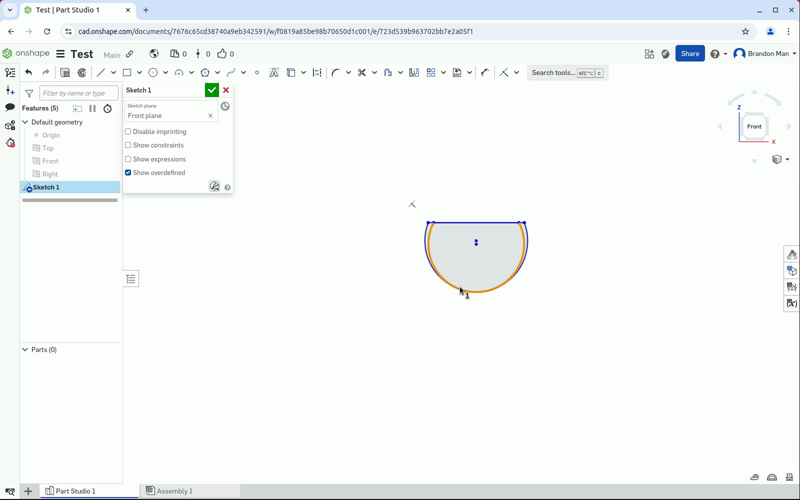
scroll(-6)
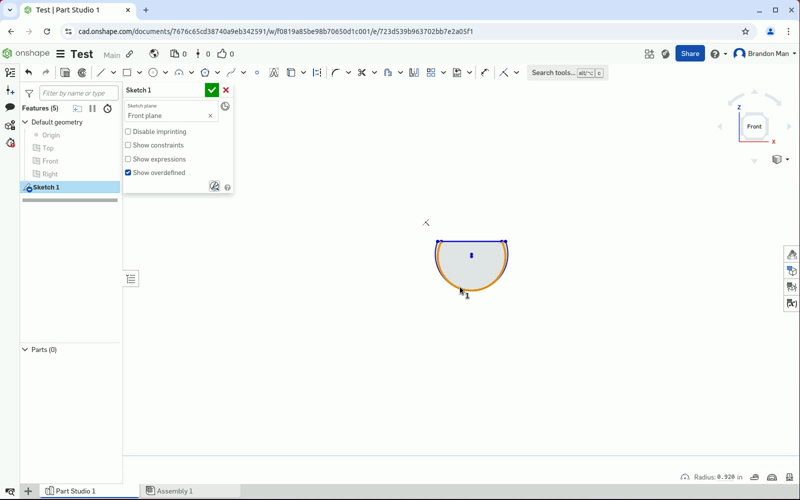
scroll(-6)
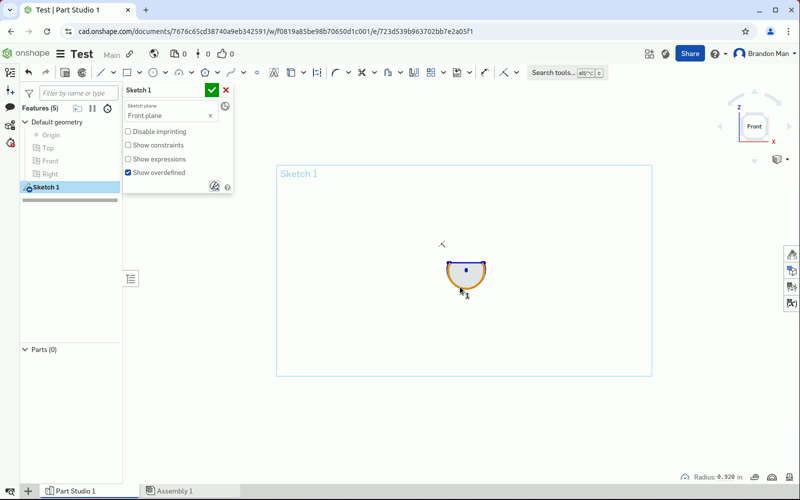
scroll(-6)
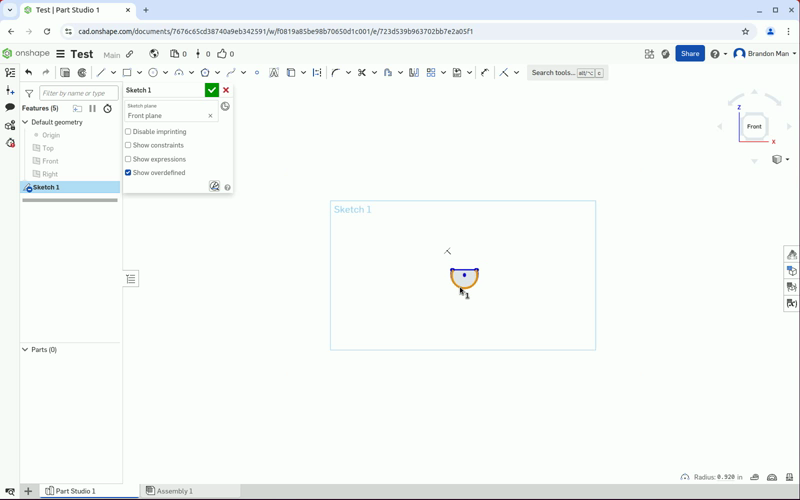
scroll(-6)
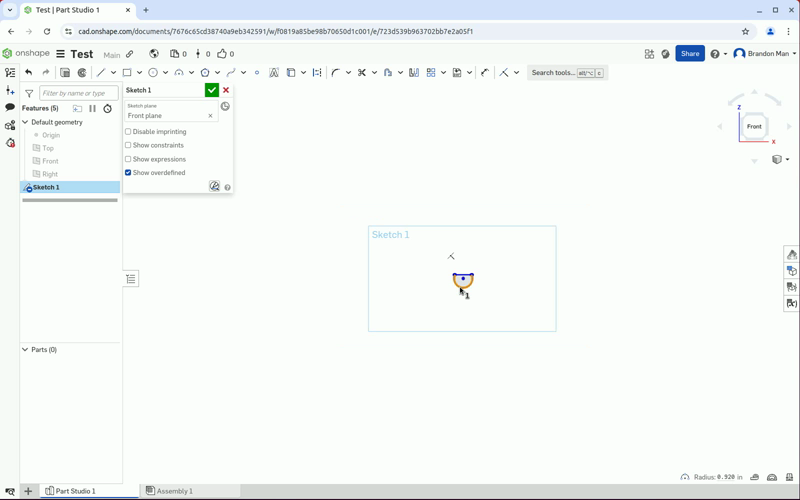
scroll(-6)
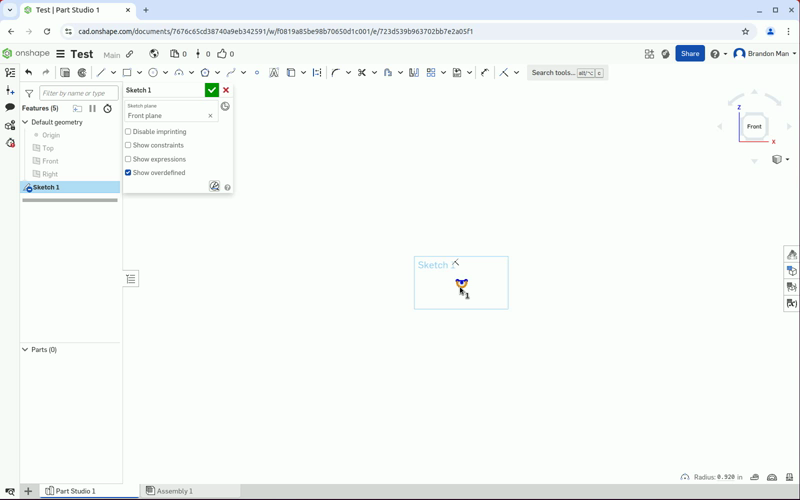
mouse_move(73, 352)
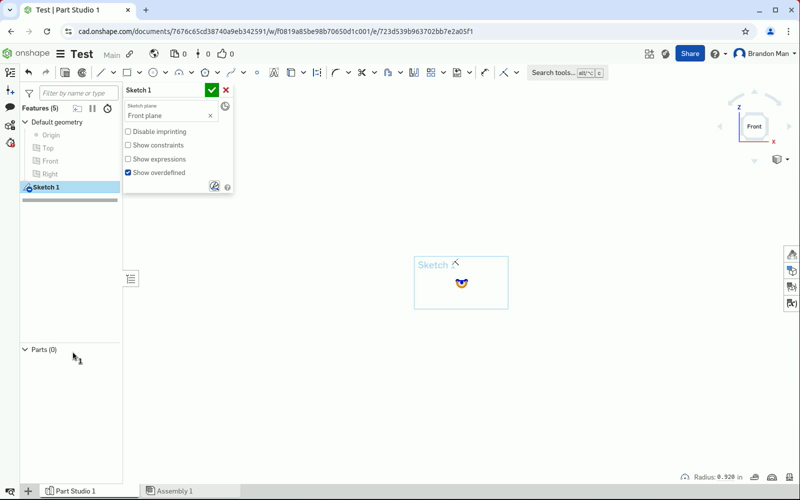
key(shift+y)
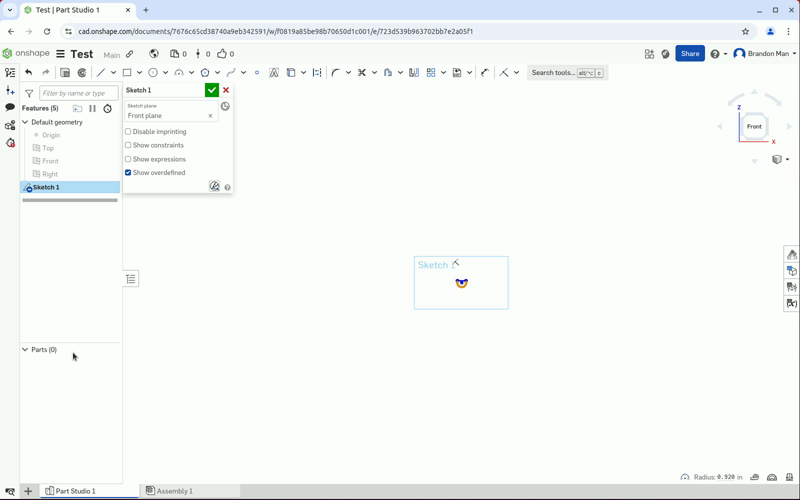
key(shift+e)
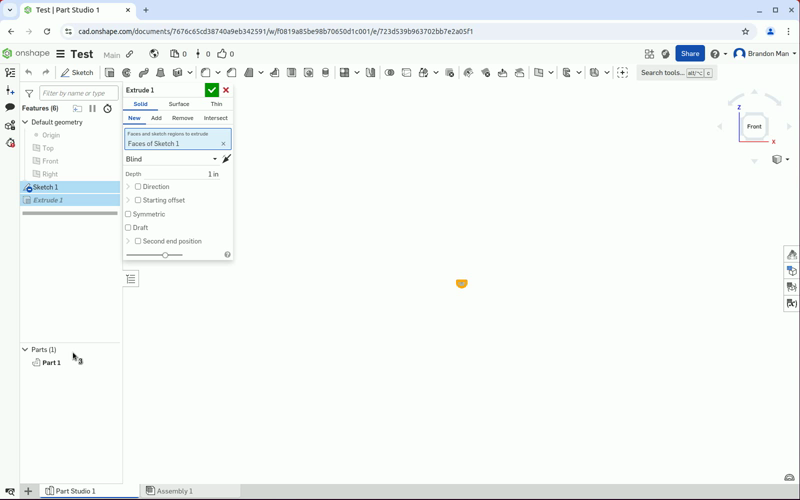
mouse_move(143, 106)
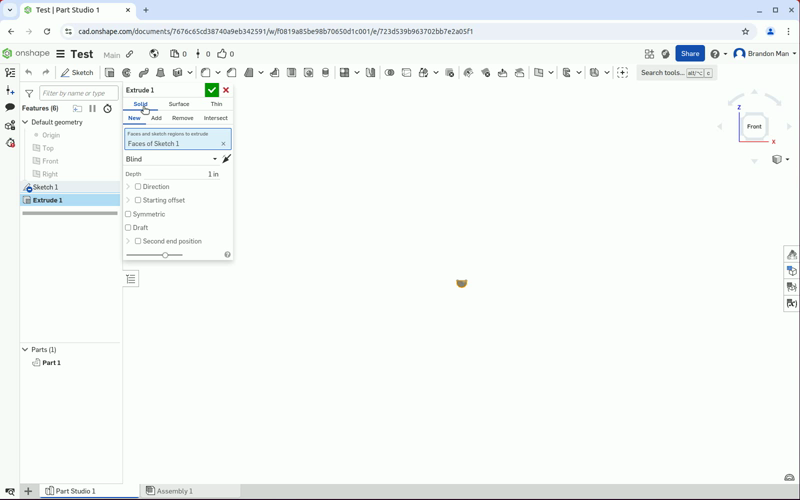
click(143, 106)
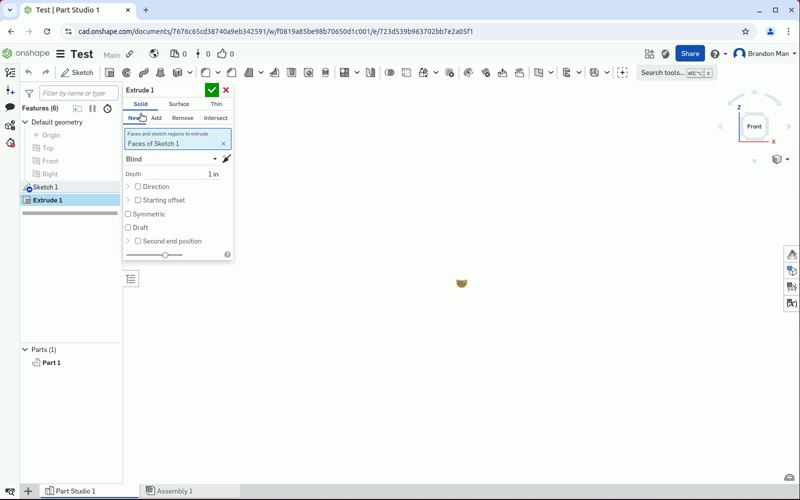
mouse_move(137, 120)
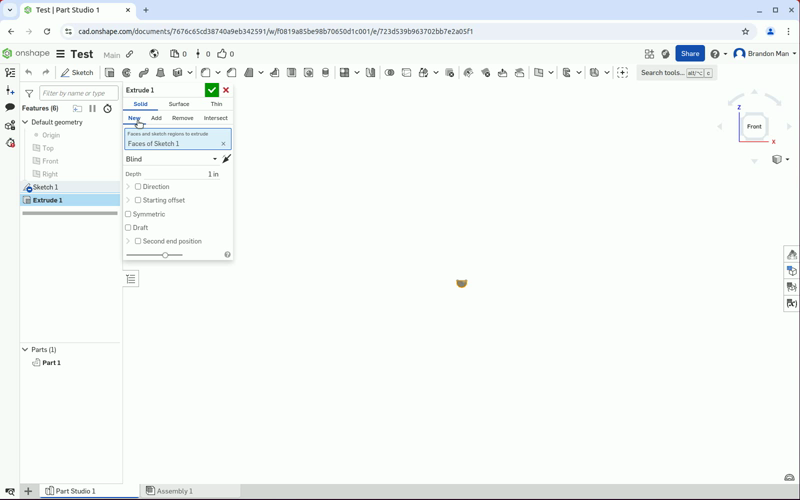
click(137, 120)
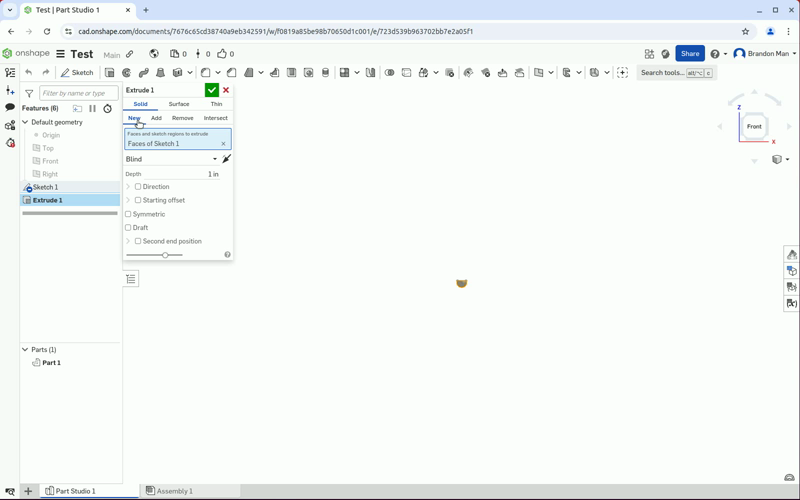
key(tab, 4)
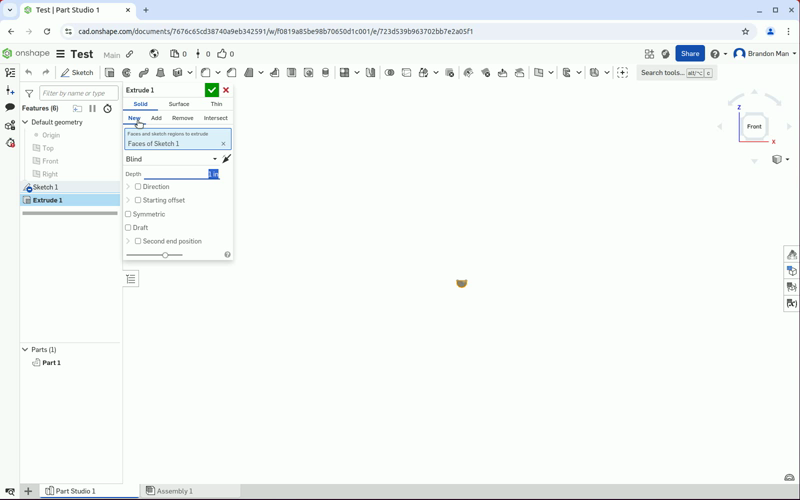
text(23.108)
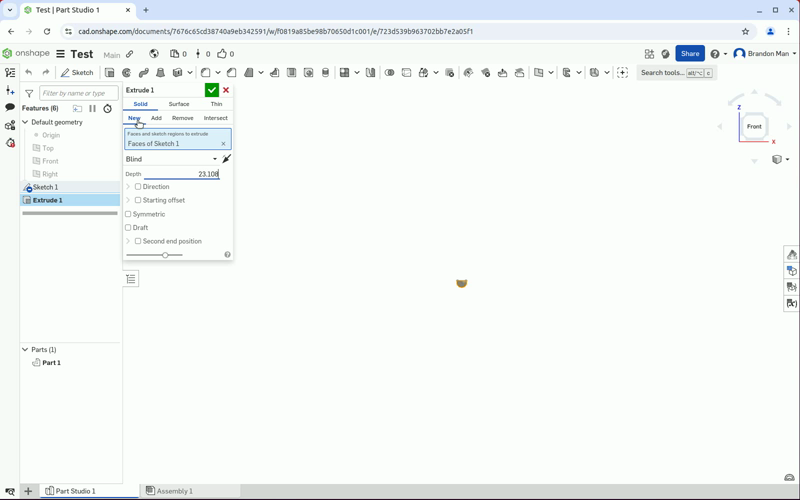
key(enter)
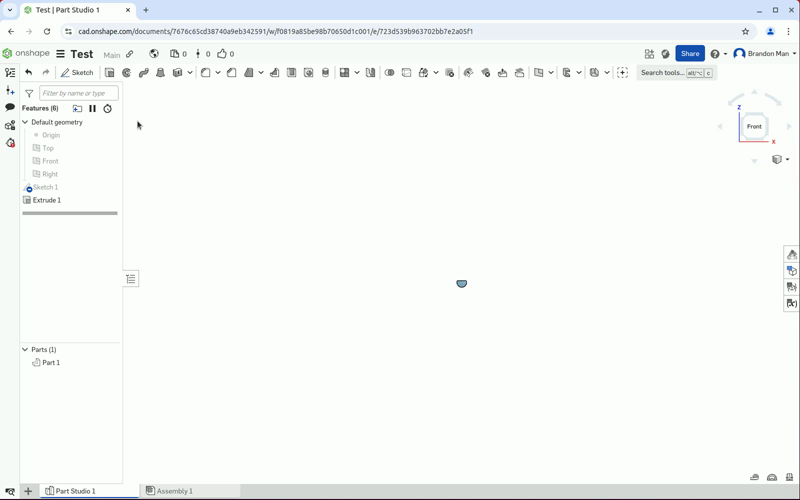
key(shift+h)
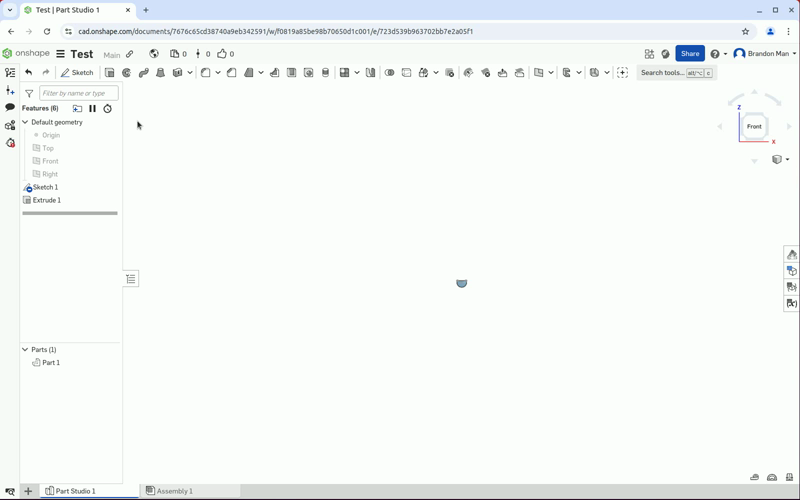
key(shift+h)
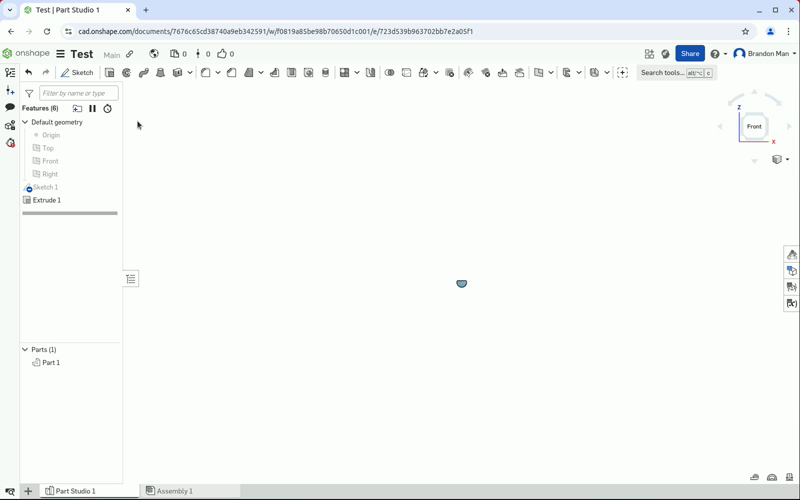
mouse_move(73, 189)
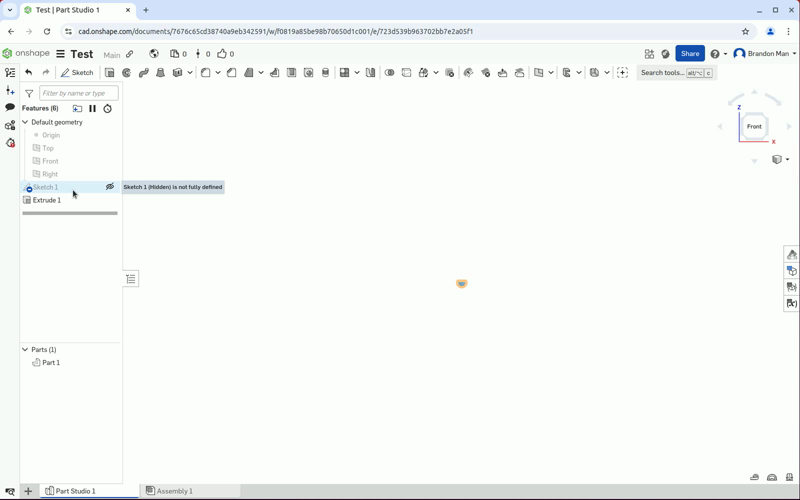
click(73, 189)
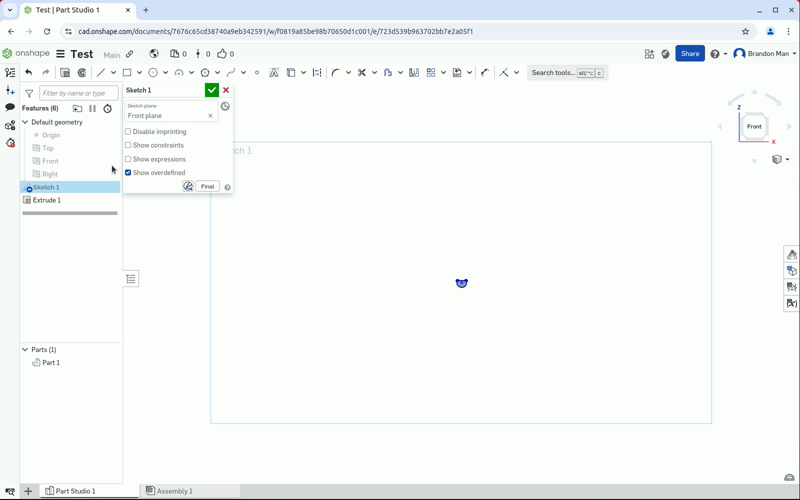
mouse_move(229, 92)
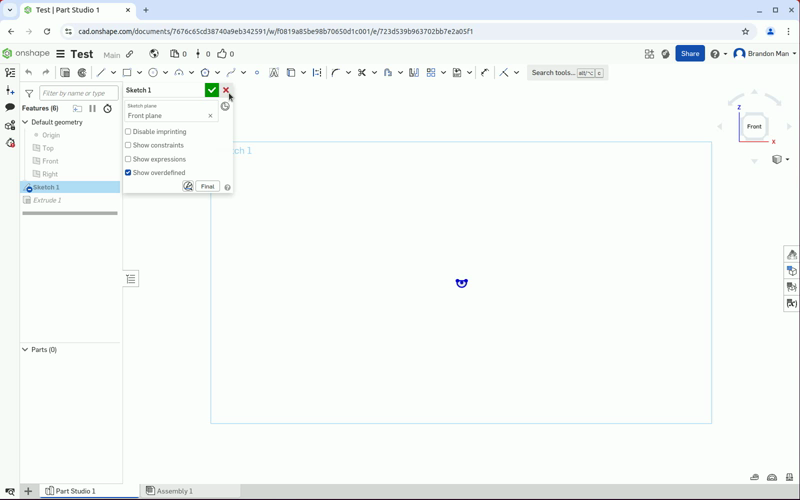
click(229, 92)
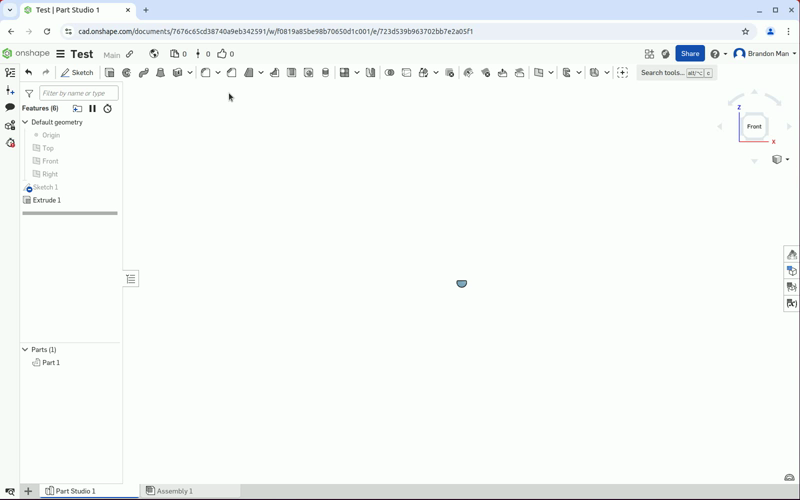
mouse_move(73, 352)
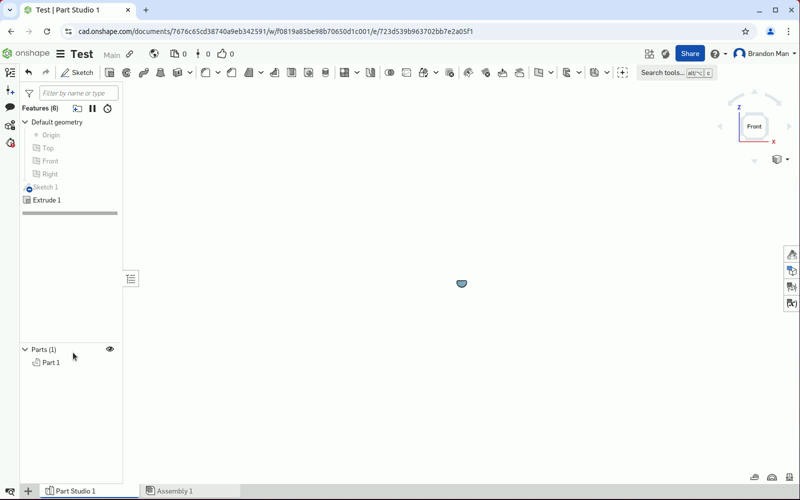
key(y)
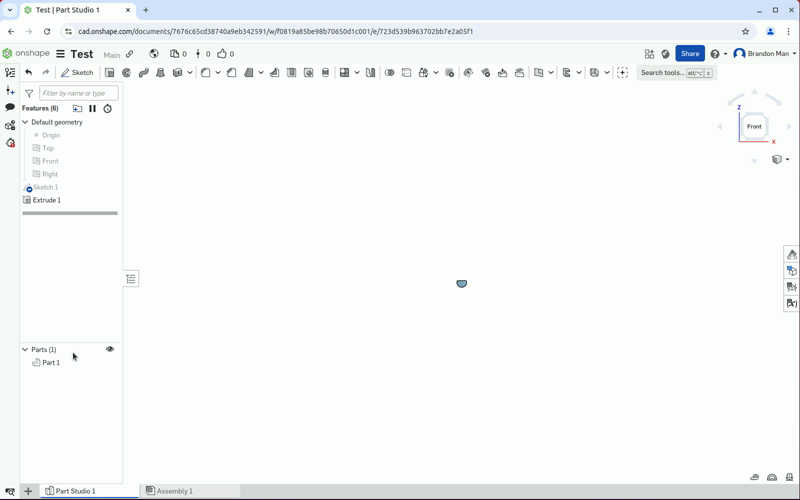
key(shift+p)
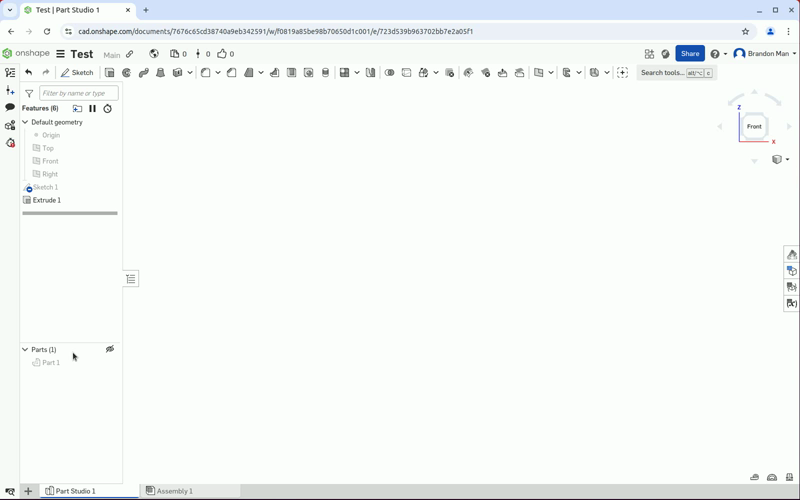
key(space)
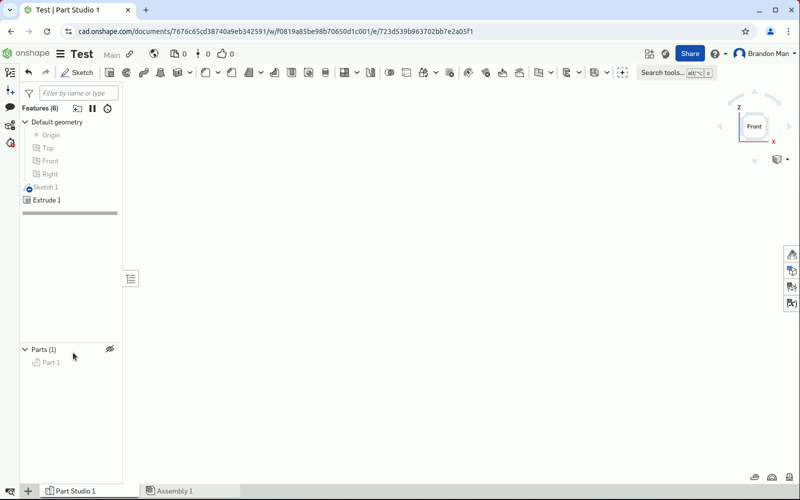
key_down(shift)
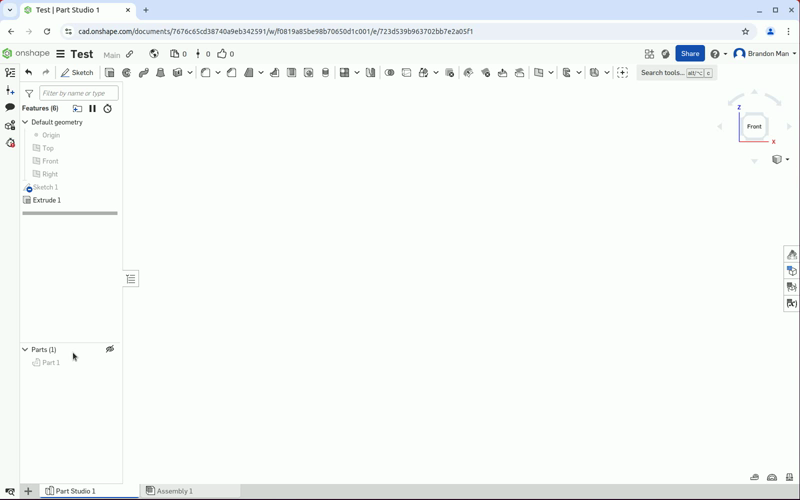
key(left)
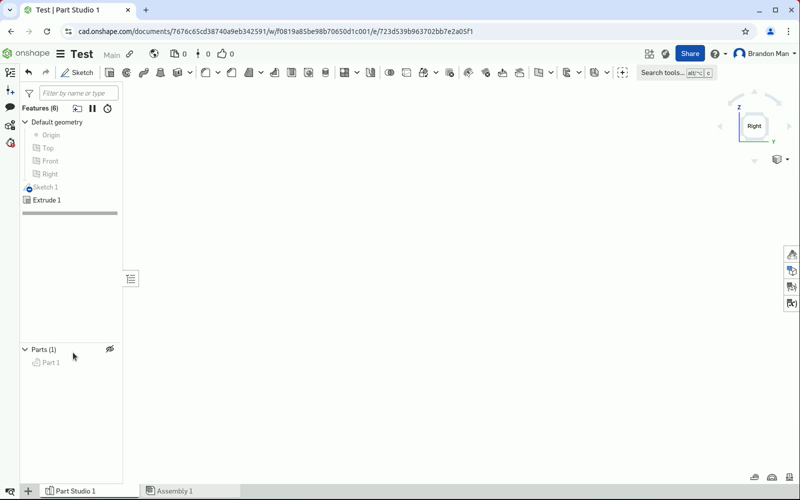
key_up(shift)
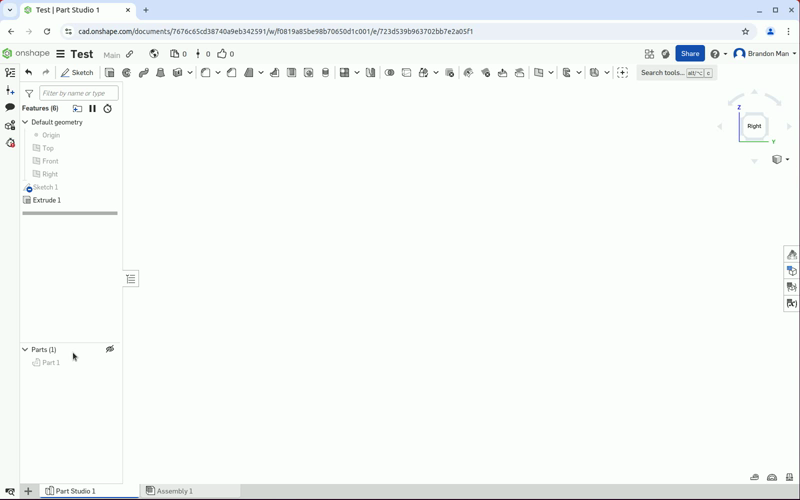
mouse_move(73, 352)
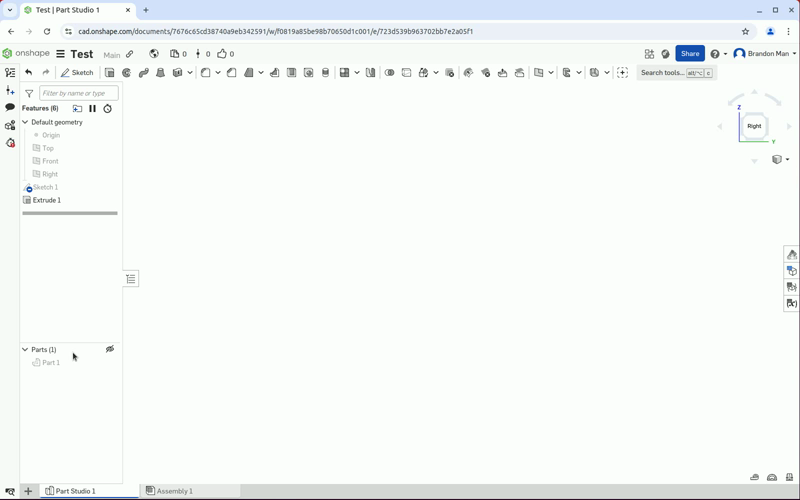
key(shift+y)
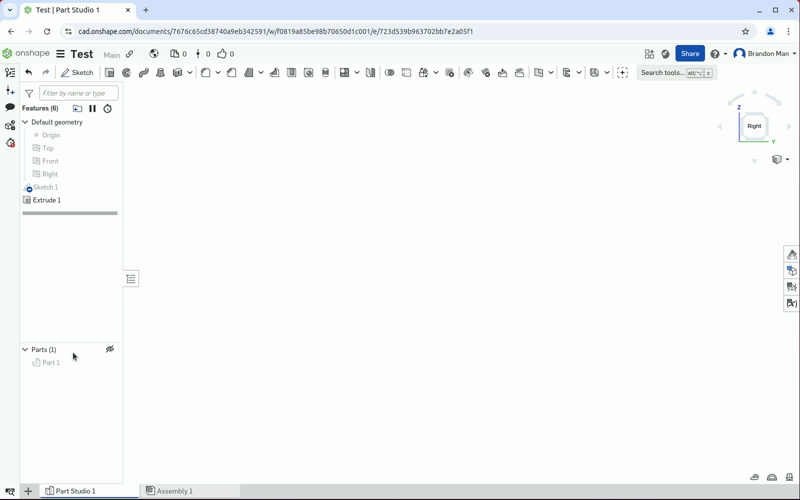
key(shift+s)
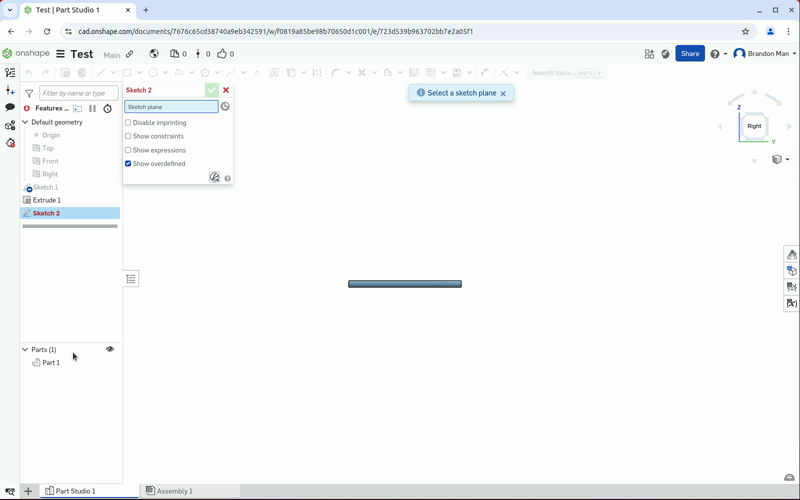
mouse_move(73, 176)
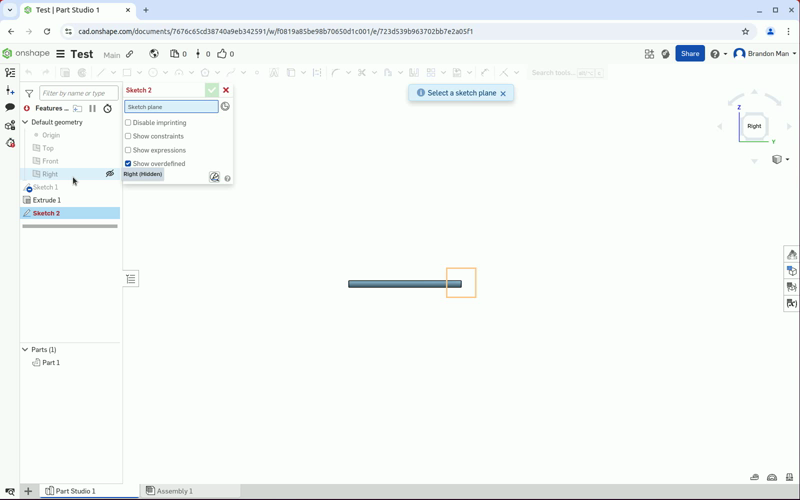
click(73, 176)
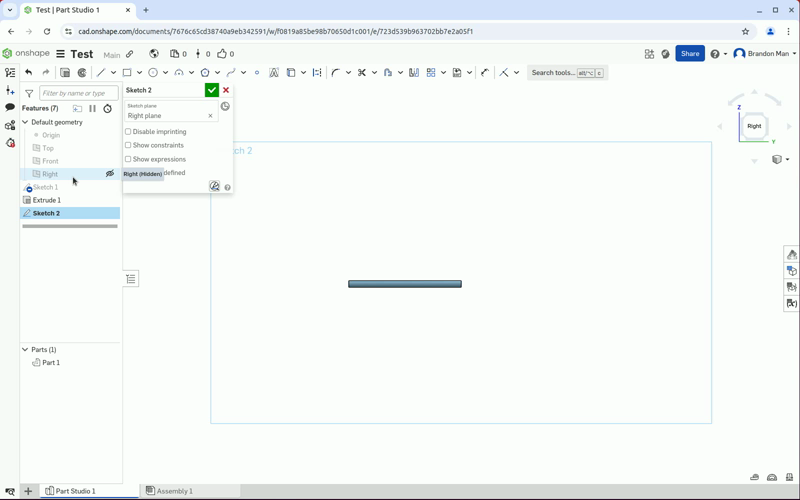
mouse_move(73, 352)
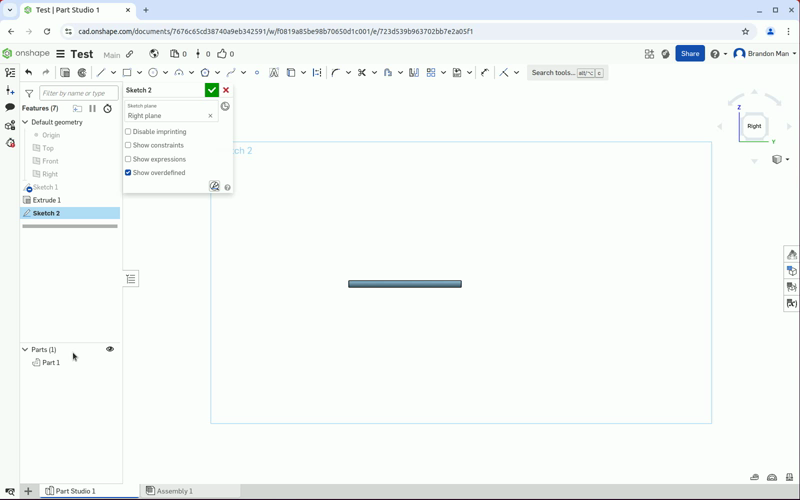
key(y)
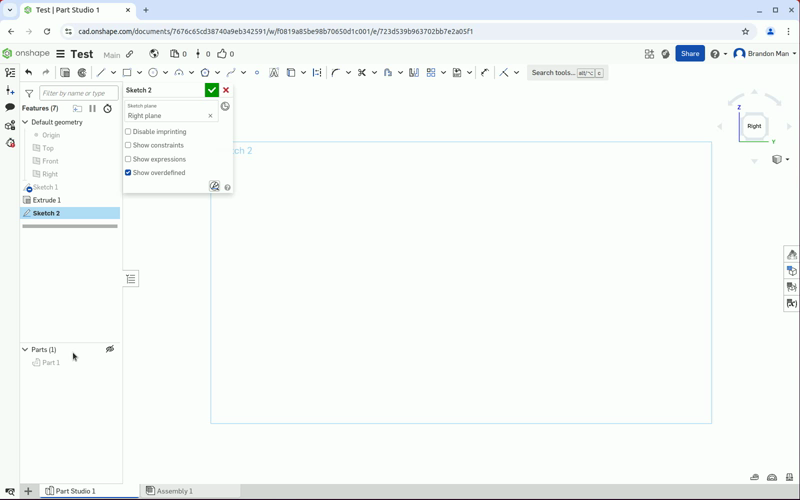
key(c)
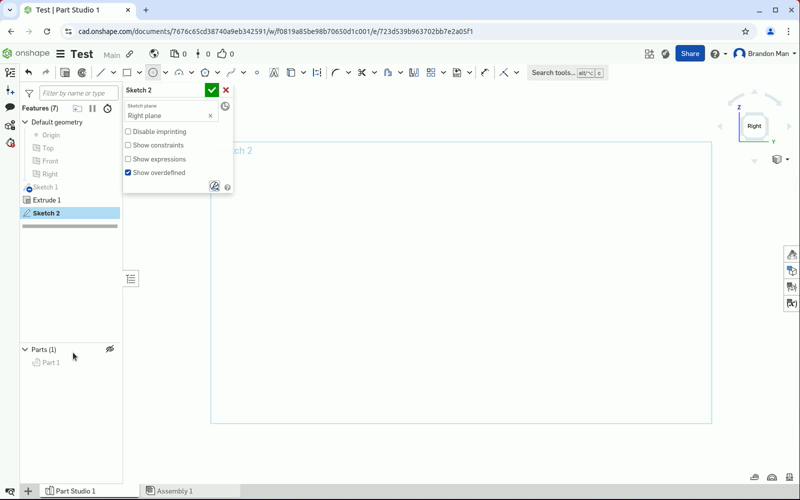
key_down(shift)
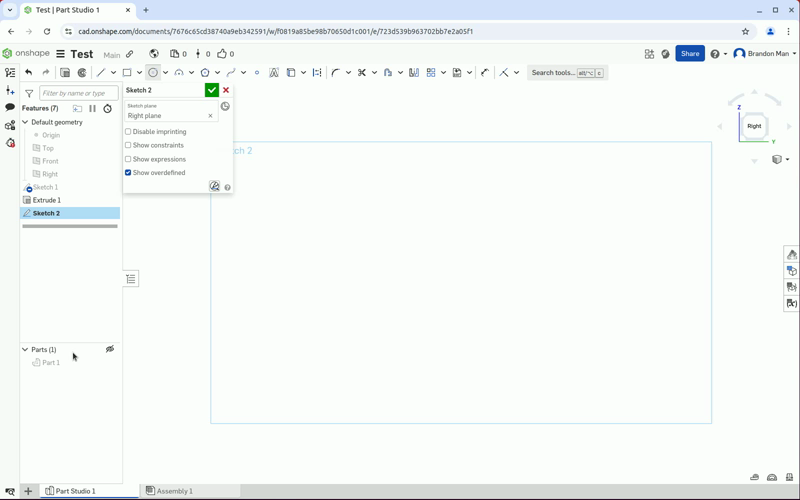
mouse_move(388, 285)
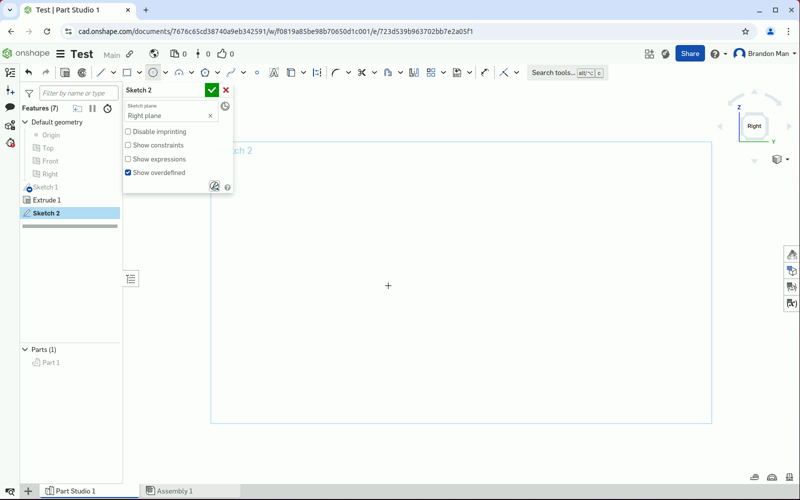
click(388, 285)
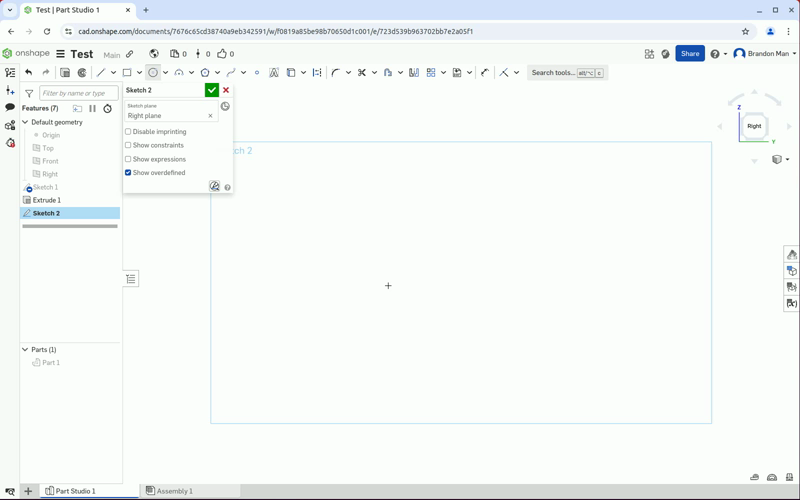
key_up(shift)
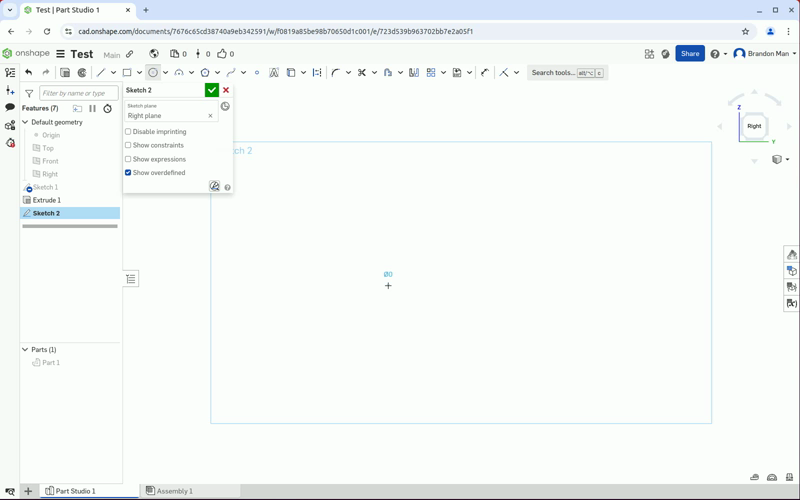
mouse_move(389, 285)
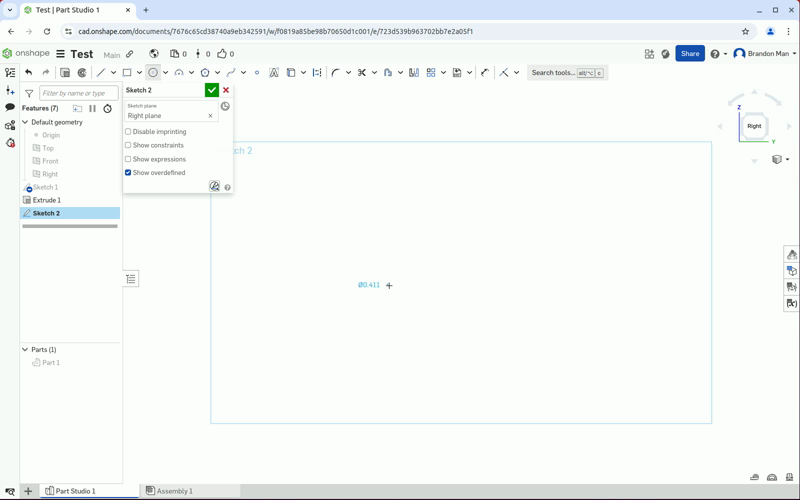
scroll(6)
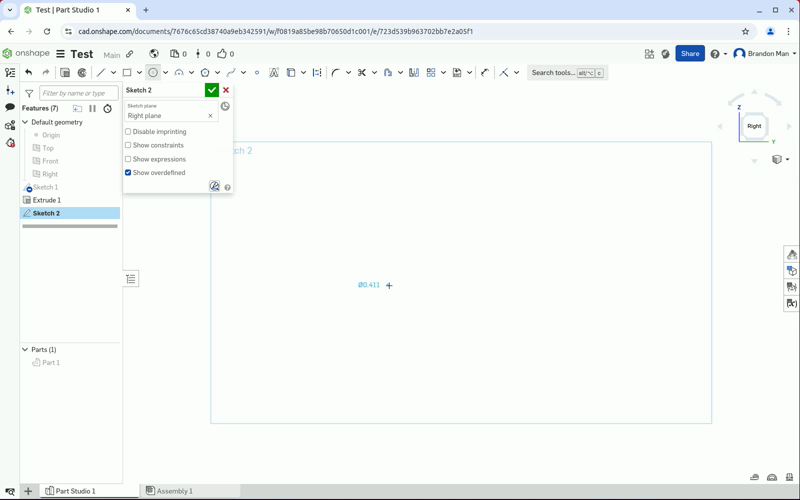
scroll(6)
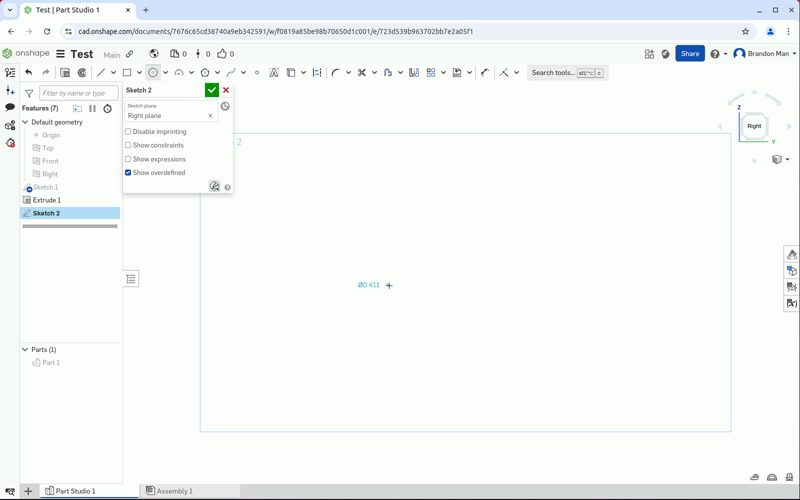
scroll(6)
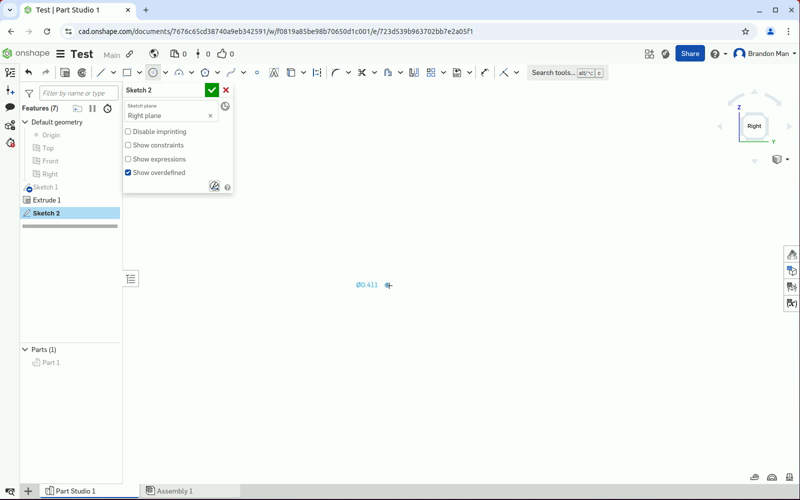
scroll(6)
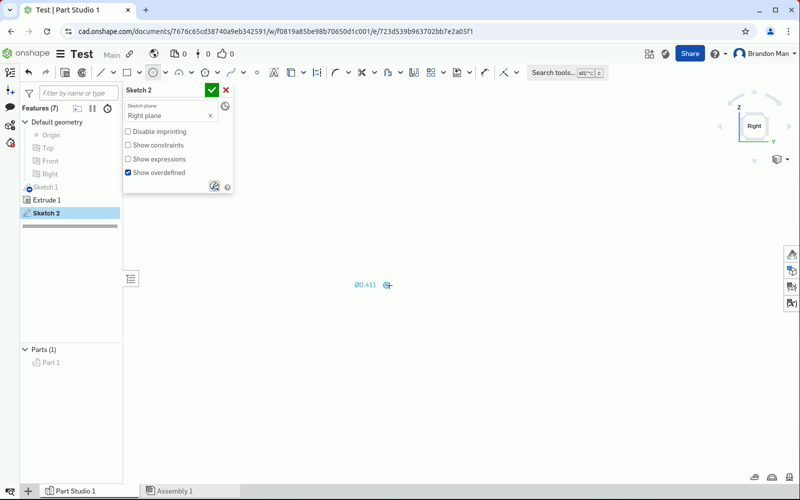
scroll(6)
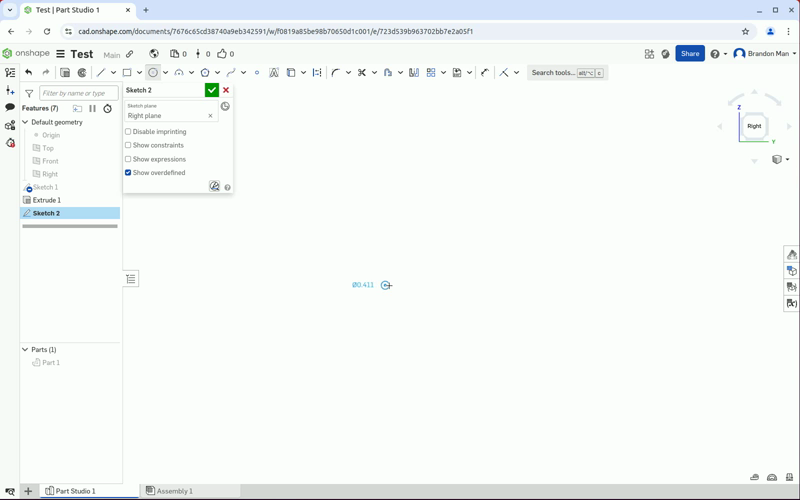
scroll(6)
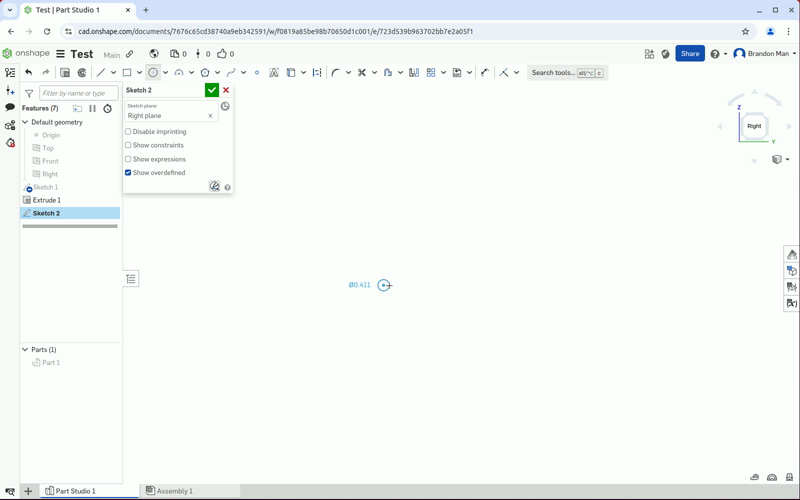
scroll(6)
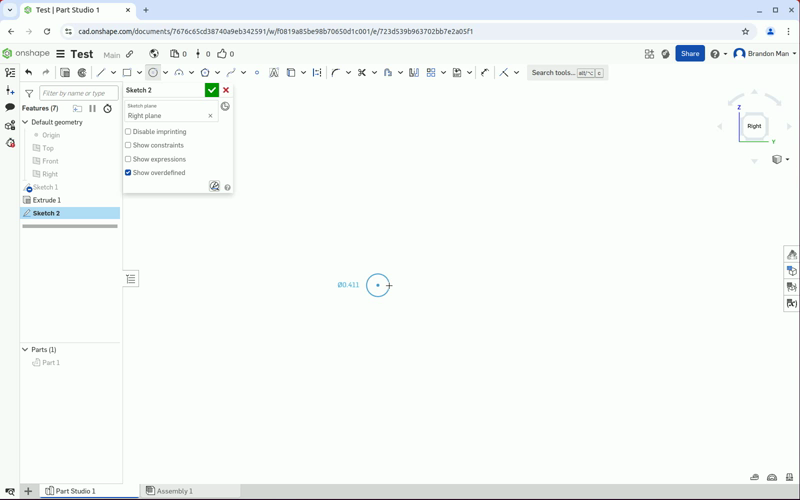
click(389, 285)
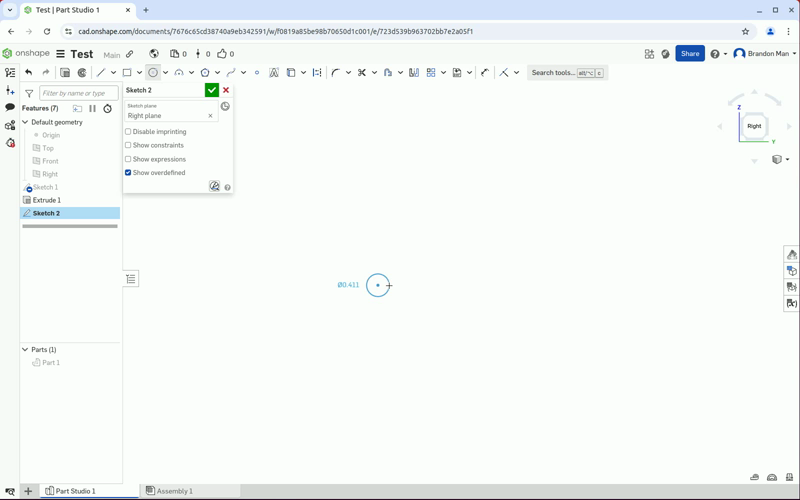
scroll(-6)
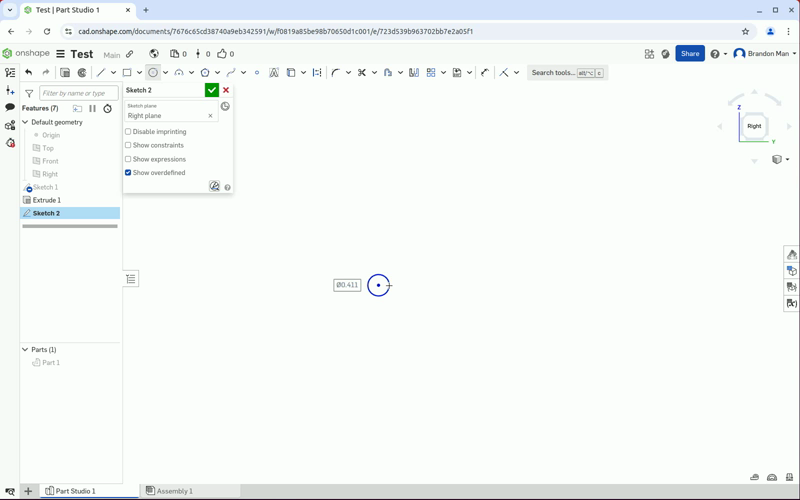
scroll(-6)
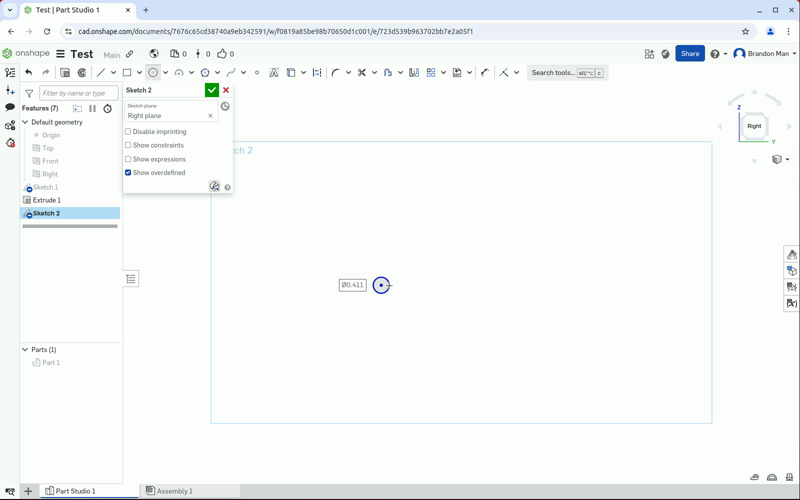
scroll(-6)
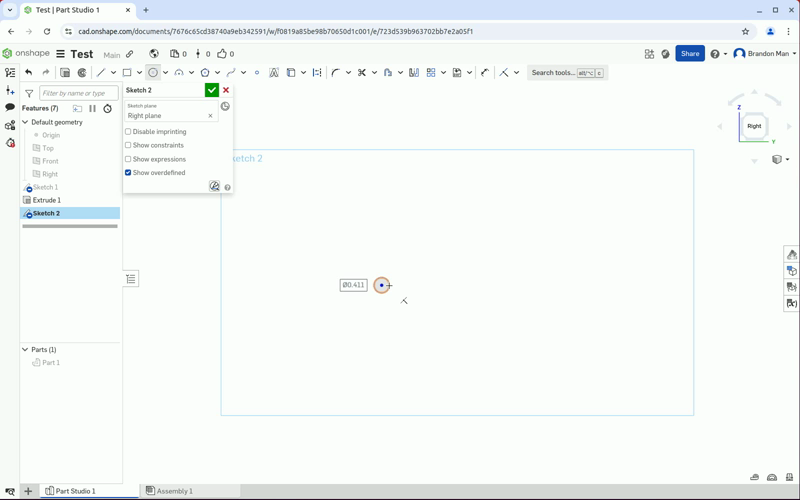
scroll(-6)
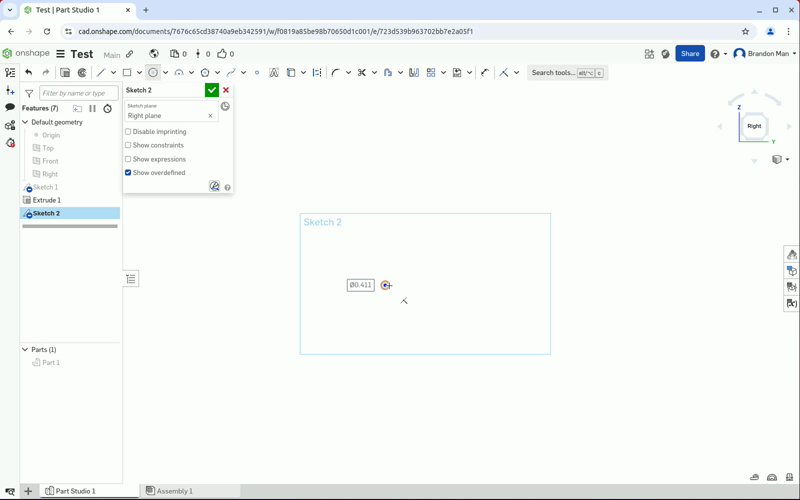
scroll(-6)
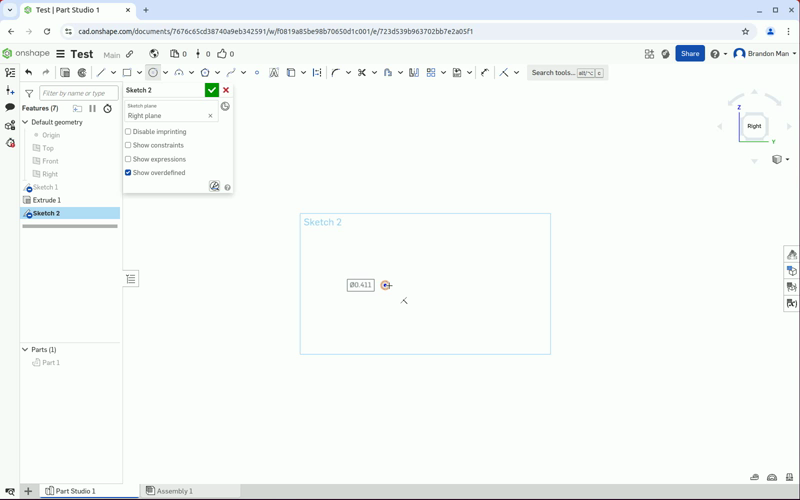
scroll(-6)
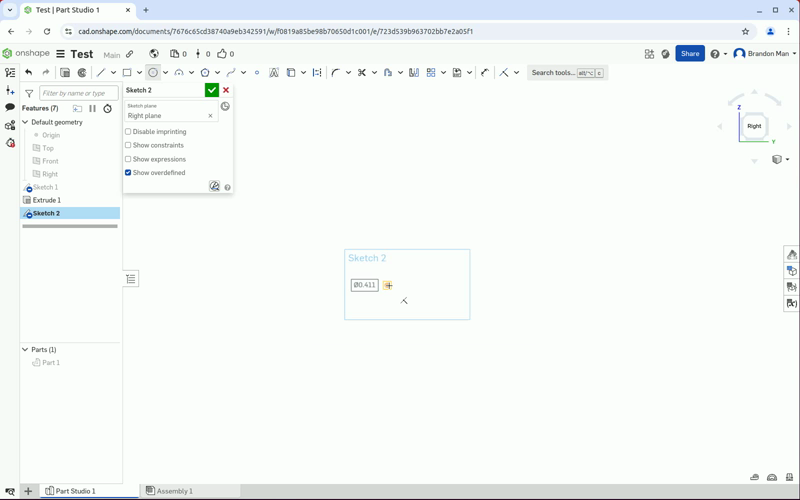
scroll(-6)
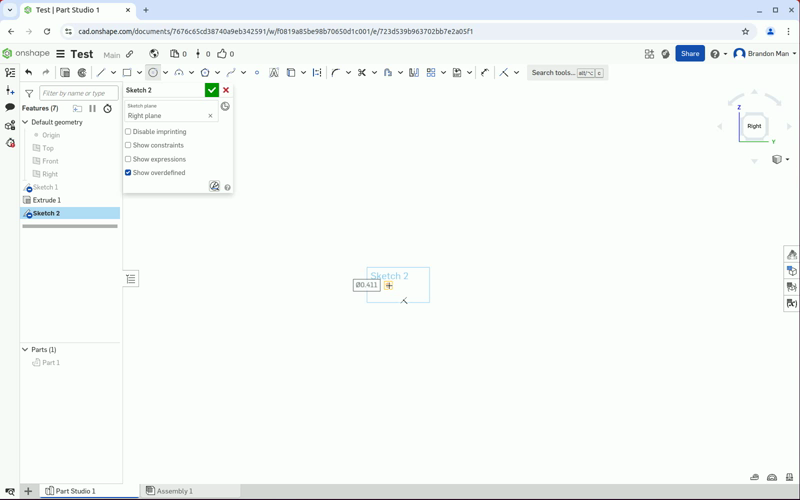
key(esc)
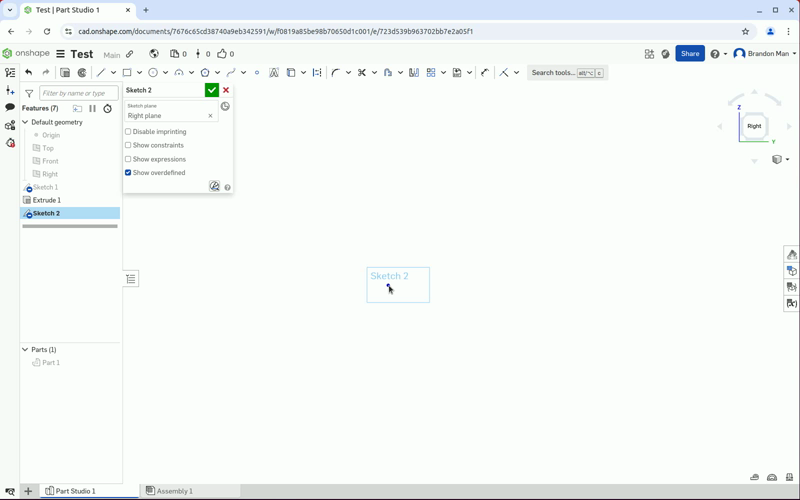
mouse_move(388, 284)
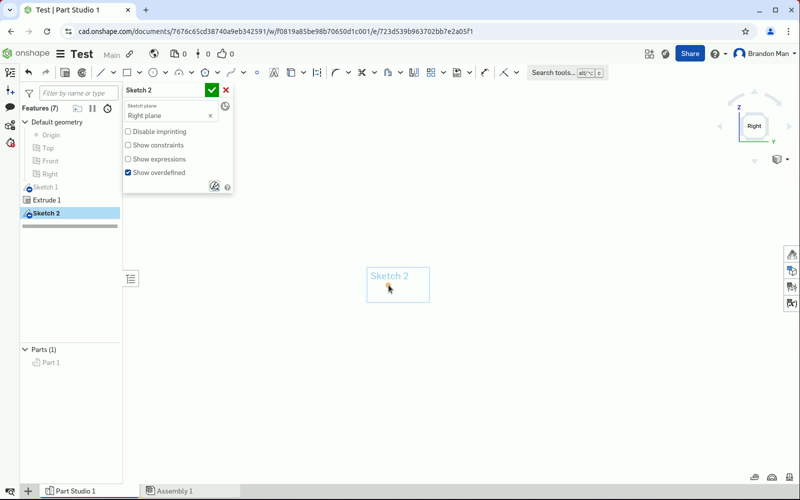
scroll(6)
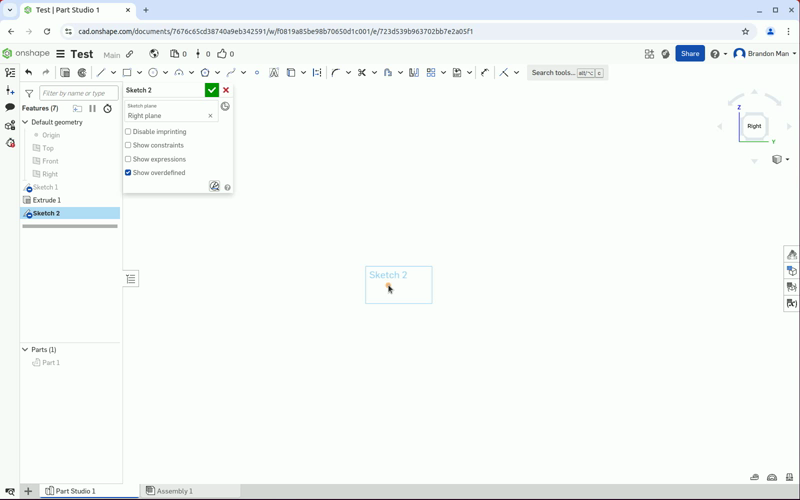
scroll(6)
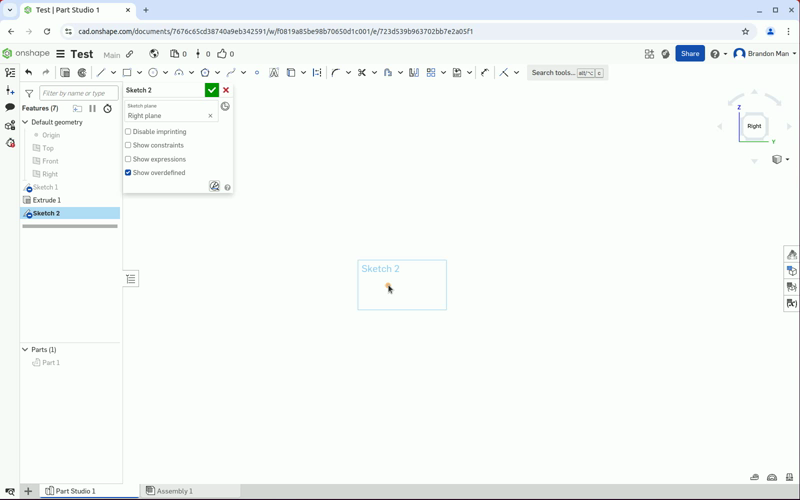
scroll(6)
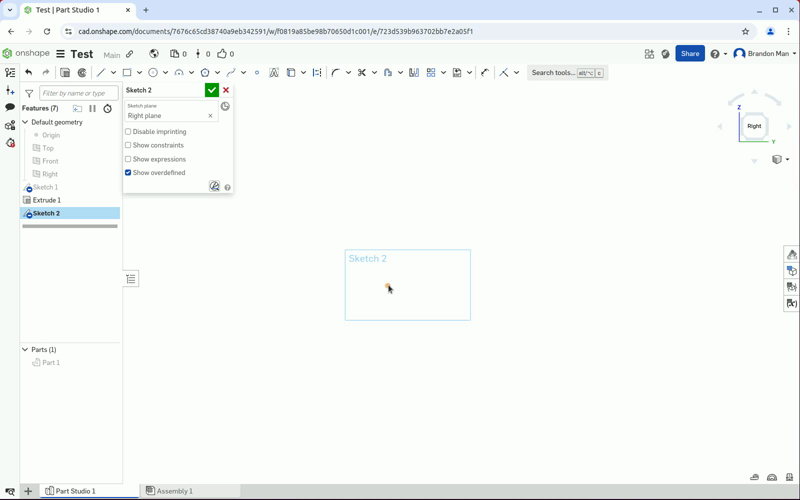
scroll(6)
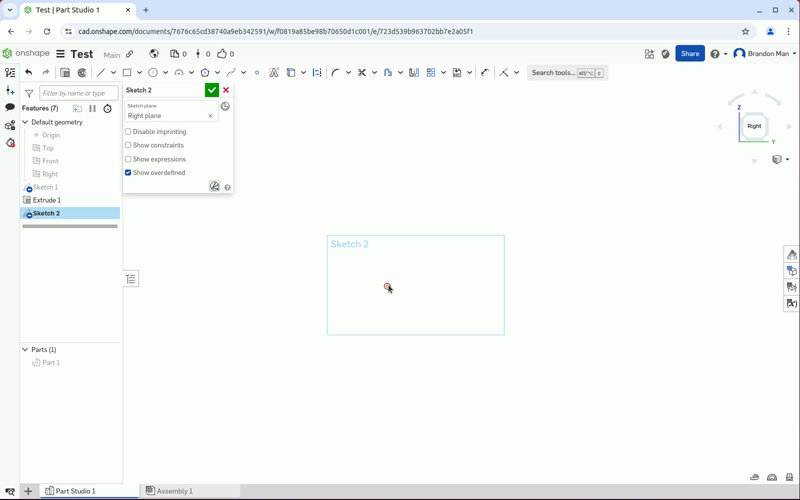
scroll(6)
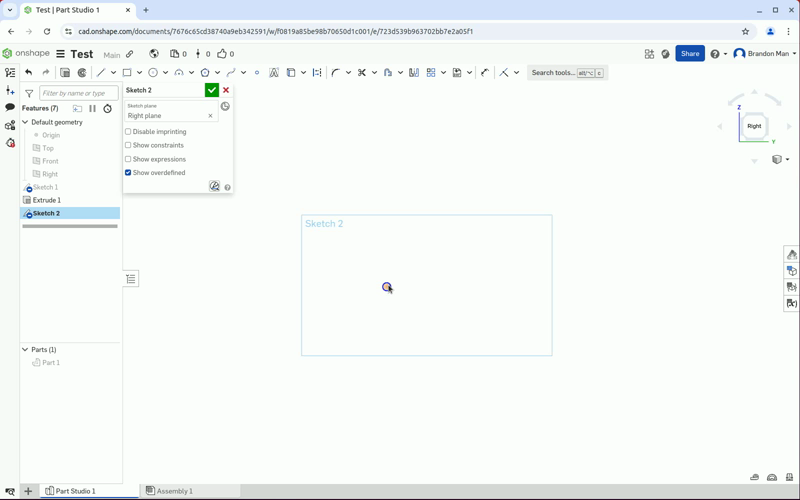
scroll(6)
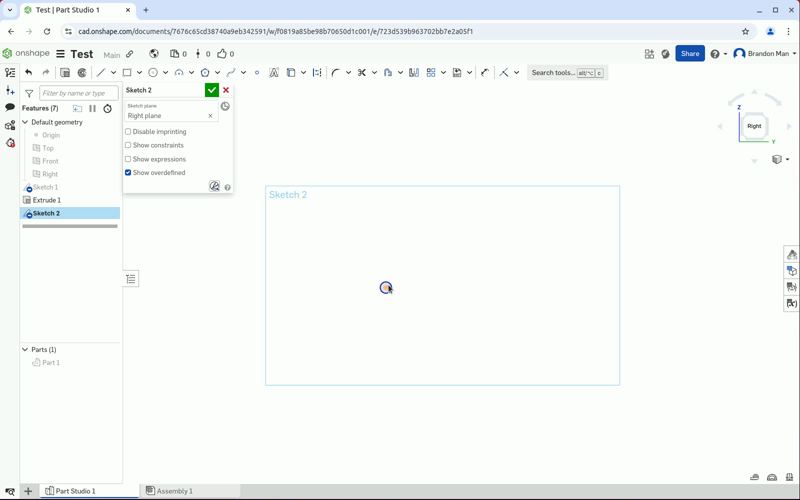
scroll(6)
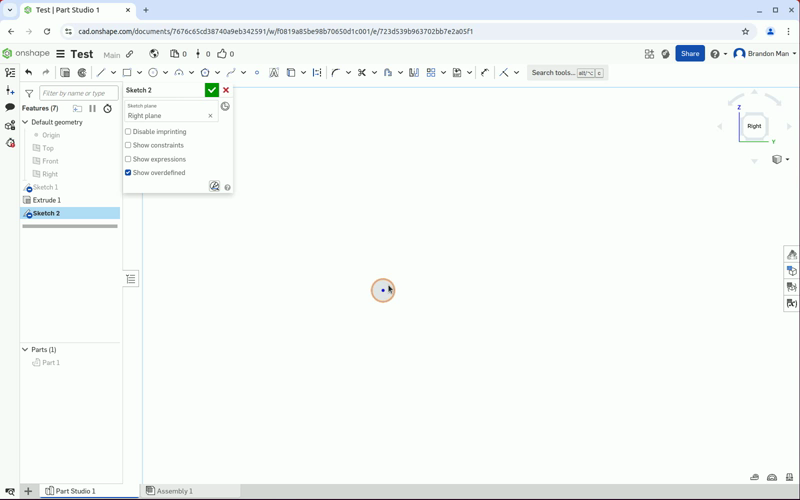
click(388, 284)
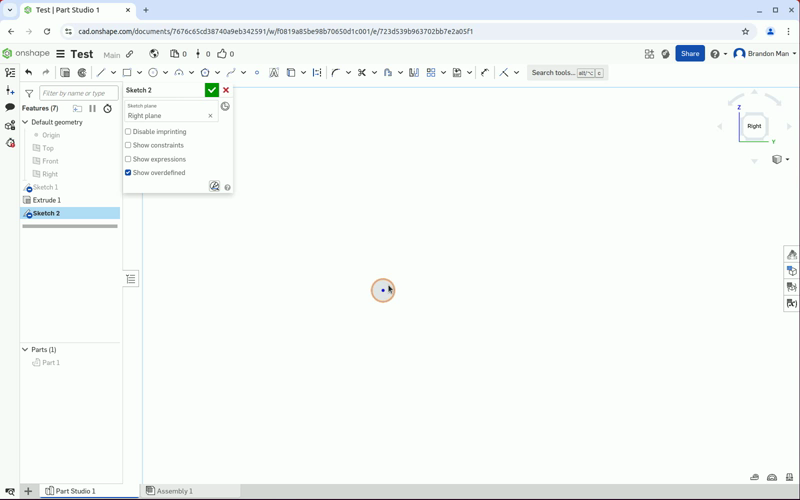
scroll(-6)
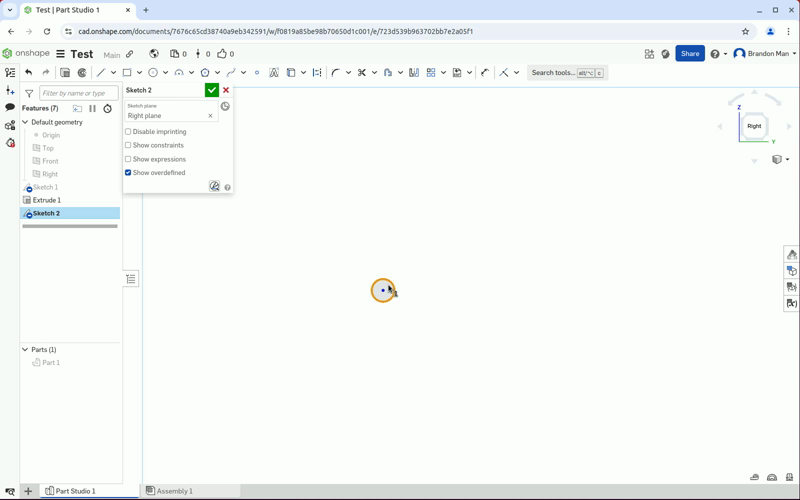
scroll(-6)
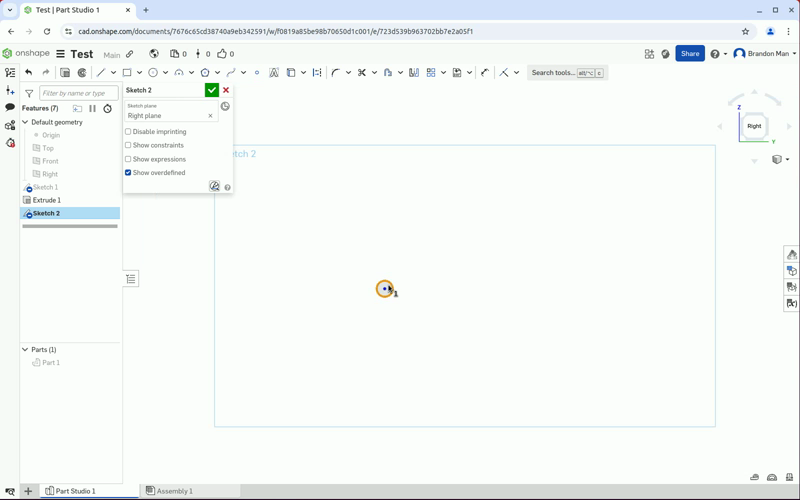
scroll(-6)
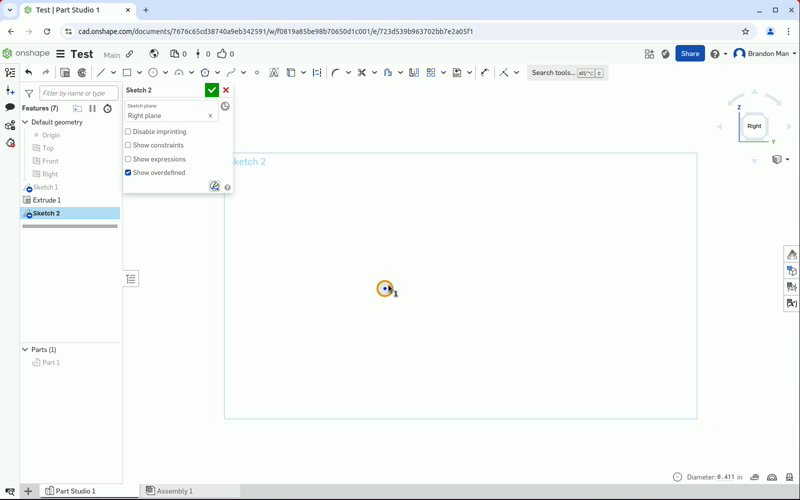
scroll(-6)
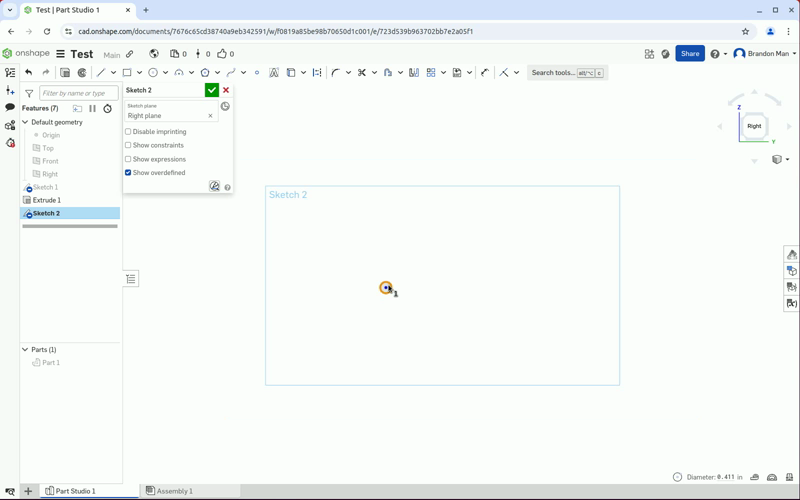
scroll(-6)
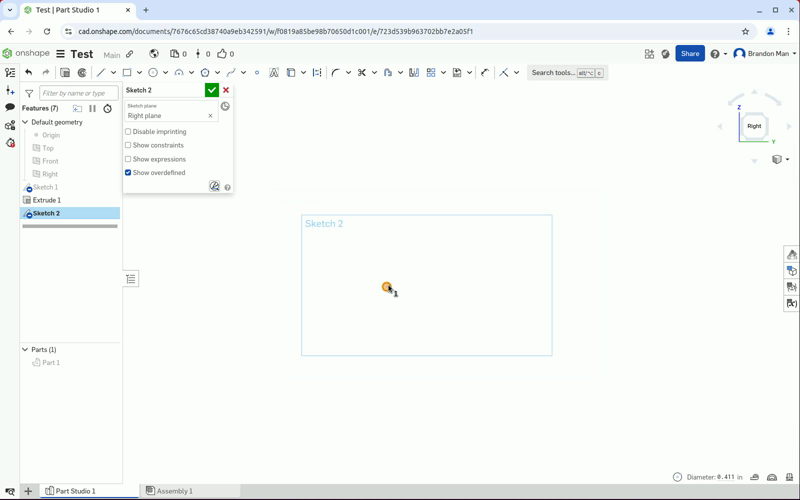
scroll(-6)
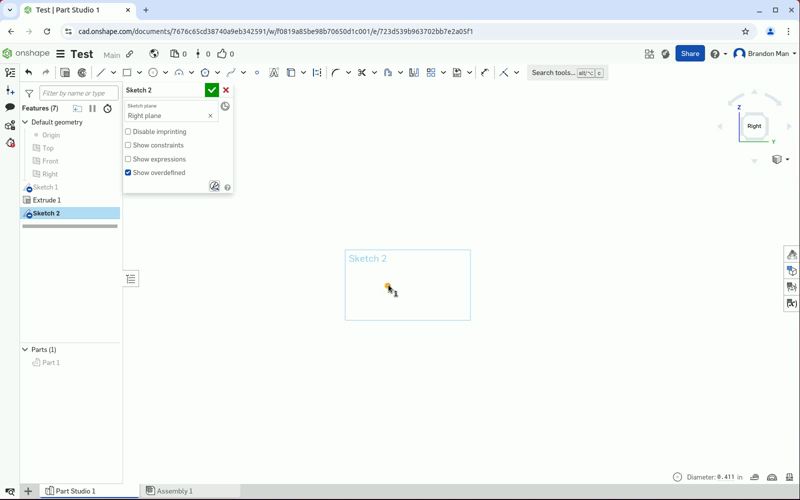
scroll(-6)
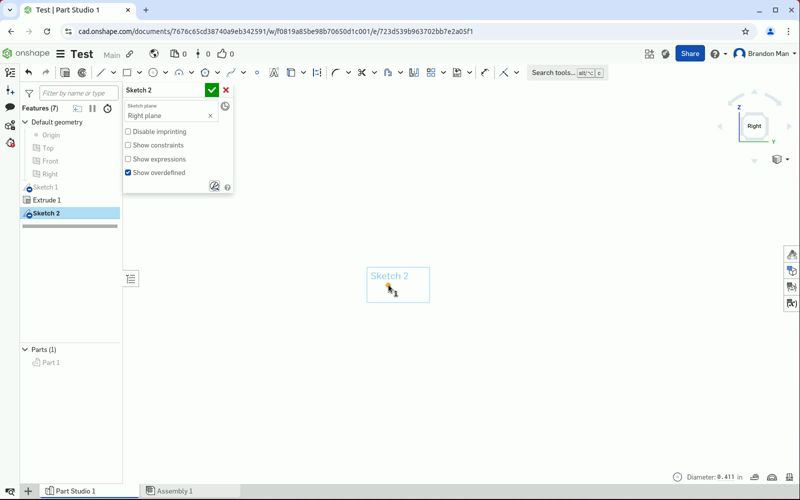
mouse_move(73, 352)
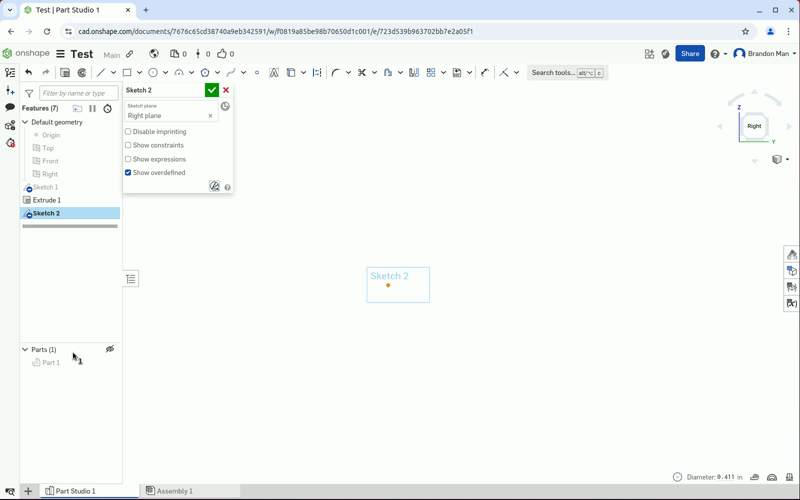
key(shift+y)
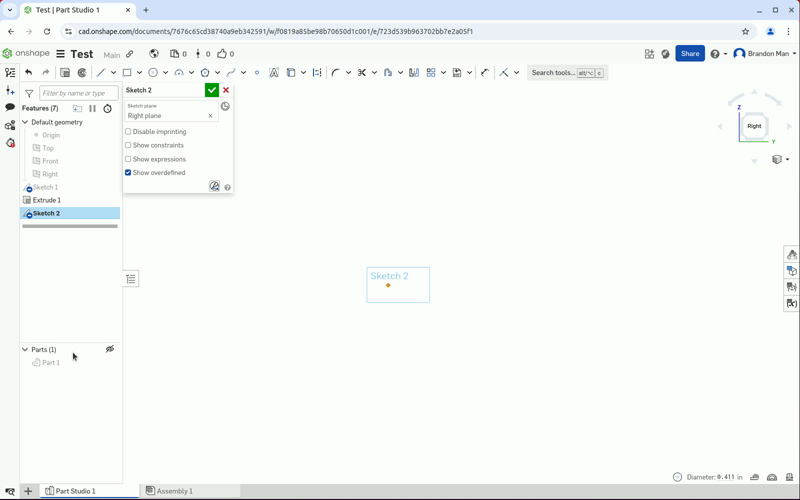
key(shift+e)
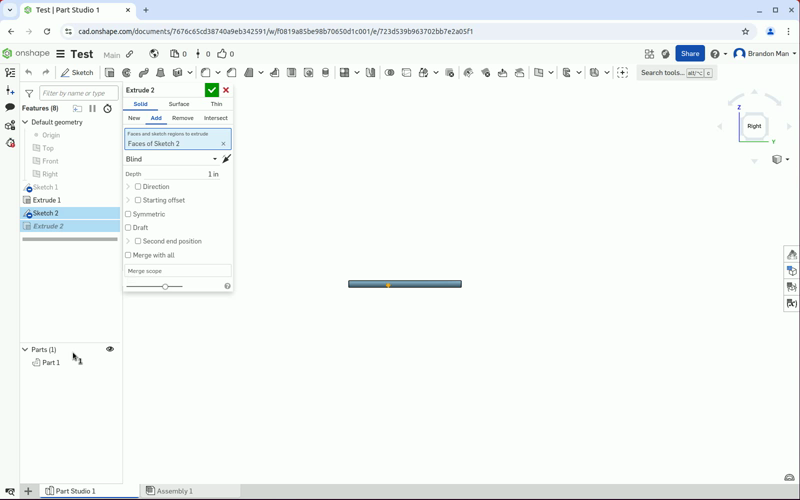
mouse_move(143, 106)
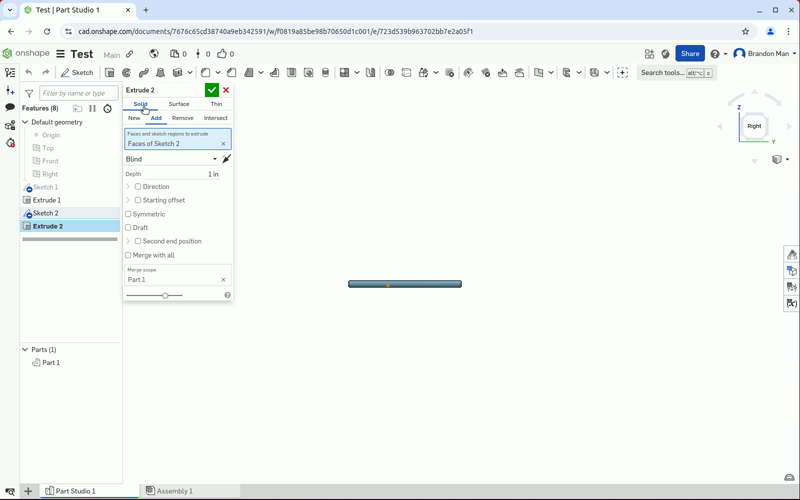
click(143, 106)
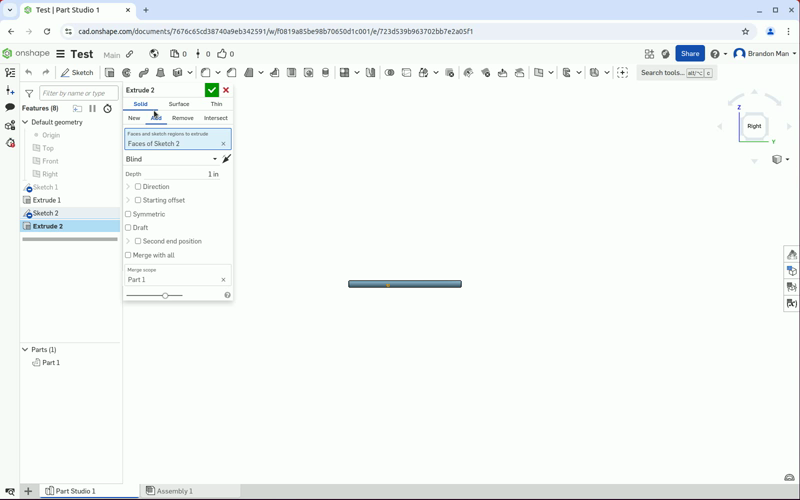
mouse_move(186, 120)
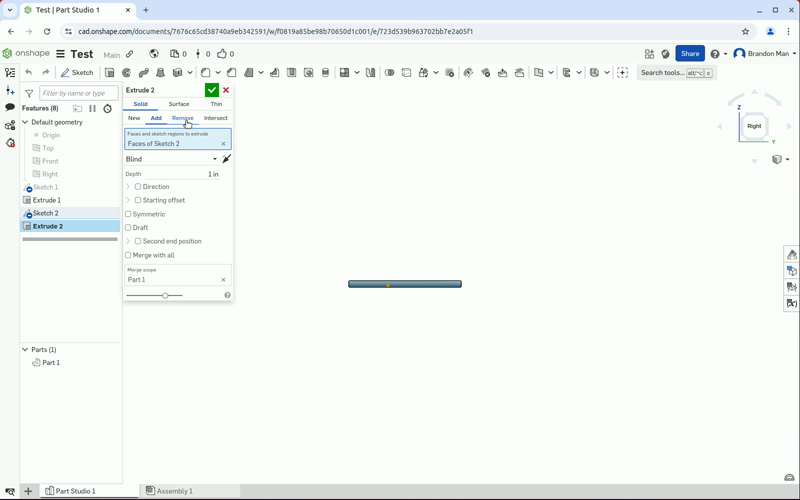
click(186, 120)
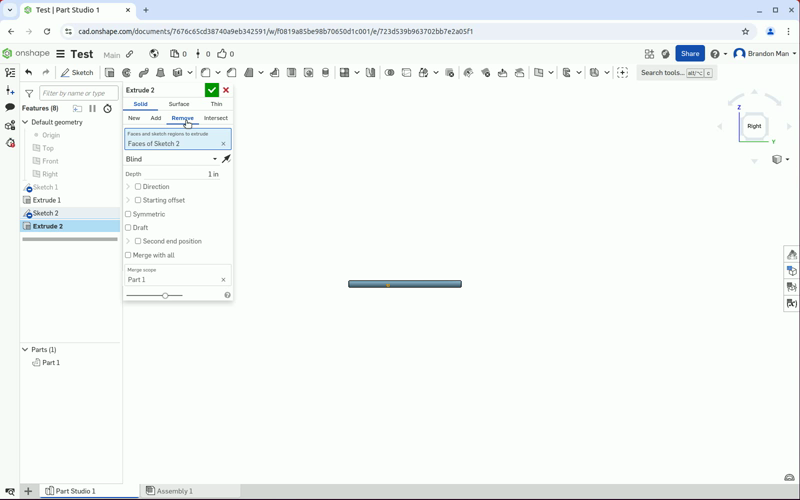
key(tab, 4)
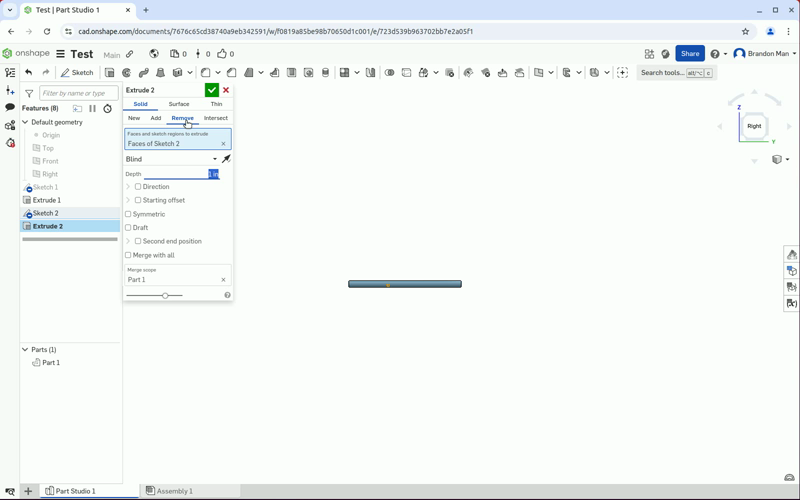
text(0.963)
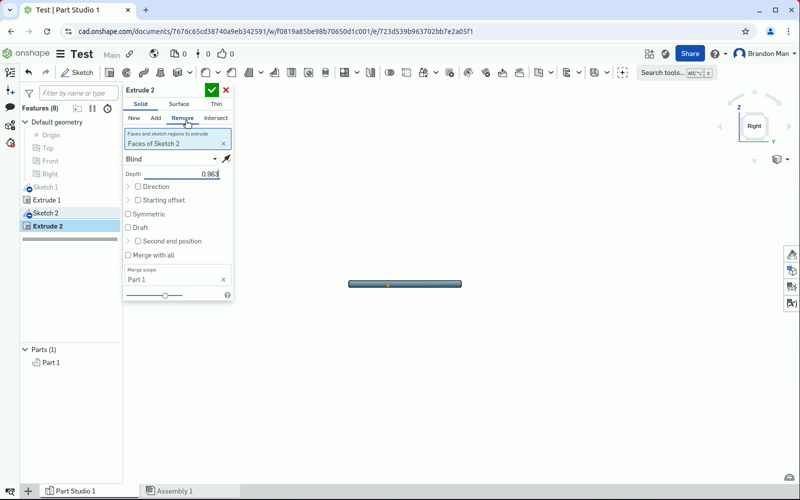
key(tab, 3)
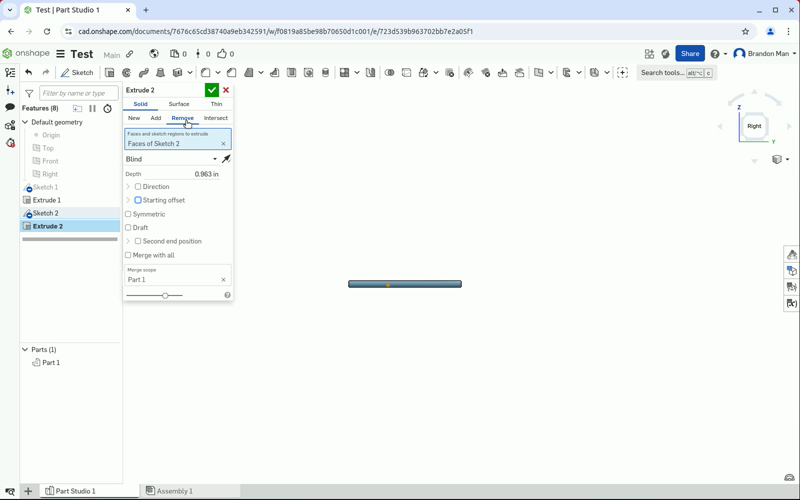
key(tab, 2)
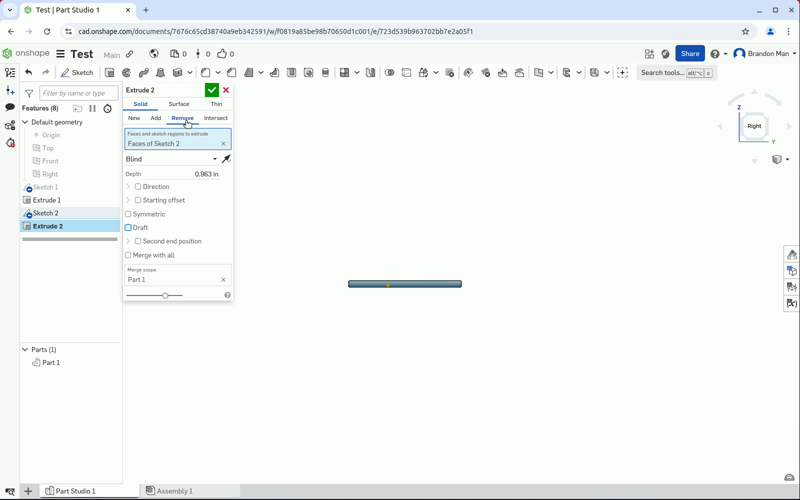
key(space)
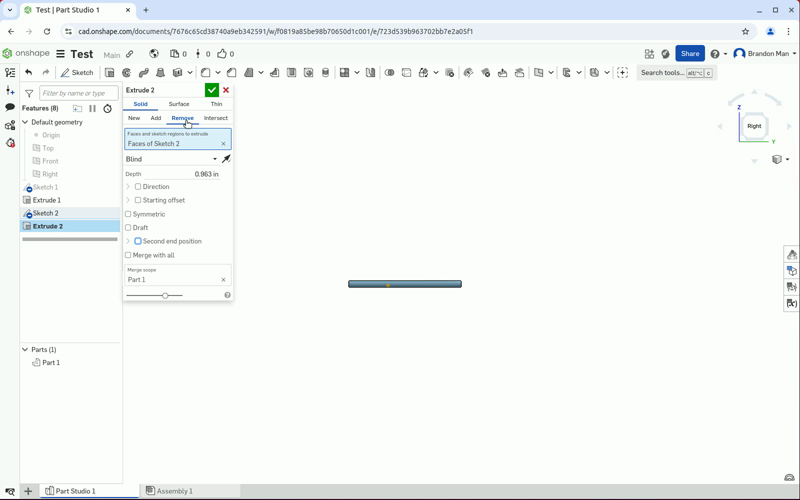
key(tab, 3)
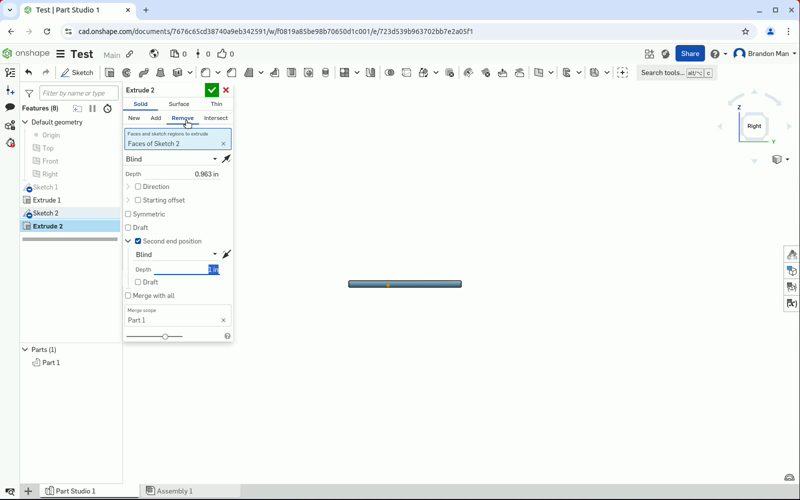
text(0.963)
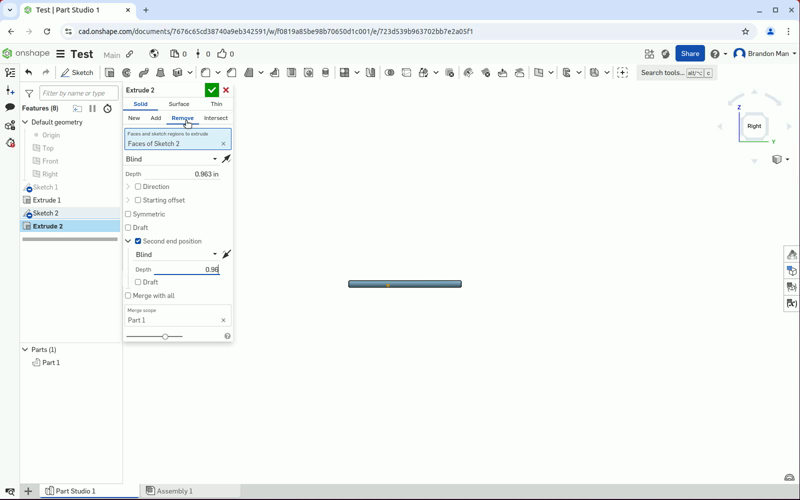
key(tab, 2)
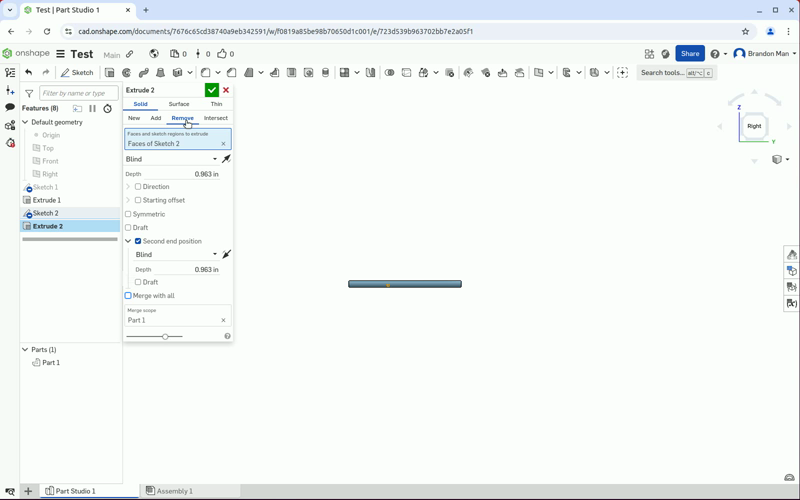
key(space)
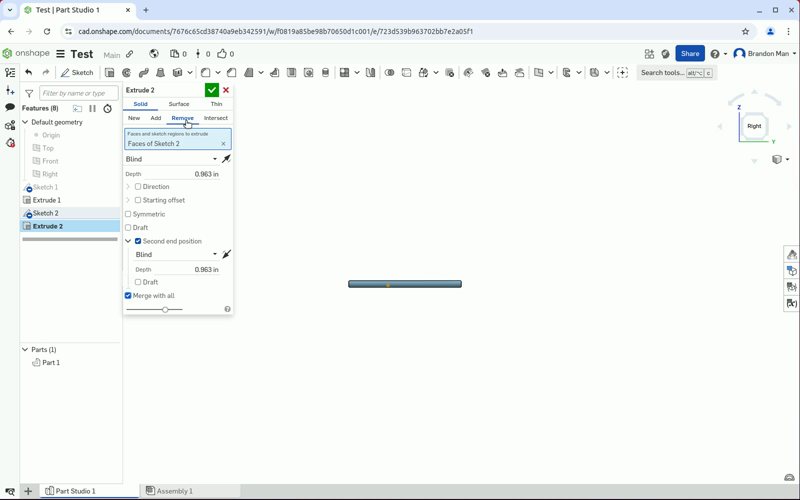
key(enter)
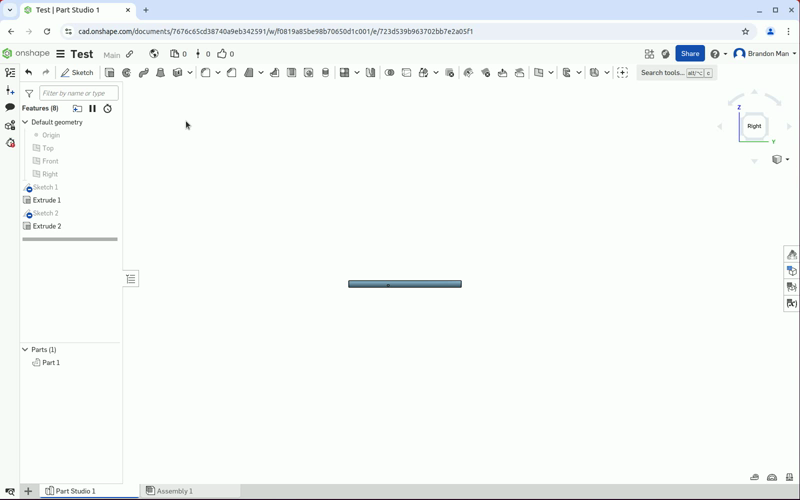
key(shift+h)
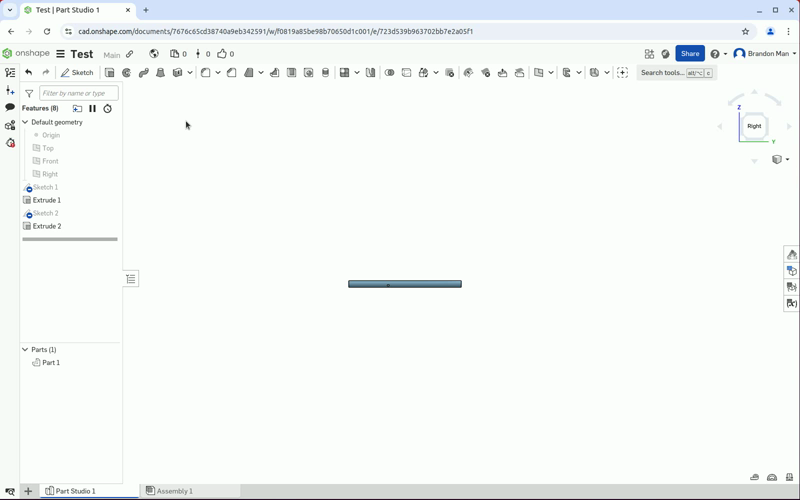
key(shift+h)
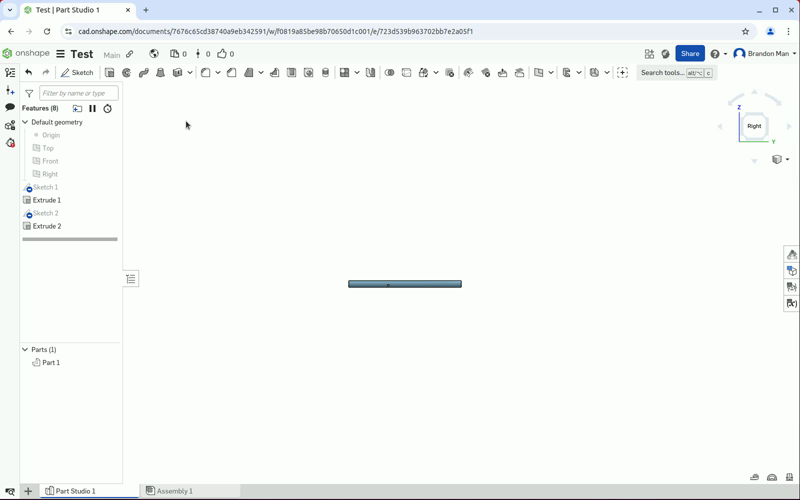
mouse_move(73, 189)
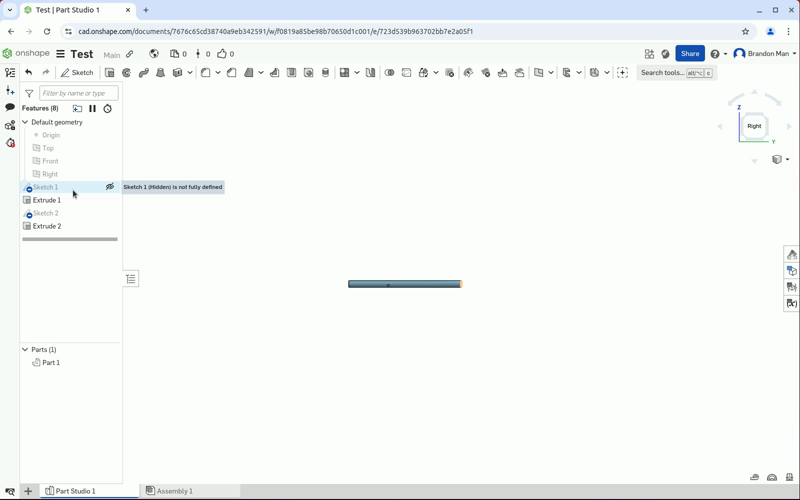
click(73, 189)
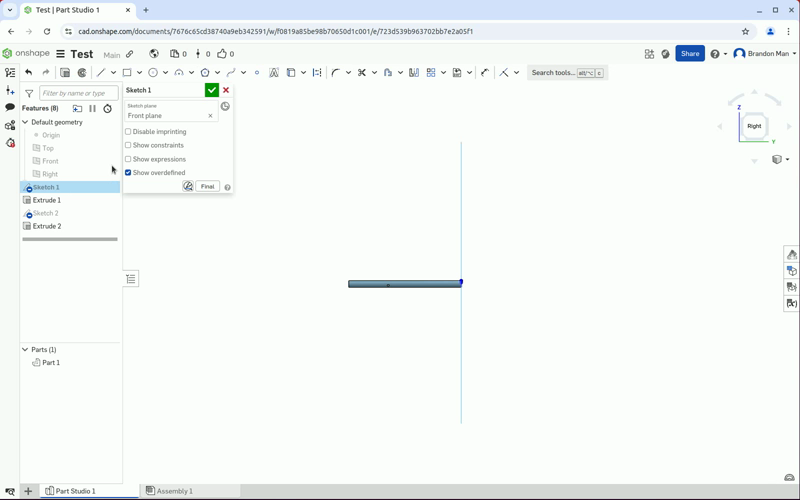
mouse_move(229, 92)
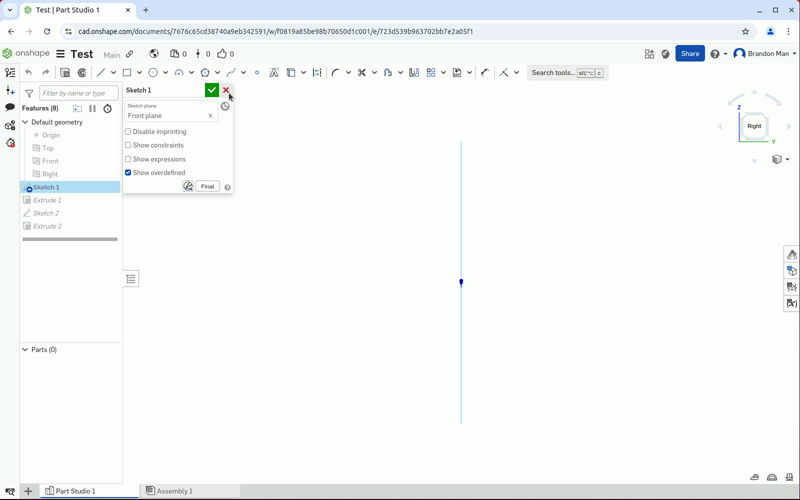
click(229, 92)
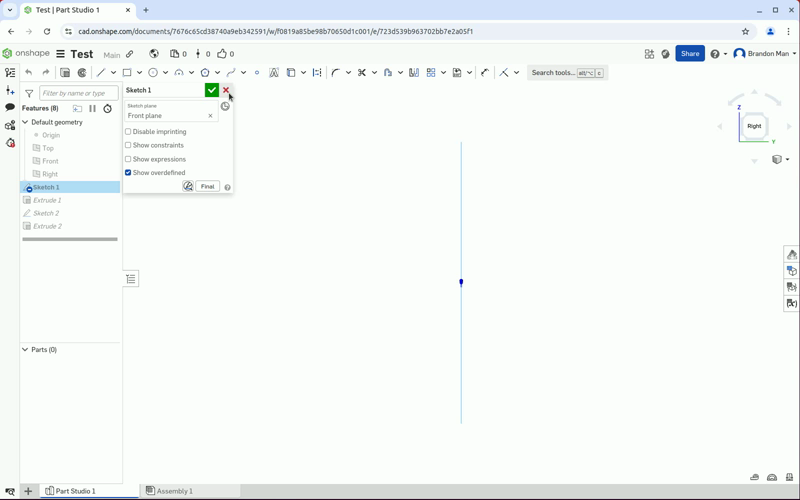
key(shift+s)
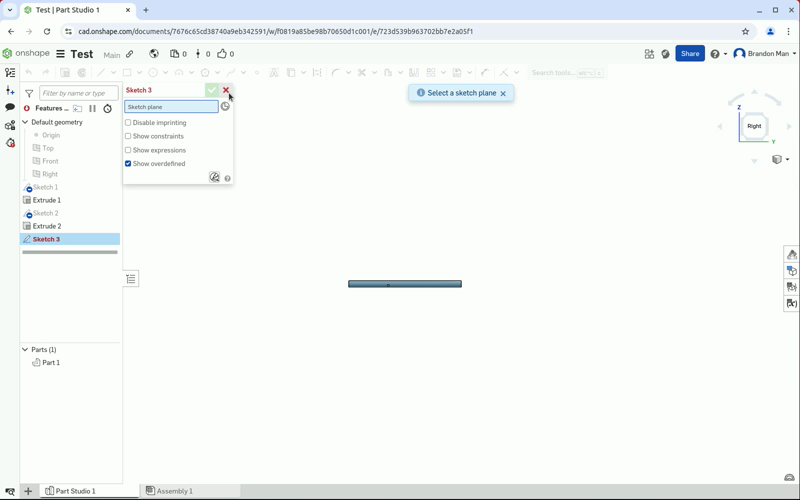
mouse_move(73, 176)
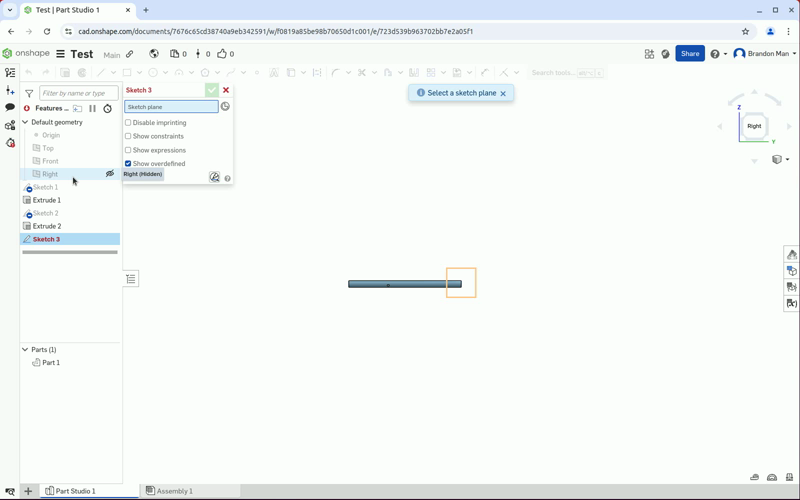
click(73, 176)
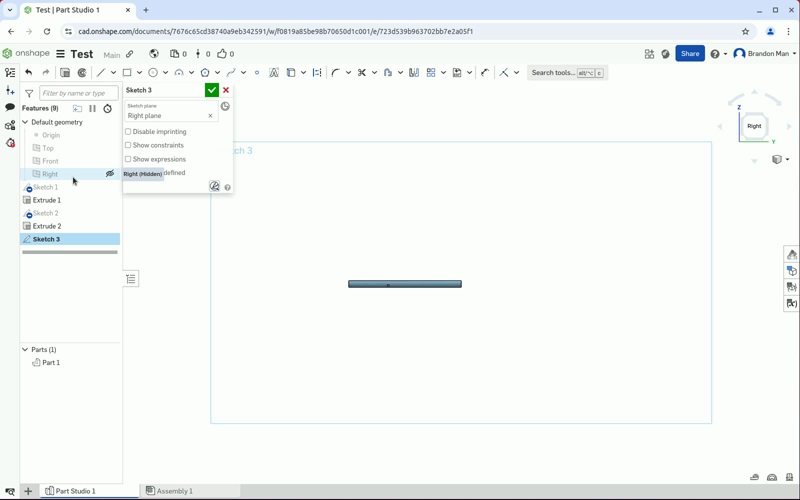
mouse_move(73, 352)
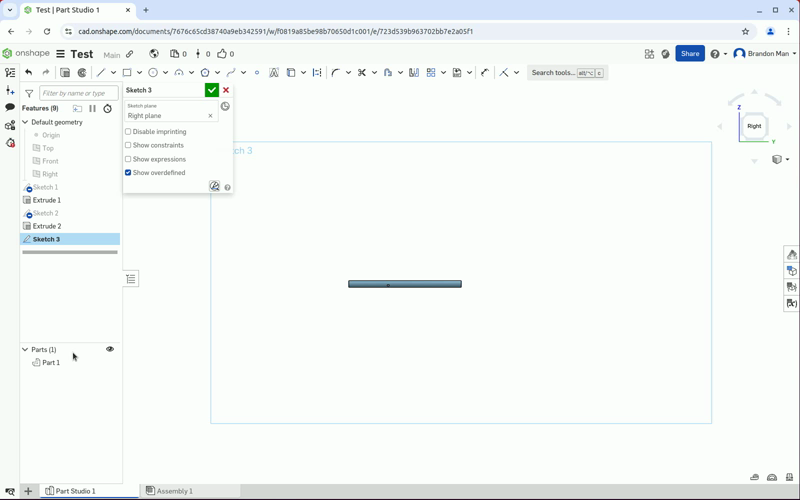
key(y)
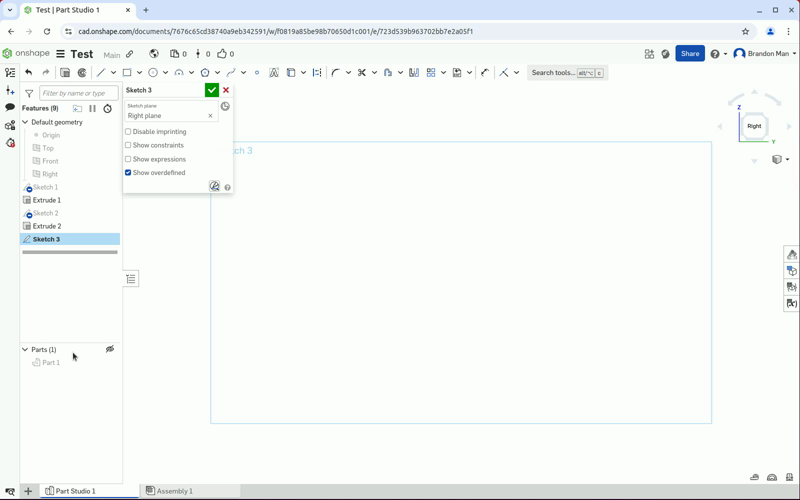
key(c)
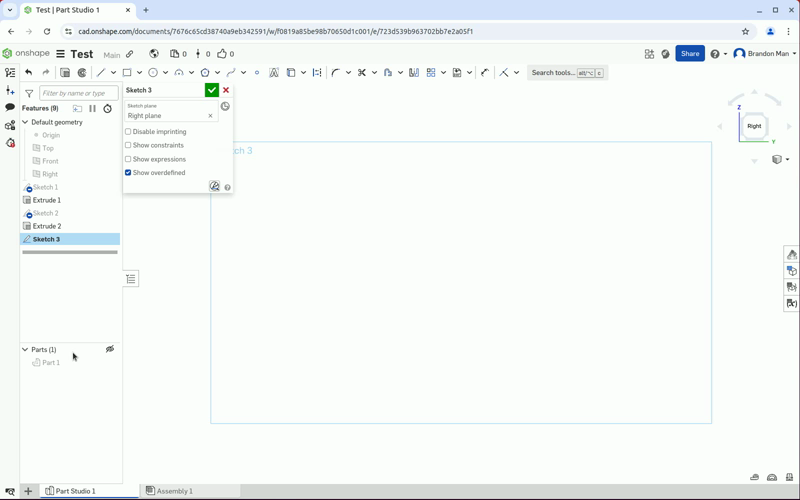
key_down(shift)
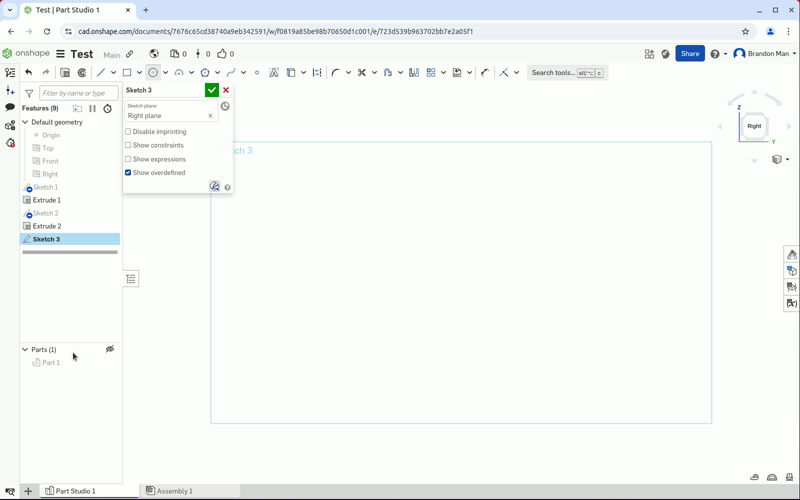
mouse_move(388, 282)
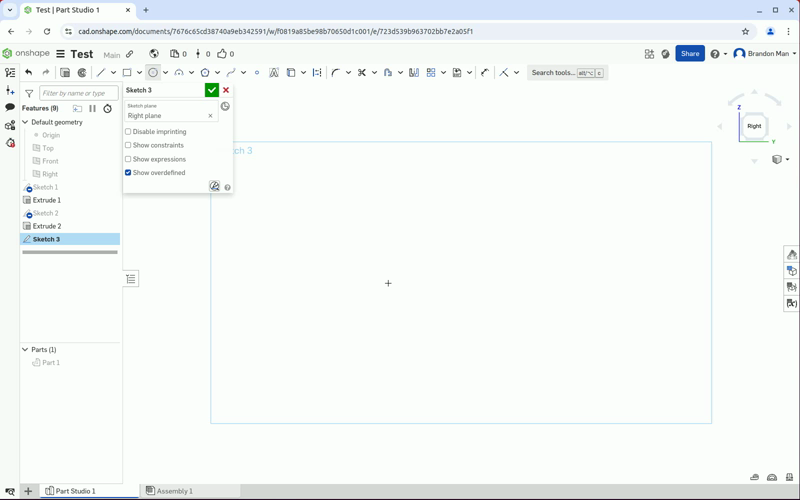
click(388, 282)
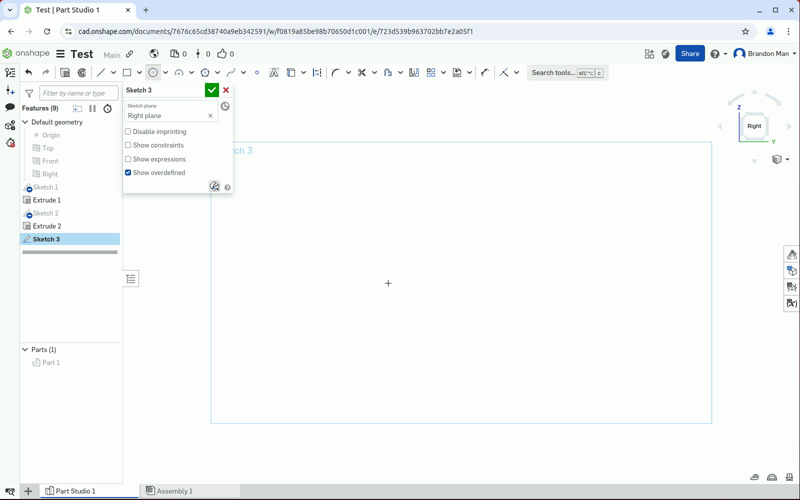
key_up(shift)
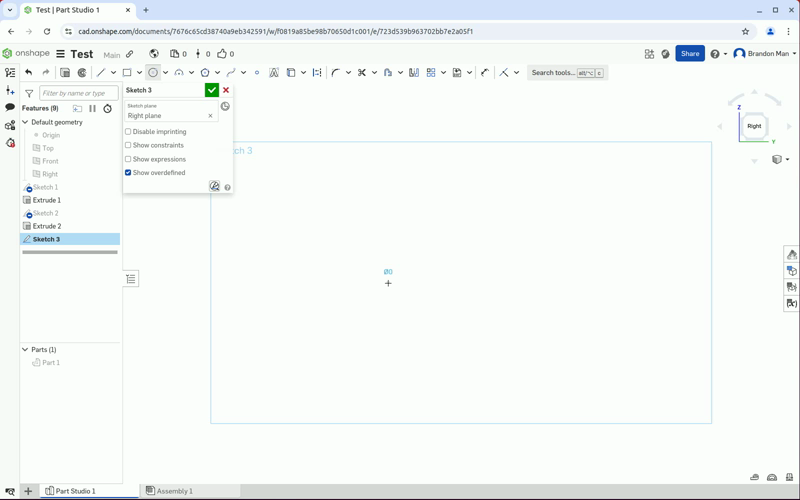
mouse_move(389, 282)
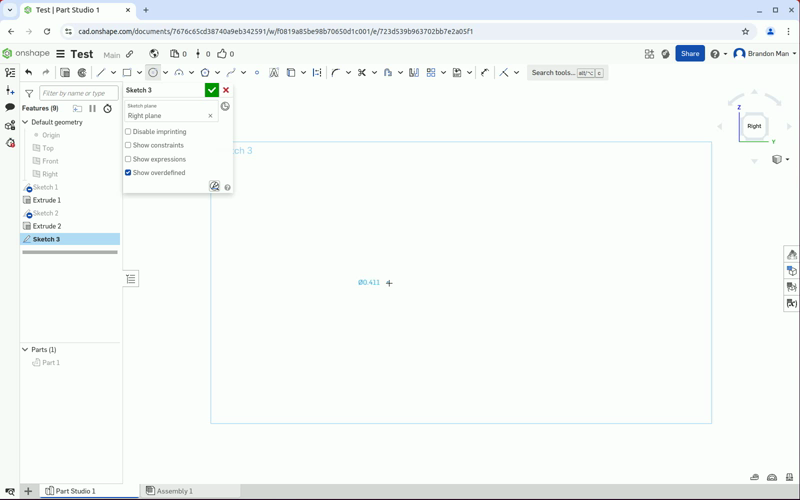
scroll(6)
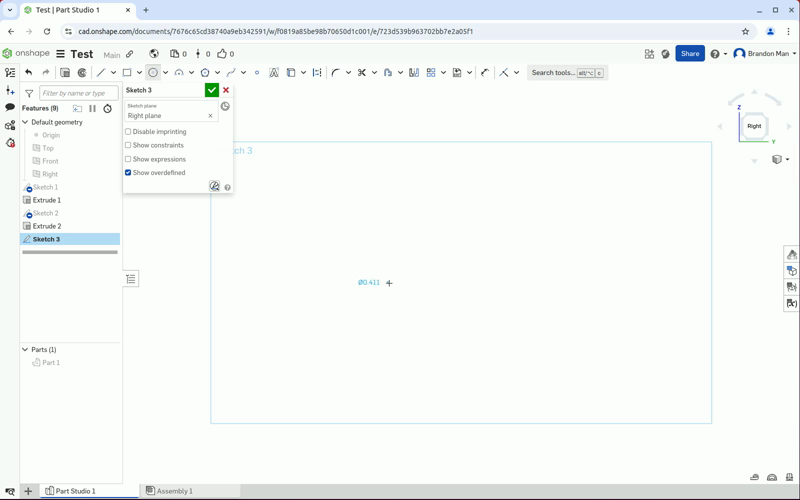
scroll(6)
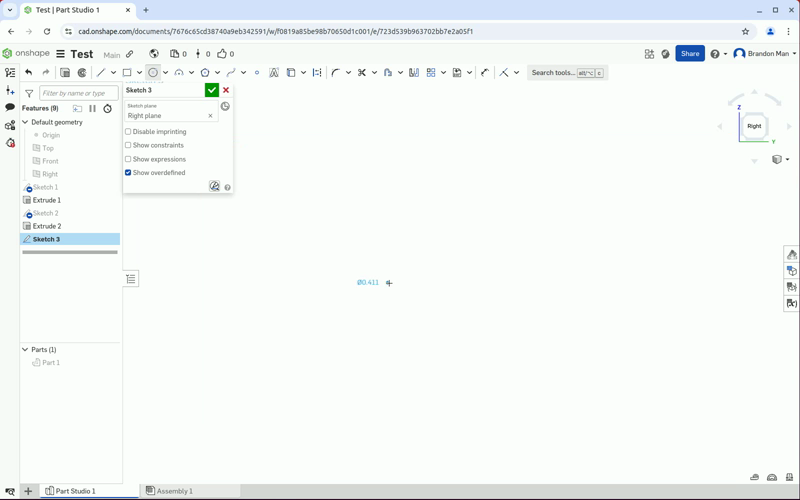
scroll(6)
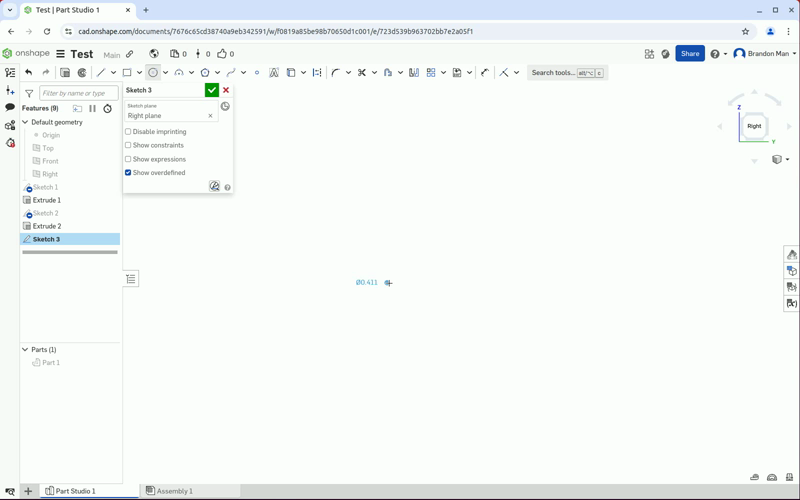
scroll(6)
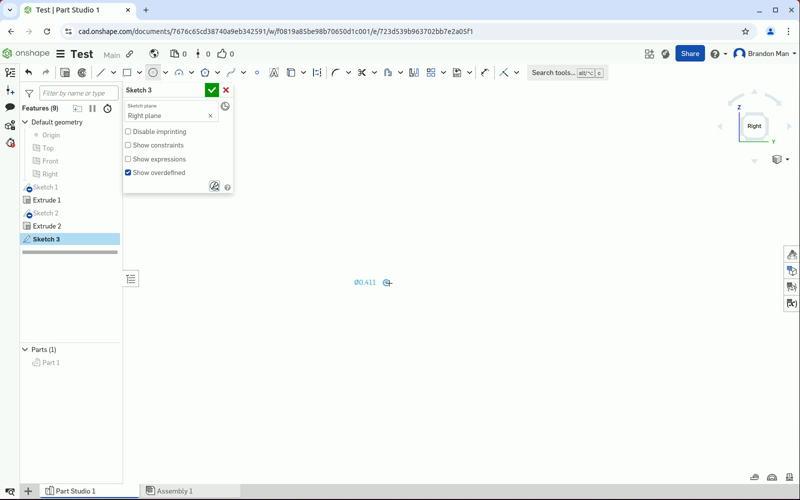
scroll(6)
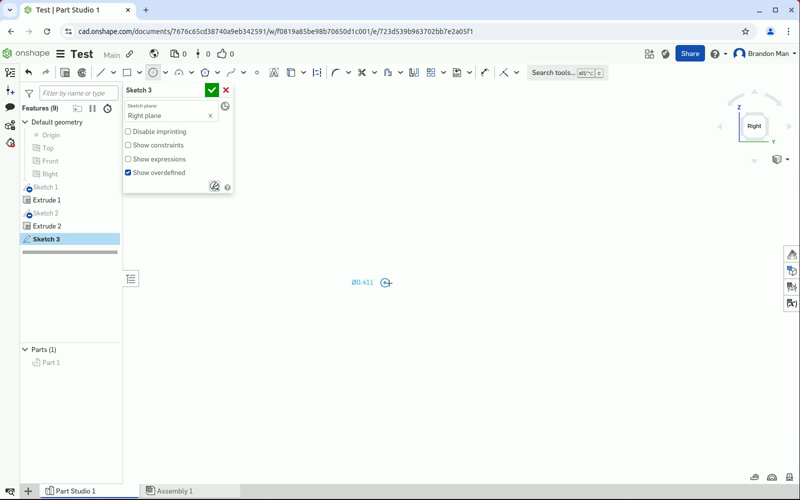
scroll(6)
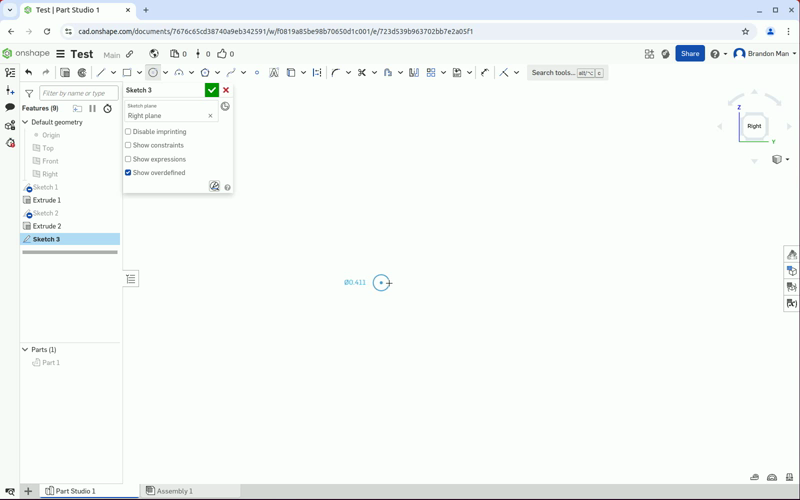
scroll(6)
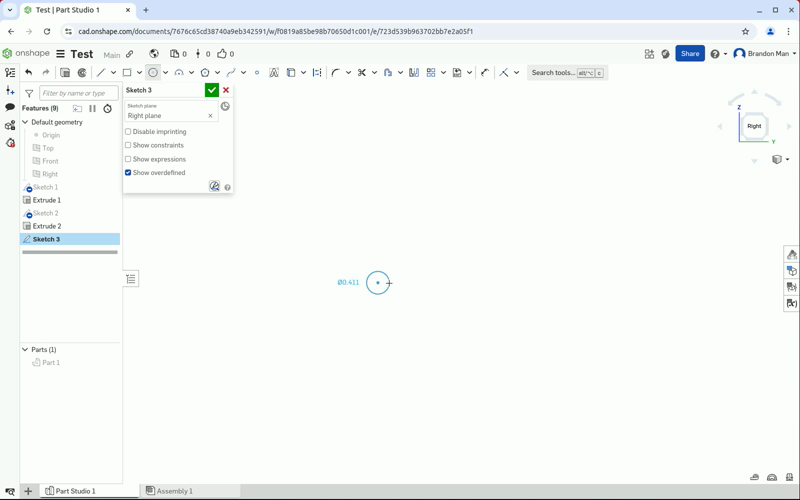
click(389, 282)
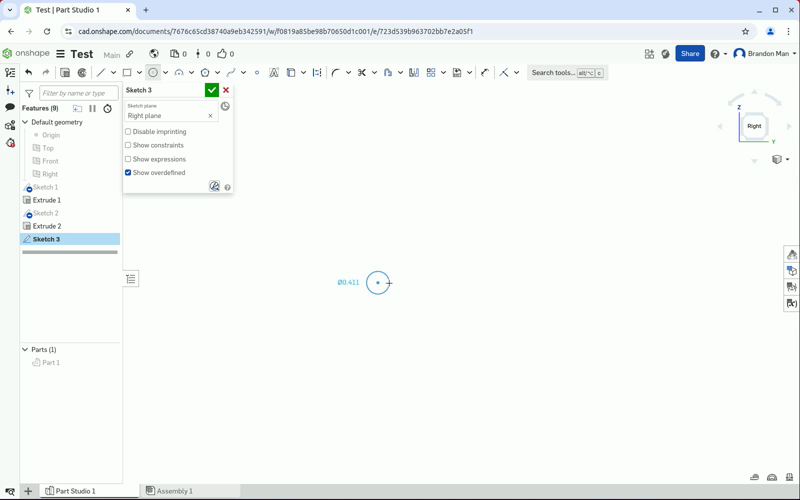
scroll(-6)
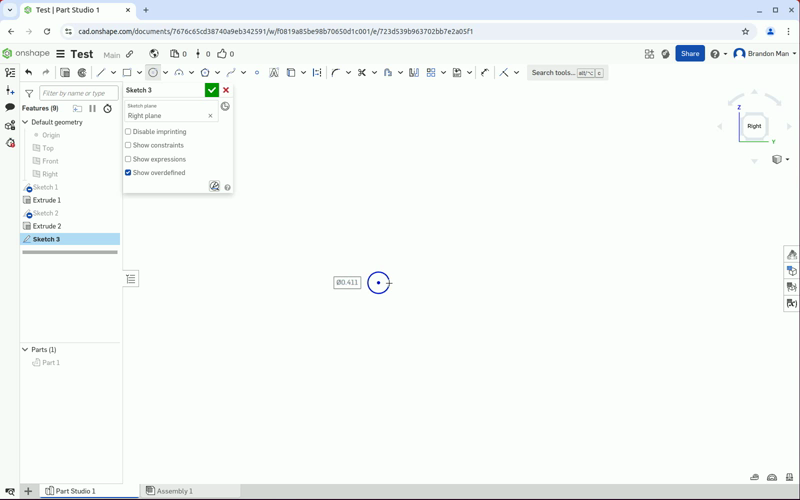
scroll(-6)
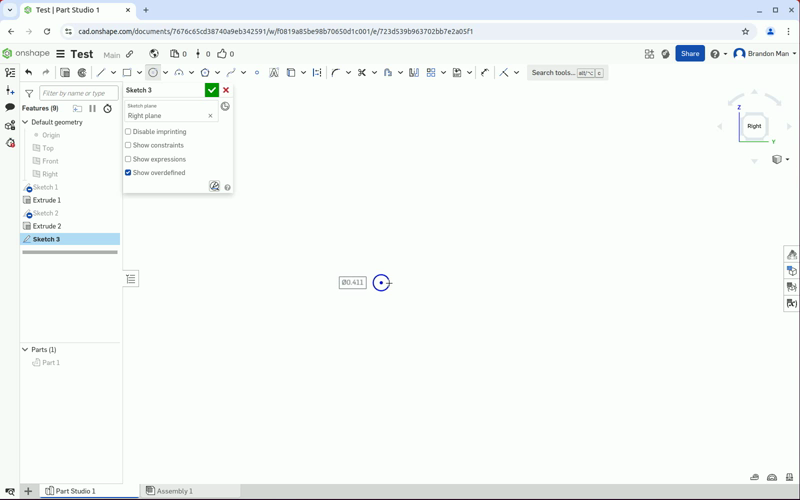
scroll(-6)
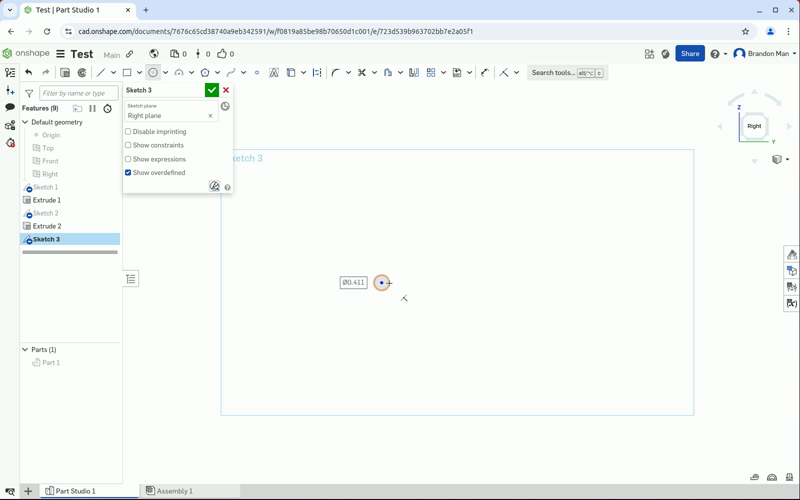
scroll(-6)
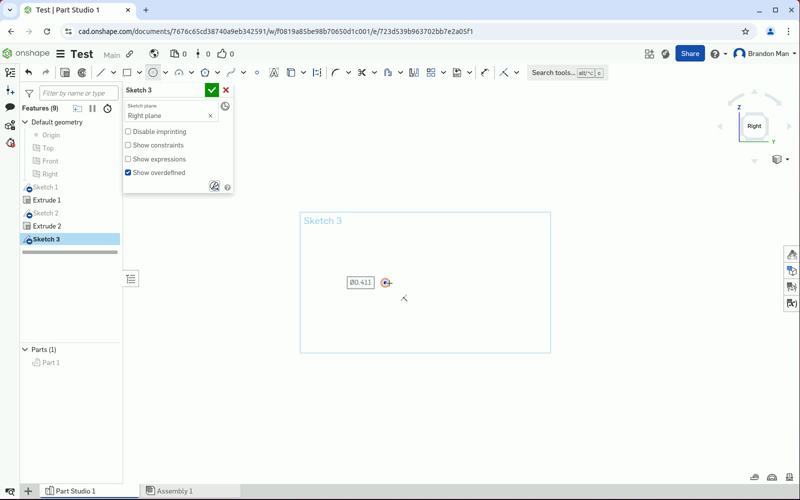
scroll(-6)
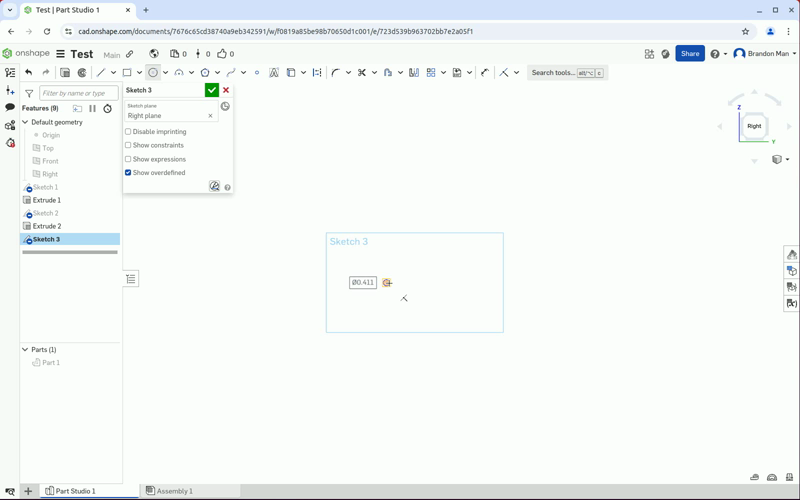
scroll(-6)
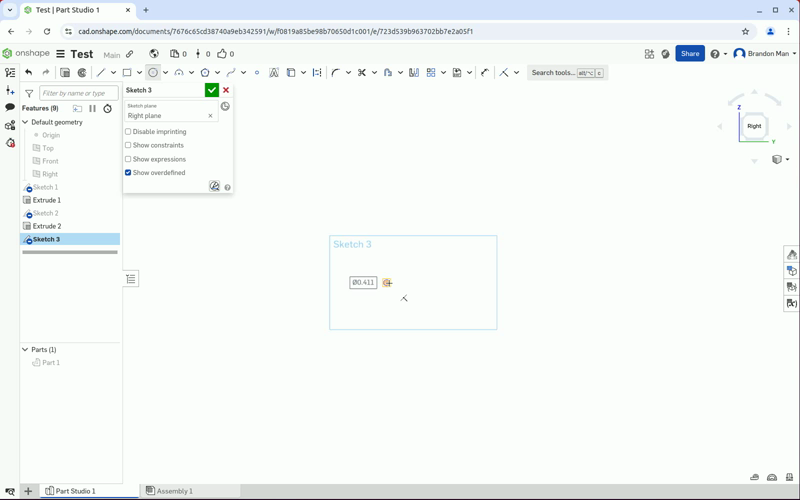
scroll(-6)
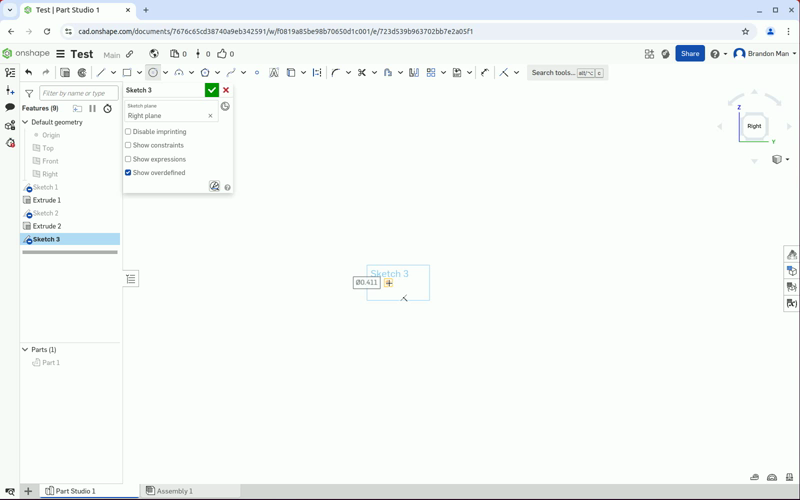
key(esc)
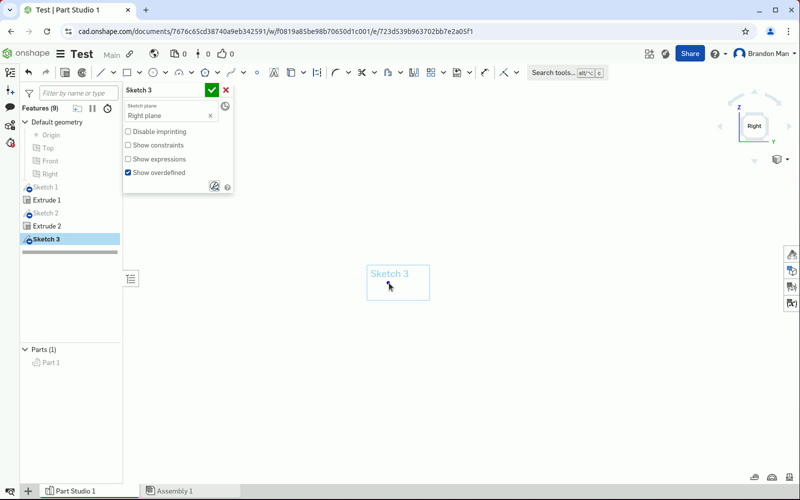
mouse_move(388, 282)
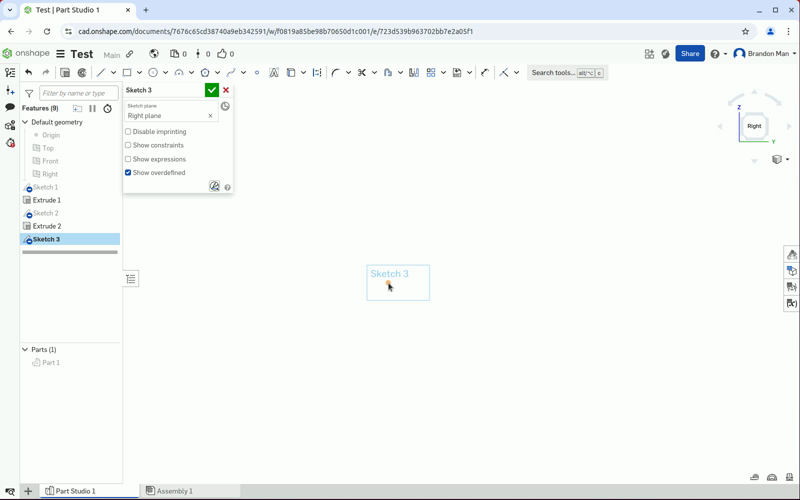
scroll(6)
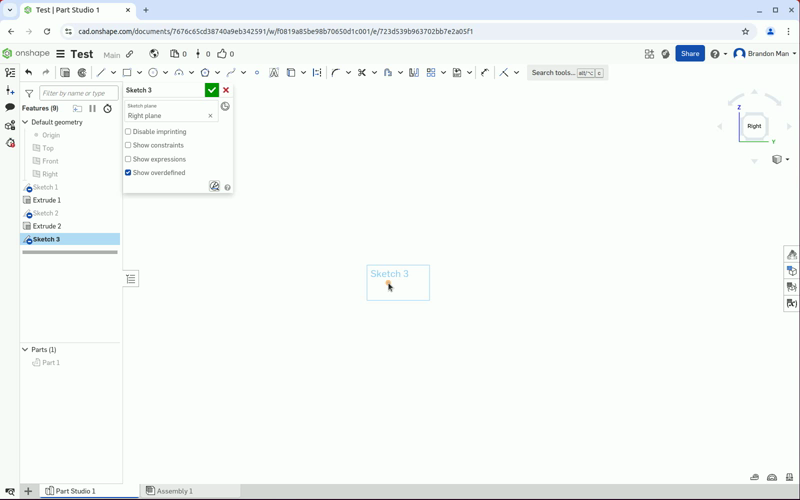
scroll(6)
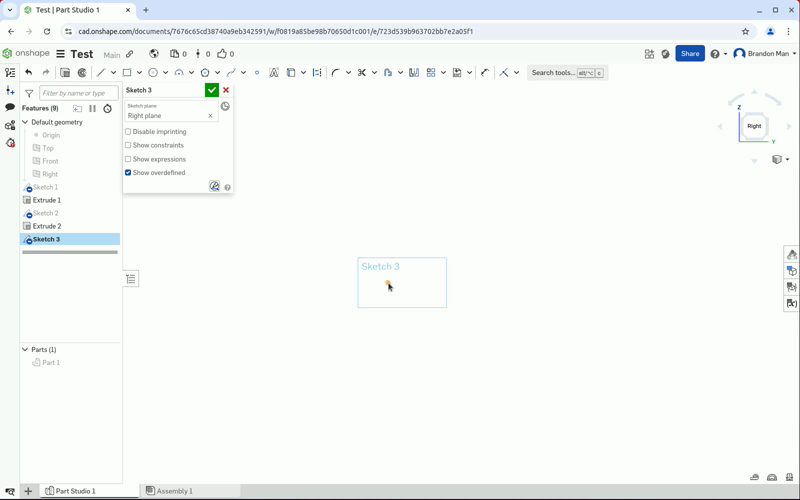
scroll(6)
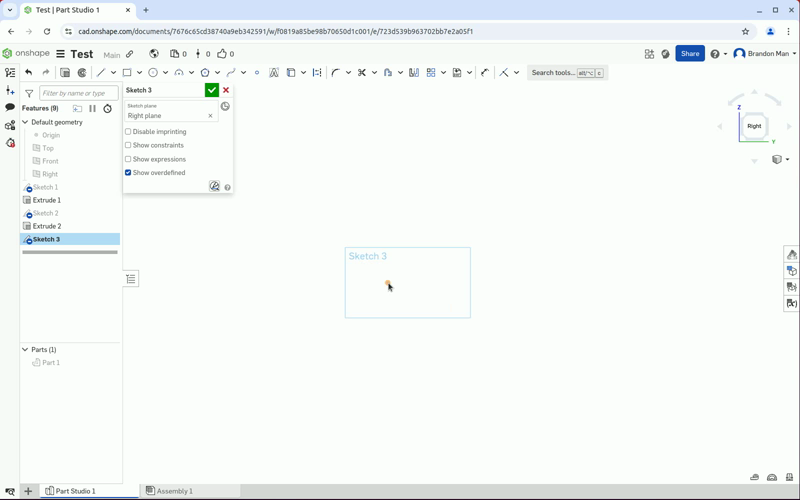
scroll(6)
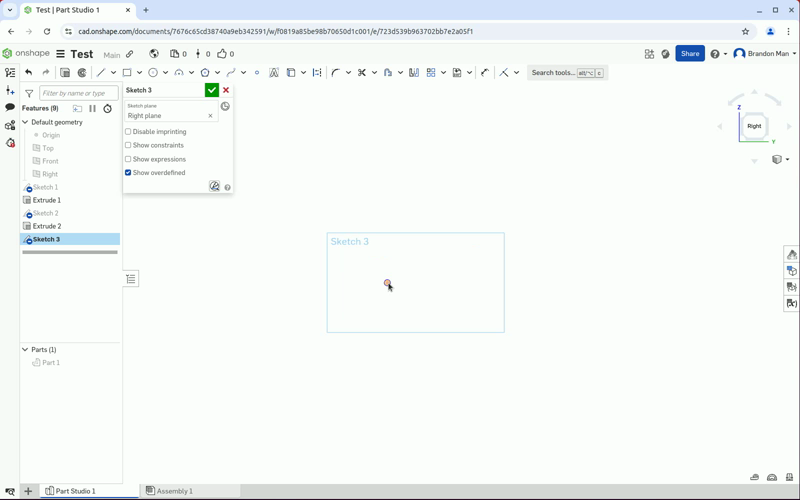
scroll(6)
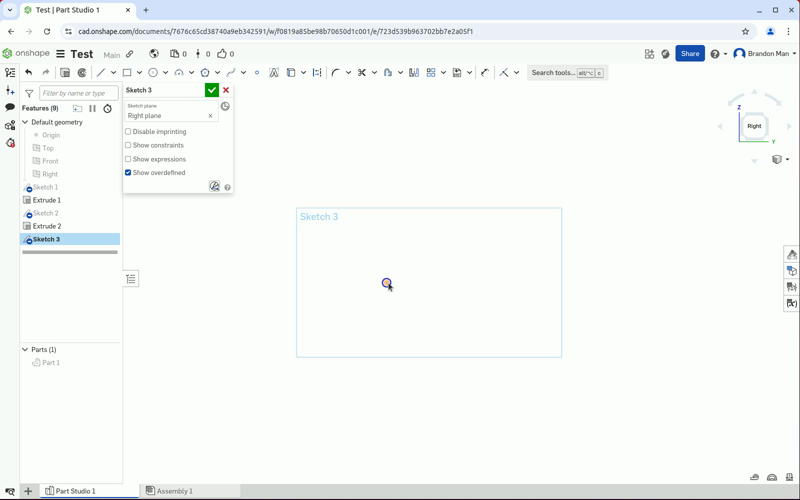
scroll(6)
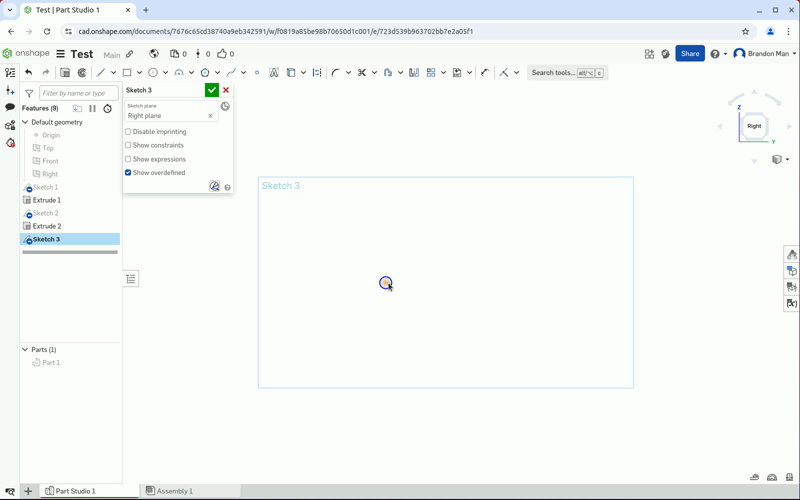
scroll(6)
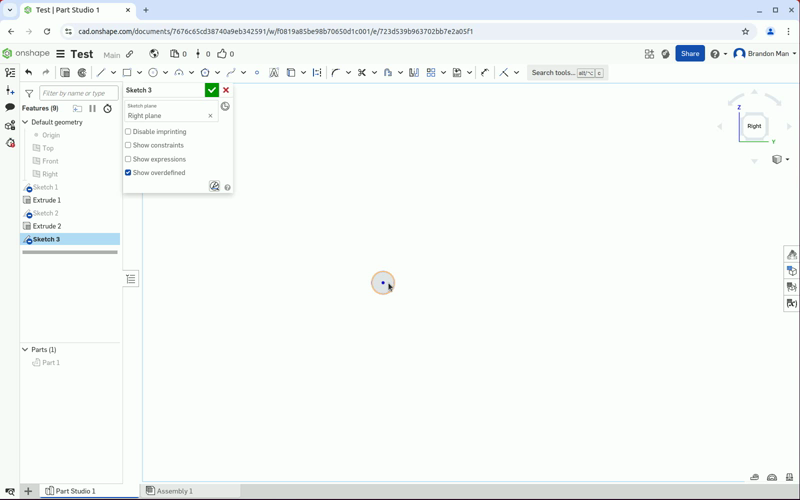
click(388, 282)
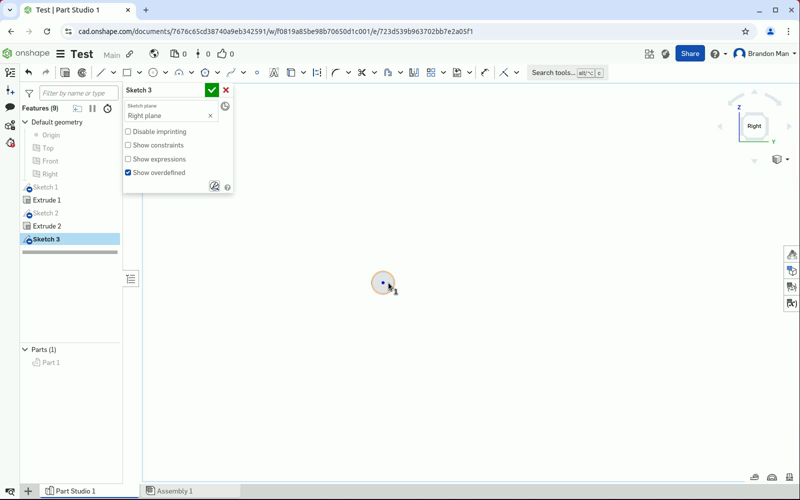
scroll(-6)
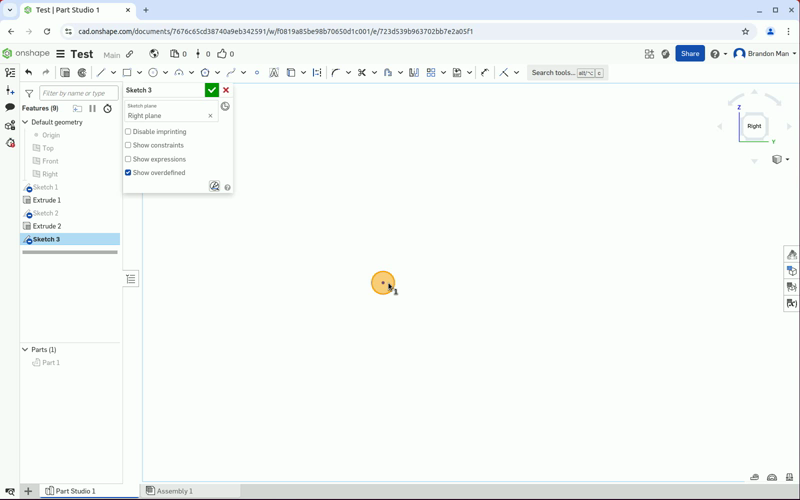
scroll(-6)
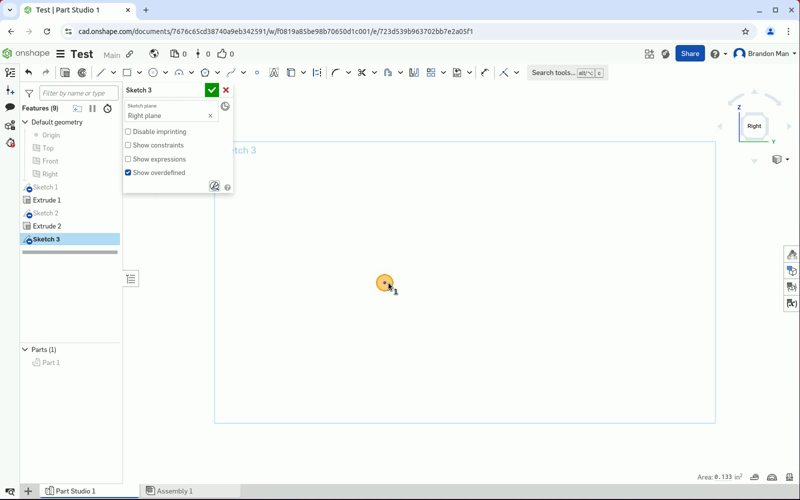
scroll(-6)
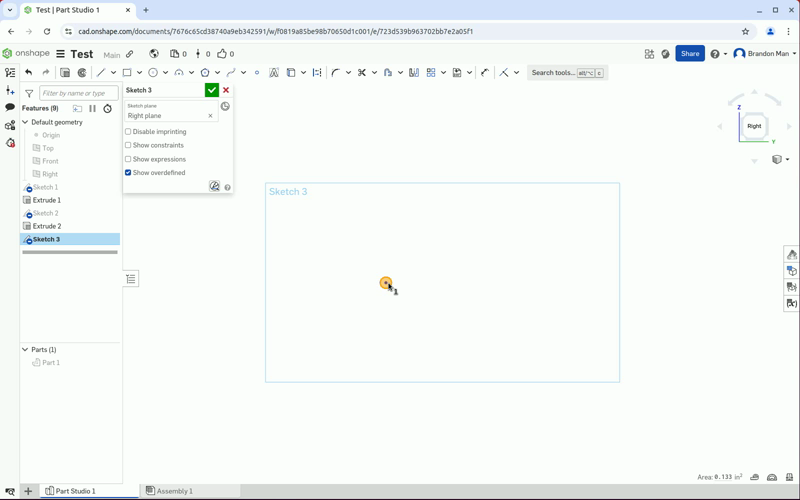
scroll(-6)
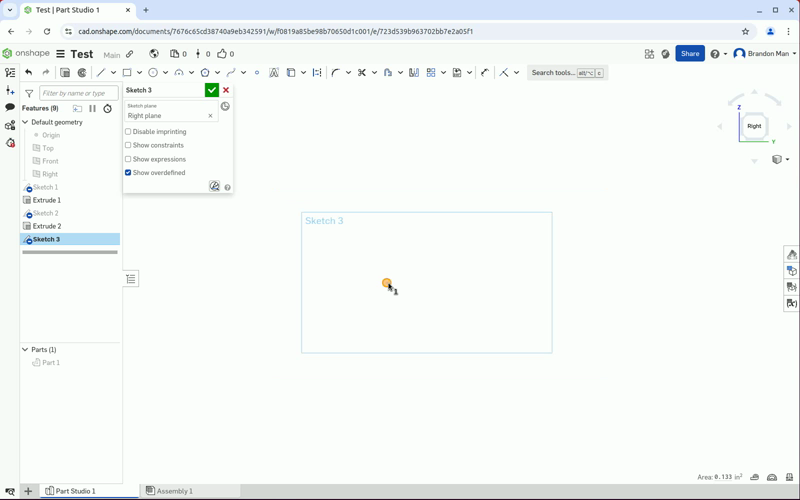
scroll(-6)
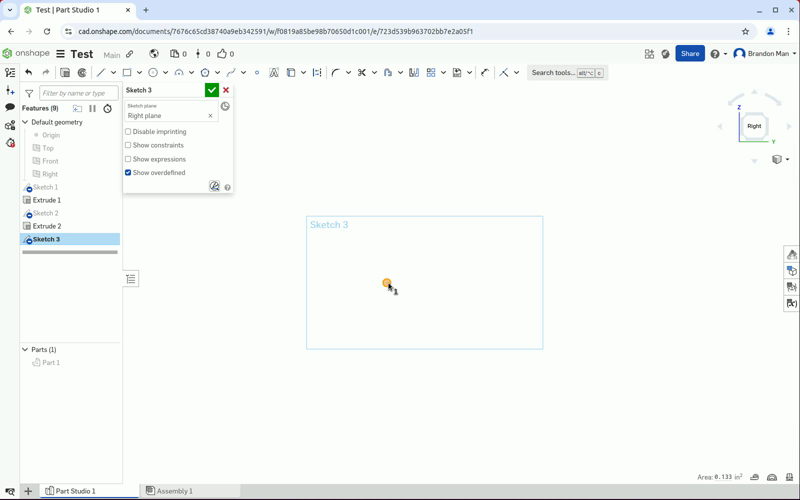
scroll(-6)
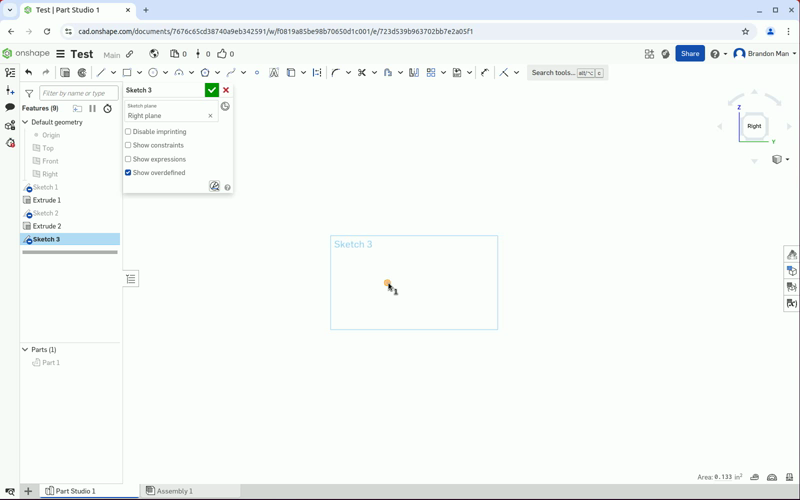
scroll(-6)
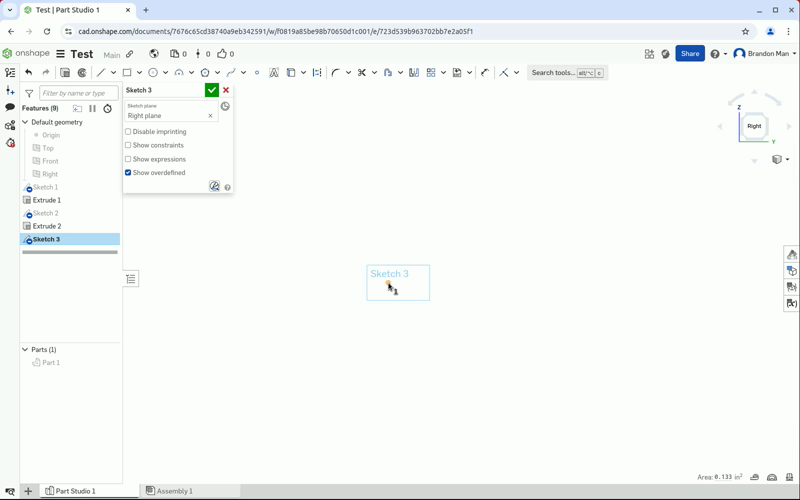
mouse_move(73, 352)
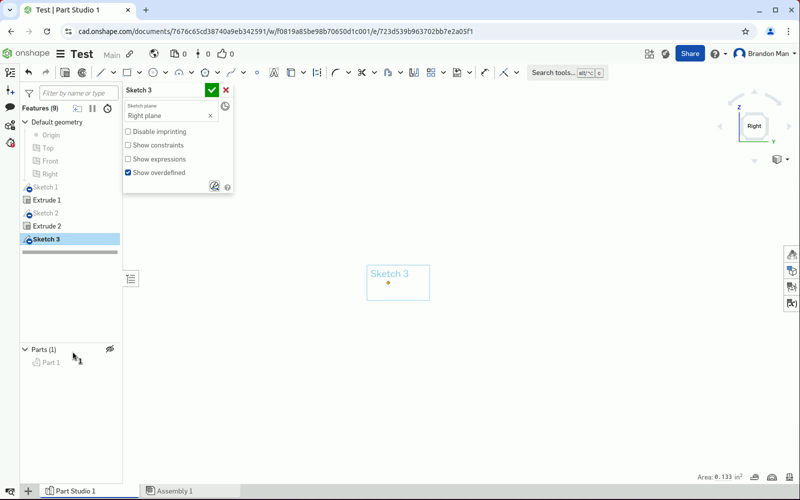
key(shift+y)
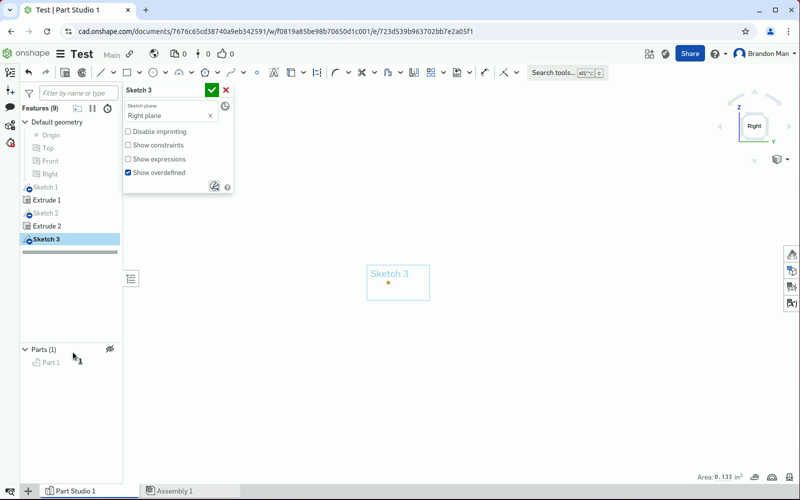
key(shift+e)
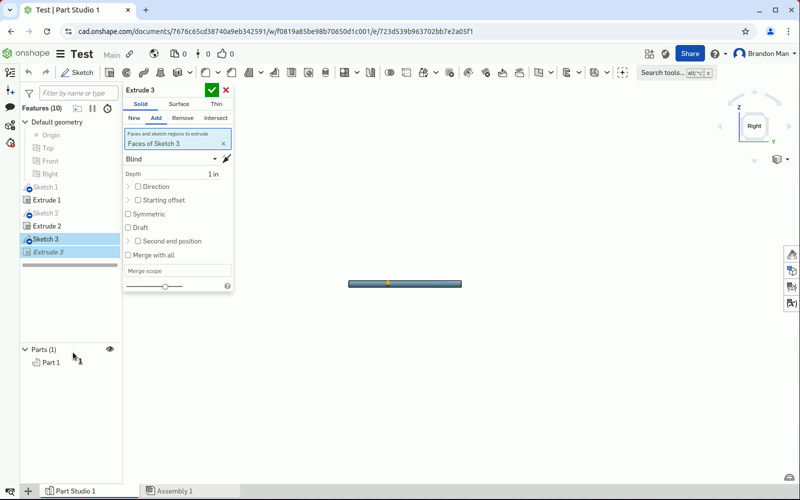
mouse_move(143, 106)
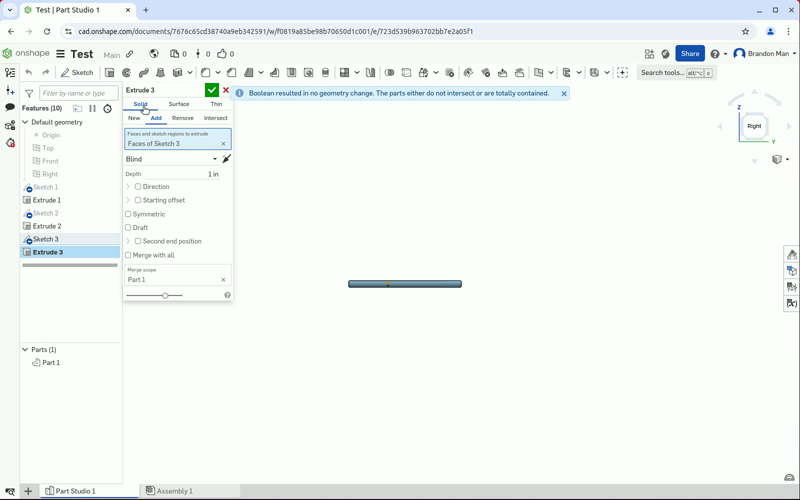
click(143, 106)
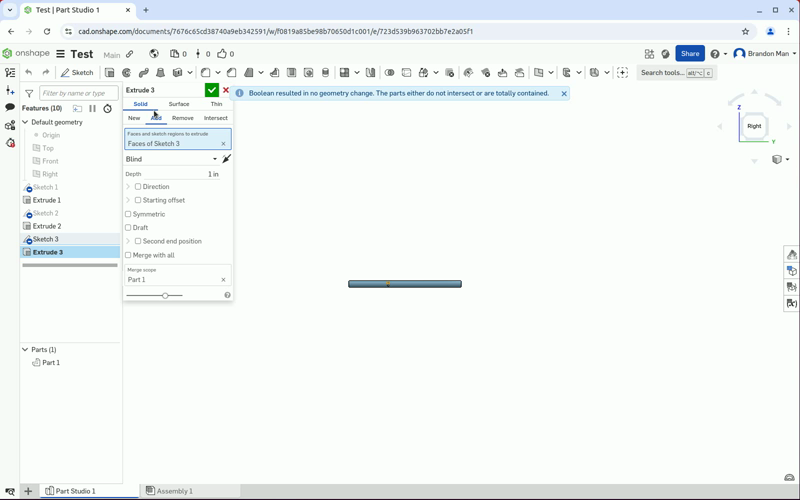
mouse_move(186, 120)
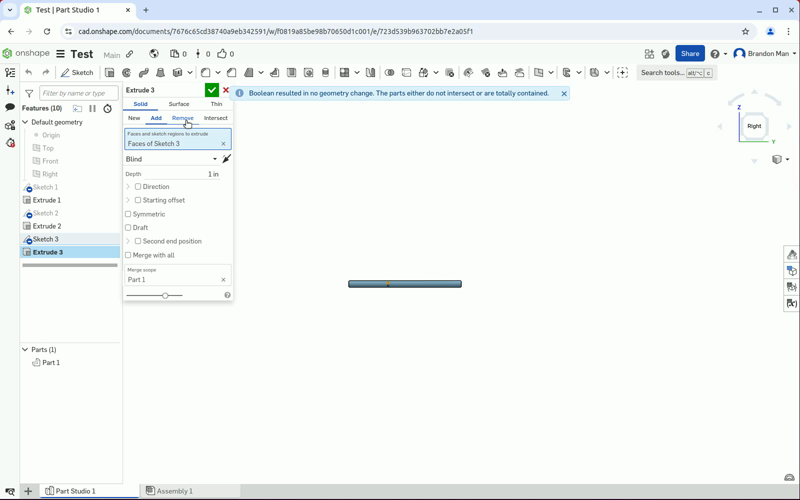
click(186, 120)
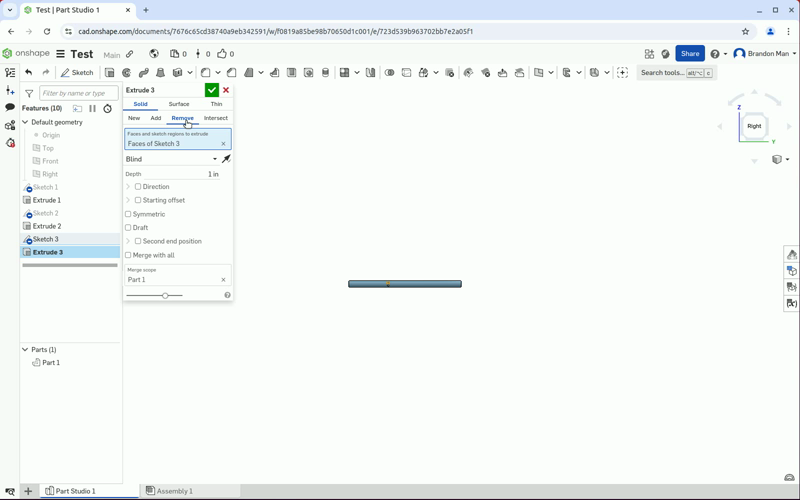
key(tab, 4)
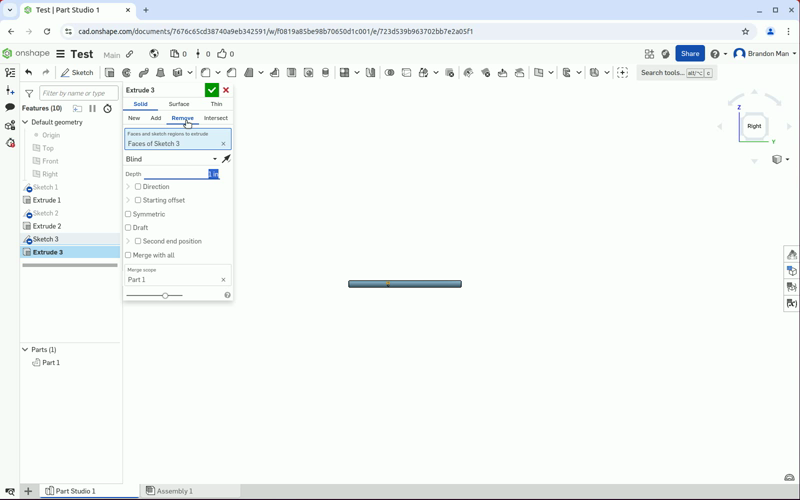
text(0.963)
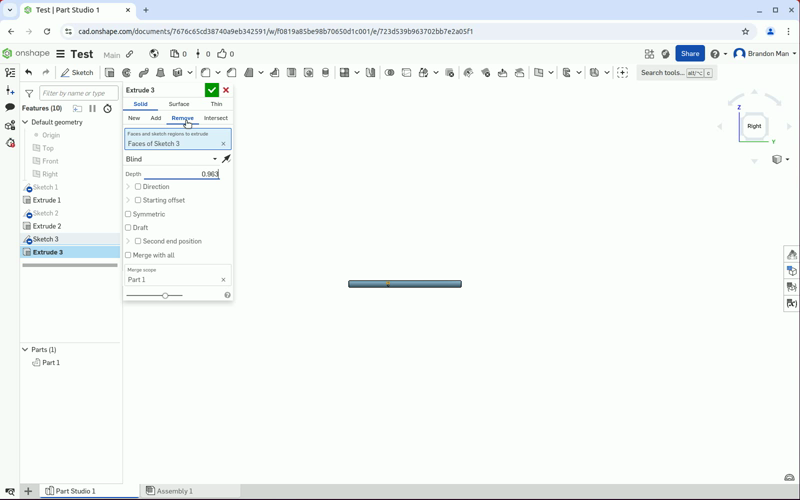
key(tab, 3)
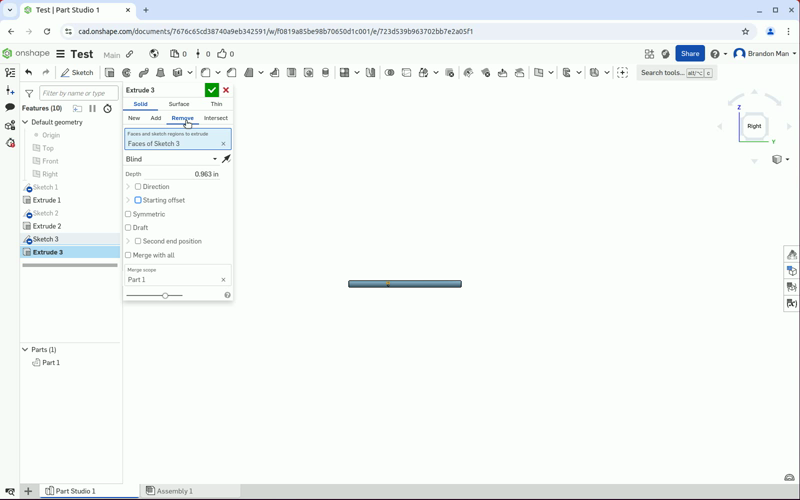
key(tab, 2)
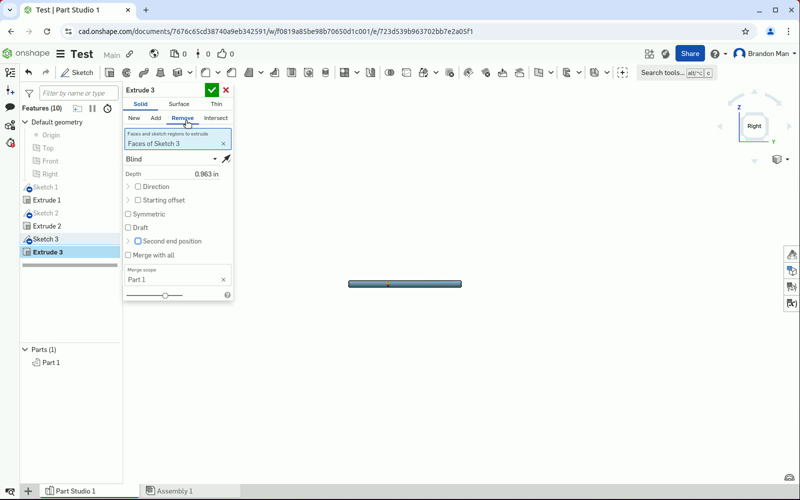
key(space)
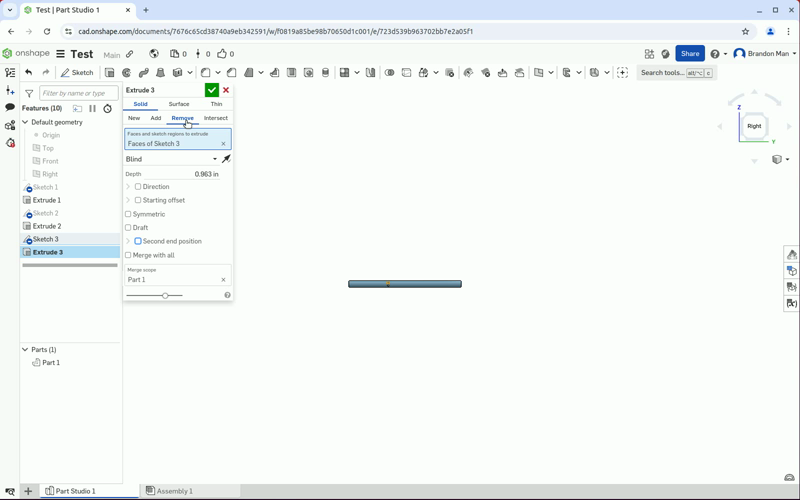
key(tab, 3)
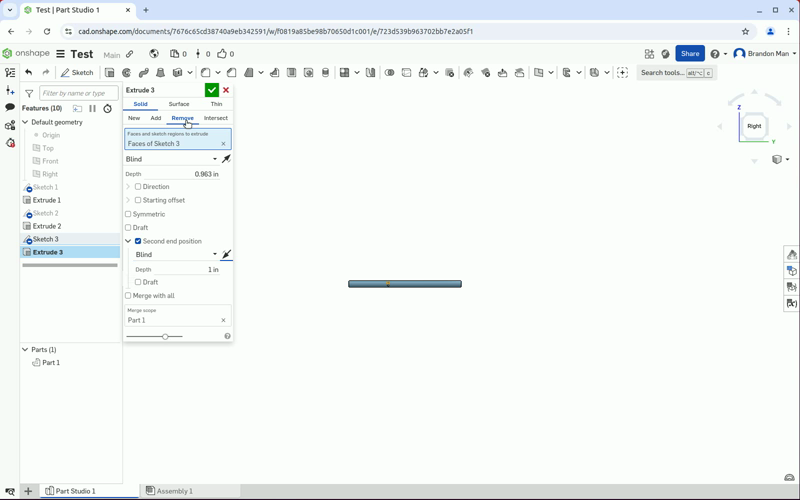
text(0.963)
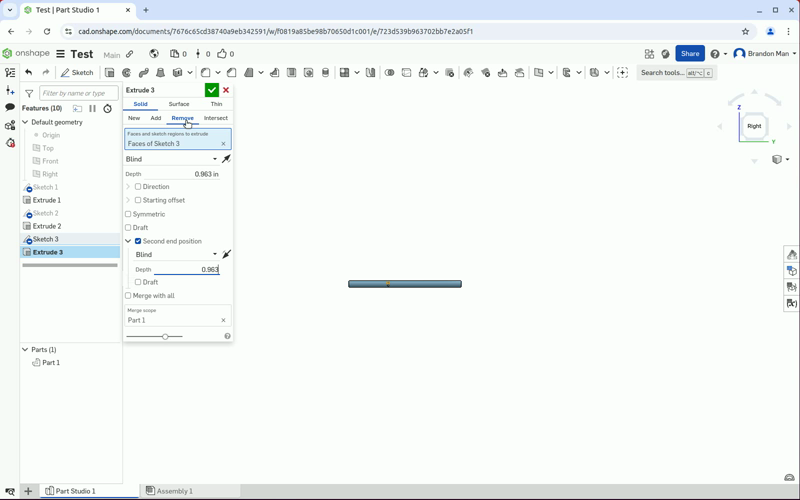
key(tab, 2)
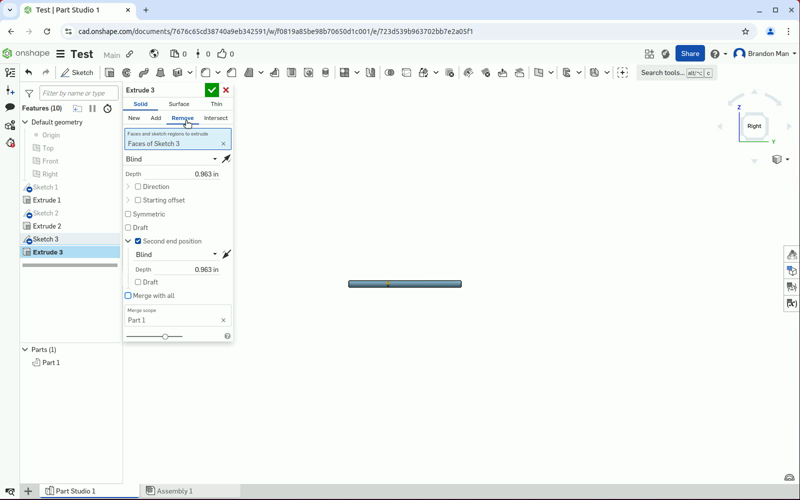
key(space)
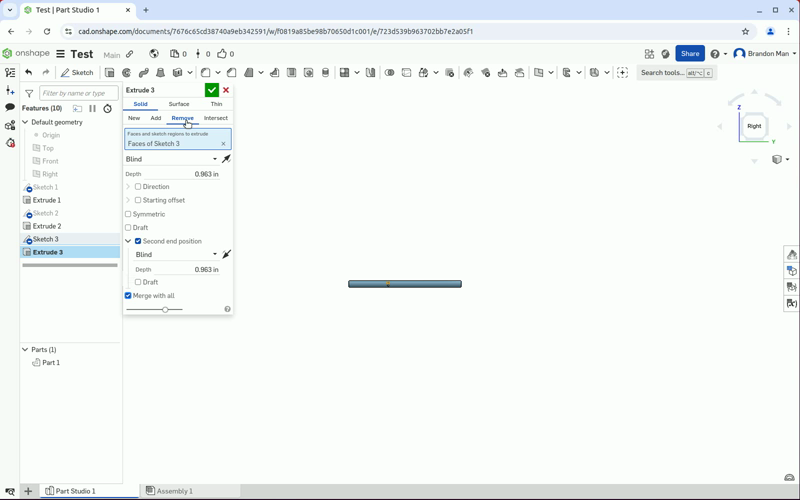
key(enter)
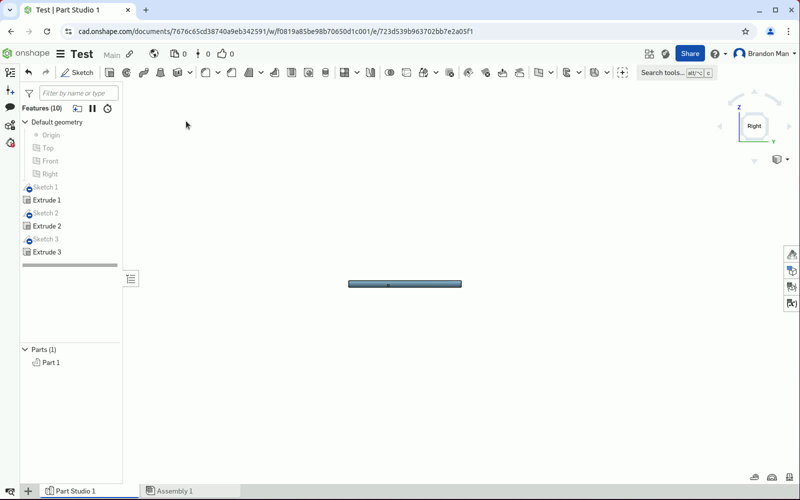
key(shift+h)
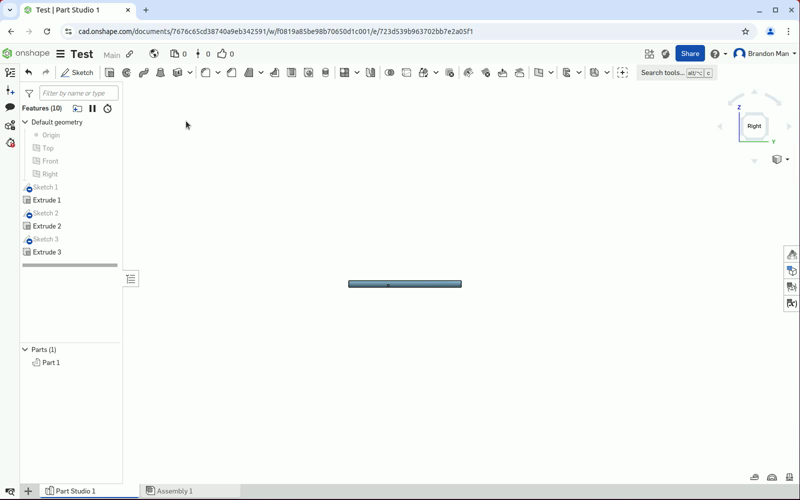
key(shift+h)
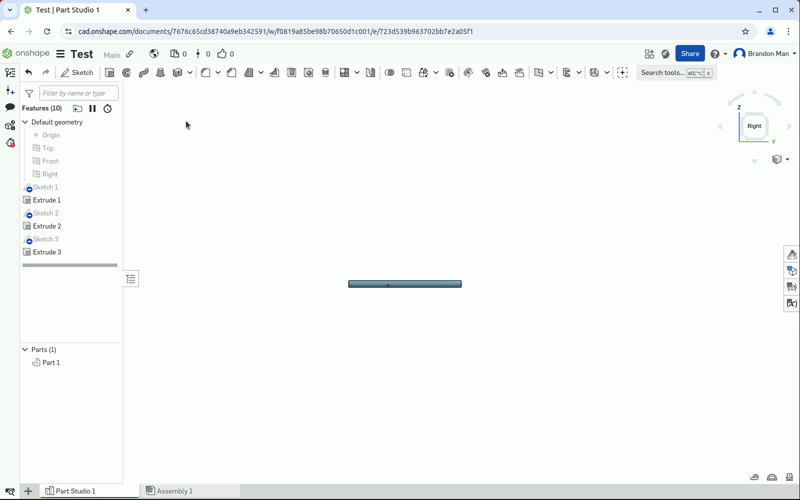
mouse_move(73, 189)
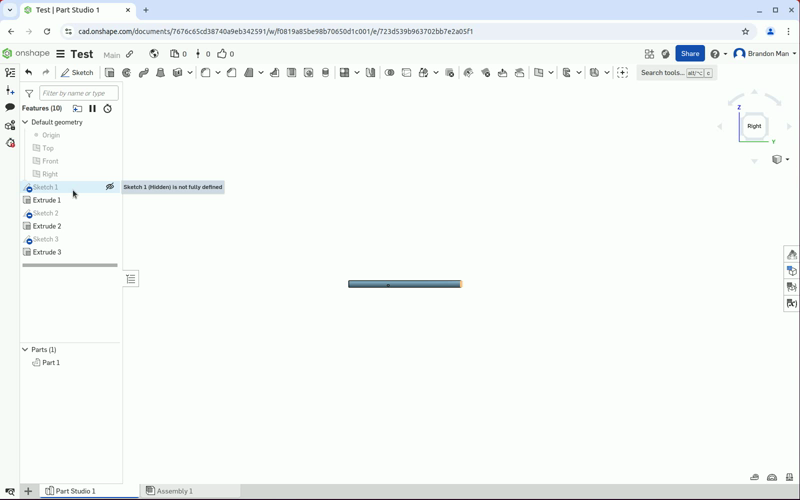
click(73, 189)
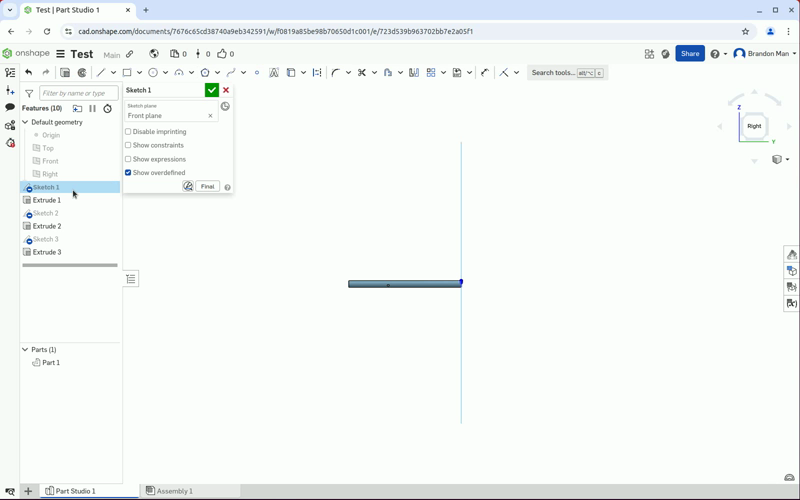
mouse_move(229, 92)
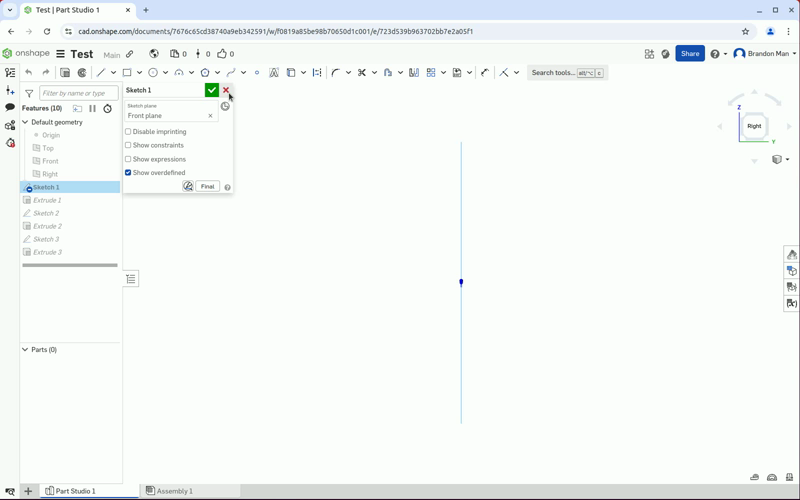
click(229, 92)
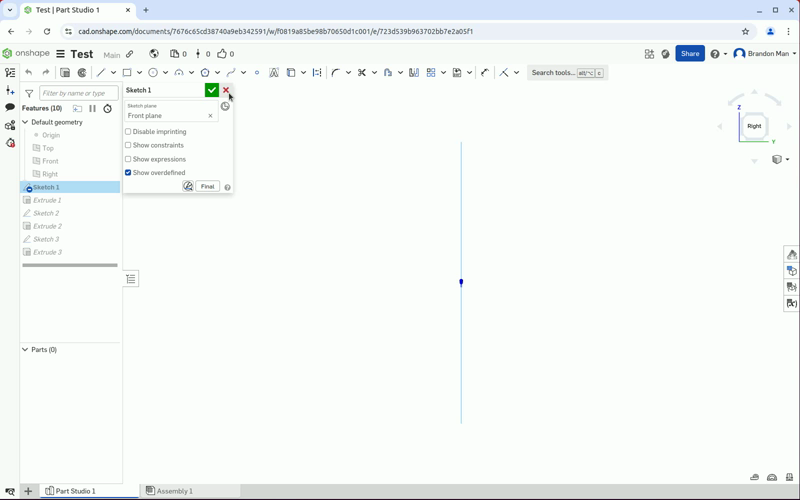
key(shift+s)
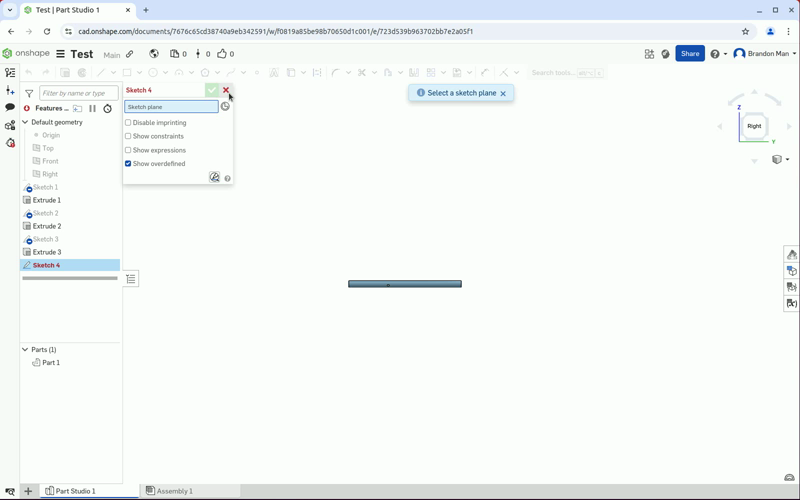
mouse_move(73, 176)
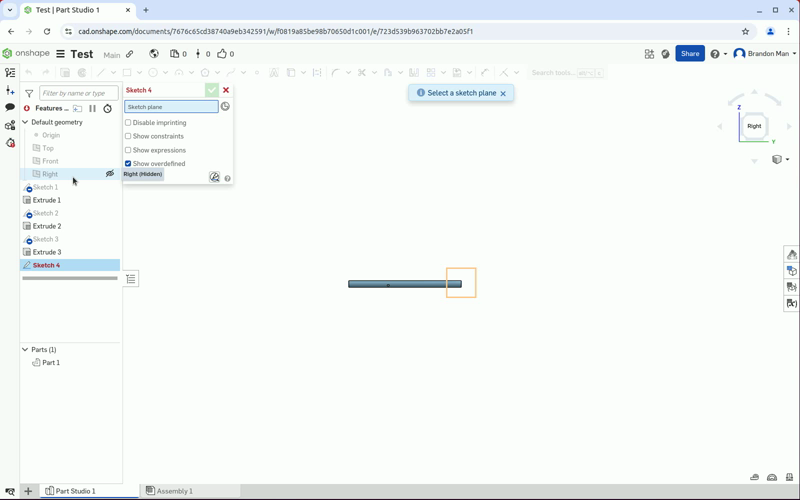
click(73, 176)
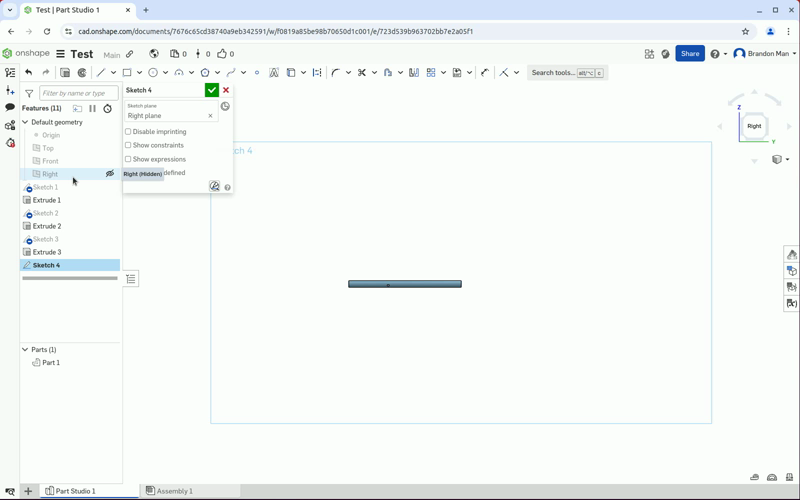
mouse_move(73, 352)
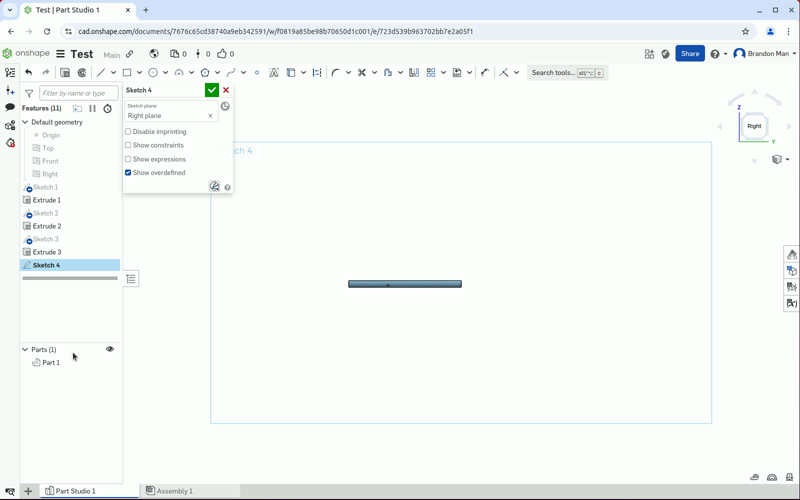
key(y)
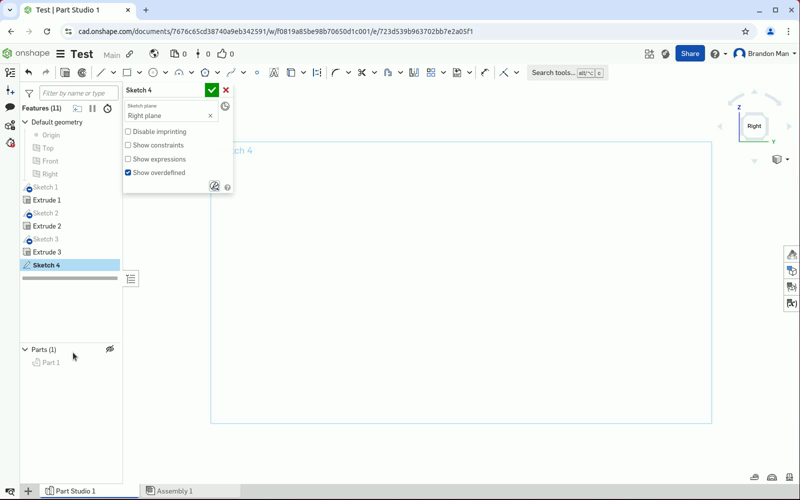
key(c)
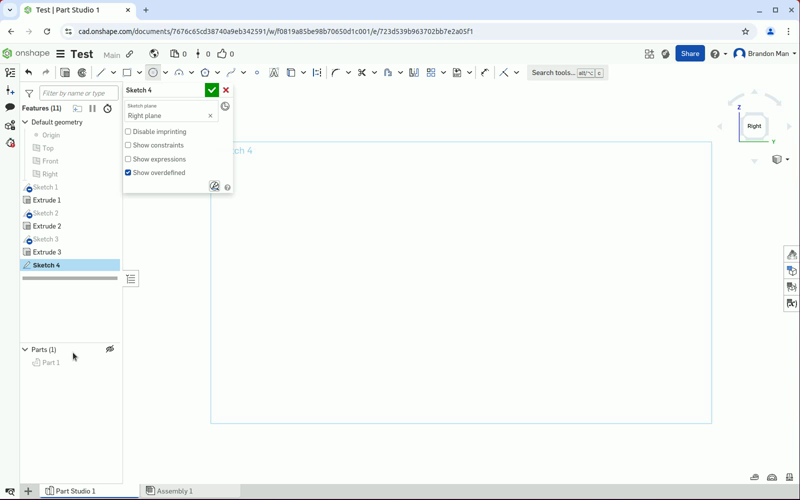
key_down(shift)
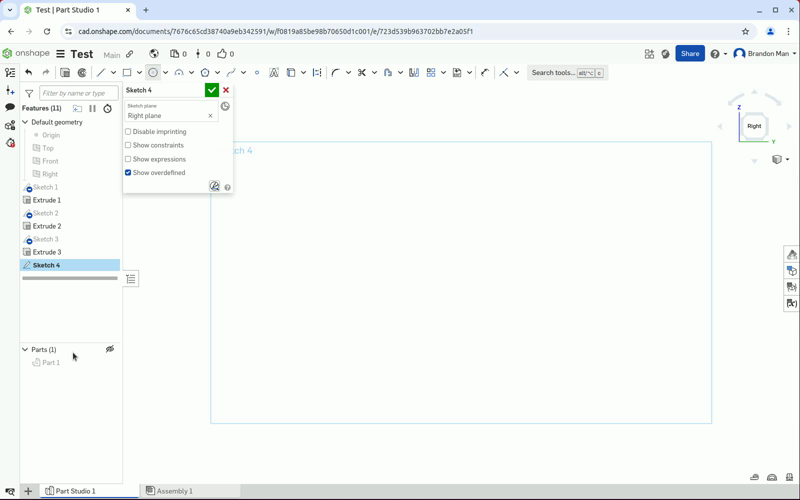
mouse_move(421, 282)
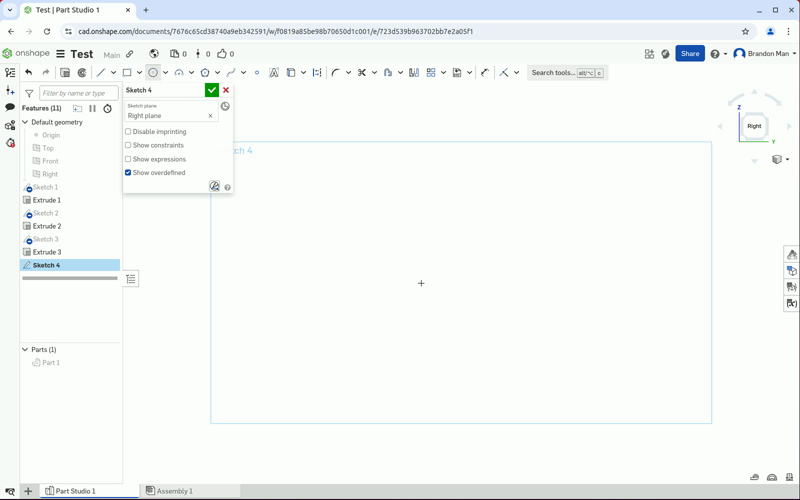
click(421, 282)
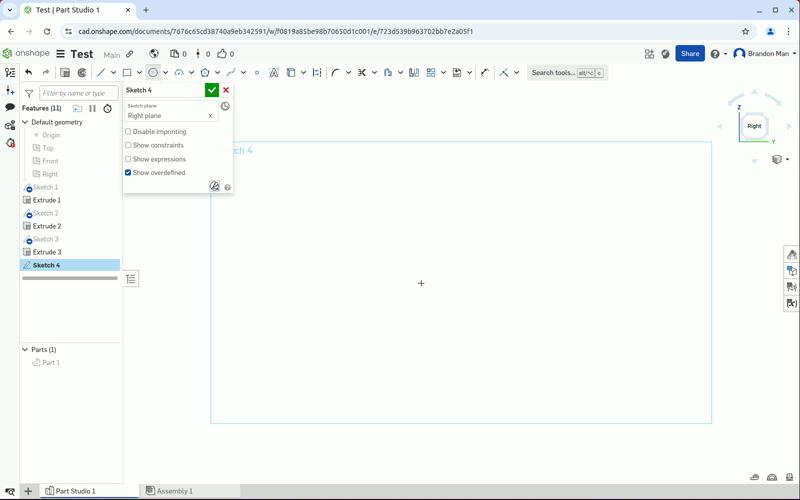
key_up(shift)
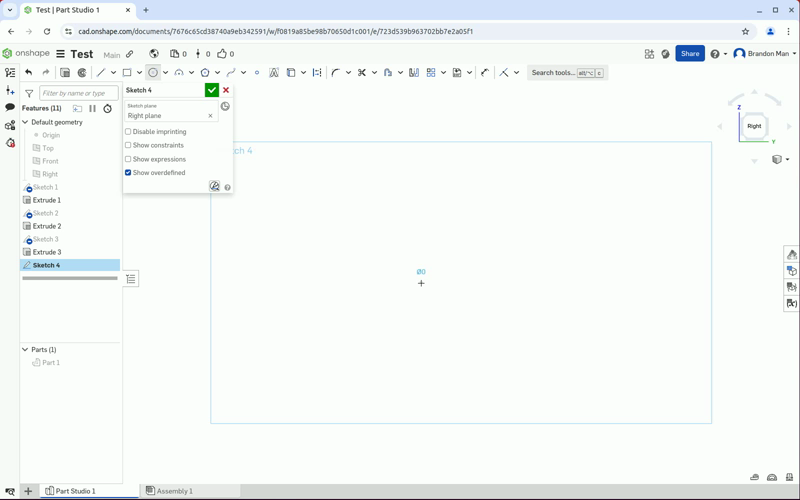
mouse_move(422, 282)
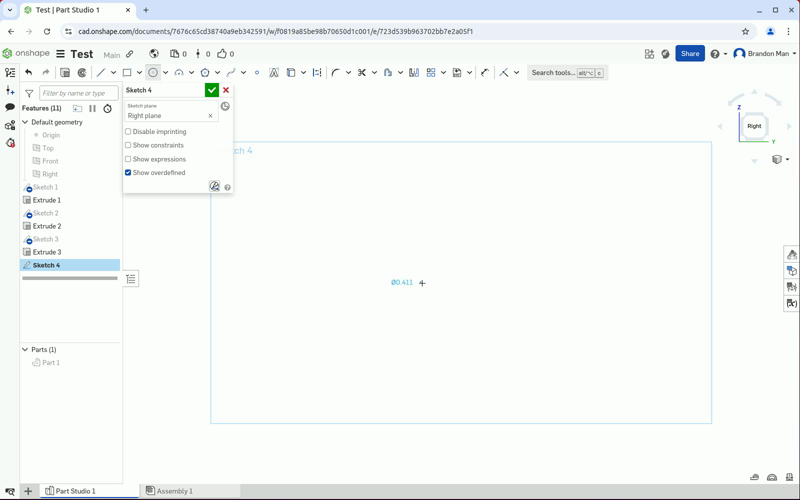
scroll(6)
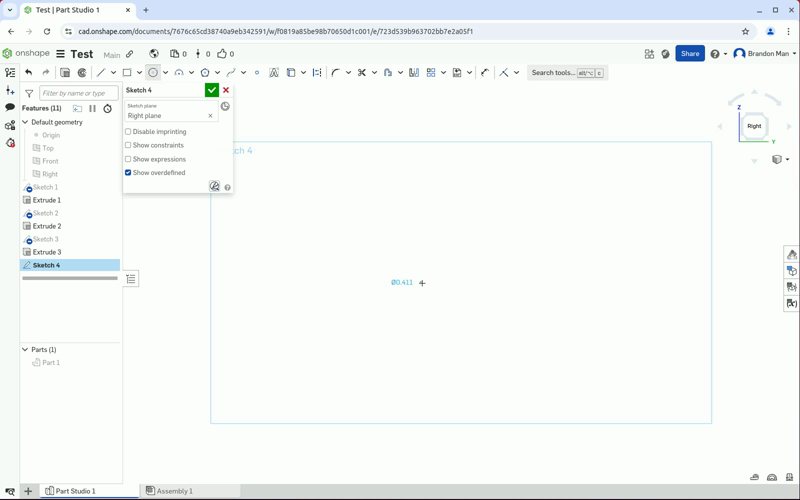
scroll(6)
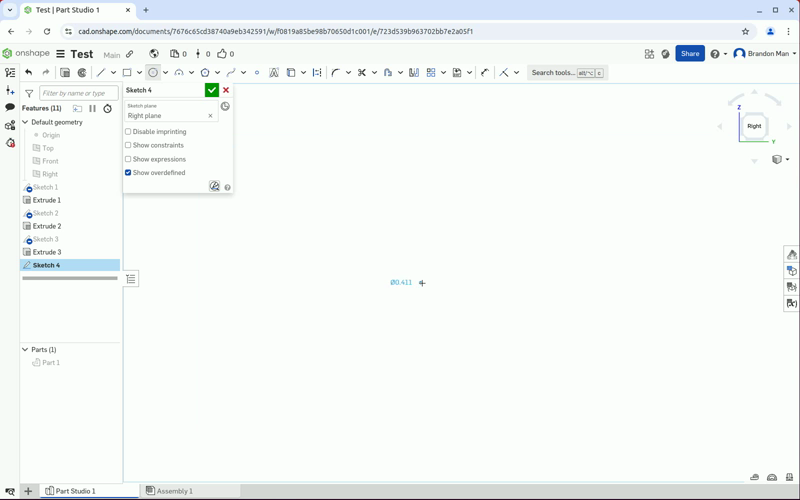
scroll(6)
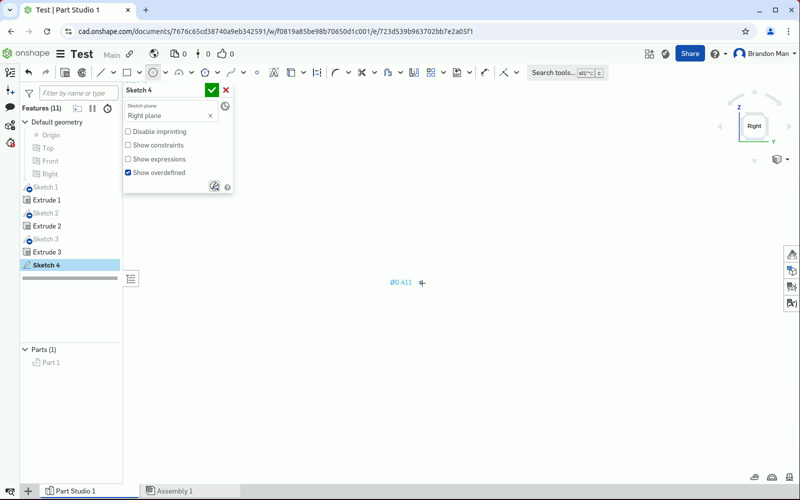
scroll(6)
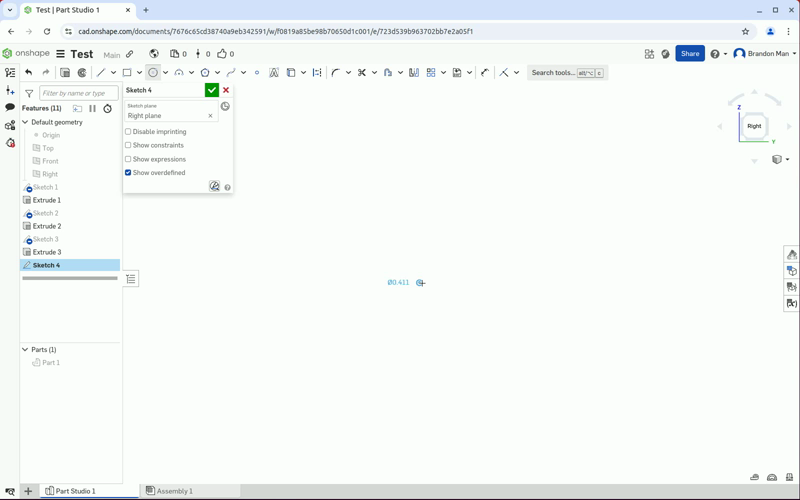
scroll(6)
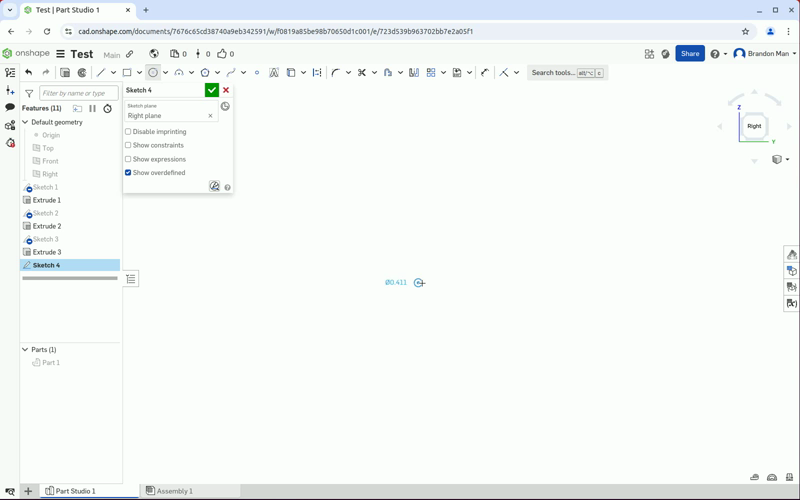
scroll(6)
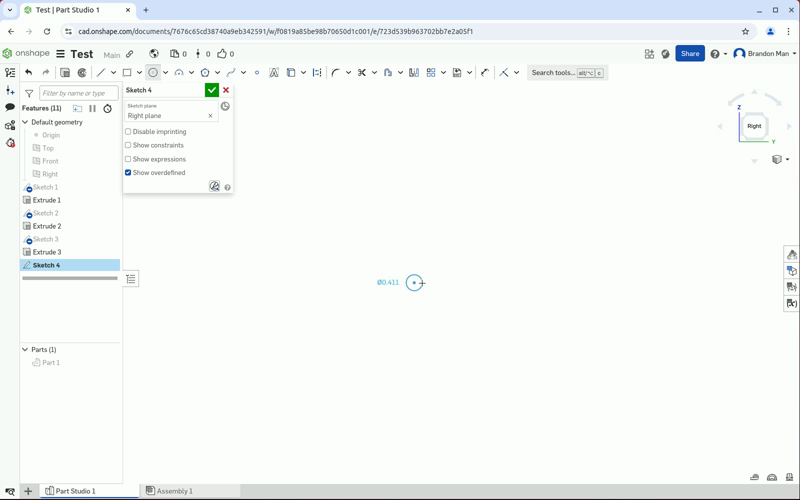
scroll(6)
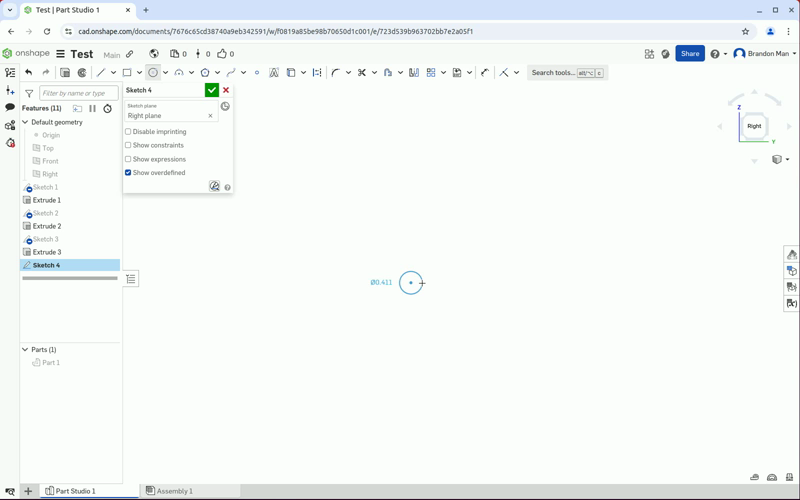
click(422, 282)
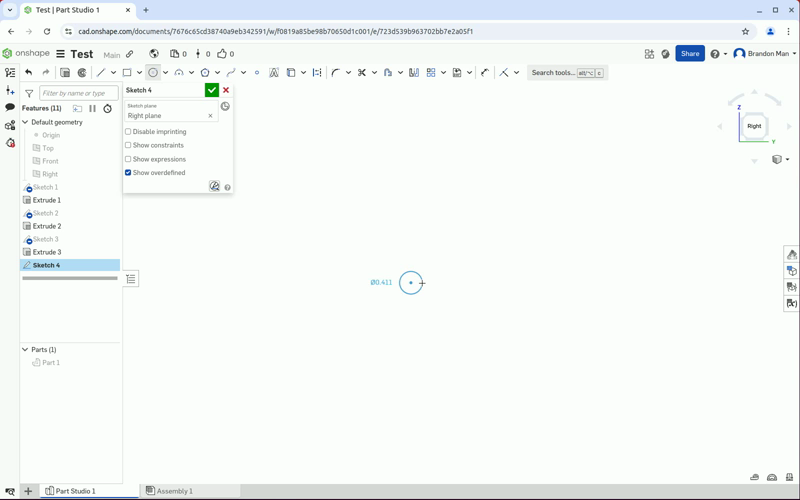
scroll(-6)
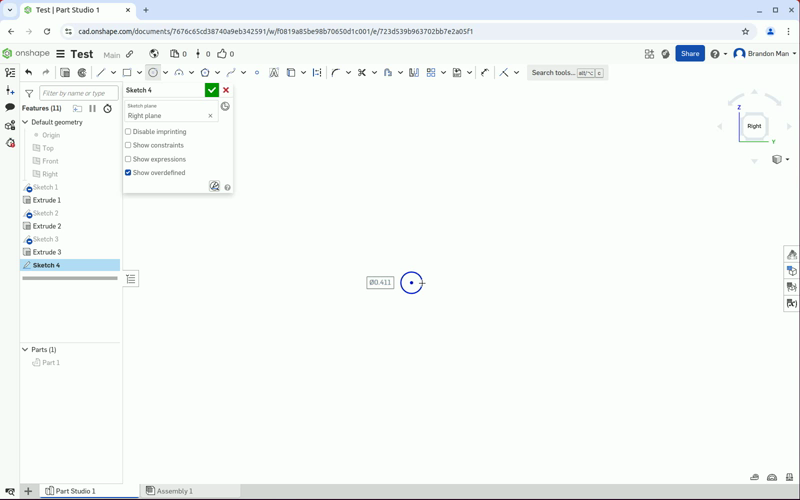
scroll(-6)
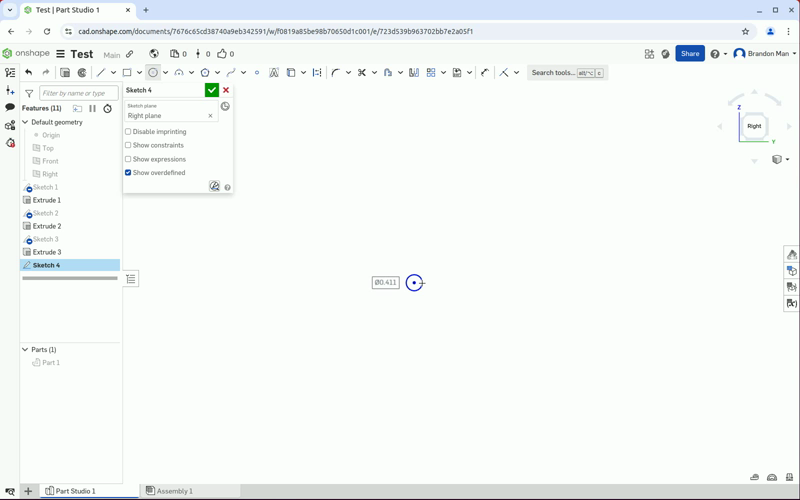
scroll(-6)
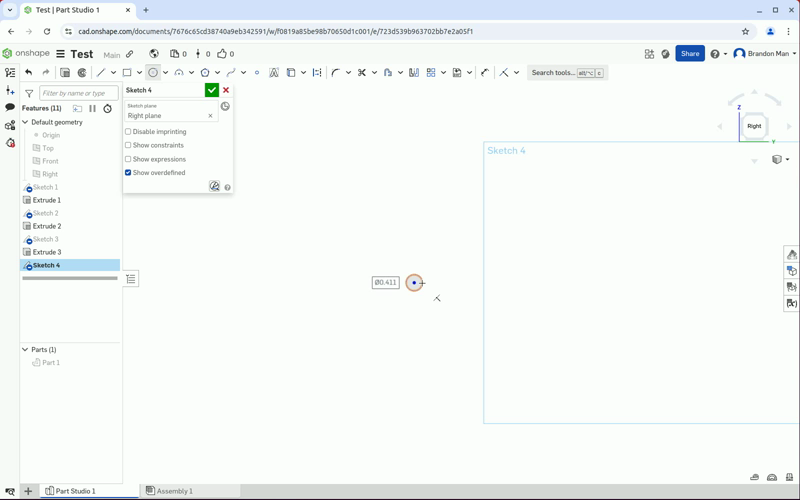
scroll(-6)
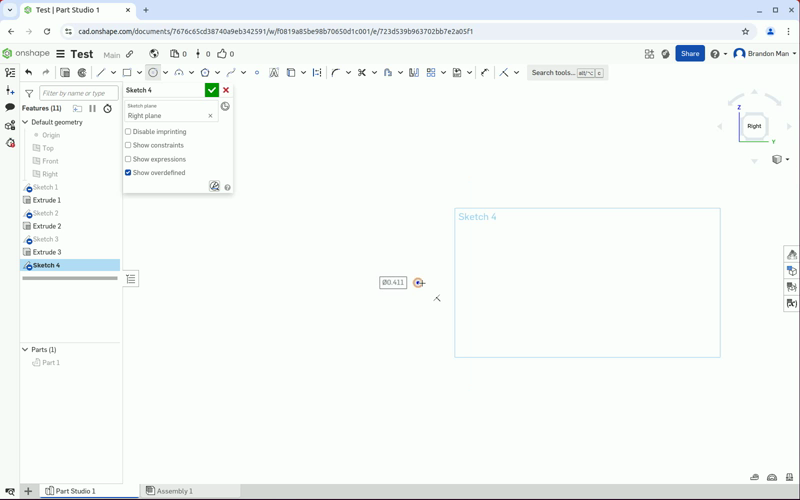
scroll(-6)
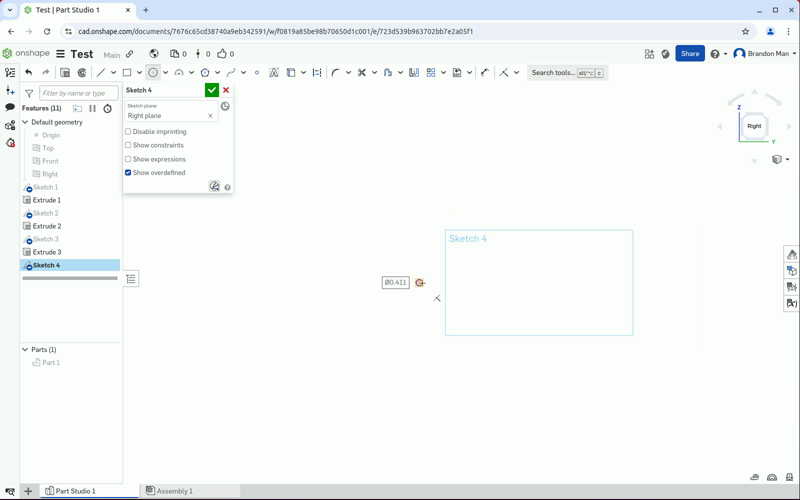
scroll(-6)
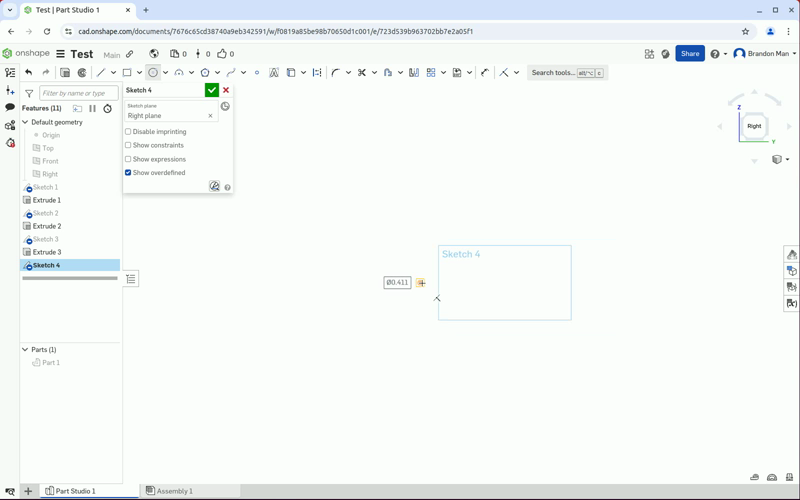
scroll(-6)
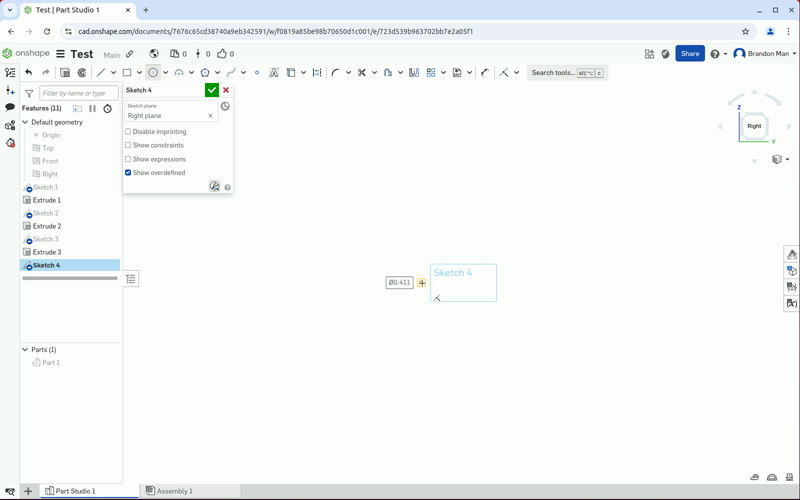
key(esc)
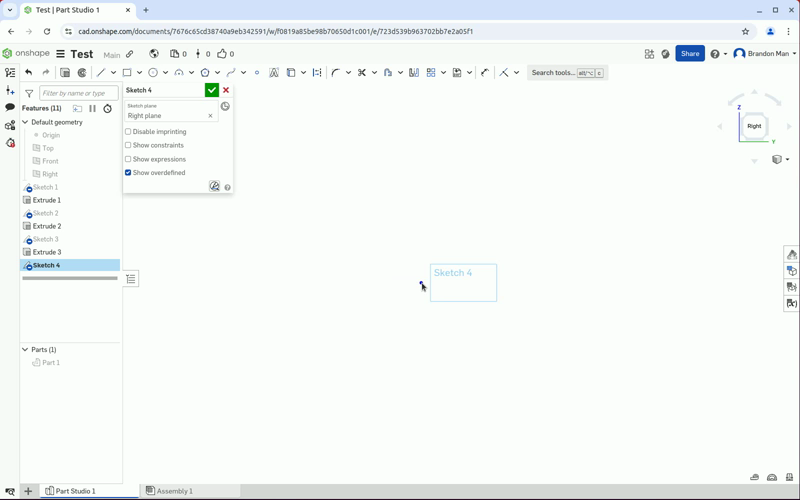
mouse_move(421, 282)
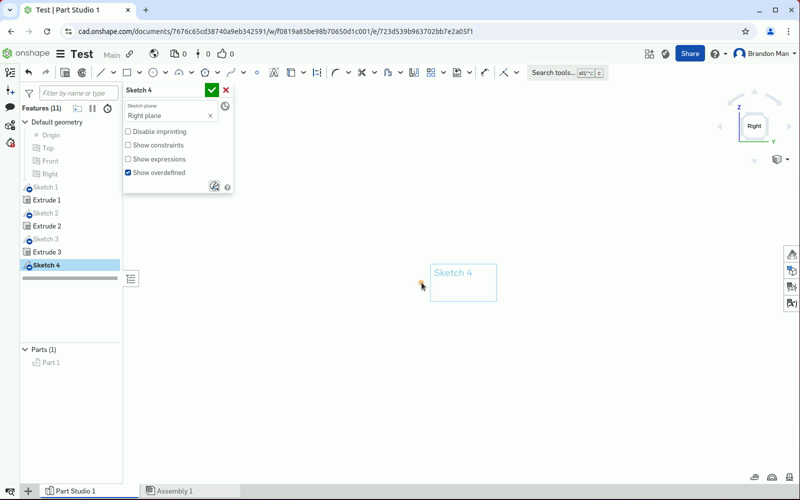
scroll(6)
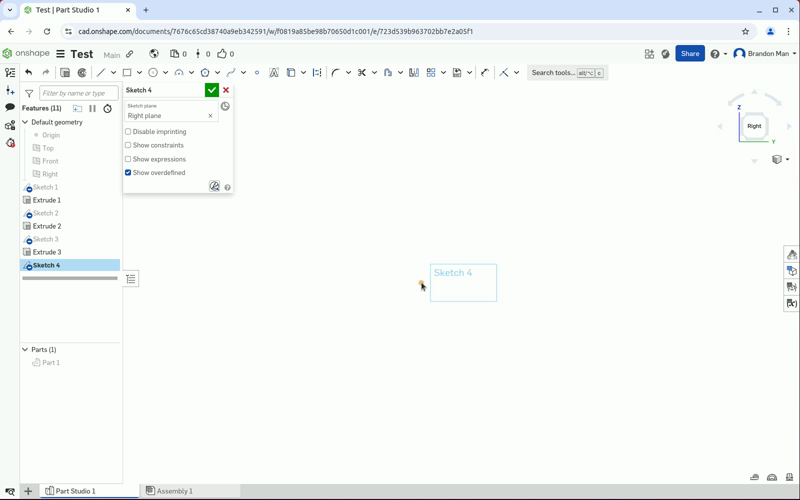
scroll(6)
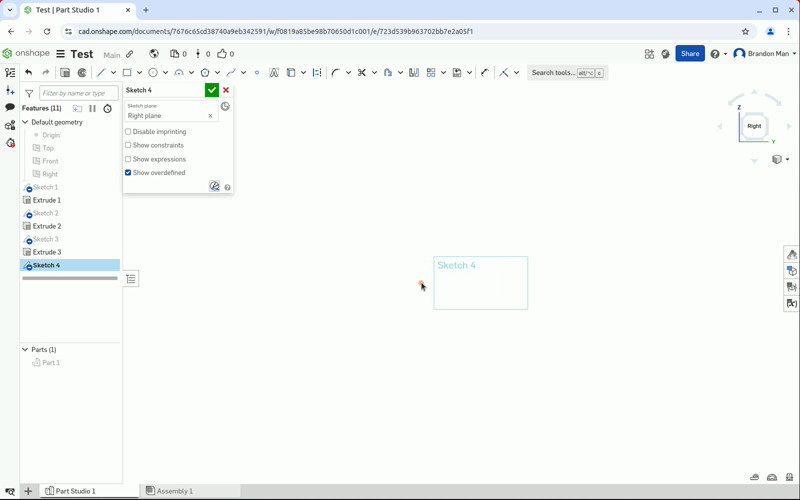
scroll(6)
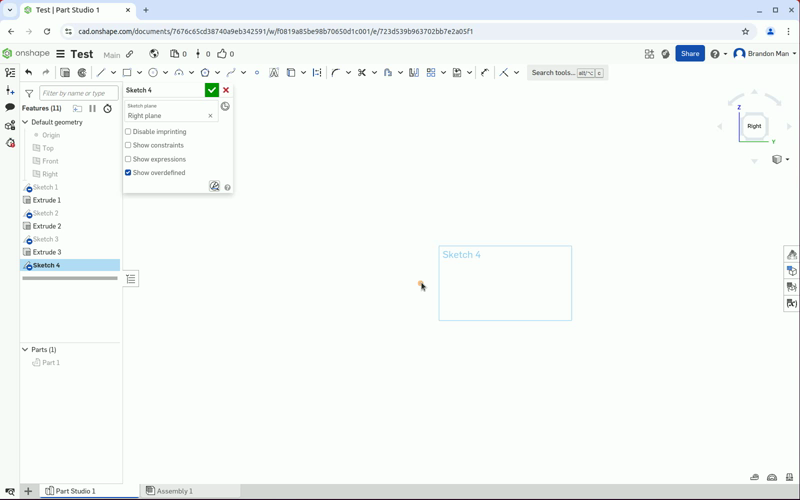
scroll(6)
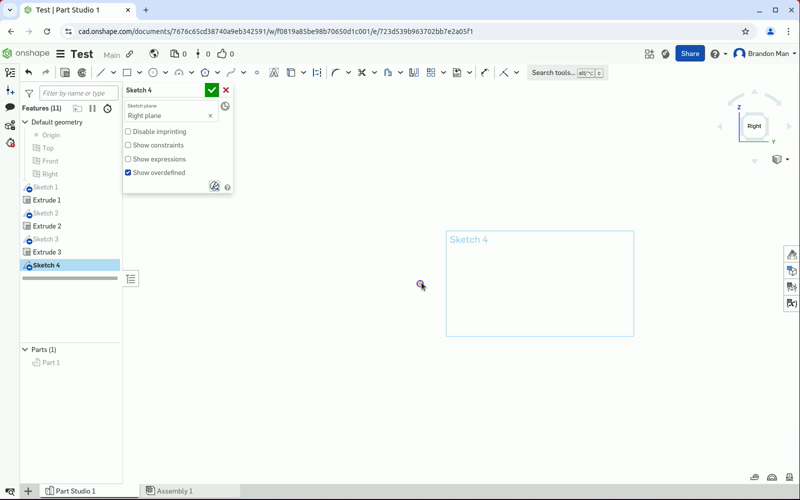
scroll(6)
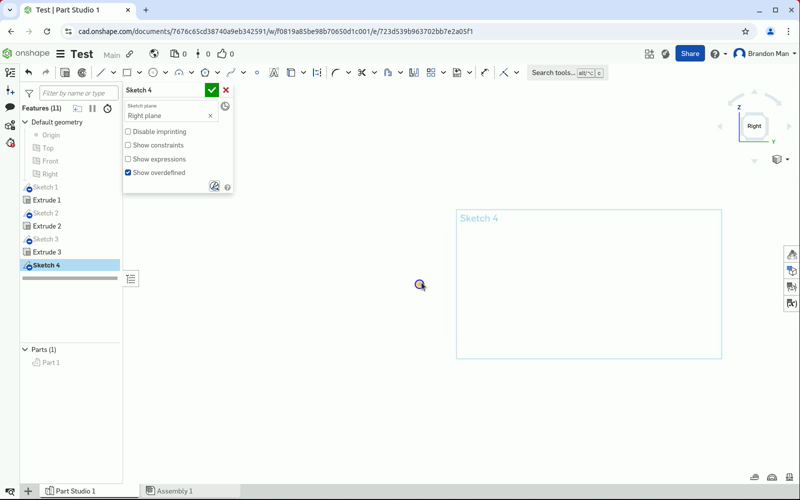
scroll(6)
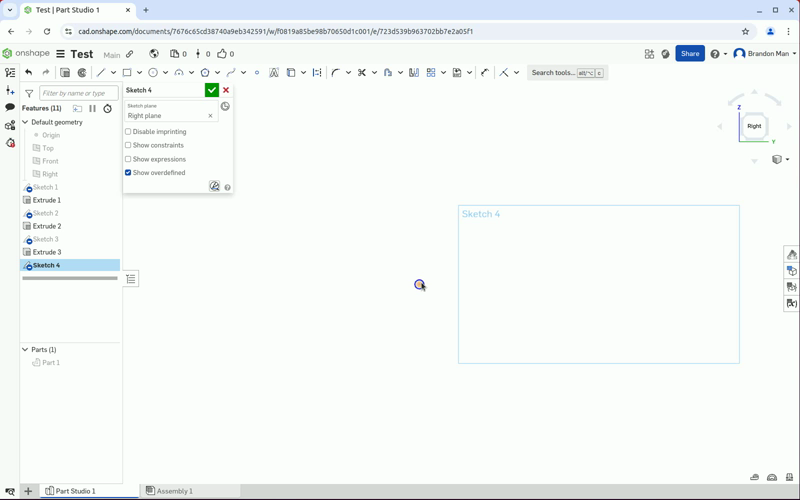
scroll(6)
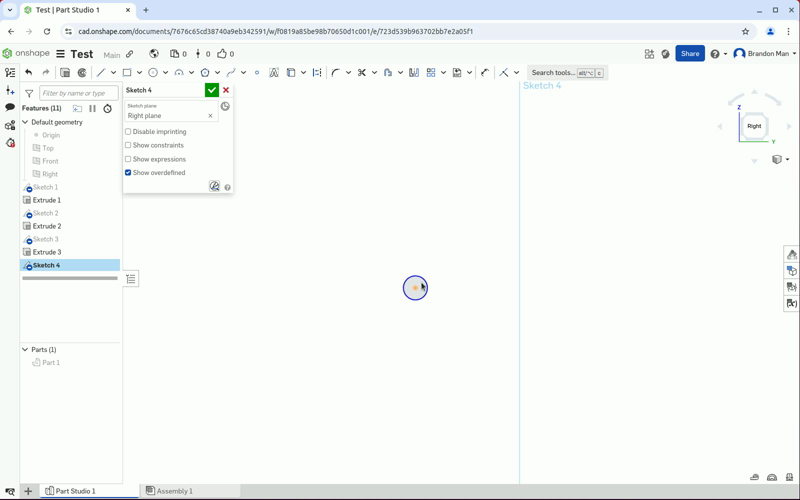
click(421, 282)
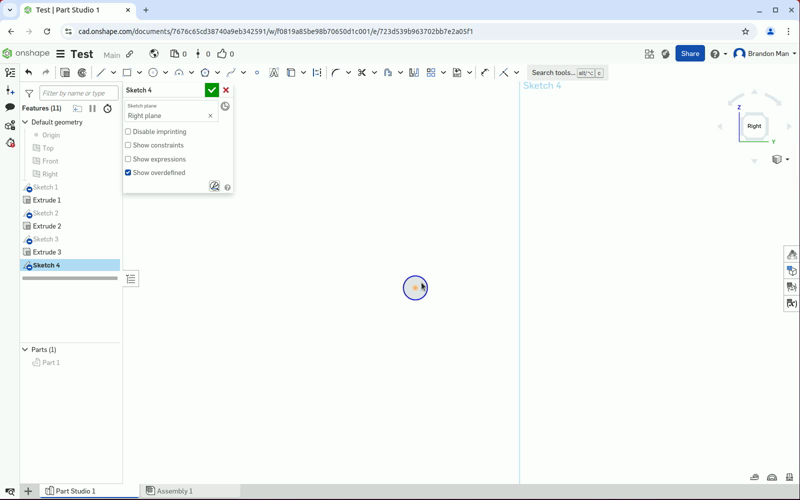
scroll(-6)
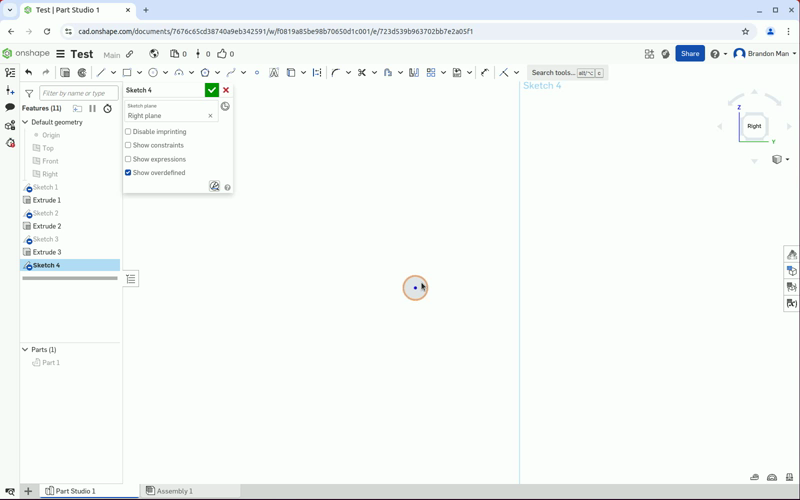
scroll(-6)
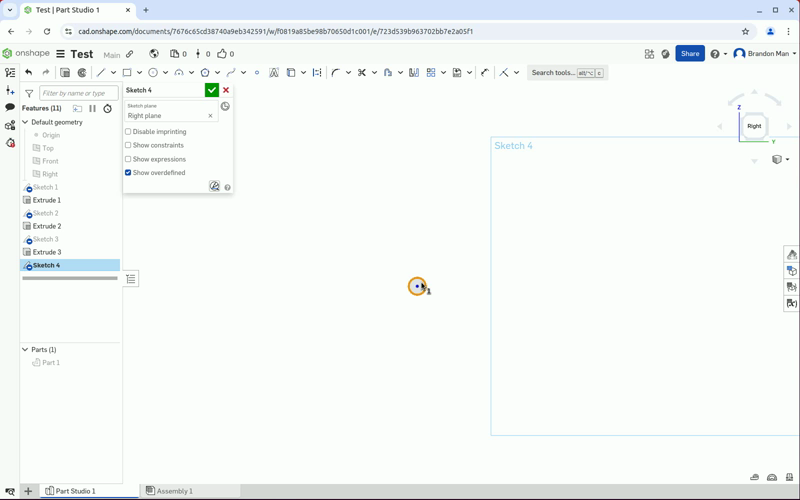
scroll(-6)
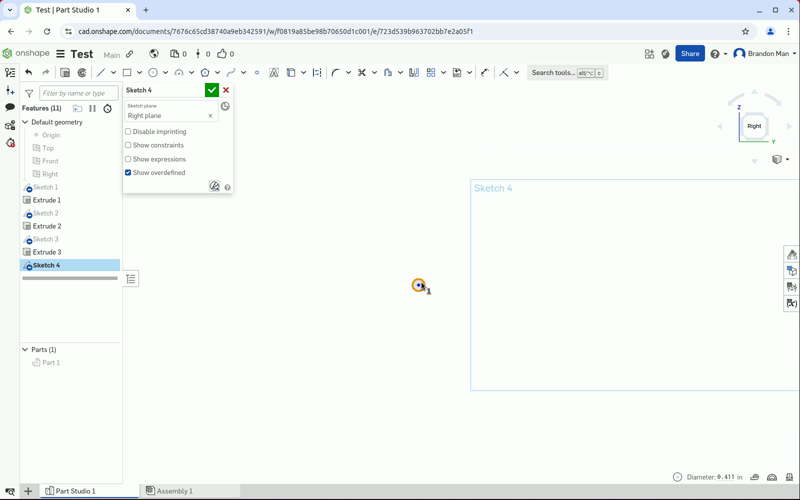
scroll(-6)
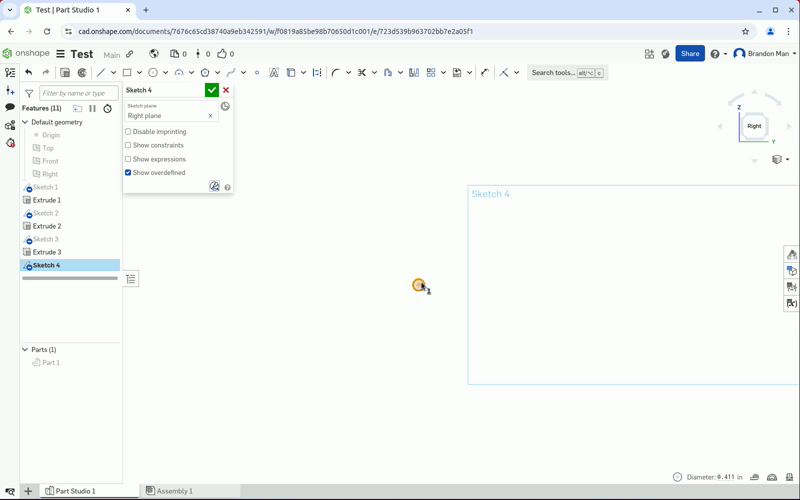
scroll(-6)
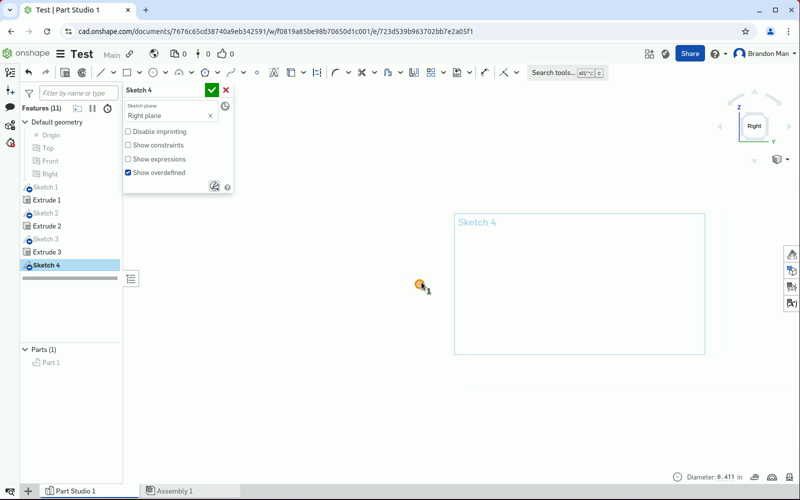
scroll(-6)
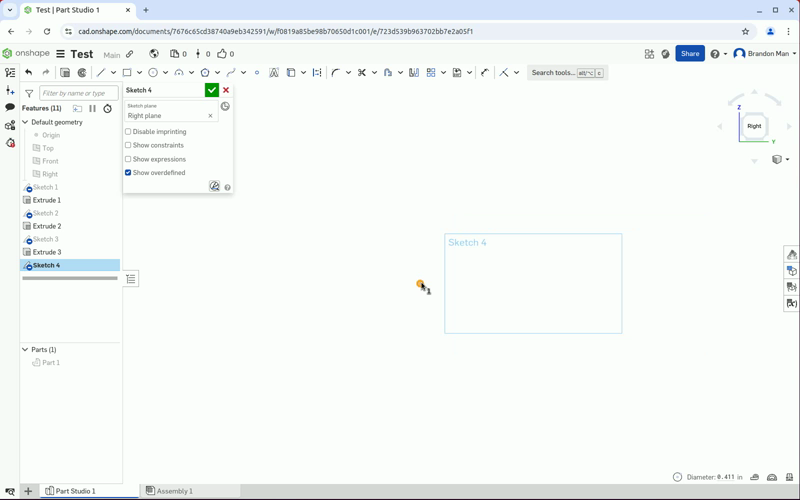
scroll(-6)
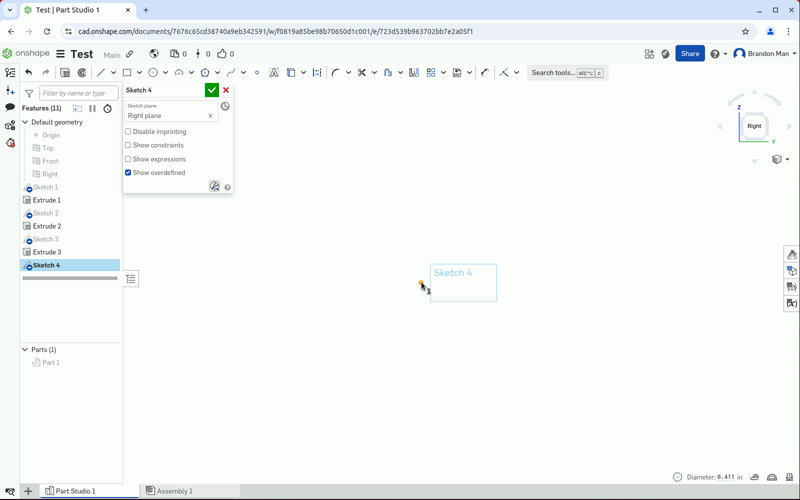
mouse_move(73, 352)
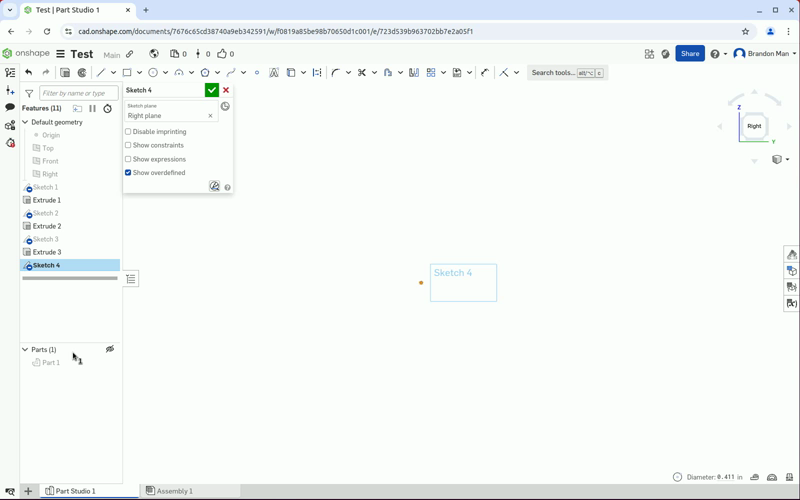
key(shift+y)
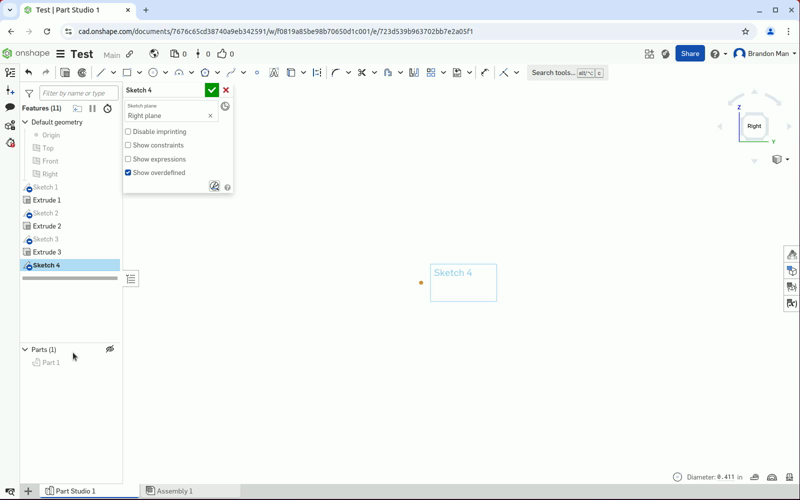
key(shift+e)
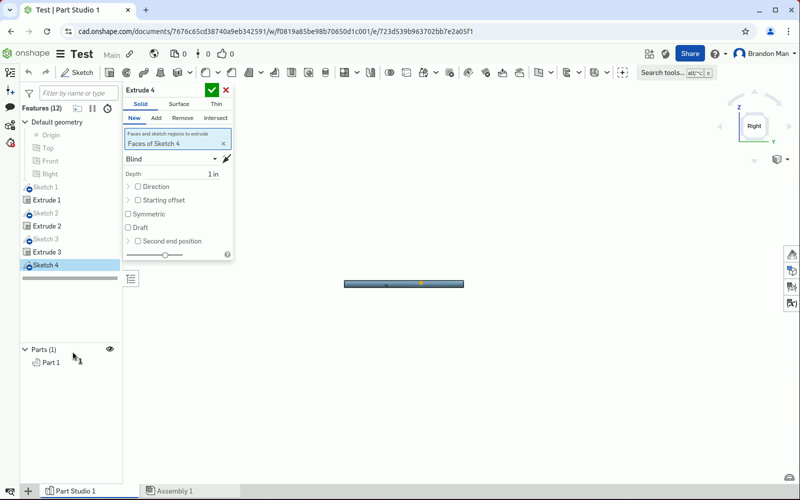
mouse_move(143, 106)
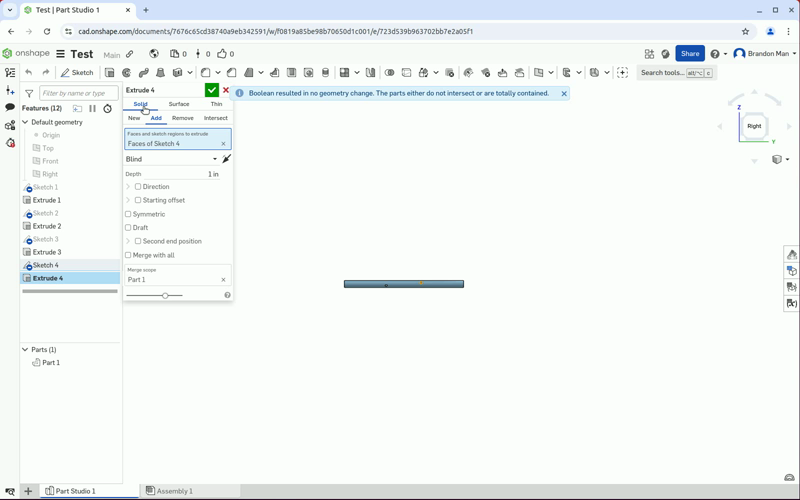
click(143, 106)
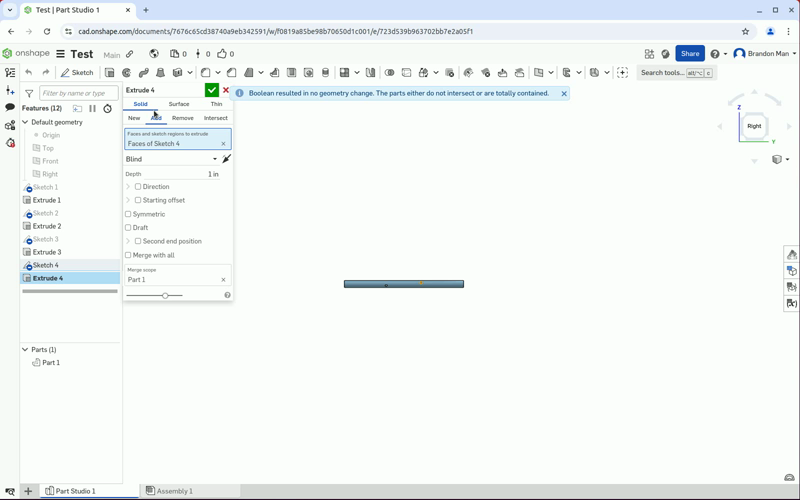
mouse_move(186, 120)
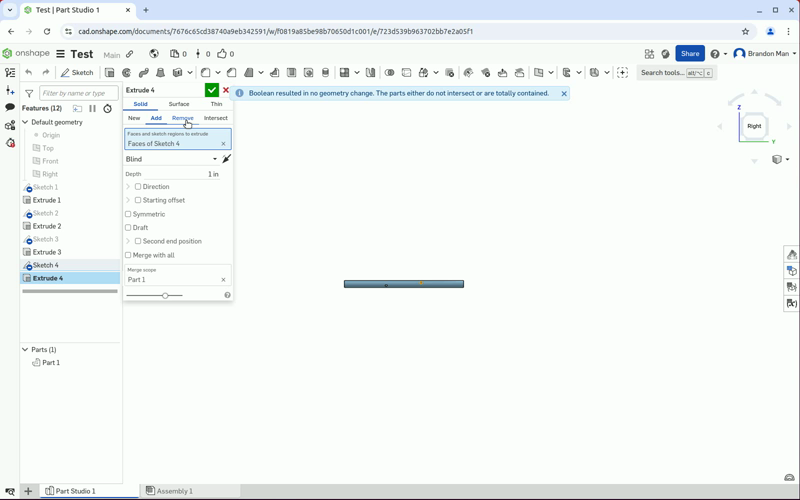
click(186, 120)
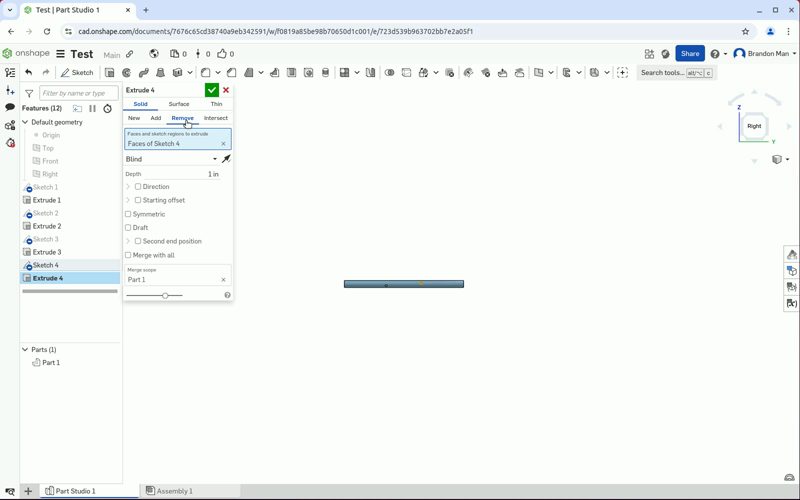
key(tab, 4)
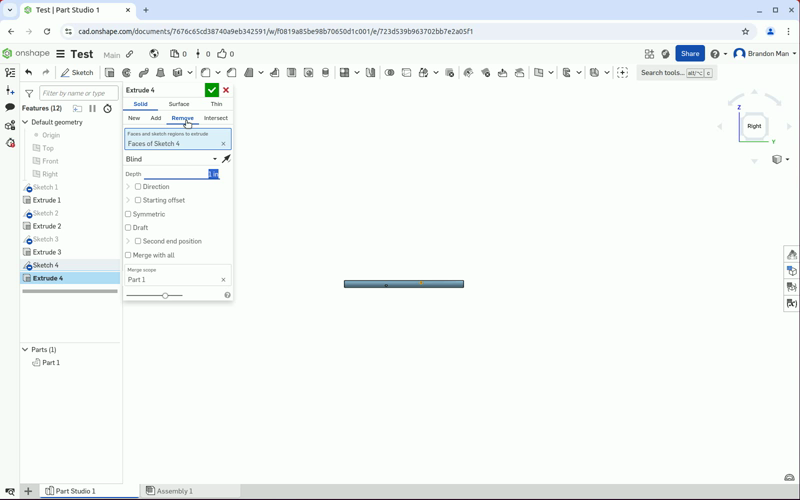
text(0.963)
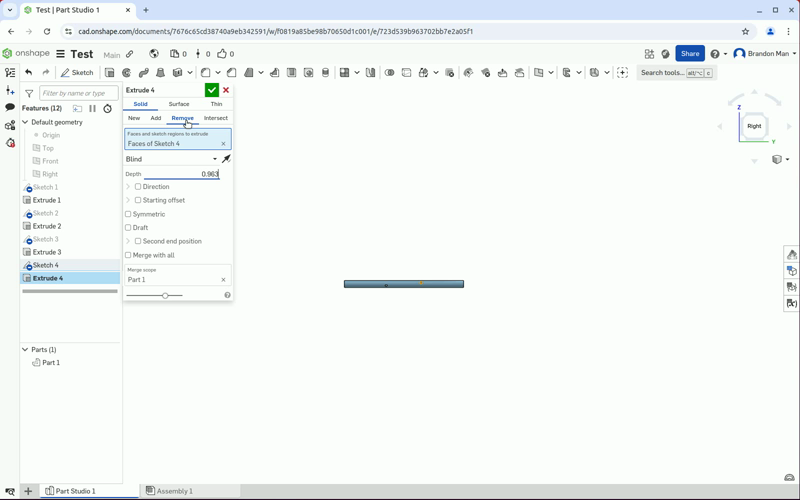
key(tab, 3)
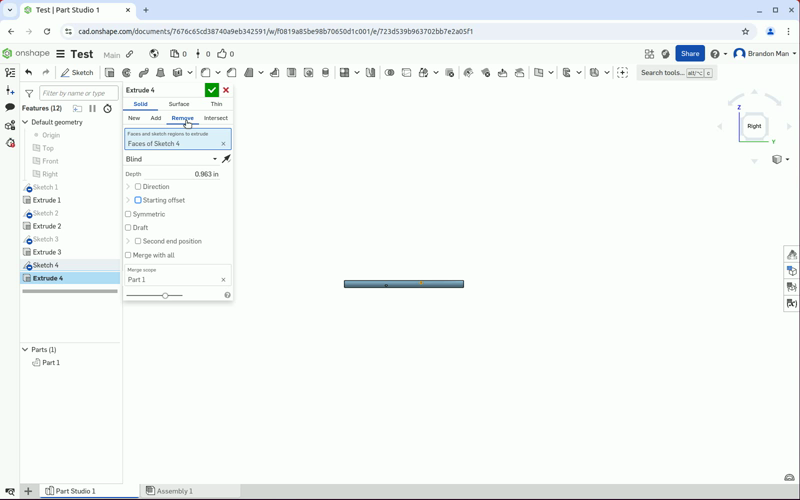
key(tab, 2)
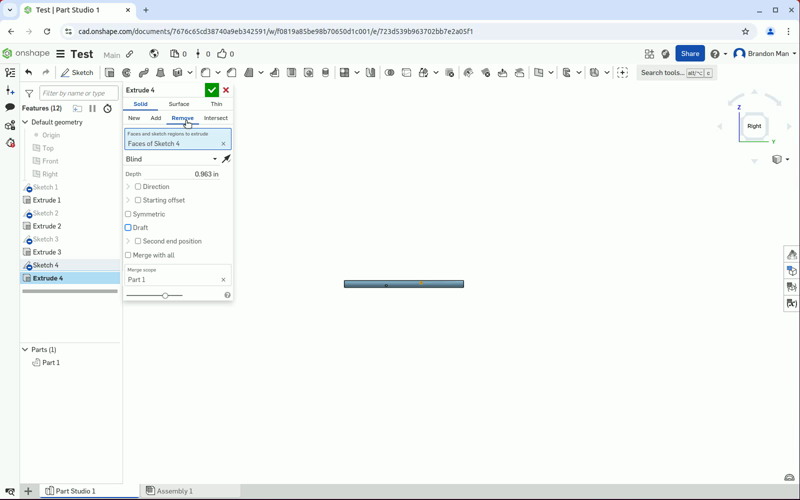
key(space)
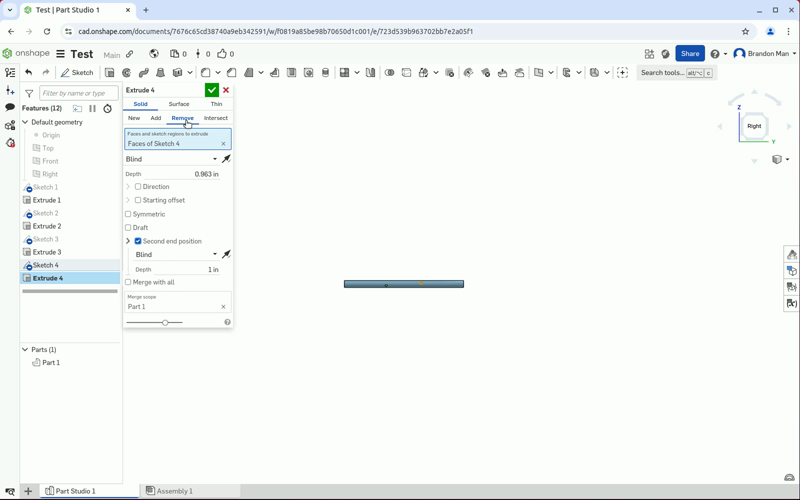
key(tab, 3)
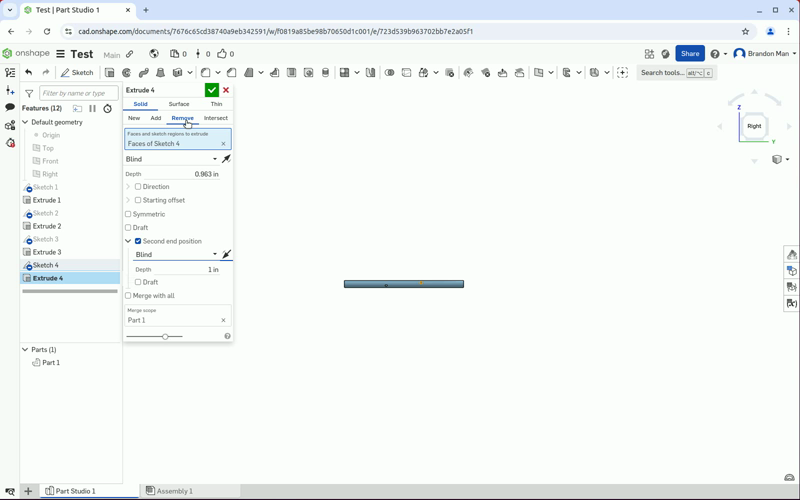
text(0.963)
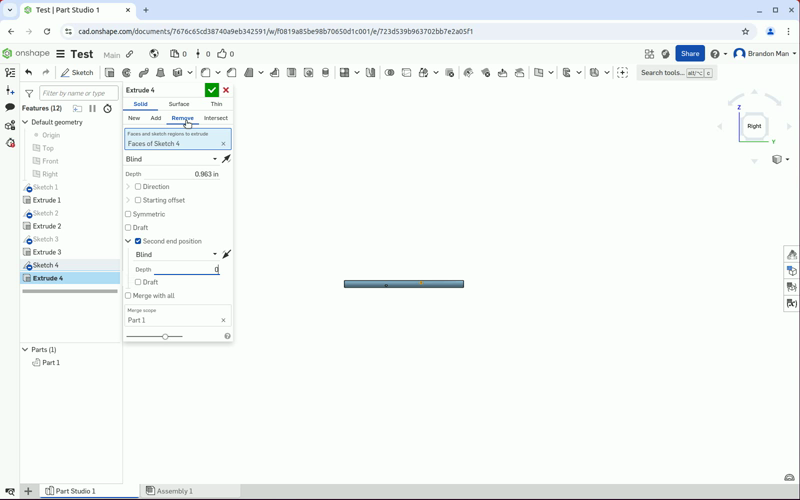
key(tab, 2)
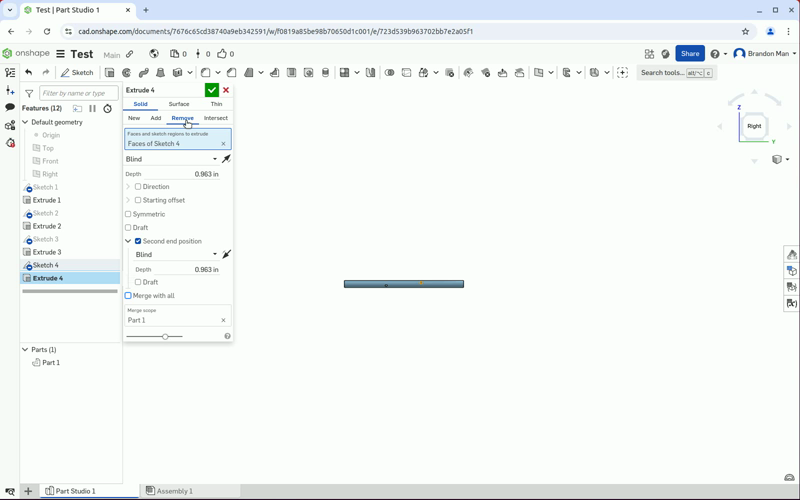
key(space)
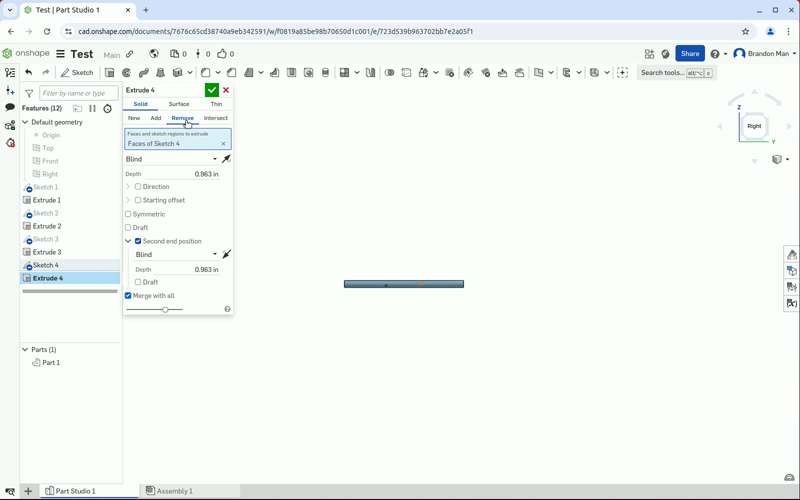
key(enter)
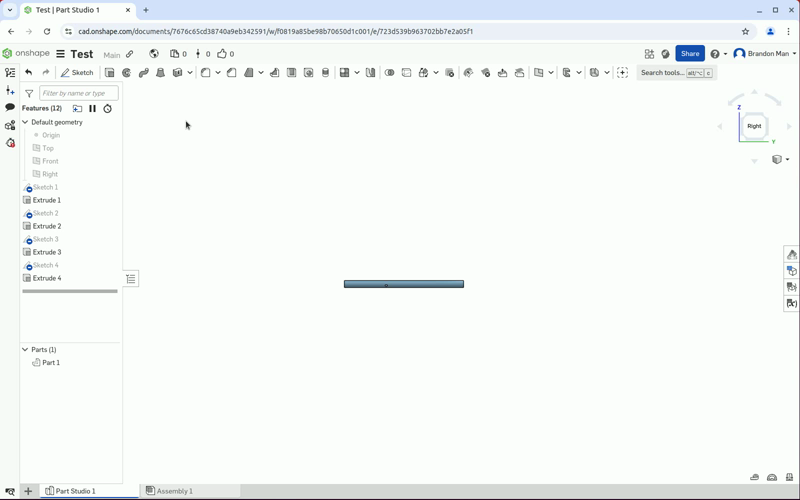
key(shift+h)
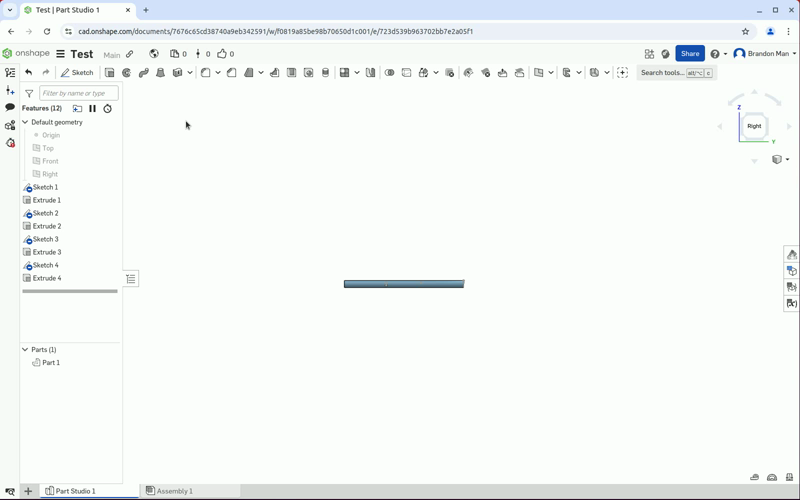
key(shift+h)
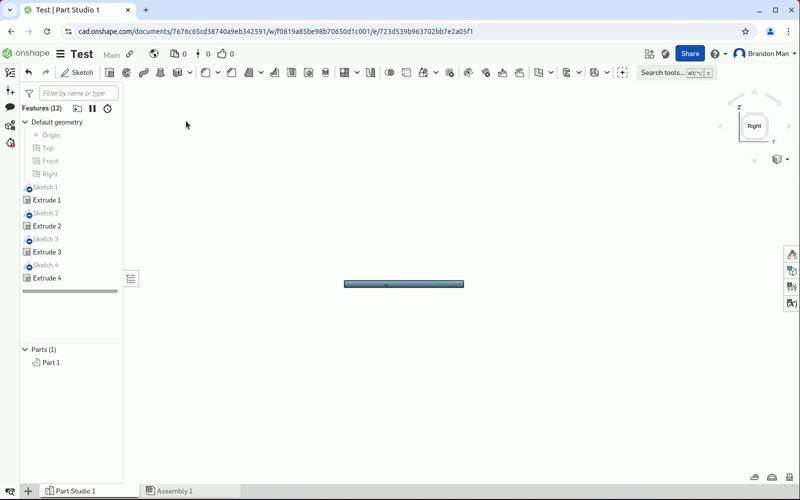
mouse_move(73, 189)
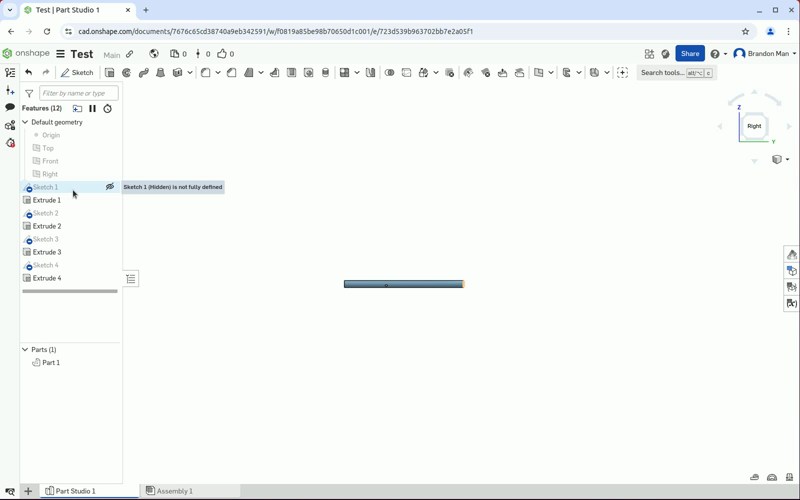
click(73, 189)
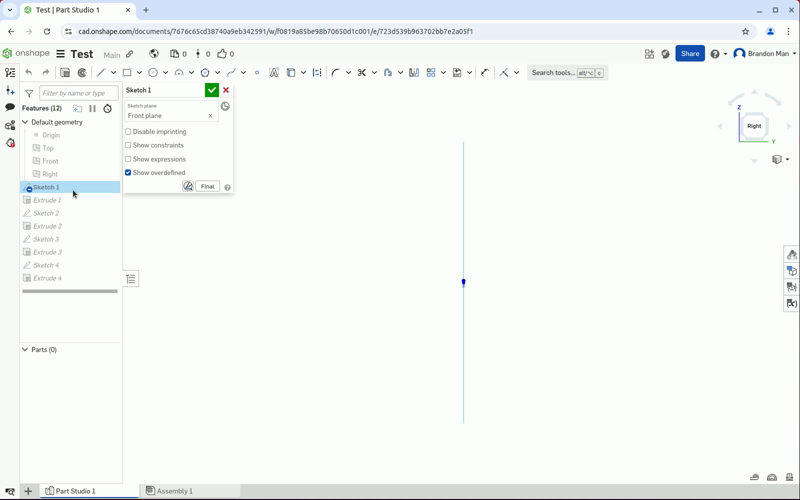
mouse_move(229, 92)
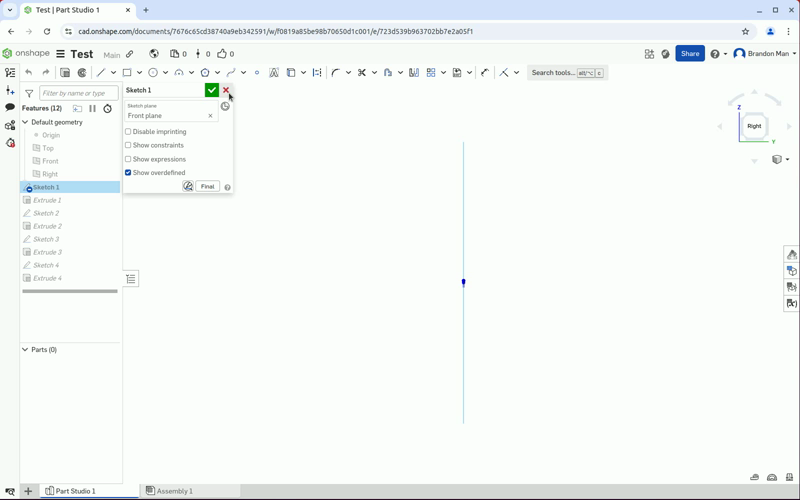
click(229, 92)
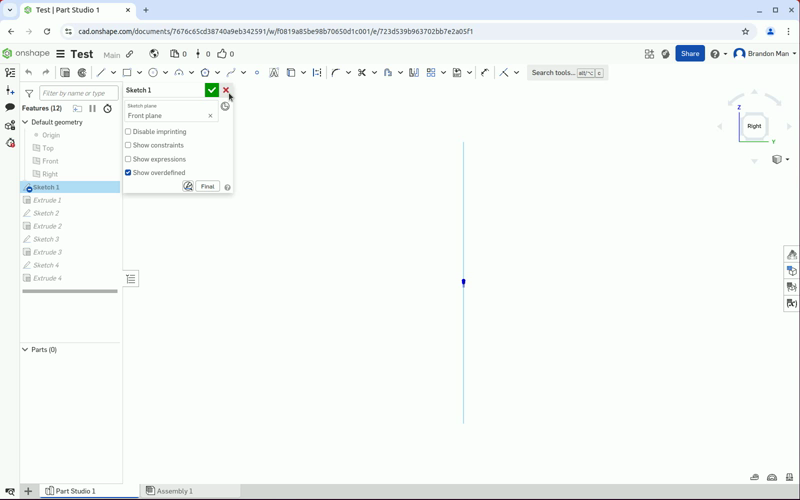
key(shift+s)
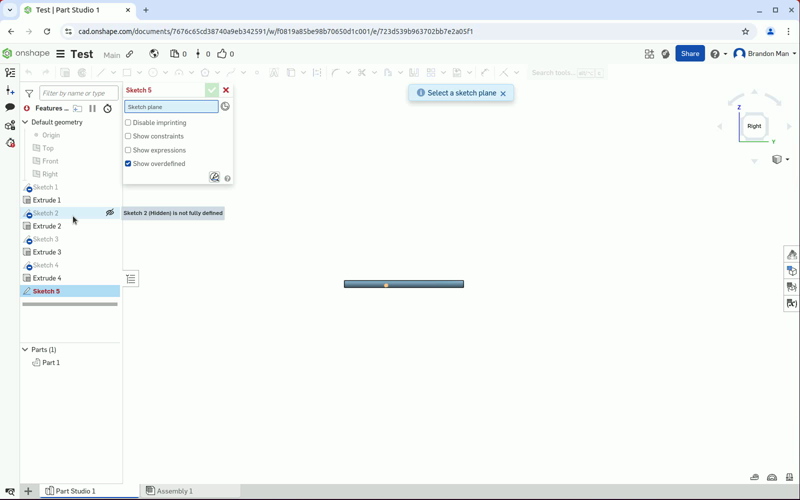
scroll(3)
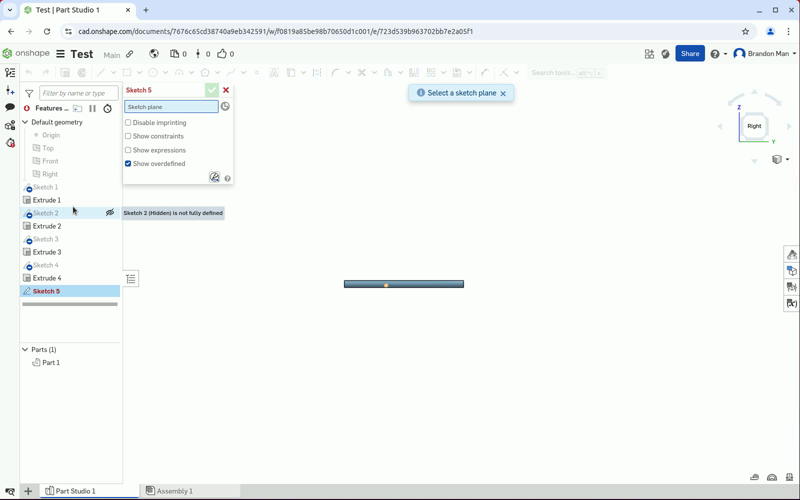
mouse_move(73, 176)
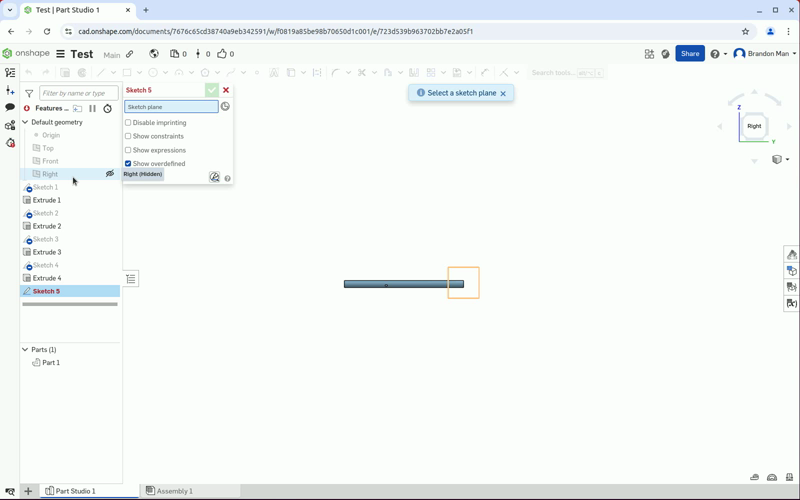
click(73, 176)
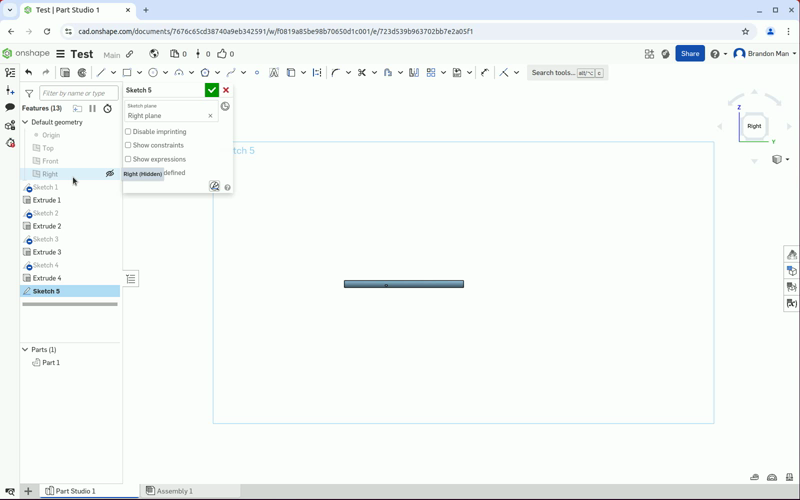
mouse_move(73, 352)
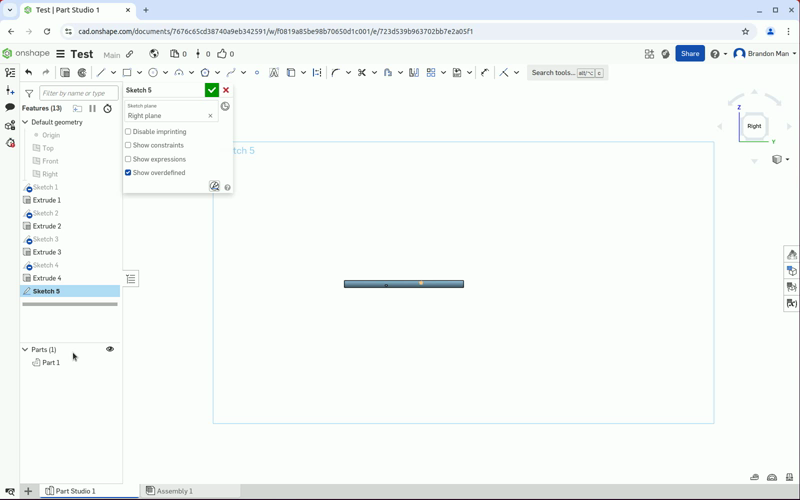
key(y)
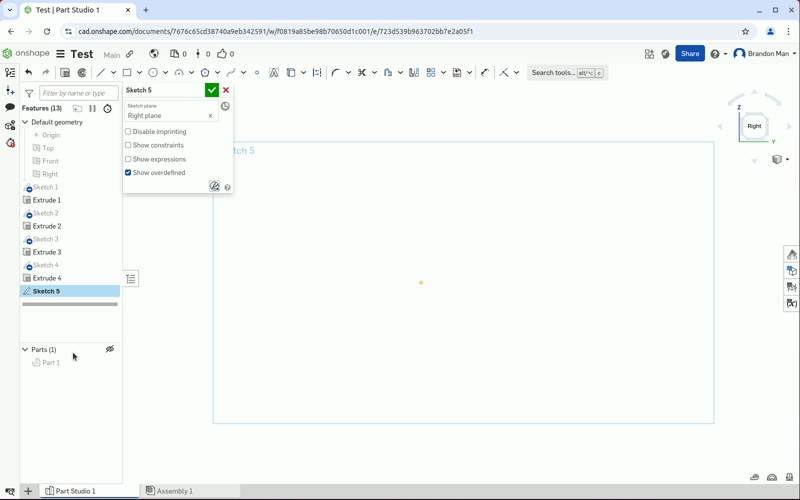
key(c)
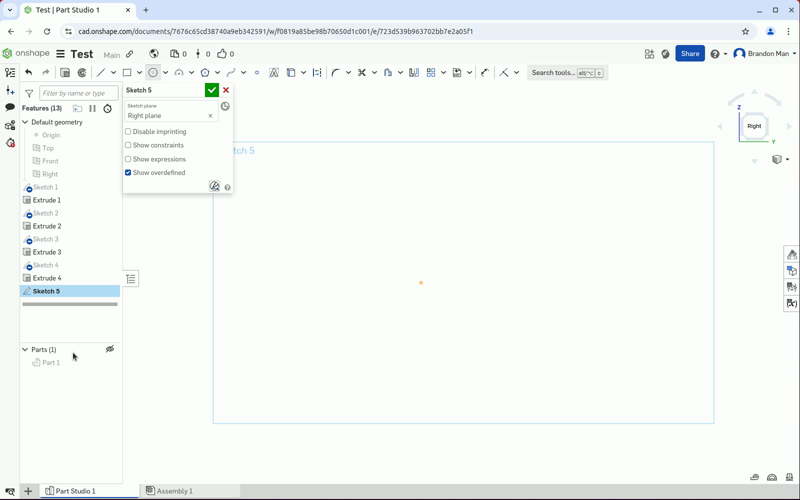
key_down(shift)
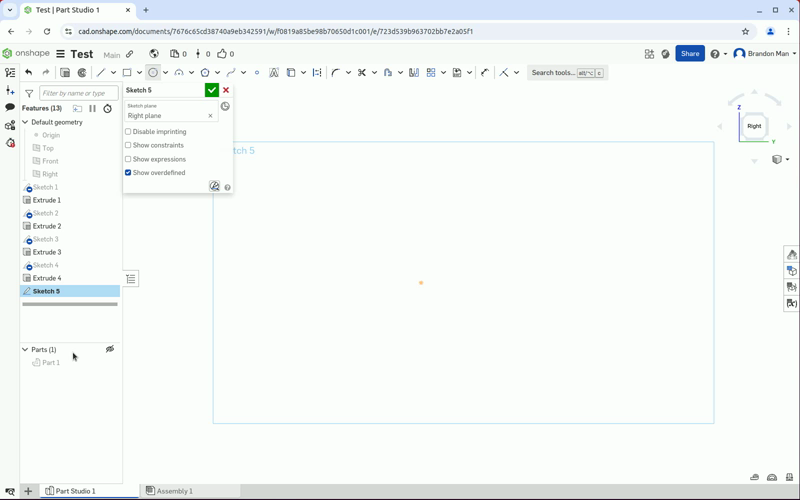
mouse_move(421, 285)
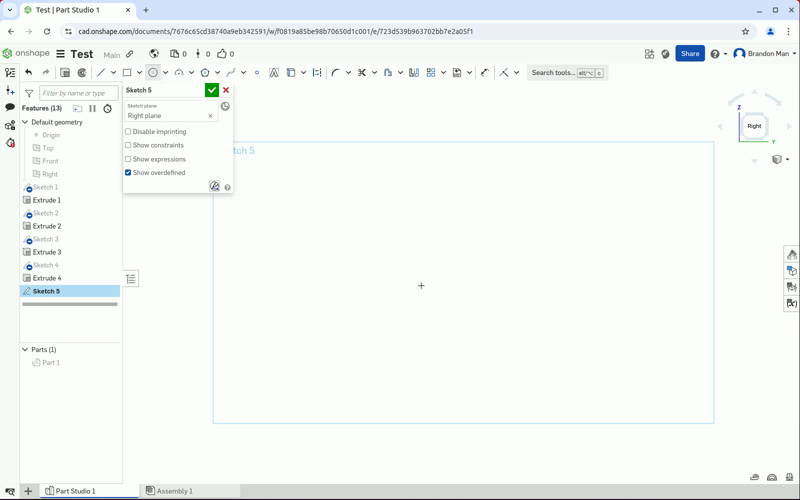
click(421, 285)
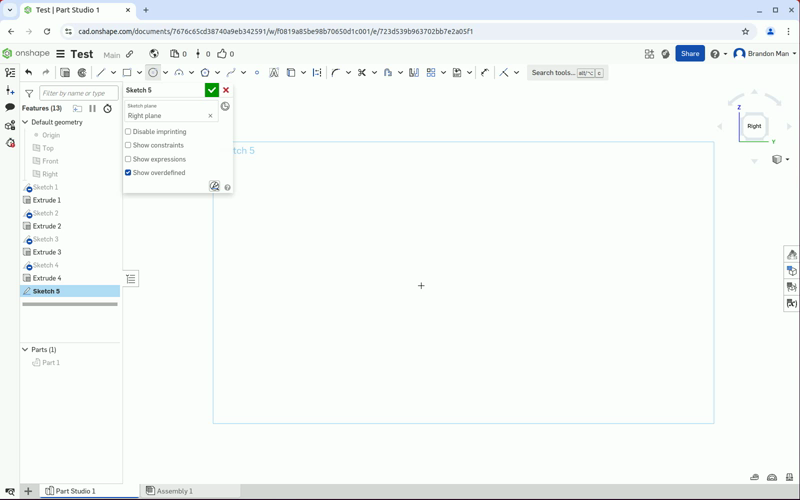
key_up(shift)
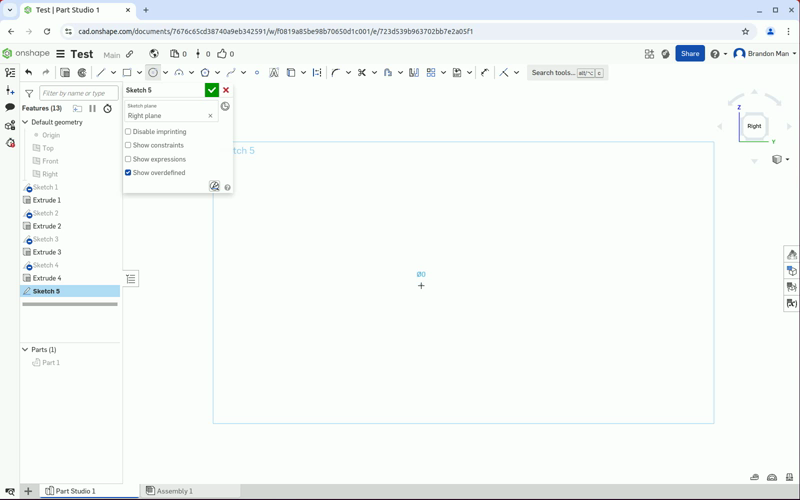
mouse_move(422, 285)
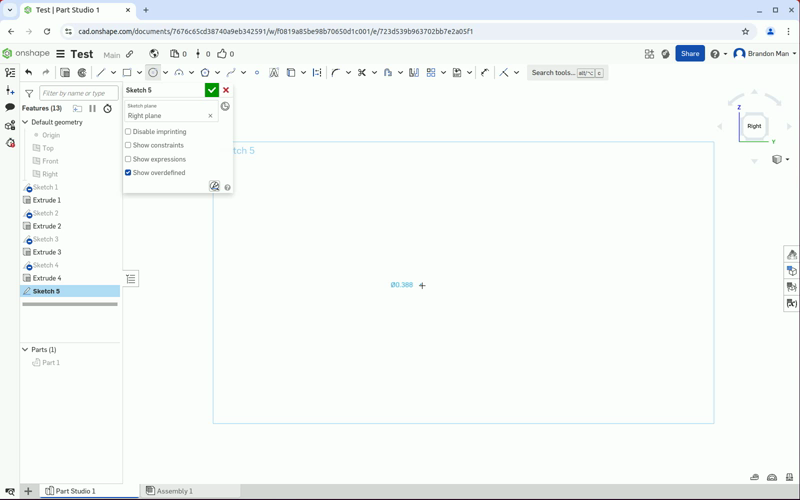
scroll(6)
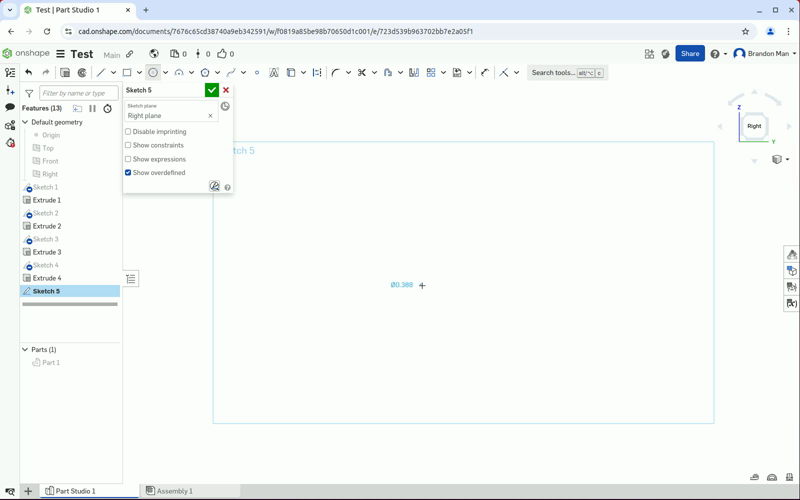
scroll(6)
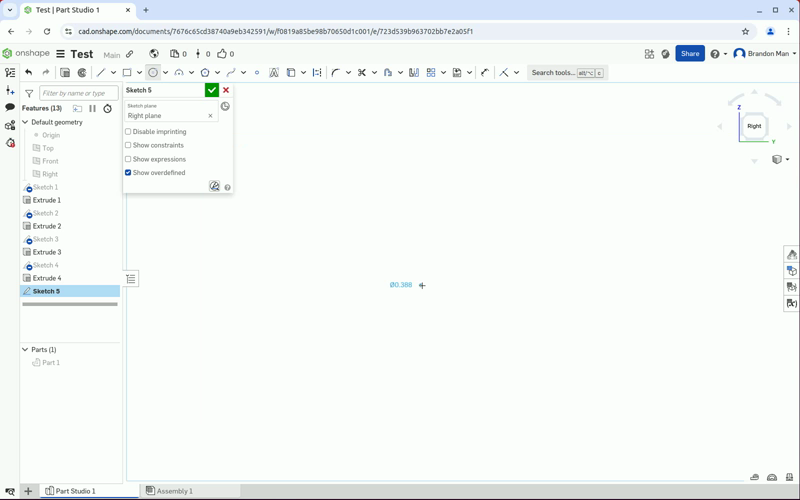
scroll(6)
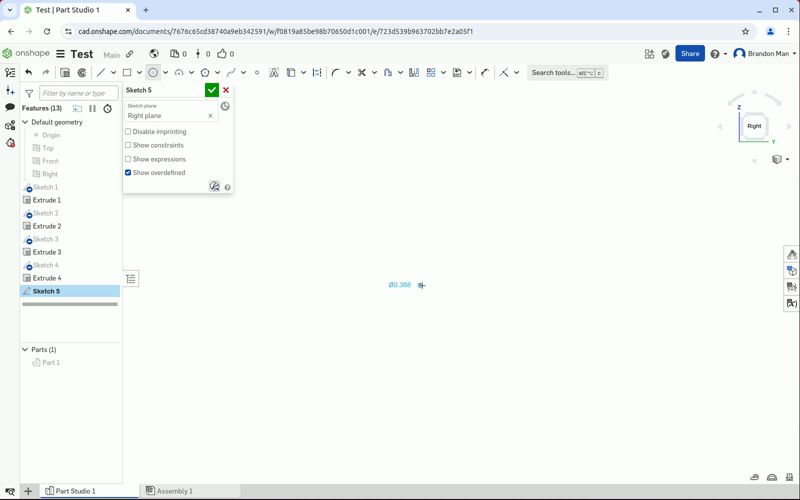
scroll(6)
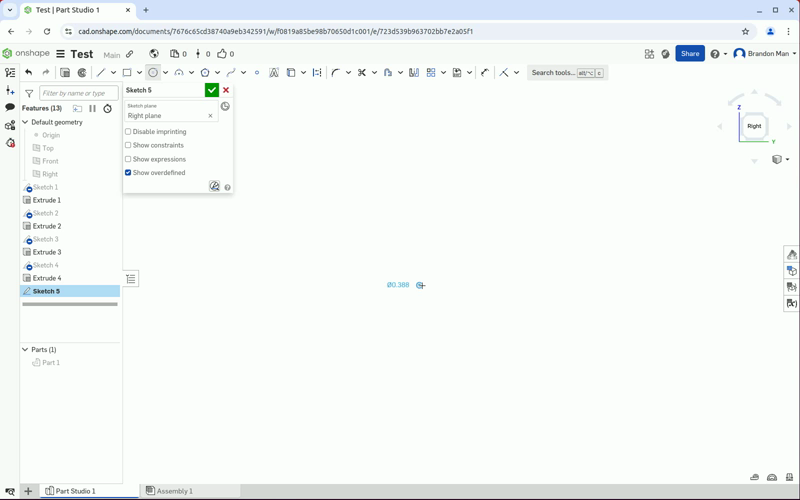
scroll(6)
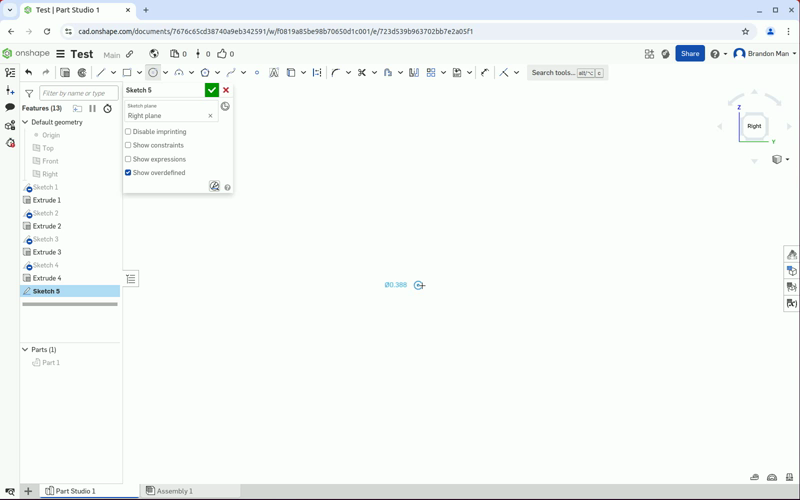
scroll(6)
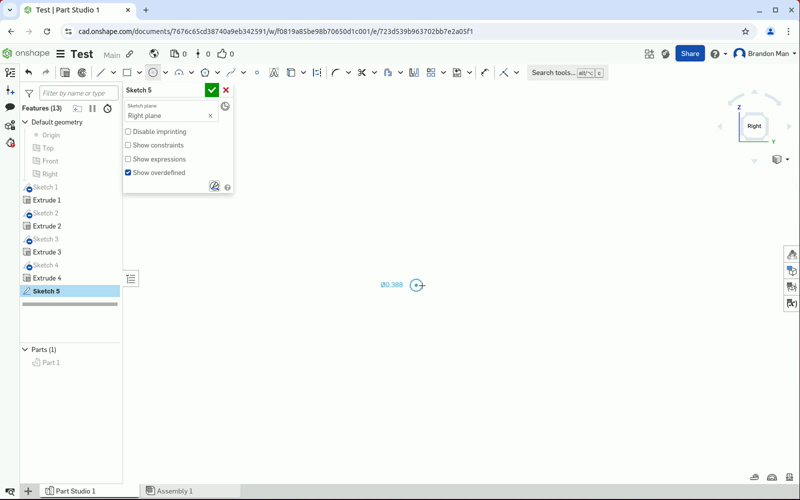
scroll(6)
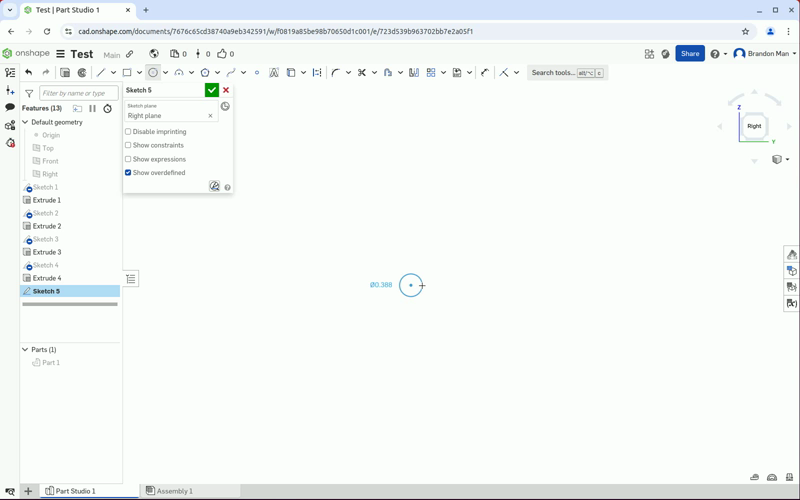
click(422, 285)
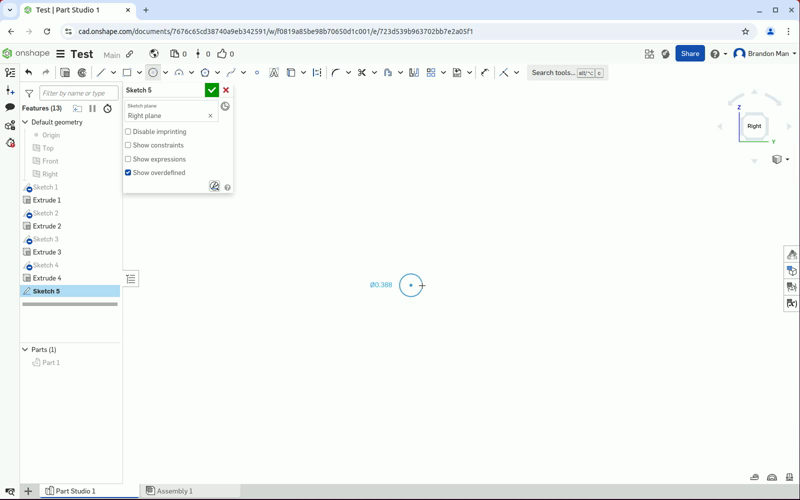
scroll(-6)
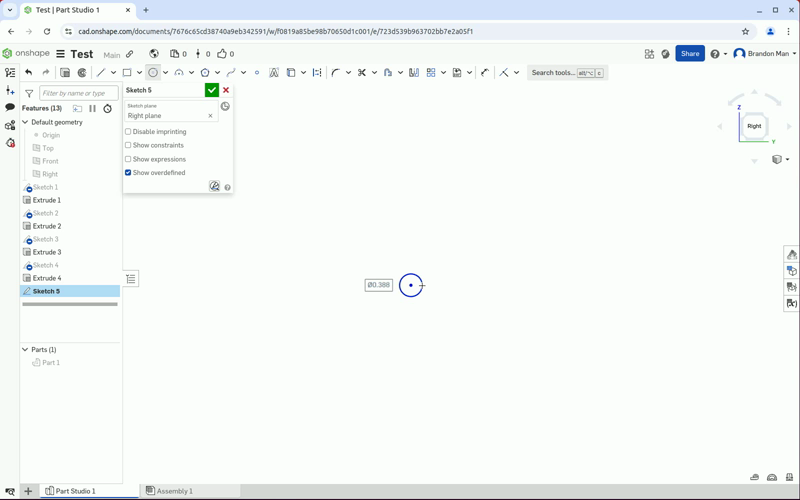
scroll(-6)
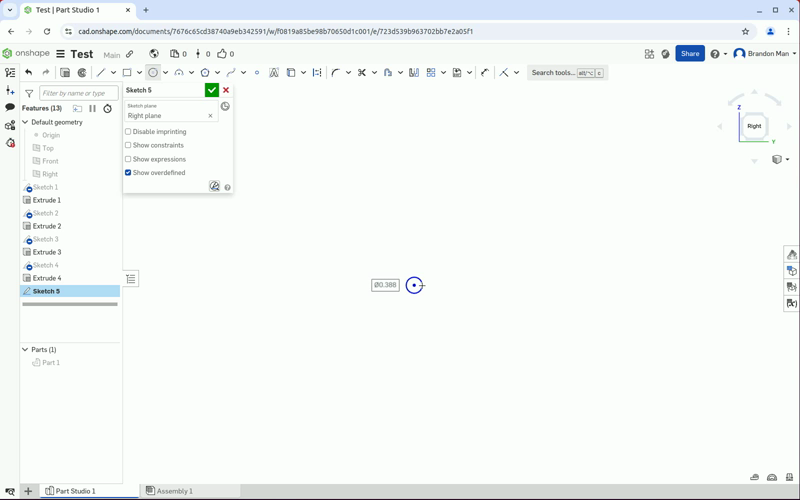
scroll(-6)
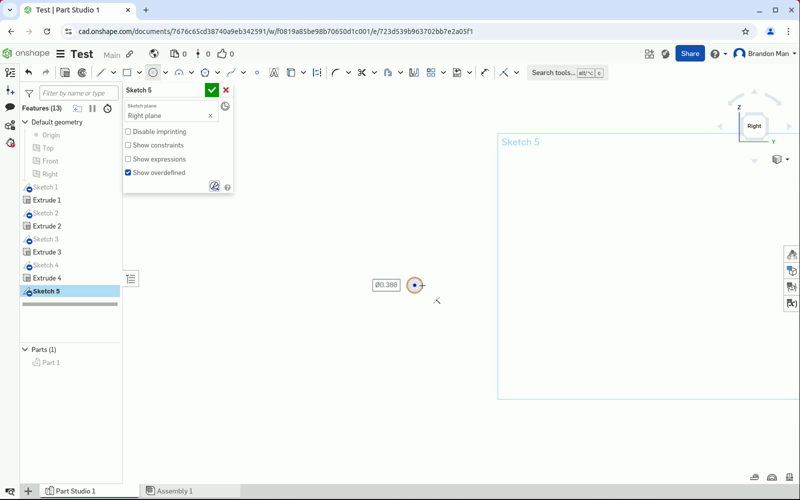
scroll(-6)
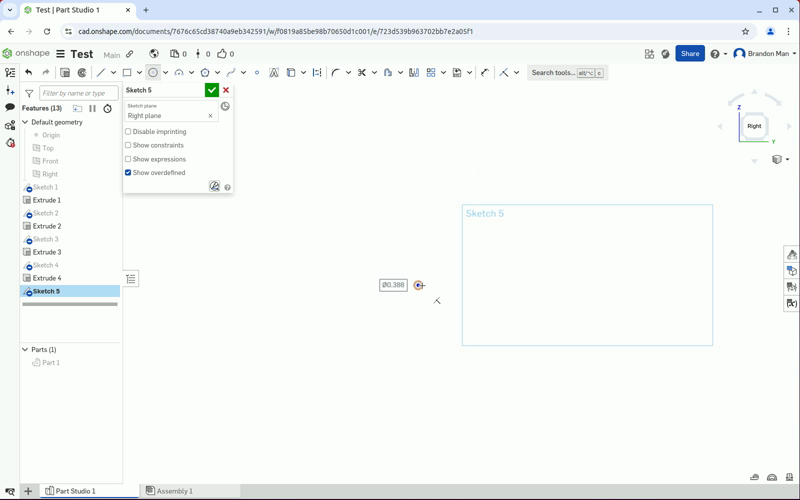
scroll(-6)
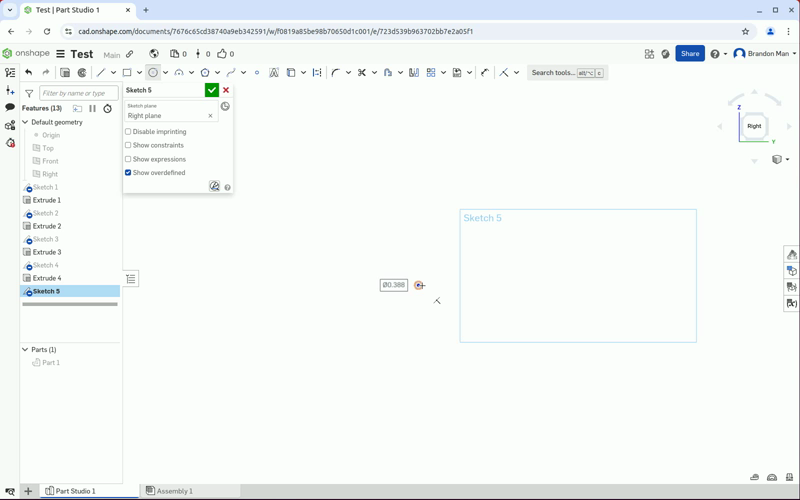
scroll(-6)
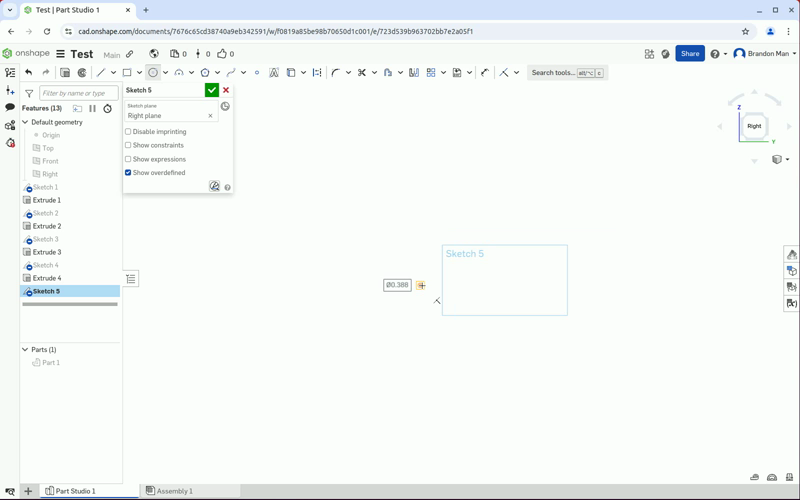
scroll(-6)
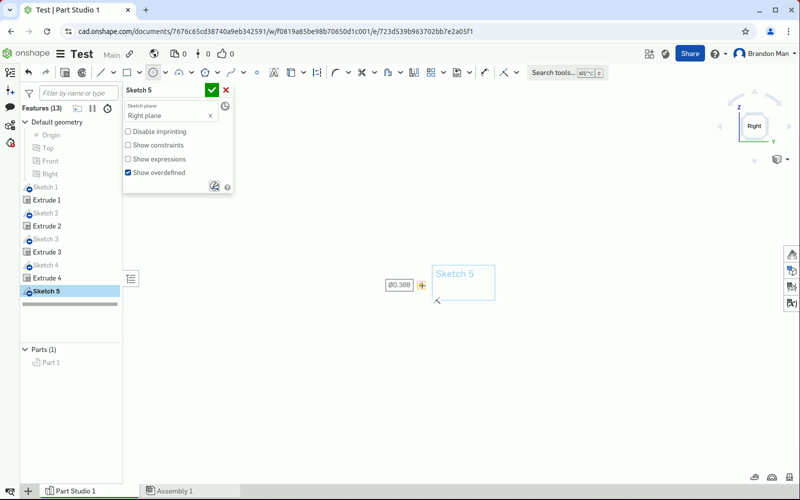
key(esc)
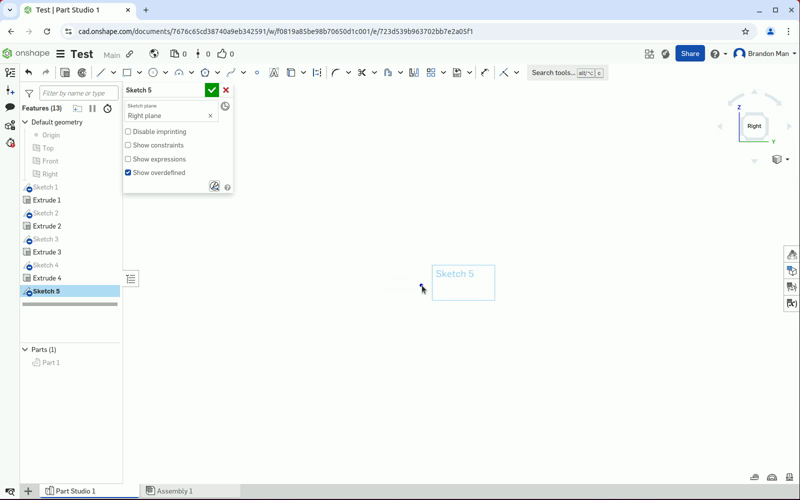
mouse_move(421, 285)
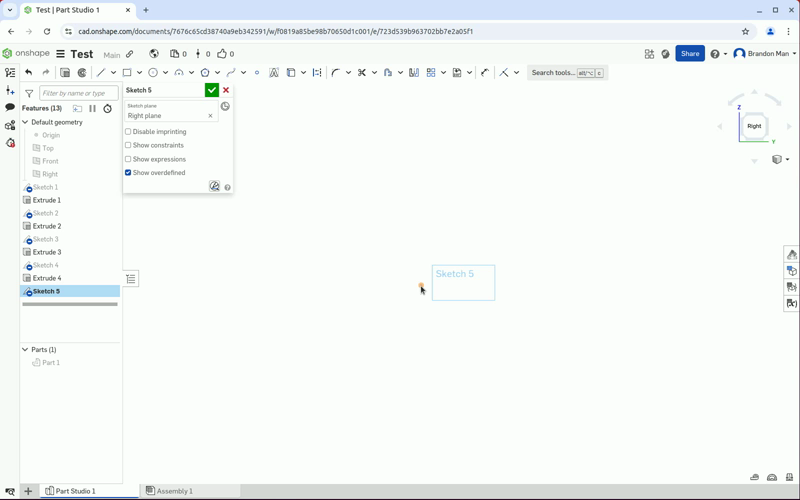
scroll(6)
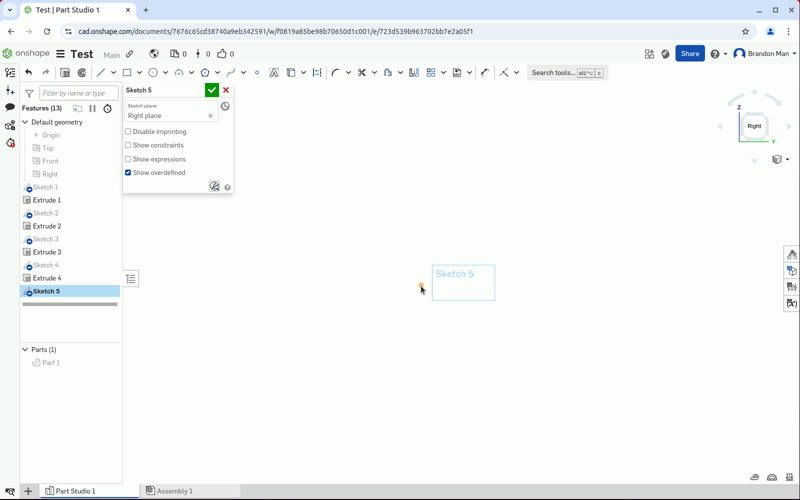
scroll(6)
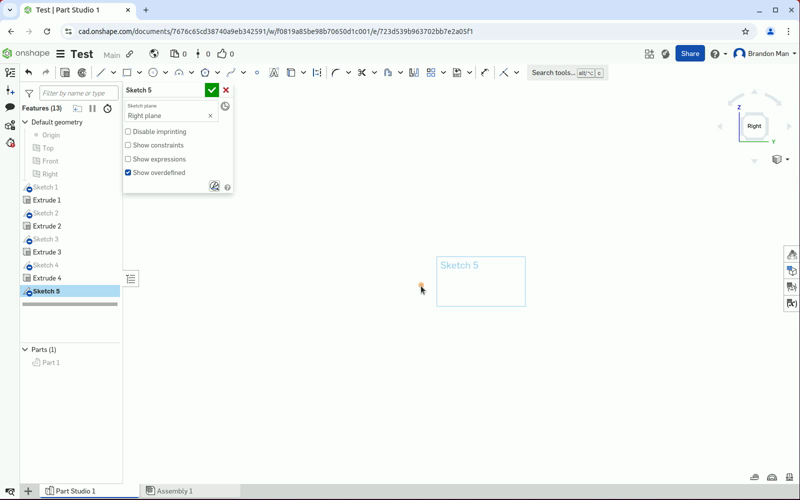
scroll(6)
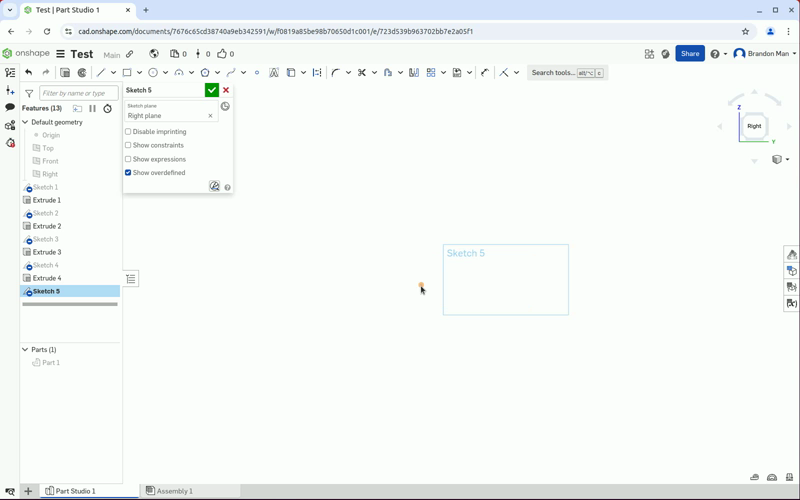
scroll(6)
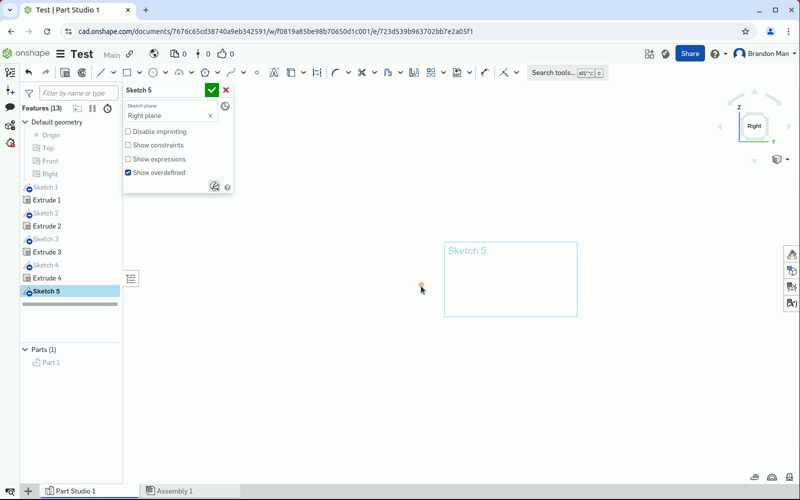
scroll(6)
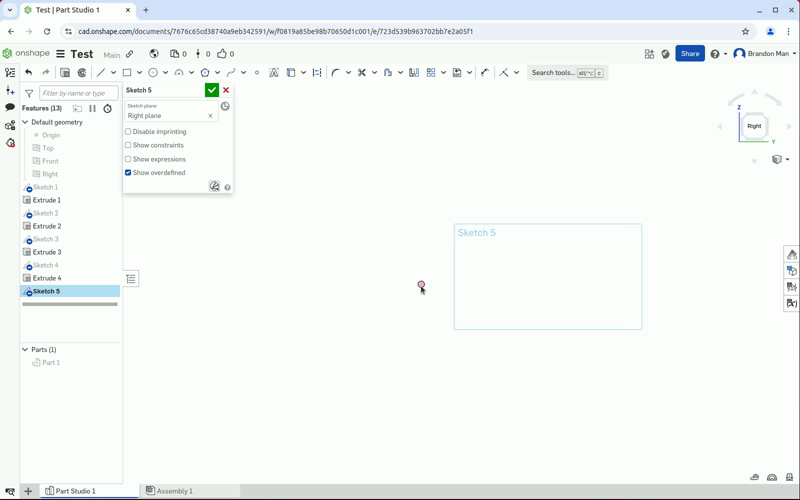
scroll(6)
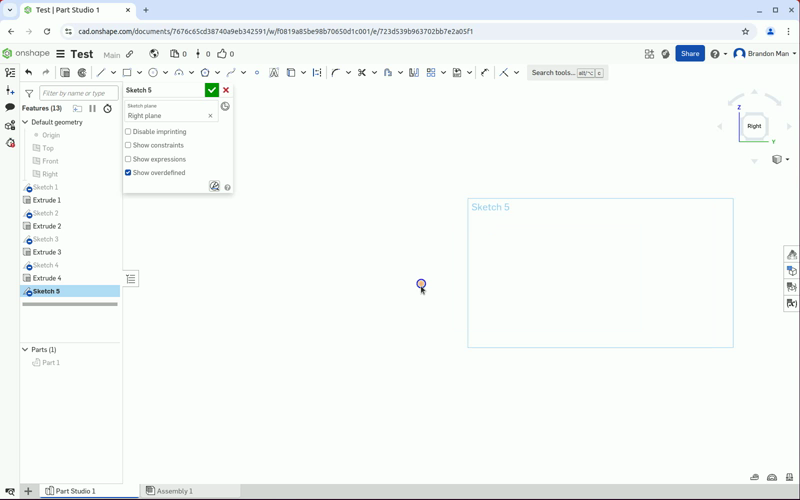
scroll(6)
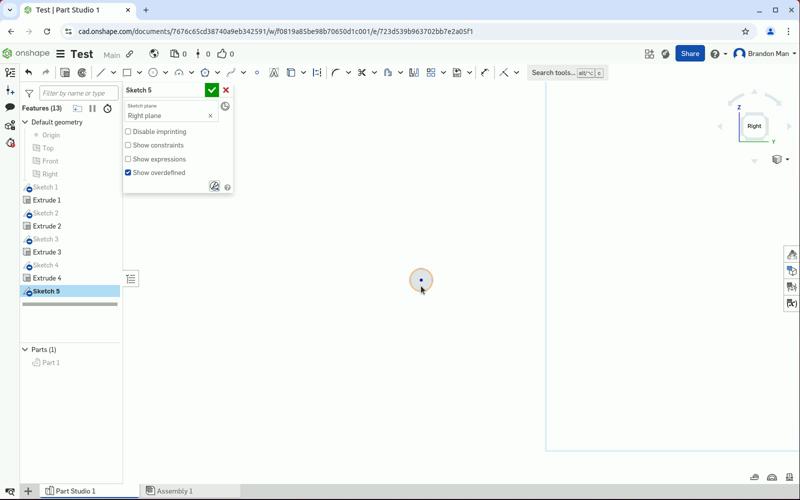
click(421, 285)
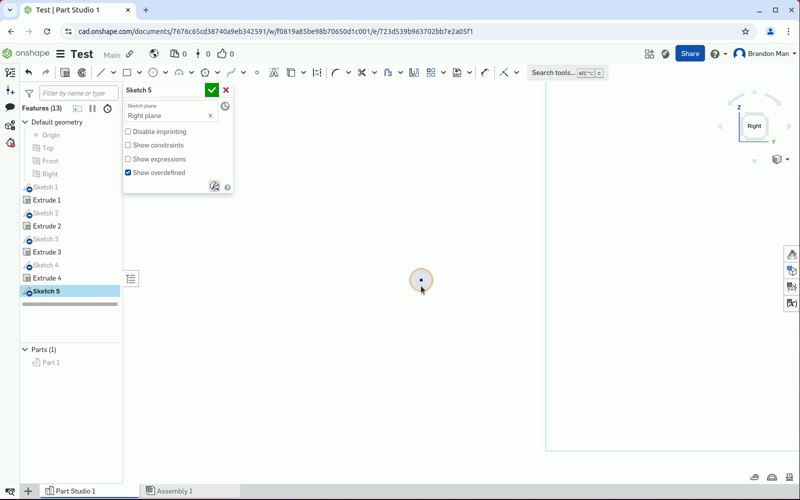
scroll(-6)
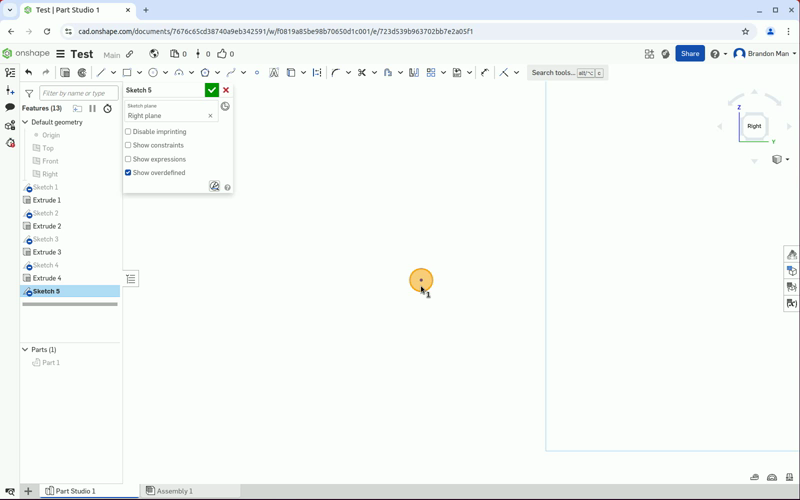
scroll(-6)
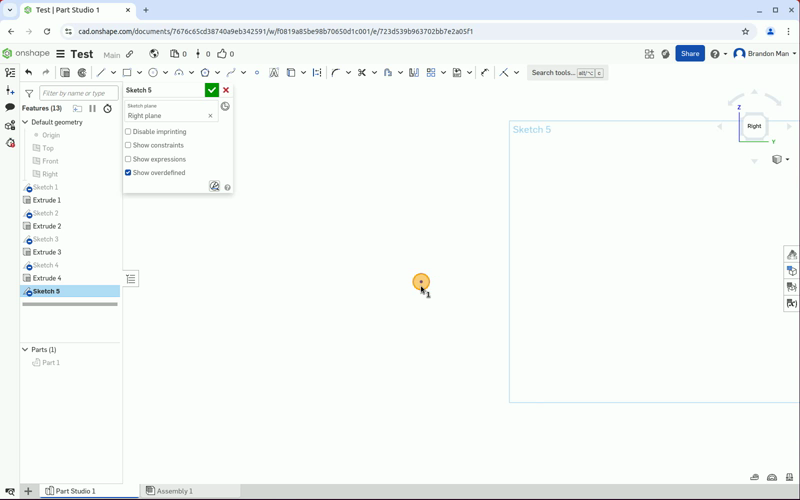
scroll(-6)
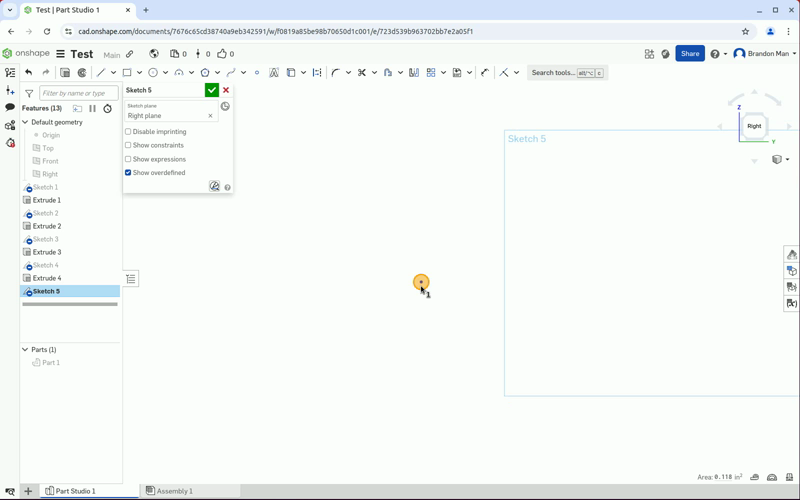
scroll(-6)
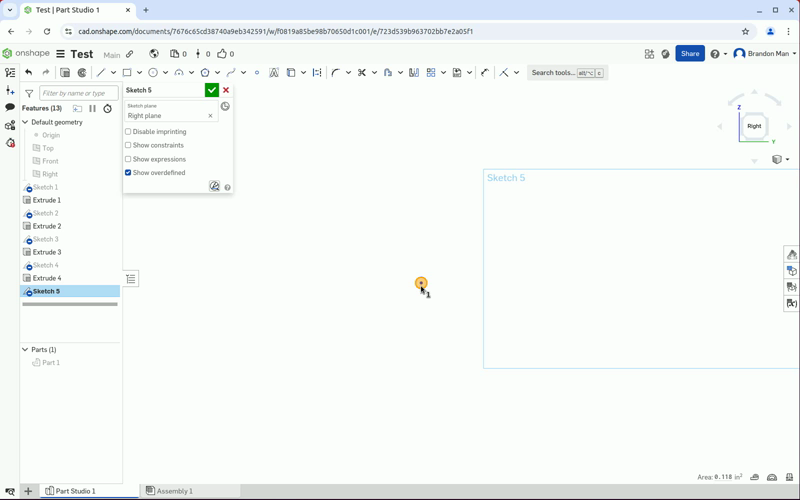
scroll(-6)
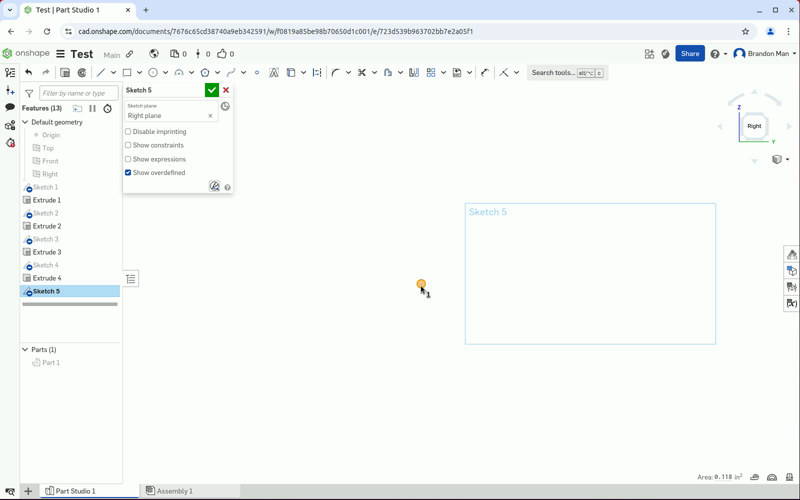
scroll(-6)
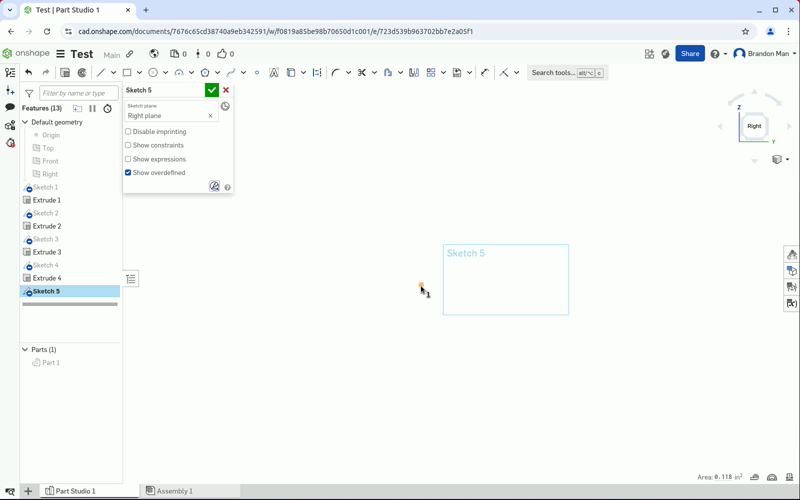
scroll(-6)
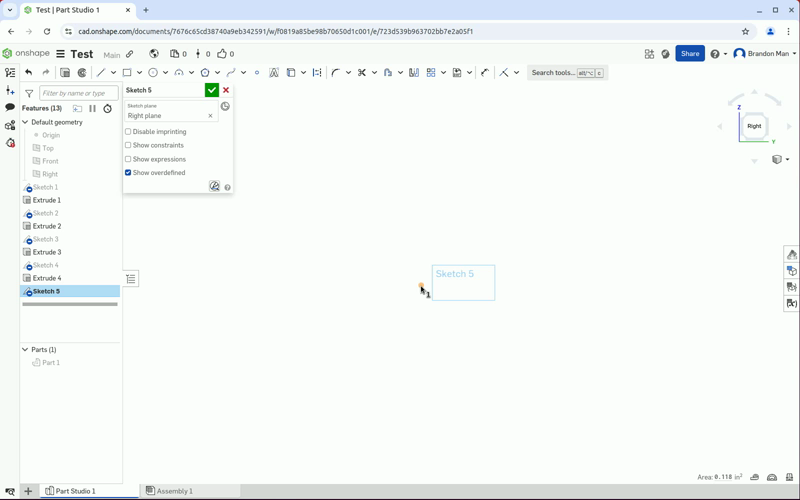
mouse_move(73, 352)
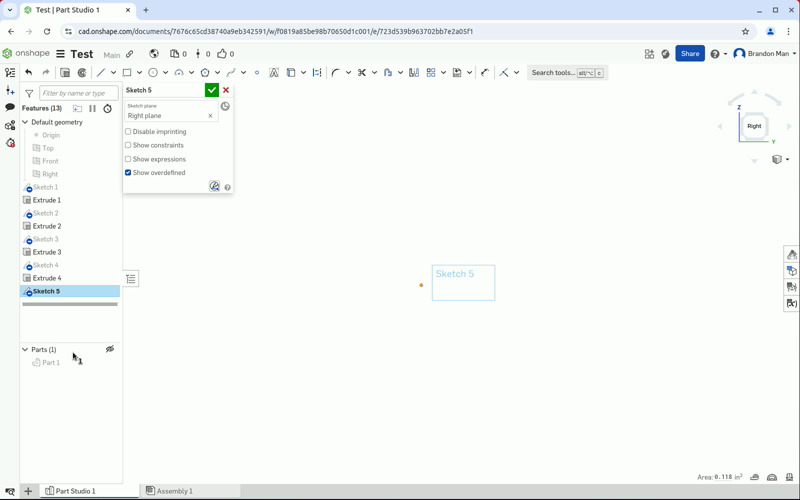
key(shift+y)
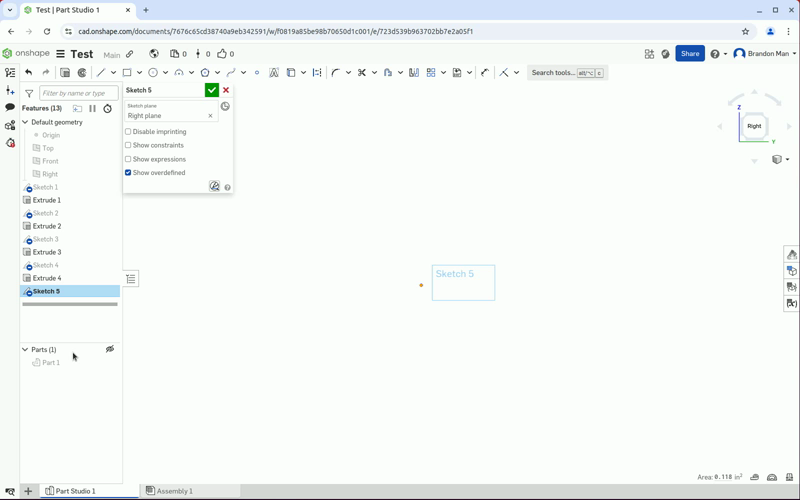
key(shift+e)
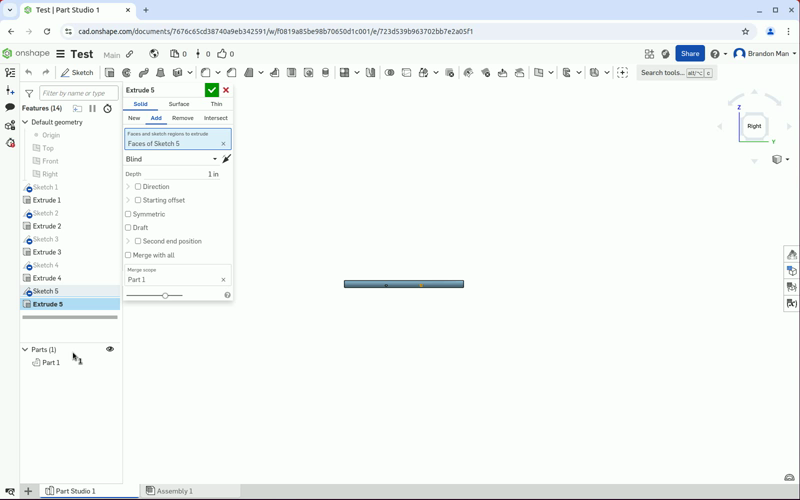
mouse_move(143, 106)
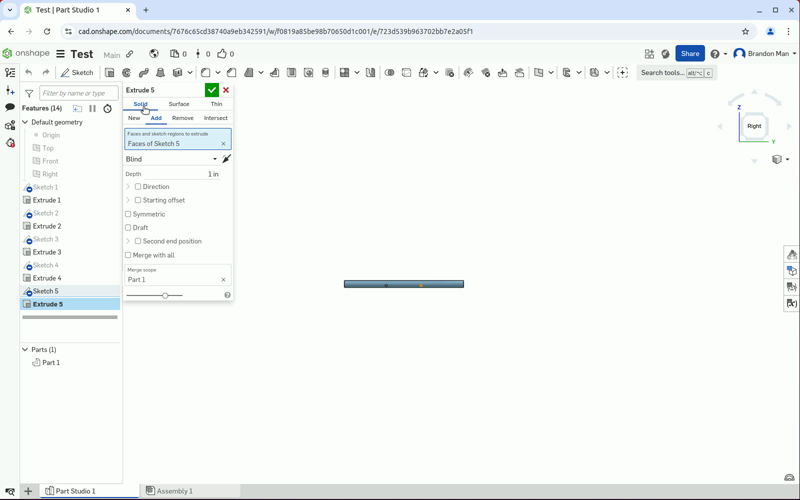
click(143, 106)
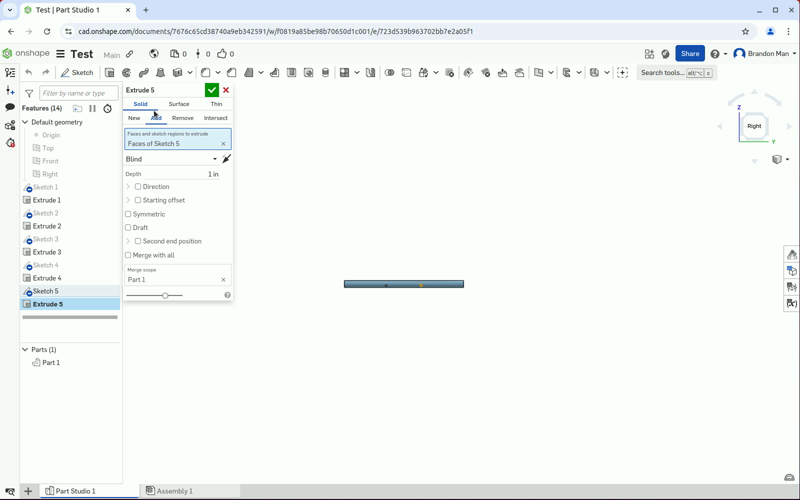
mouse_move(186, 120)
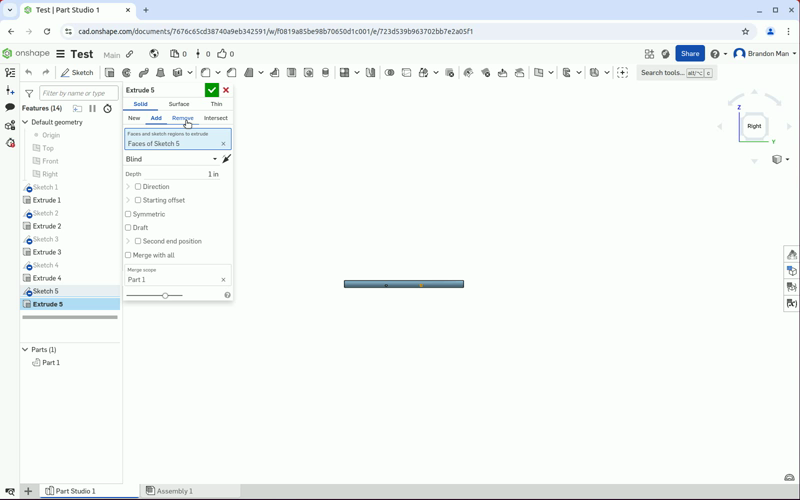
click(186, 120)
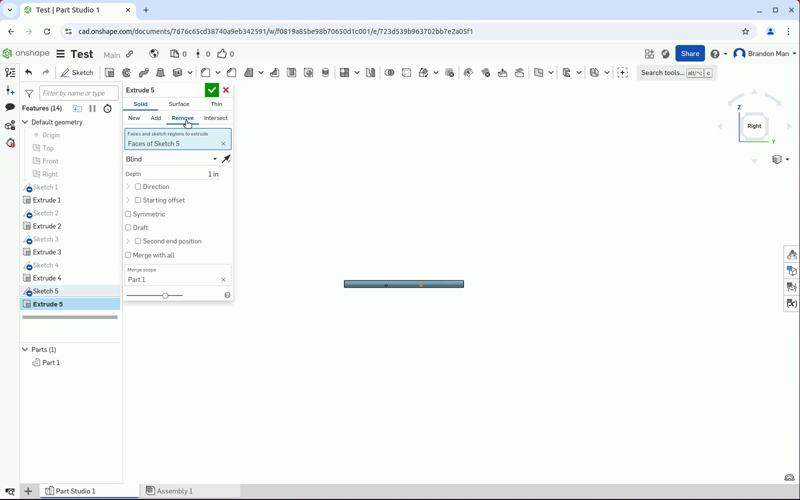
key(tab, 4)
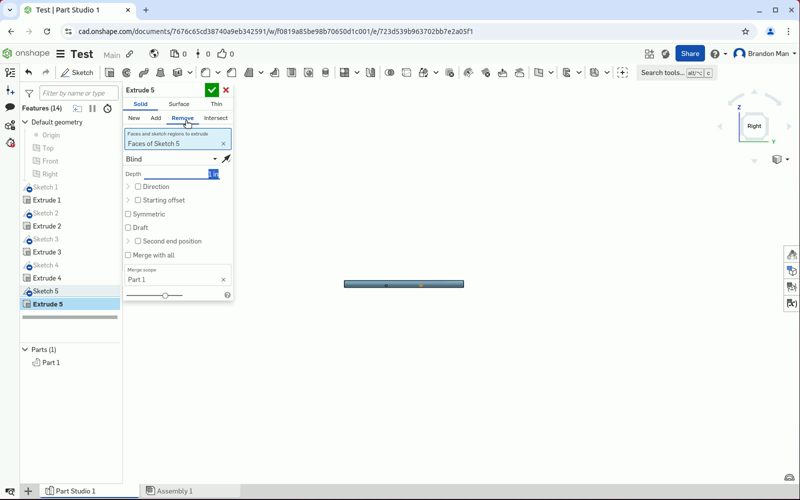
text(0.963)
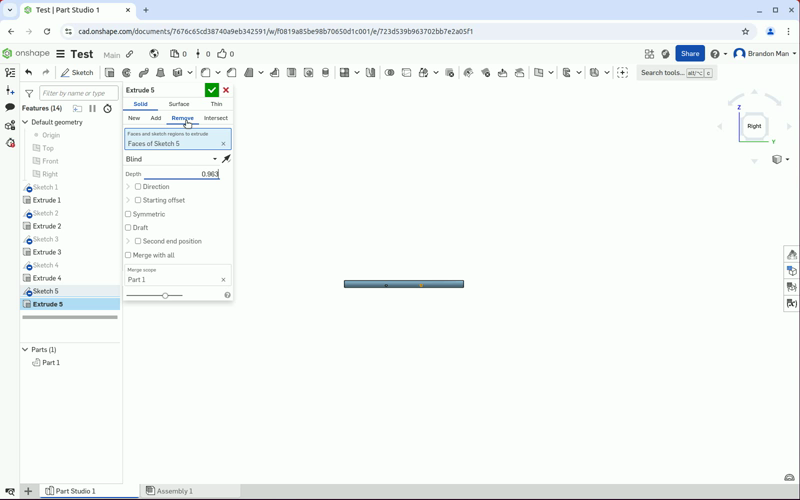
key(tab, 3)
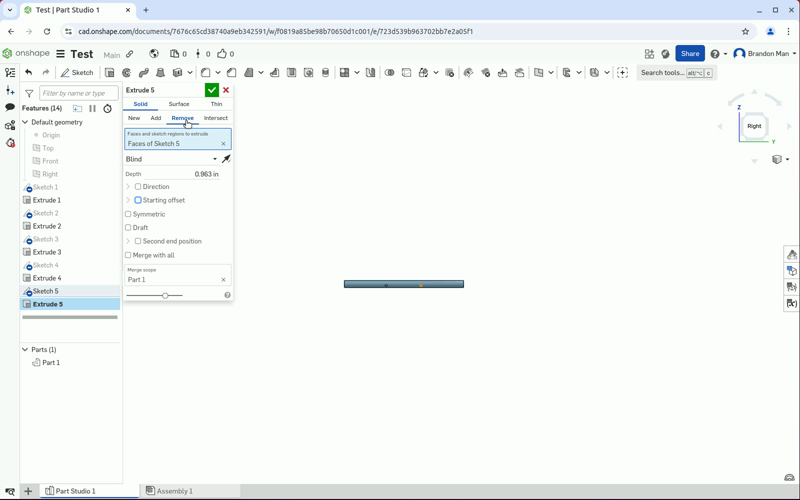
key(tab, 2)
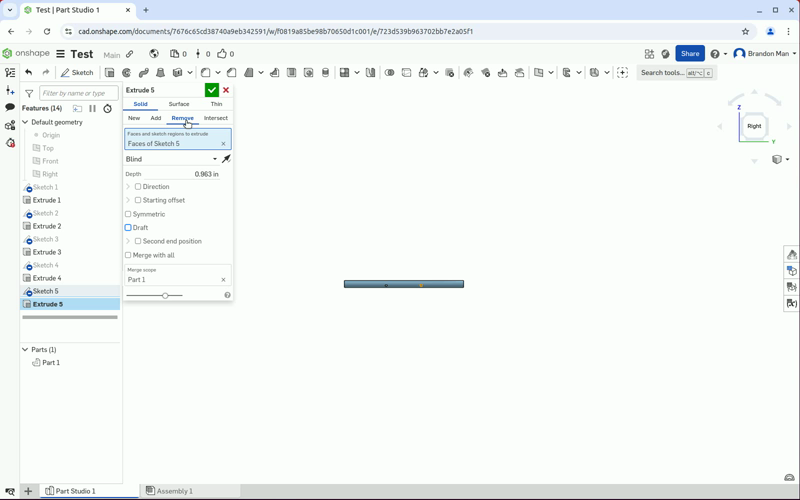
key(space)
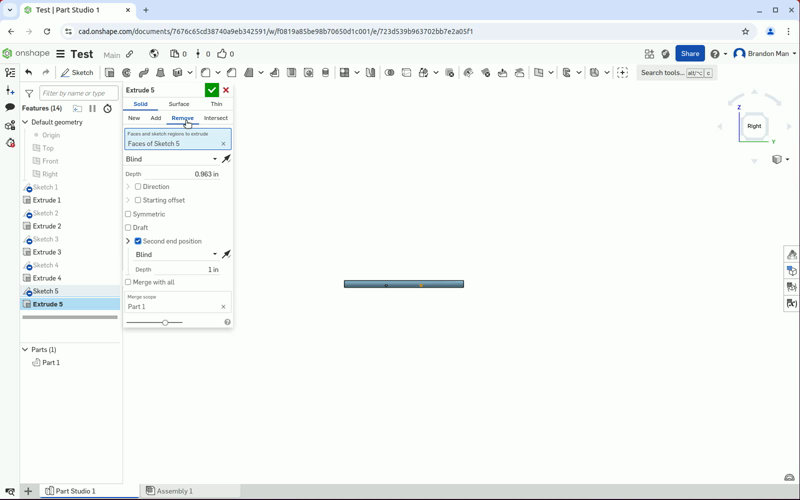
key(tab, 3)
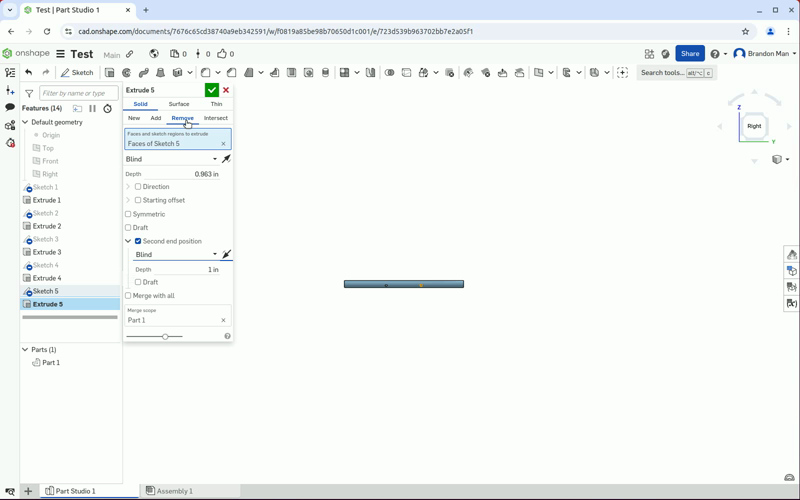
text(0.963)
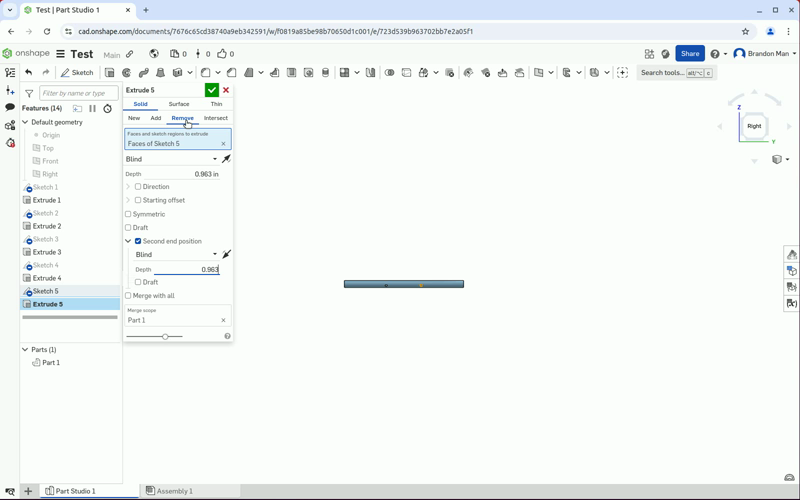
key(tab, 2)
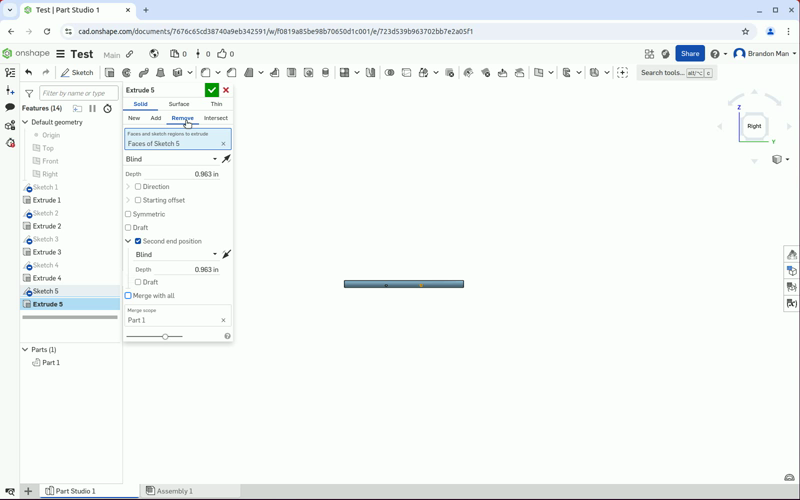
key(space)
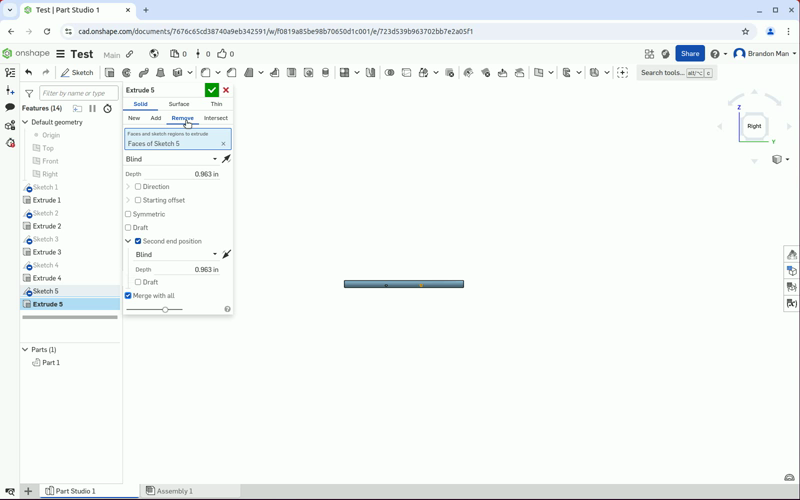
key(enter)
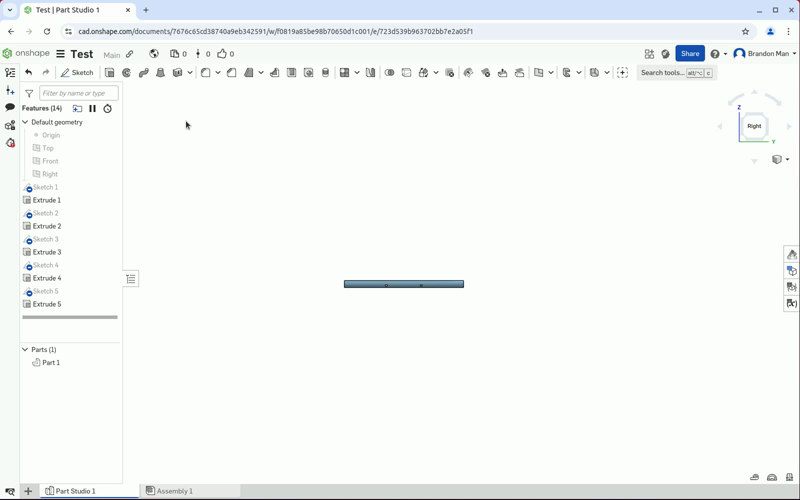
key(shift+h)
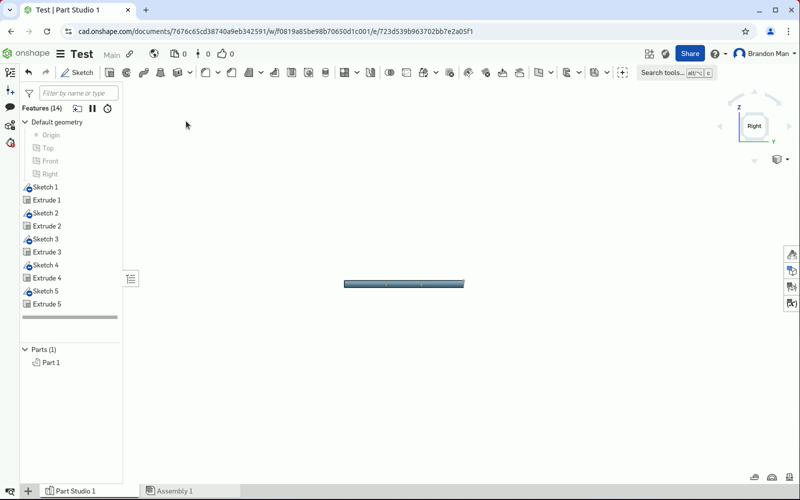
key(shift+h)
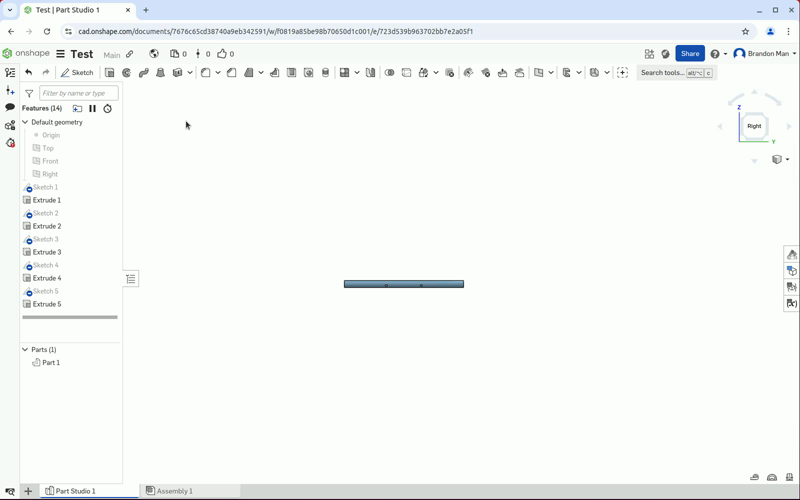
mouse_move(73, 189)
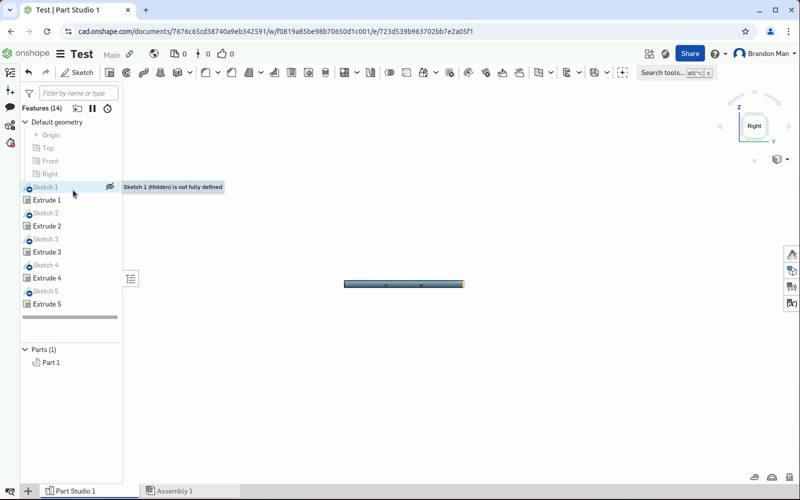
click(73, 189)
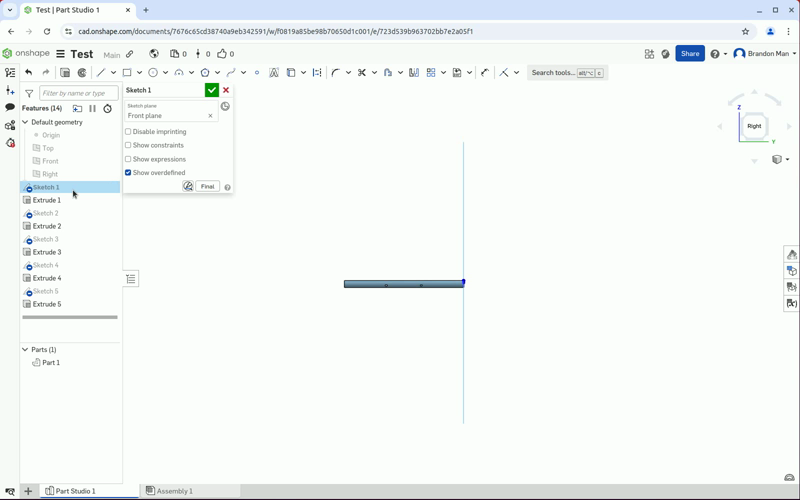
mouse_move(229, 92)
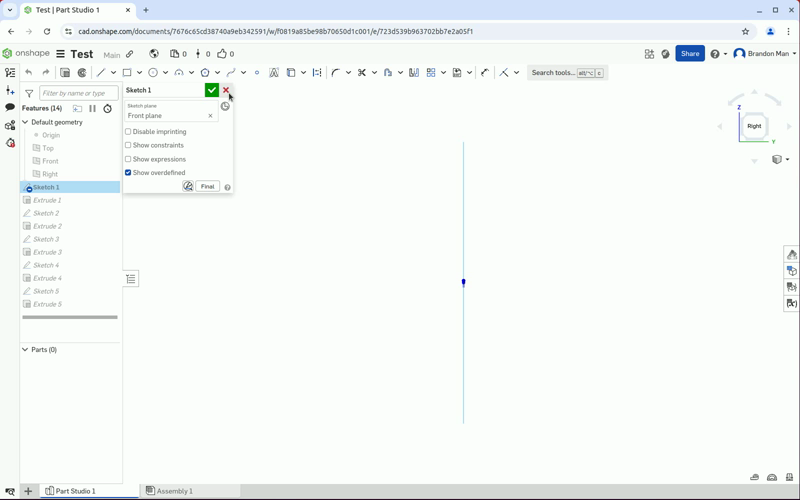
click(229, 92)
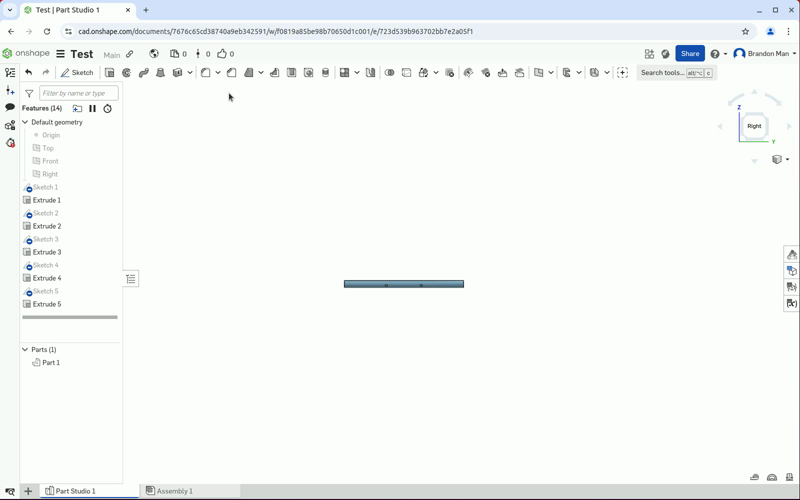
mouse_move(73, 352)
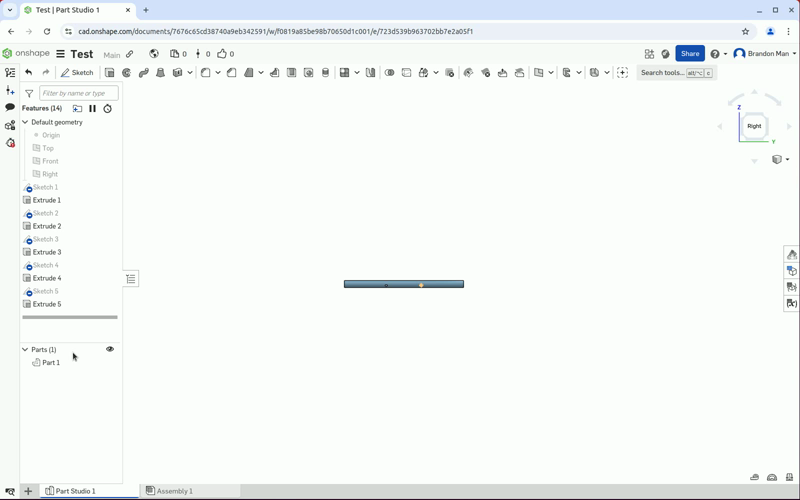
key(y)
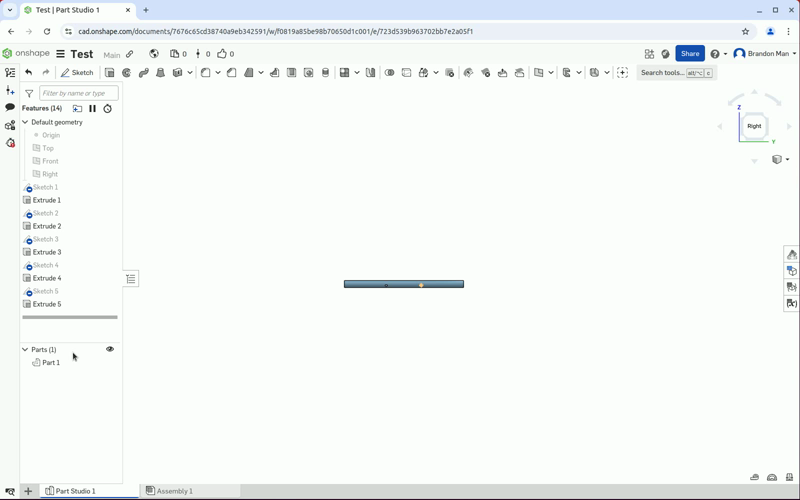
key(shift+p)
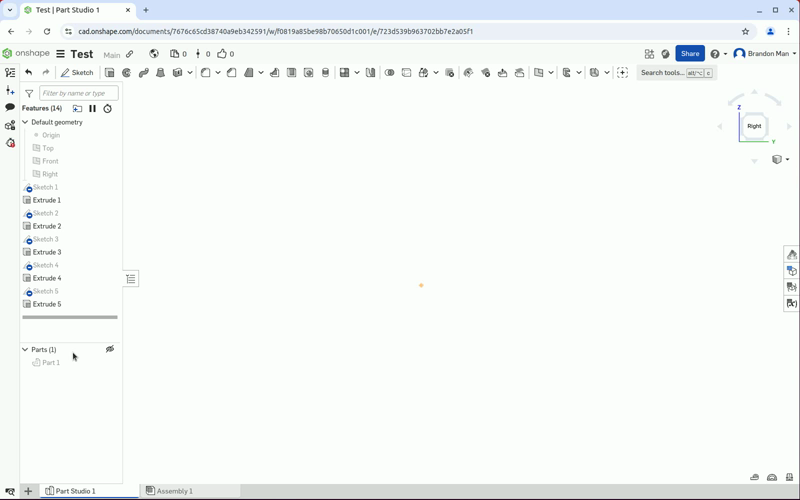
key(space)
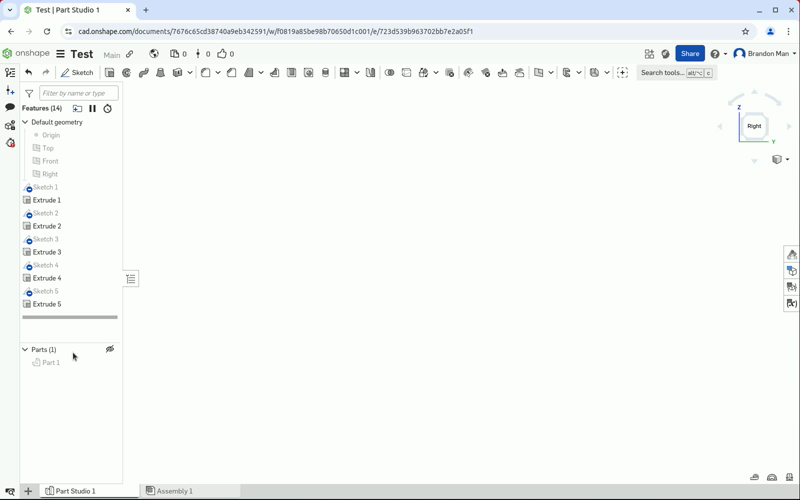
key_down(shift)
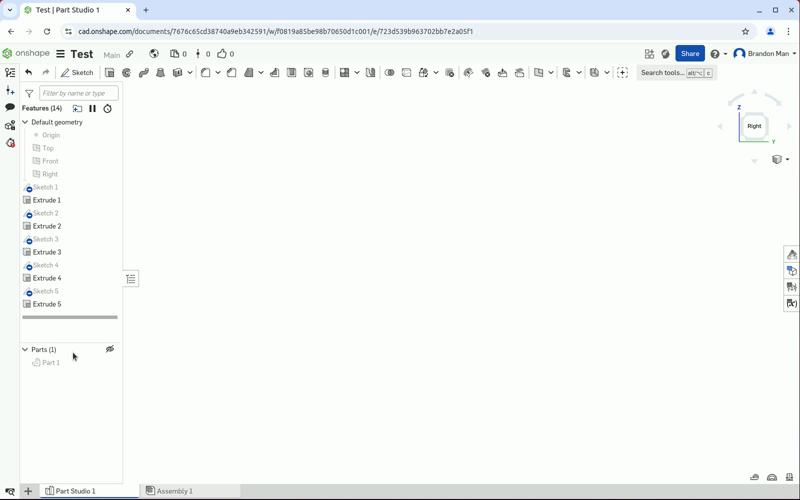
key(right)
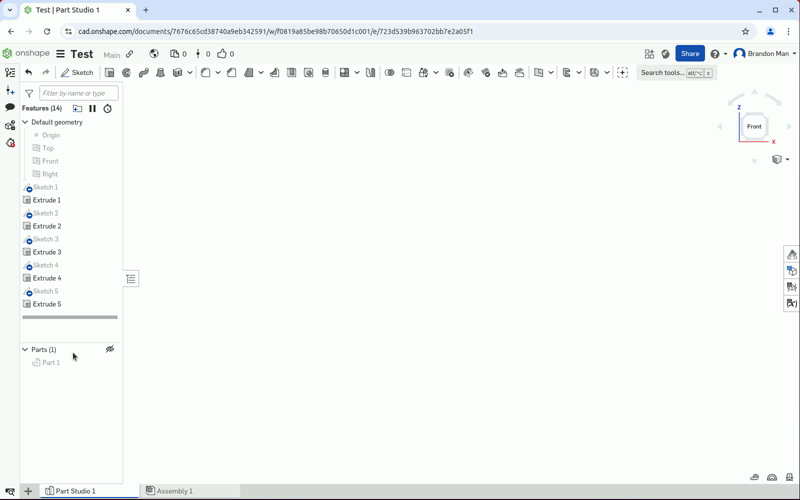
key_up(shift)
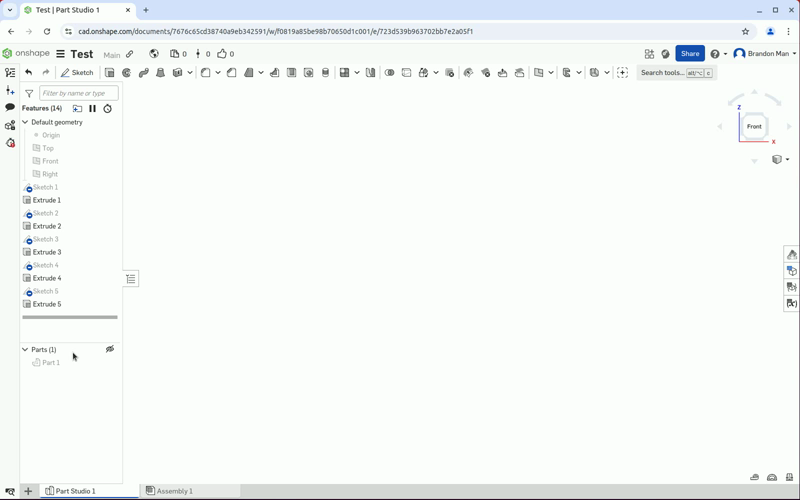
mouse_move(73, 352)
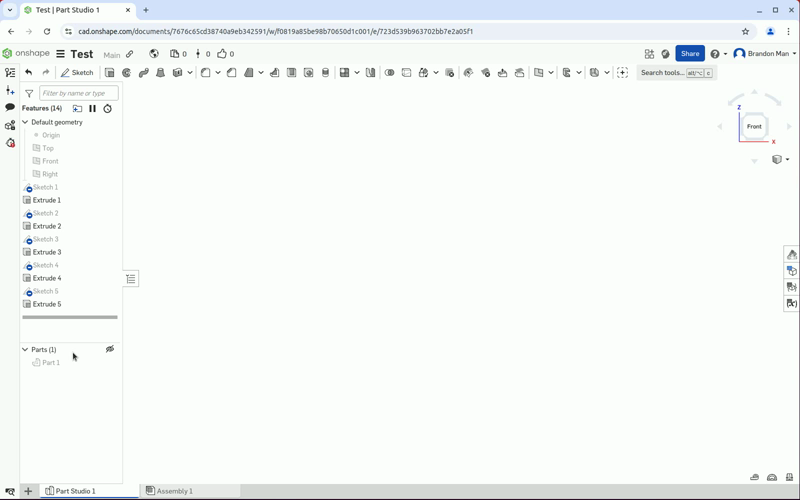
key(shift+y)
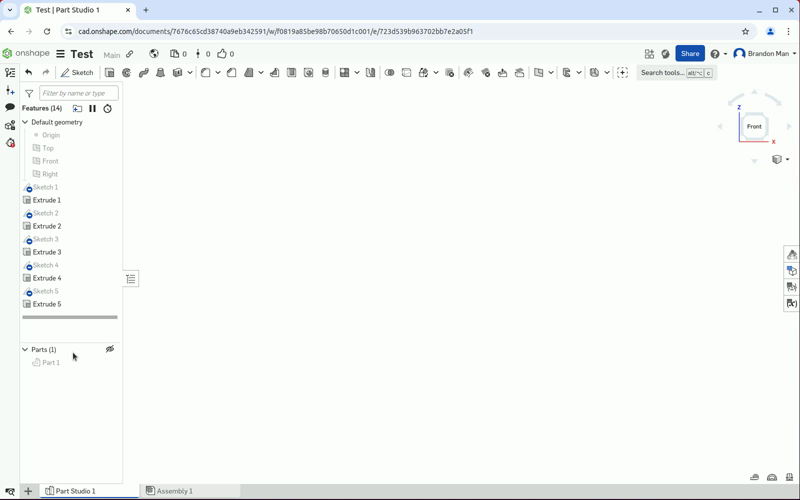
key(shift+s)
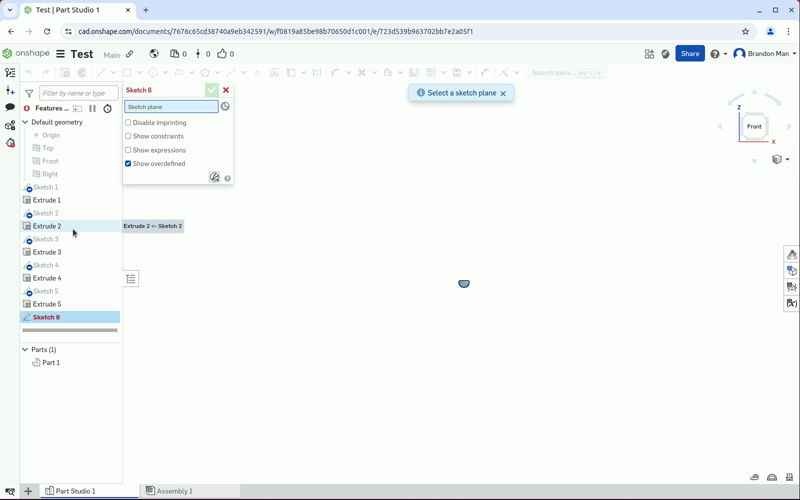
scroll(3)
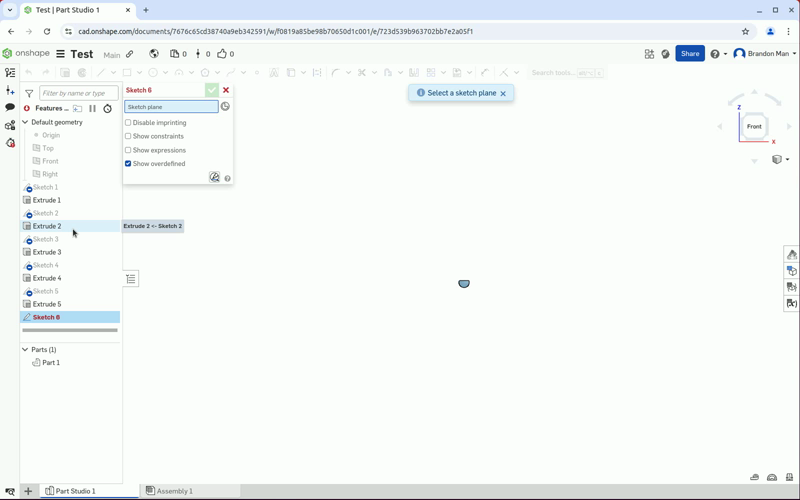
mouse_move(73, 163)
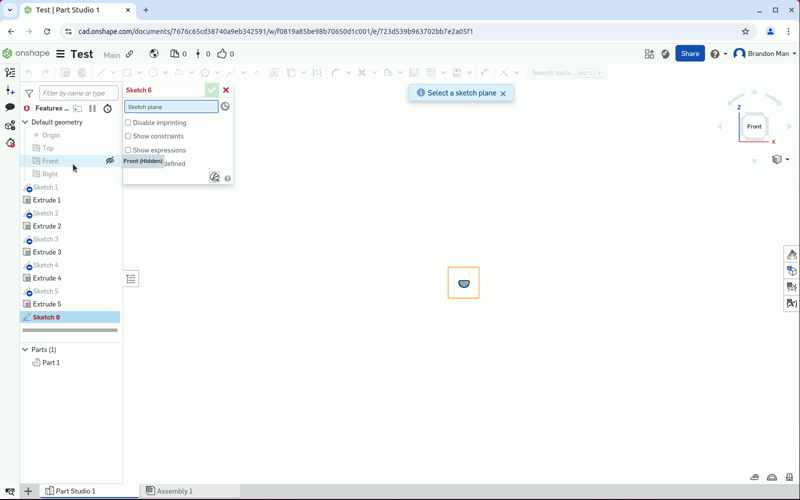
click(73, 163)
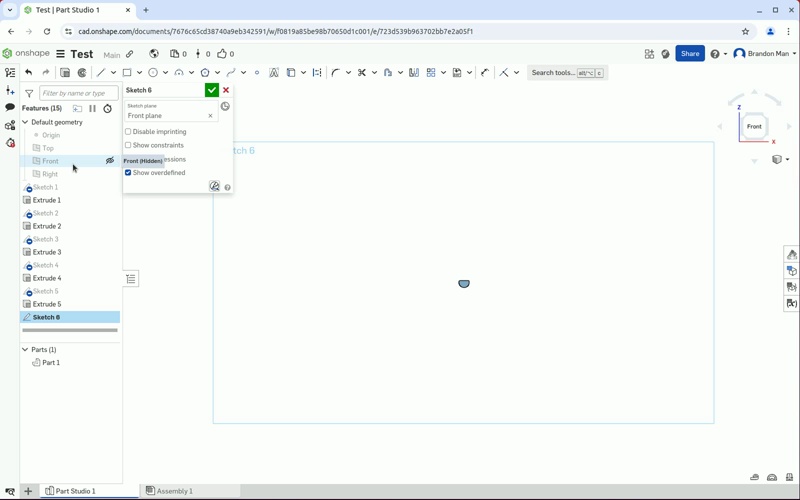
mouse_move(73, 352)
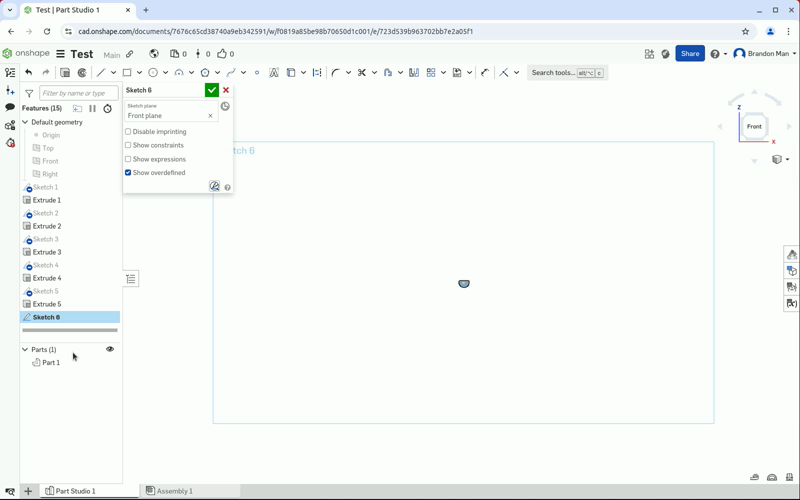
key(y)
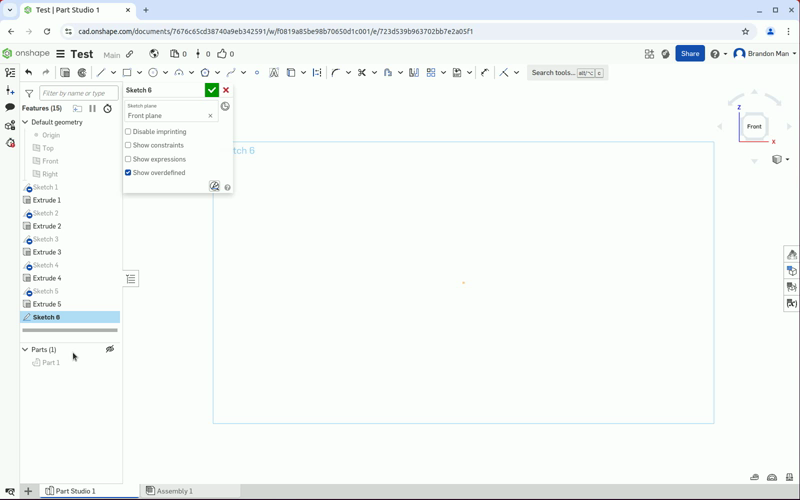
key(a)
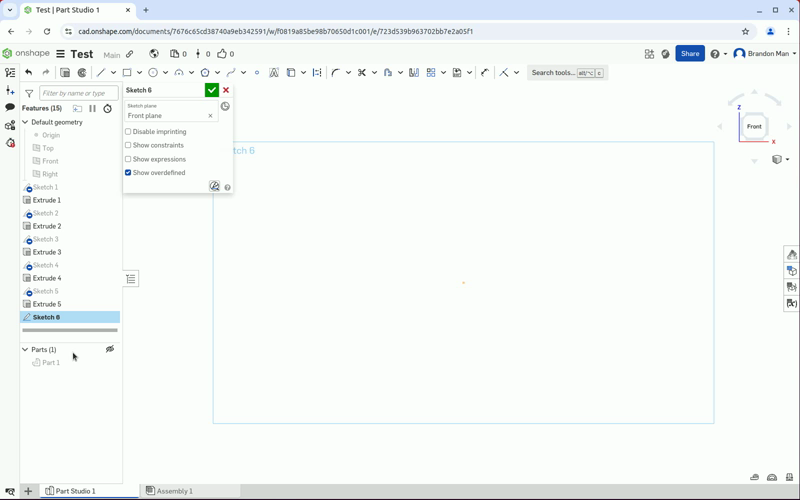
key_down(shift)
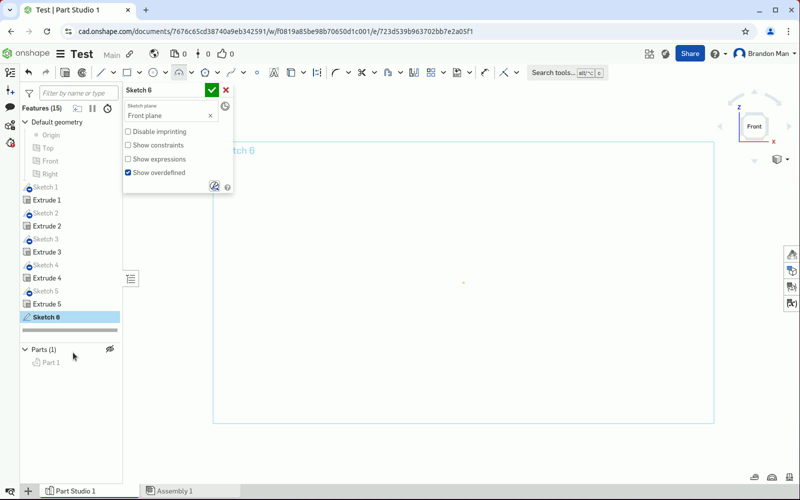
mouse_move(457, 281)
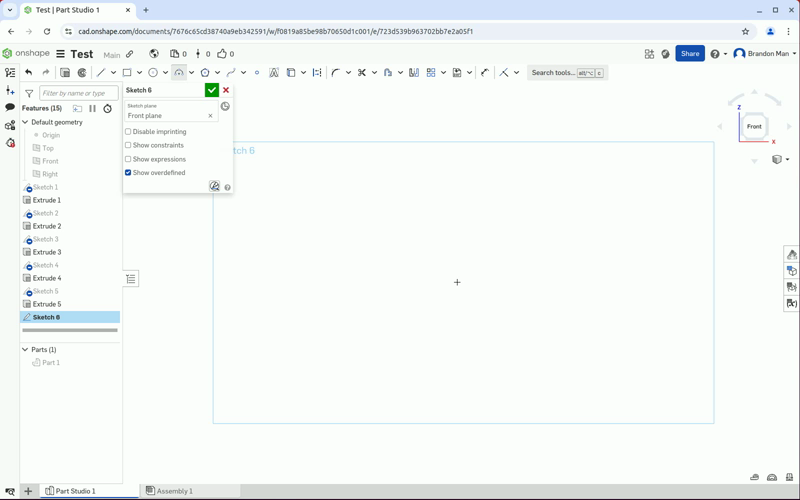
click(457, 281)
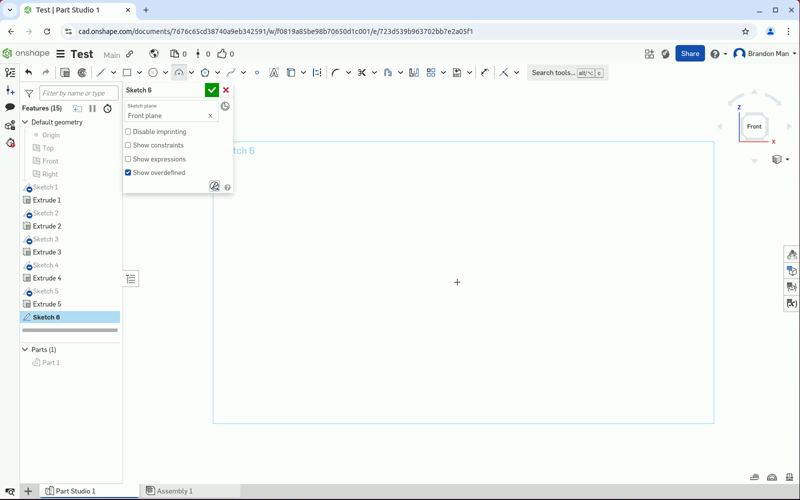
key_up(shift)
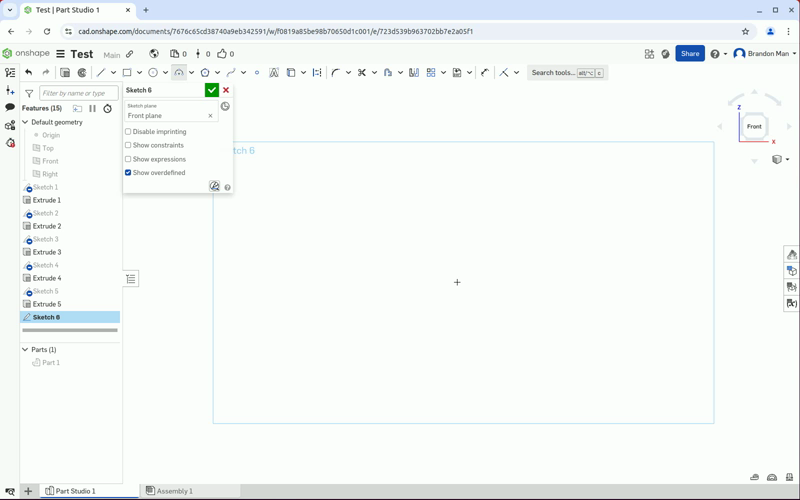
key_down(shift)
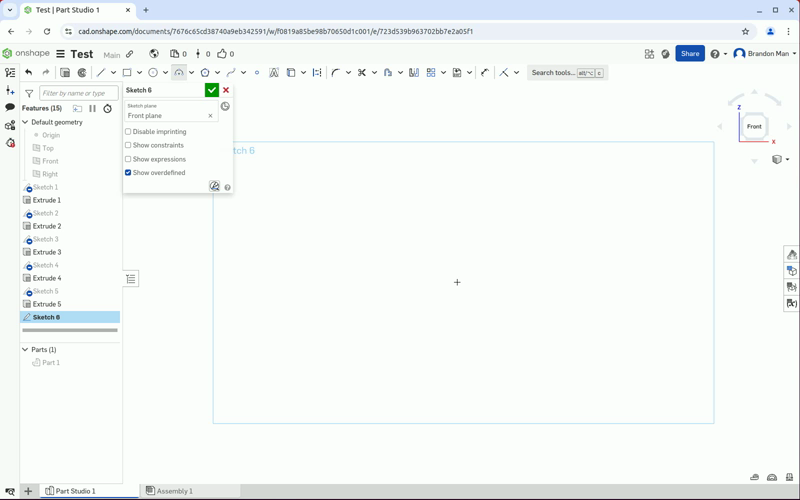
mouse_move(466, 281)
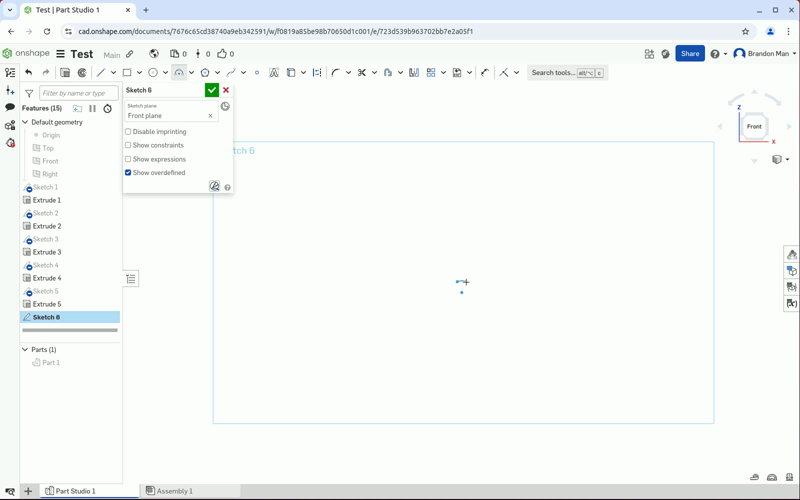
click(466, 281)
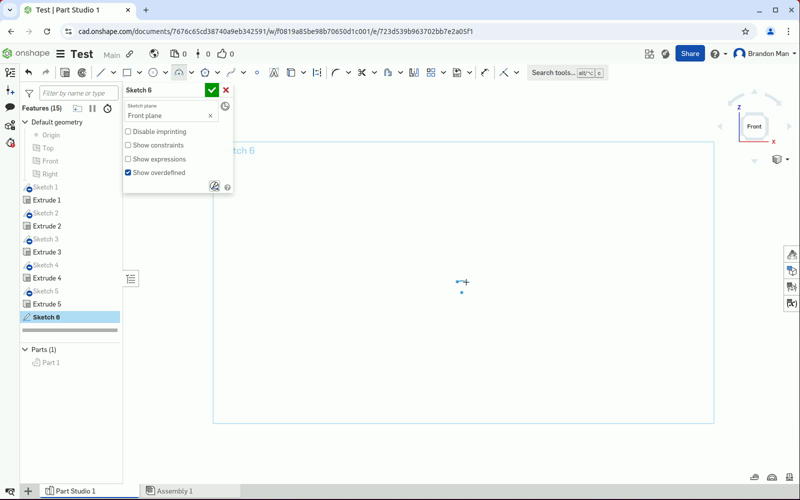
mouse_move(461, 288)
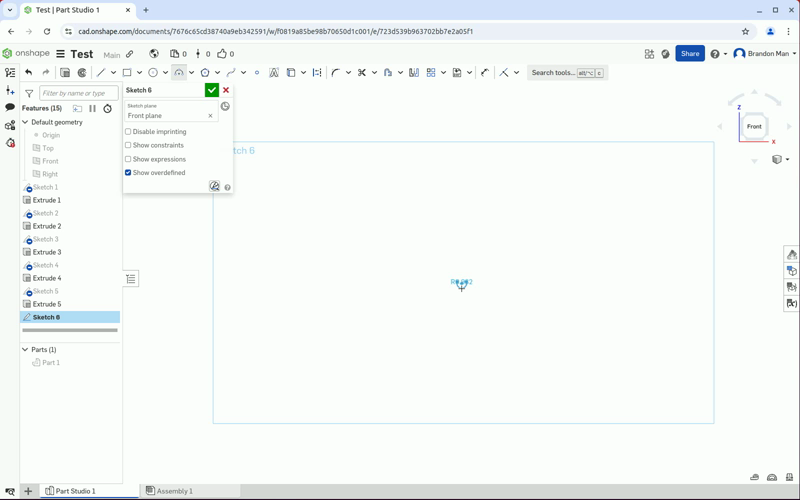
click(461, 288)
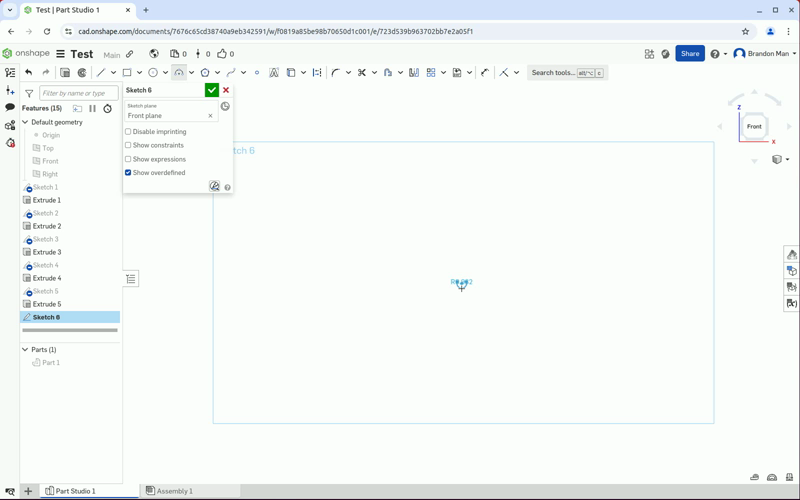
key_up(shift)
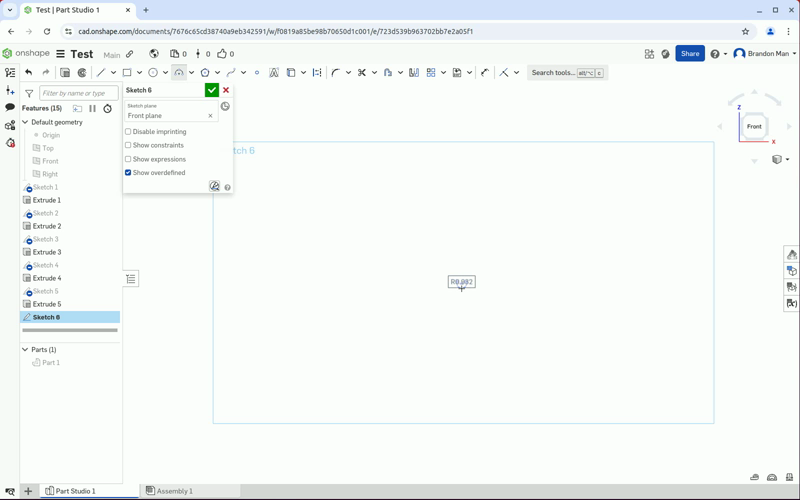
key(esc)
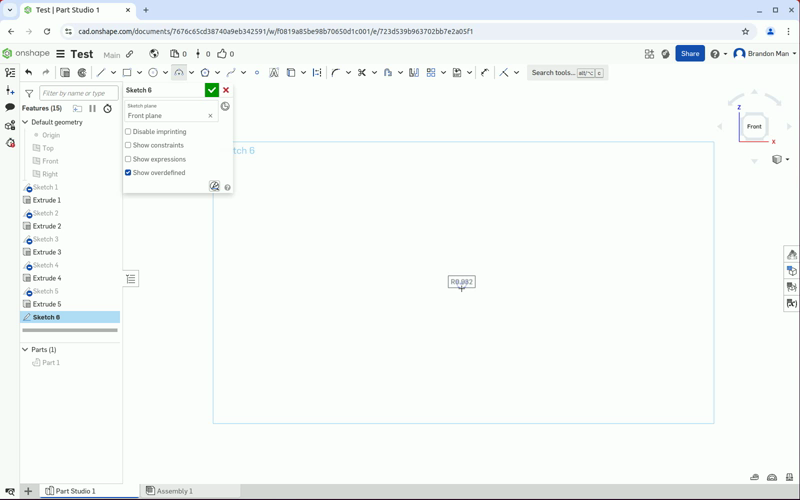
key(l)
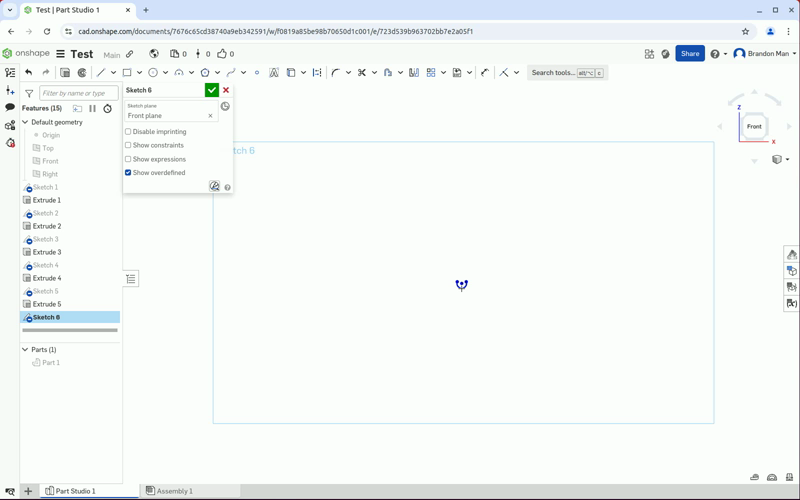
mouse_move(466, 281)
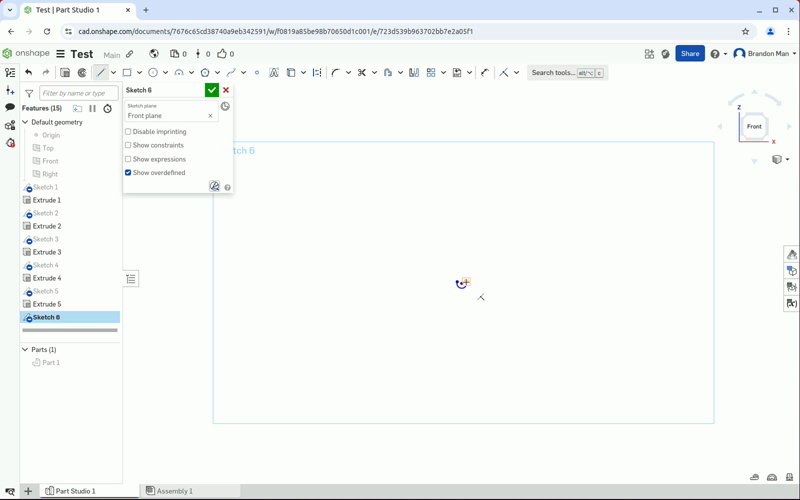
click(466, 281)
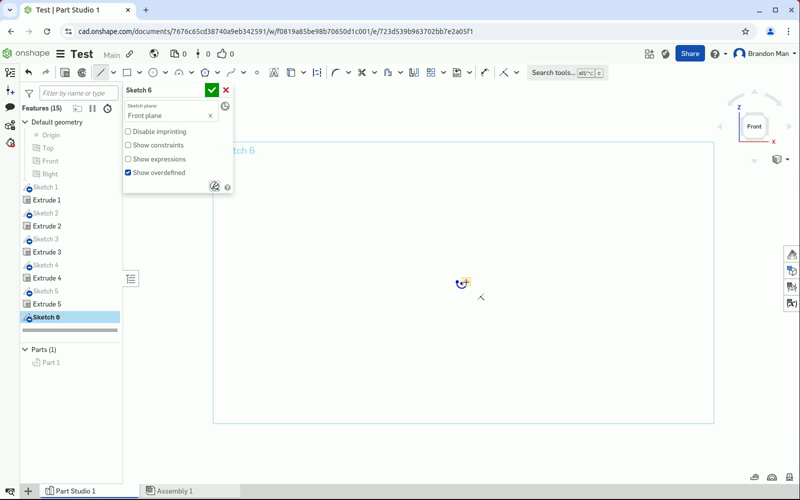
mouse_move(496, 281)
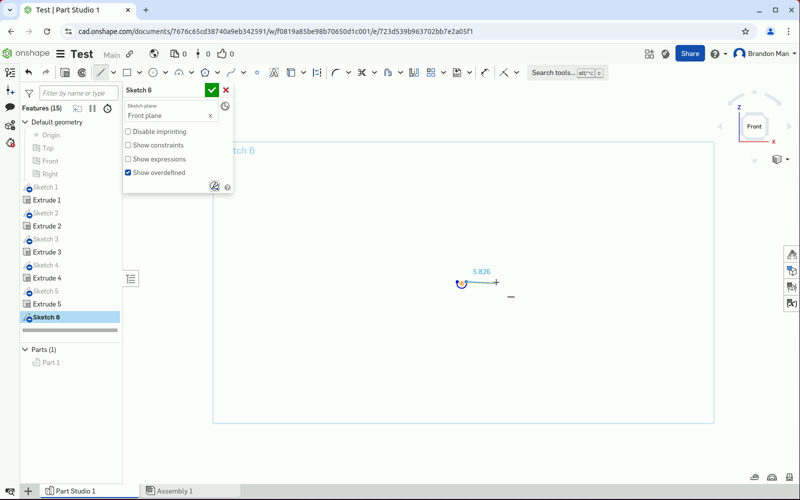
key_down(shift)
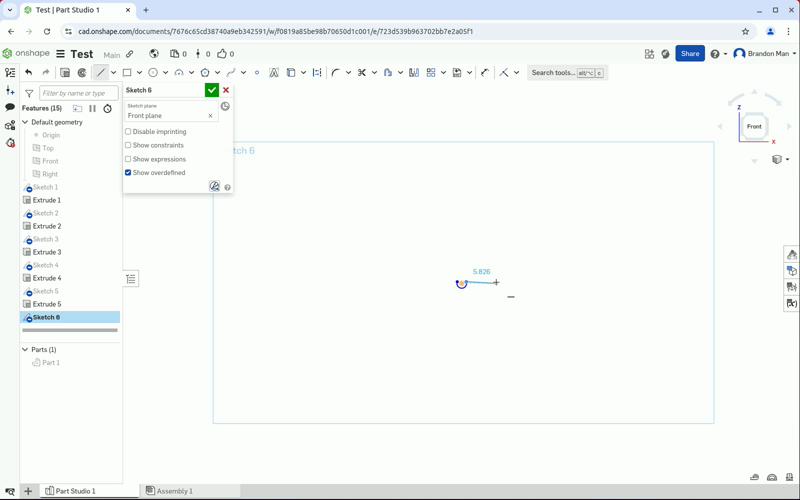
mouse_move(457, 281)
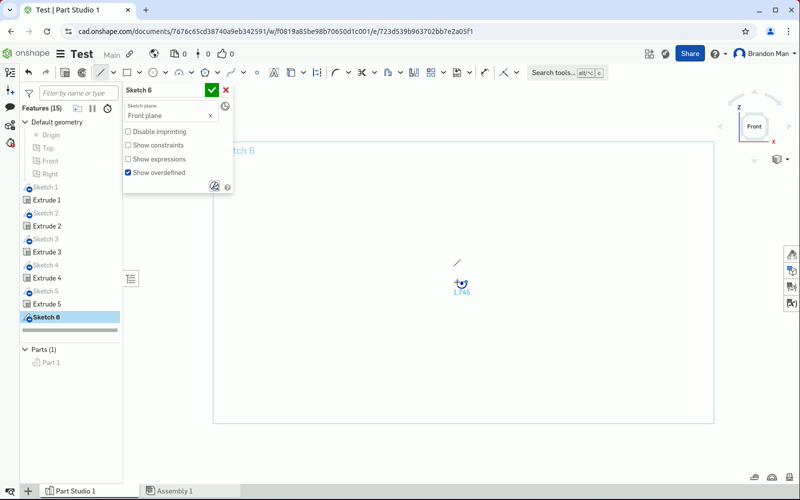
key_up(shift)
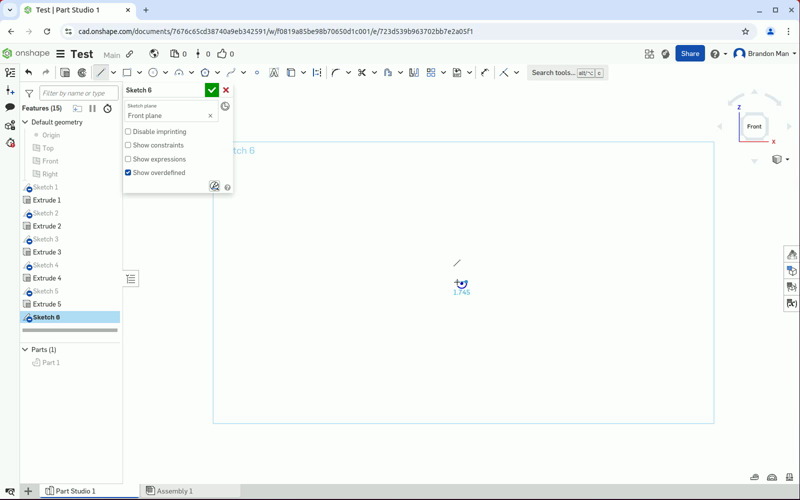
click(457, 281)
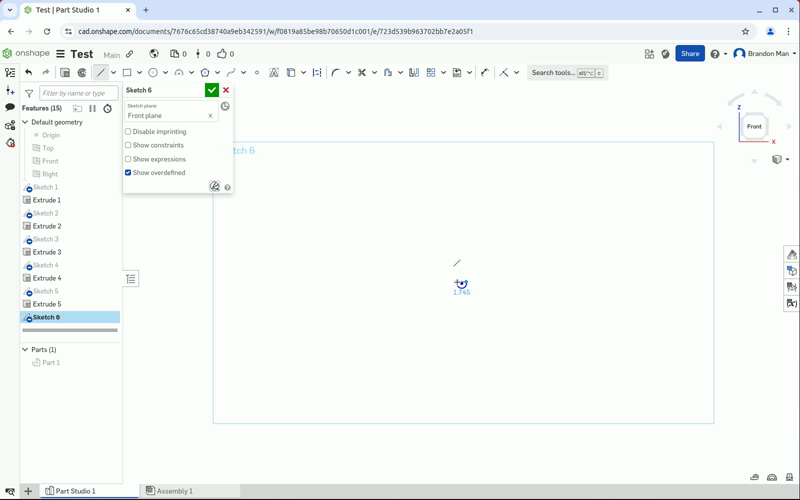
key(esc)
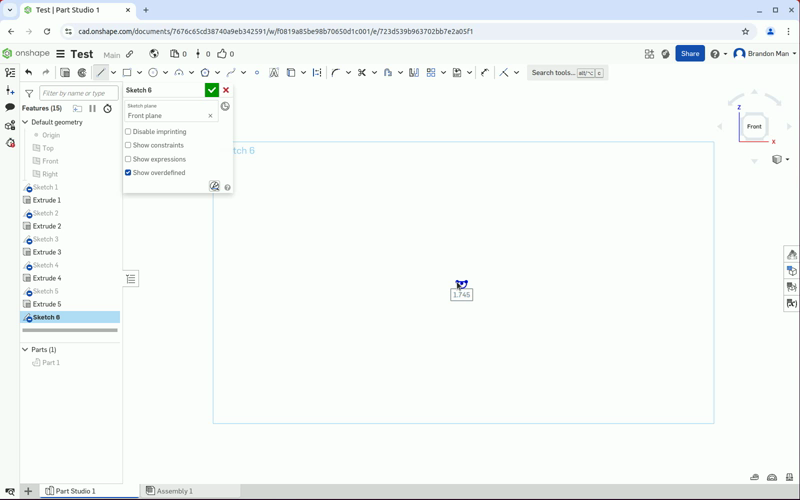
mouse_move(457, 281)
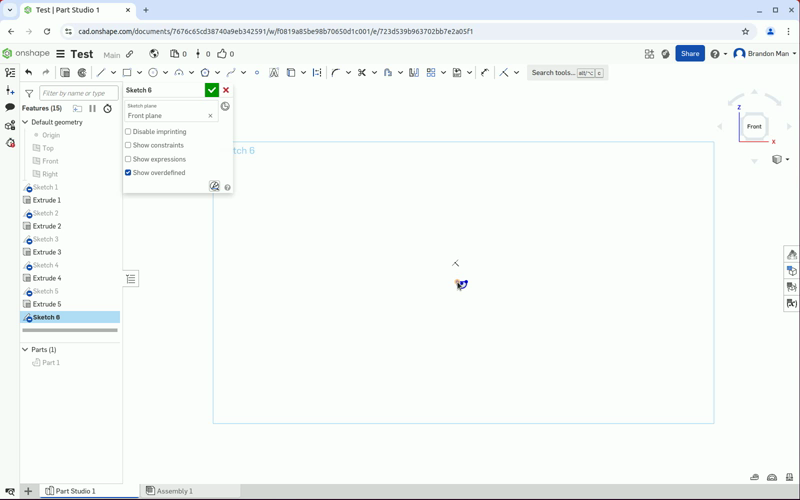
scroll(6)
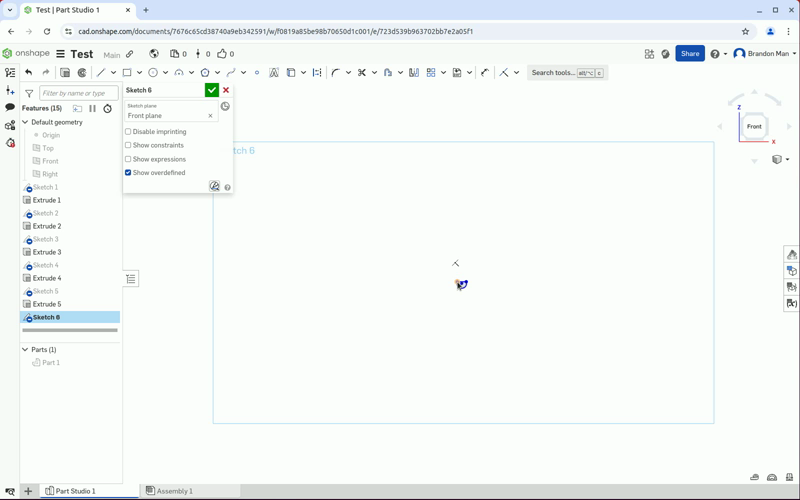
scroll(6)
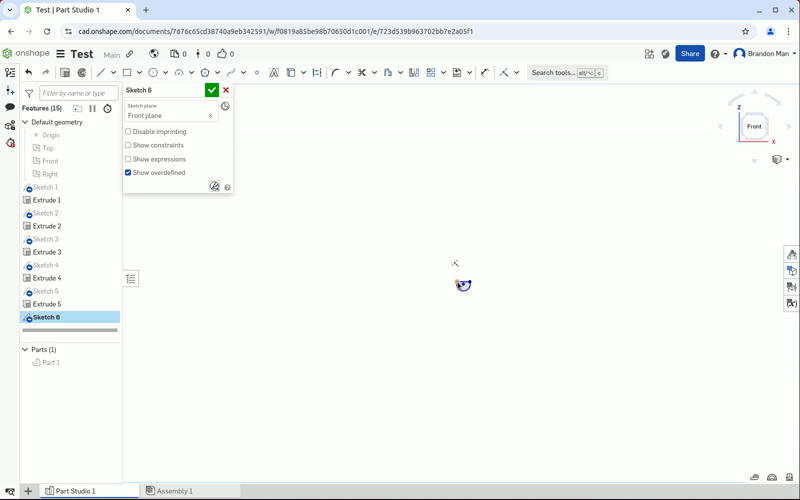
scroll(6)
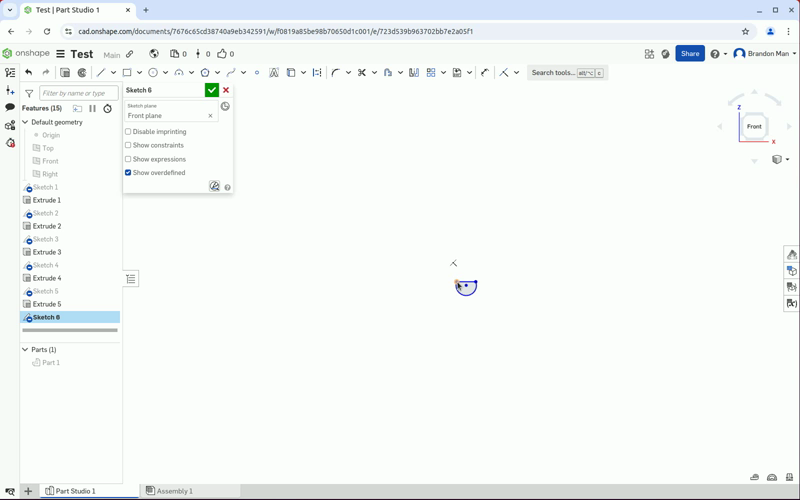
scroll(6)
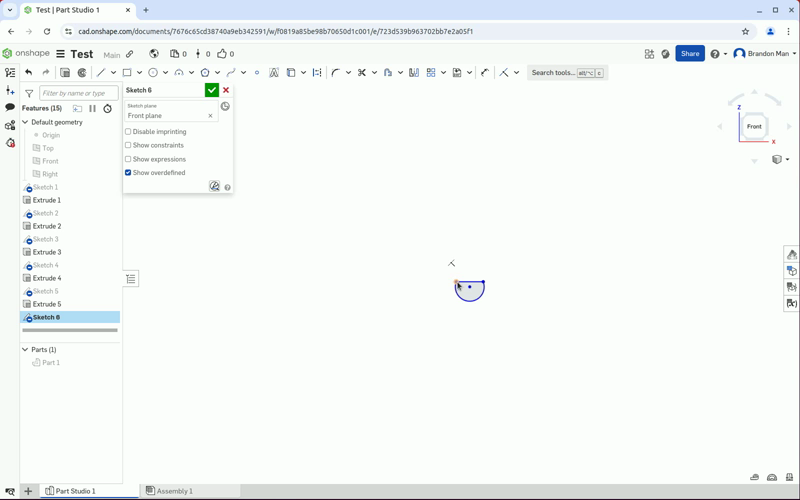
scroll(6)
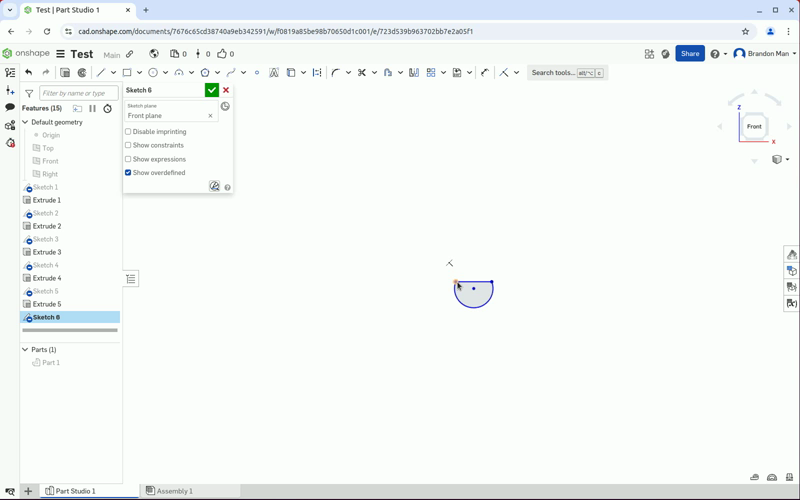
scroll(6)
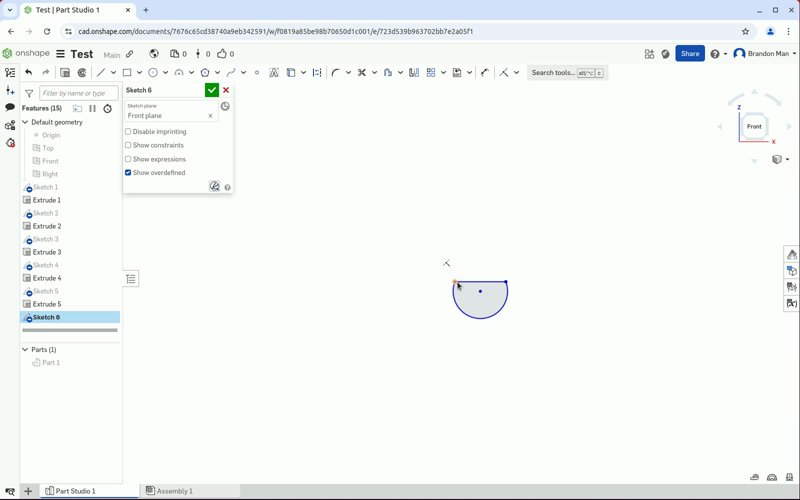
scroll(6)
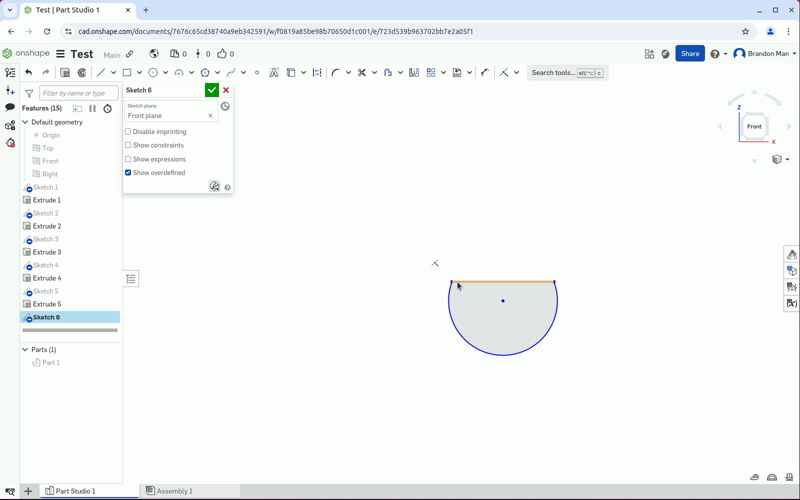
click(457, 281)
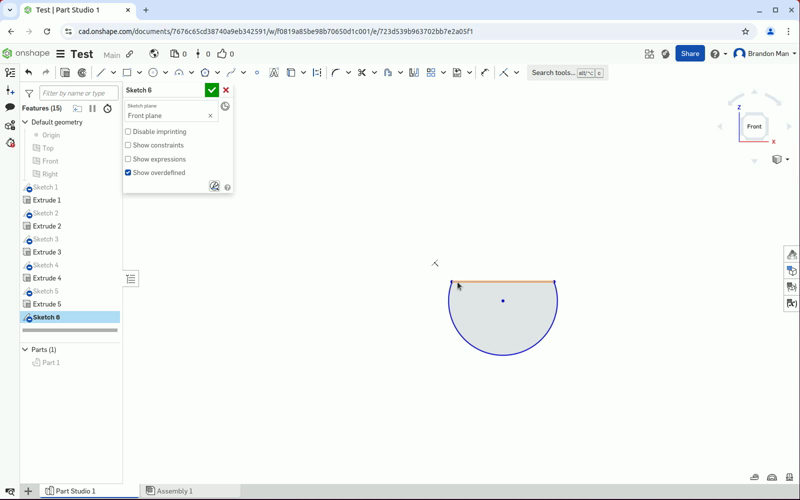
scroll(-6)
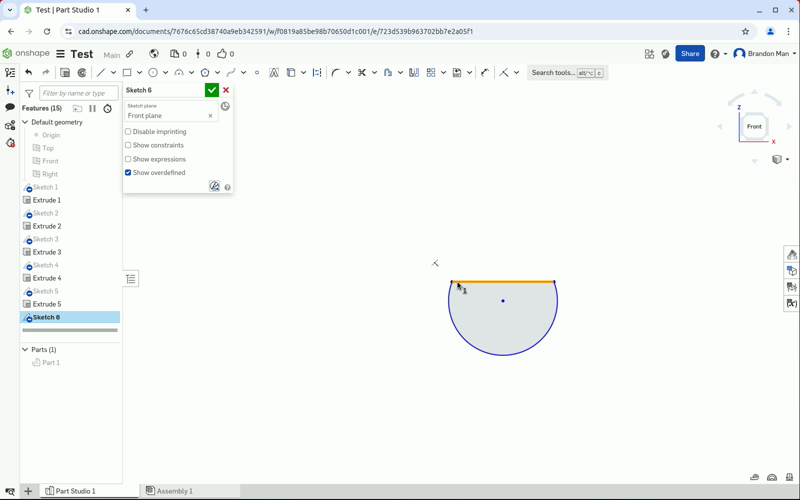
scroll(-6)
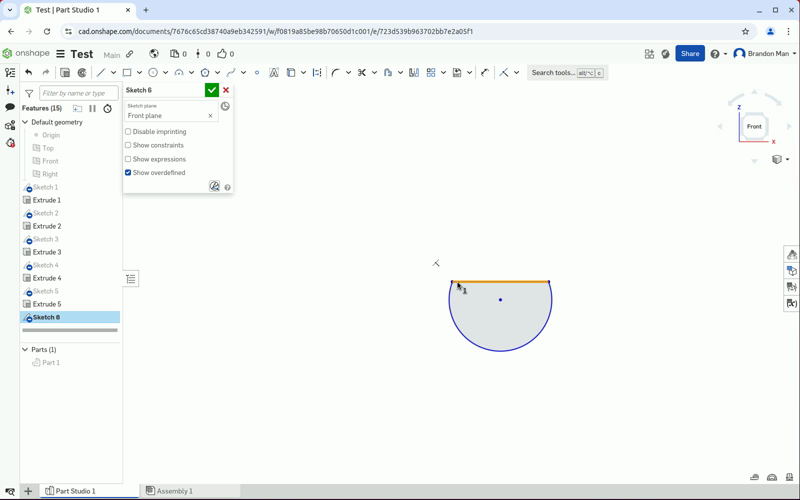
scroll(-6)
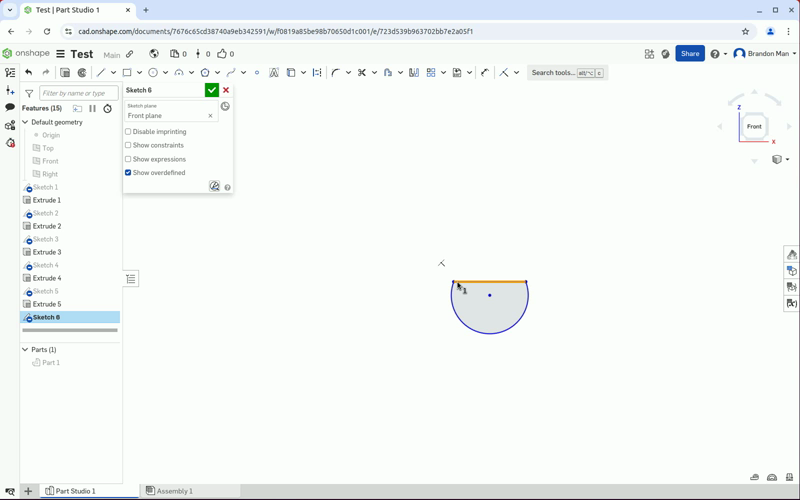
scroll(-6)
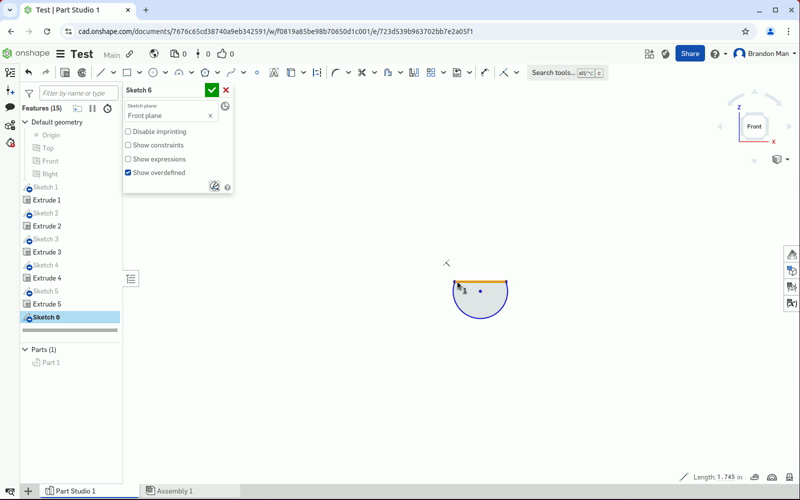
scroll(-6)
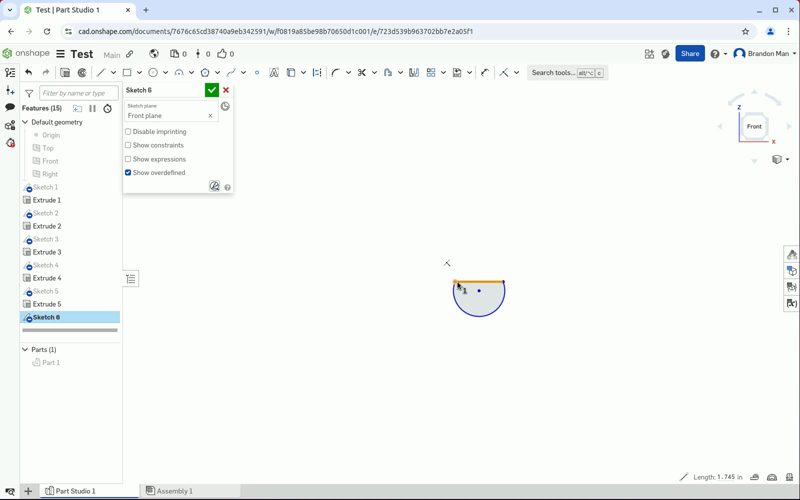
scroll(-6)
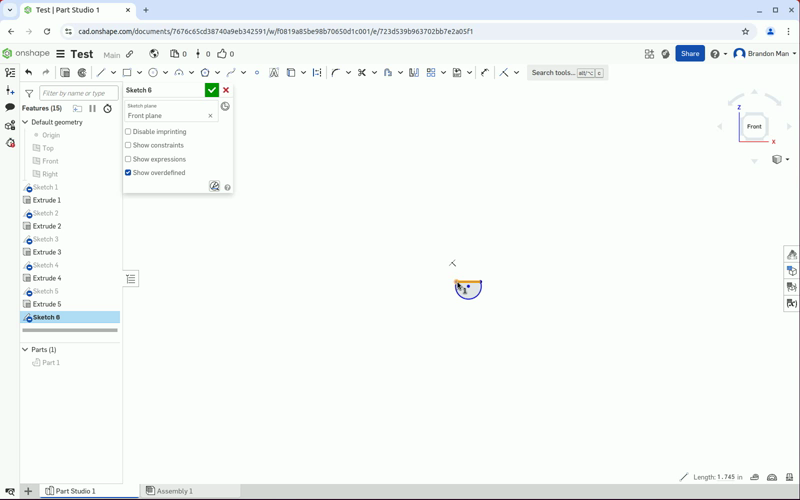
scroll(-6)
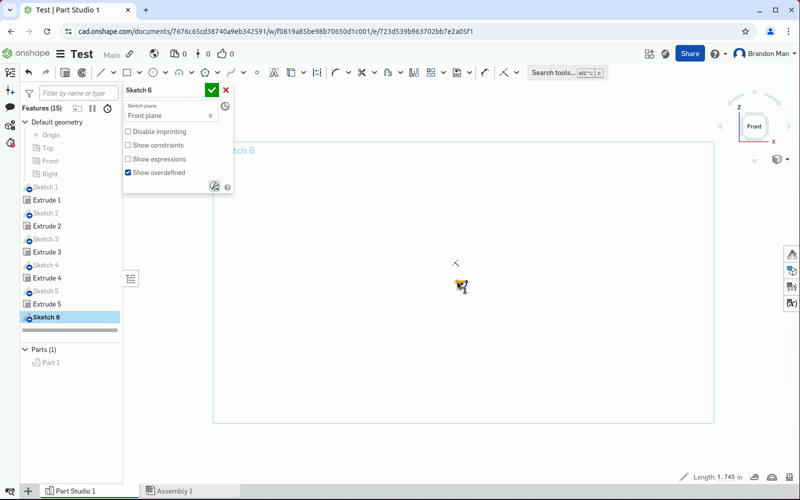
mouse_move(73, 352)
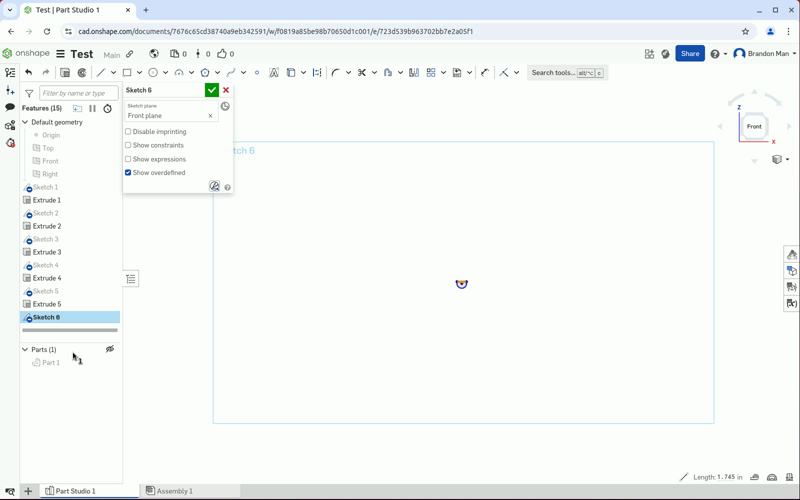
key(shift+y)
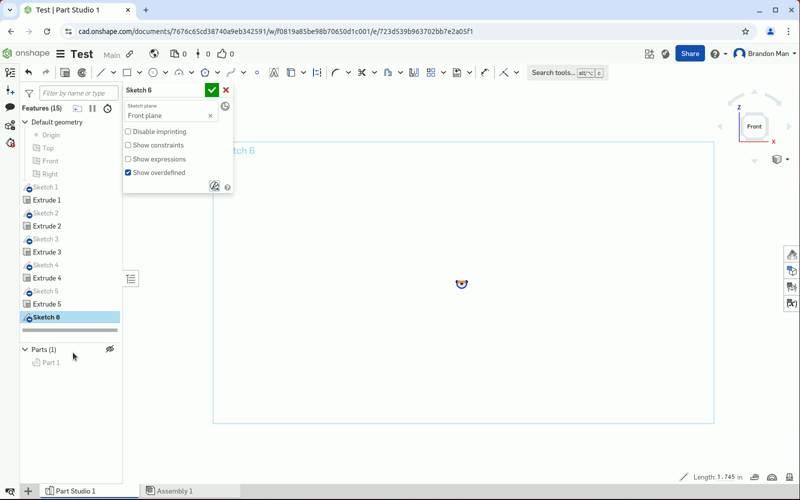
key(shift+e)
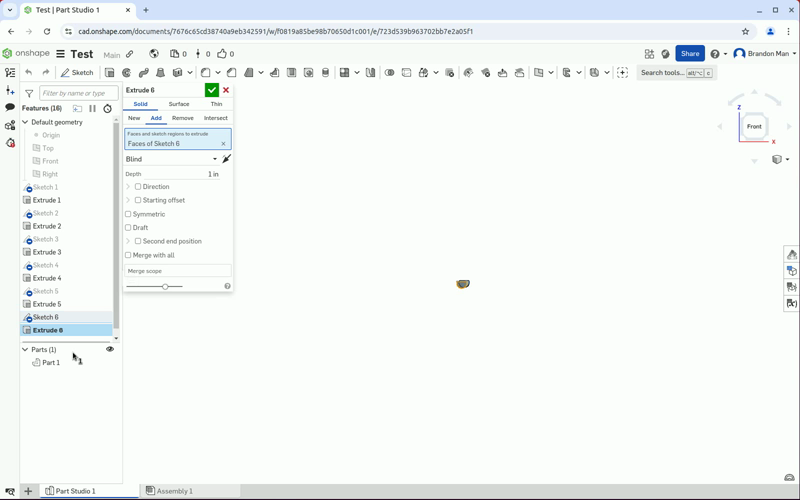
mouse_move(143, 106)
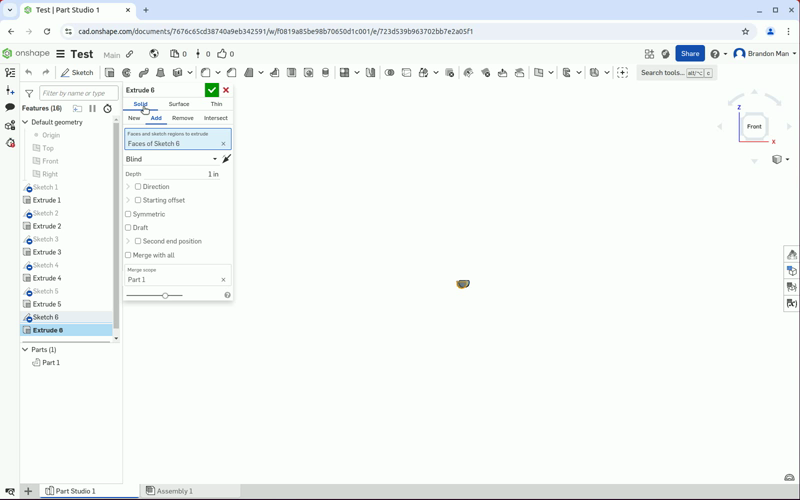
click(143, 106)
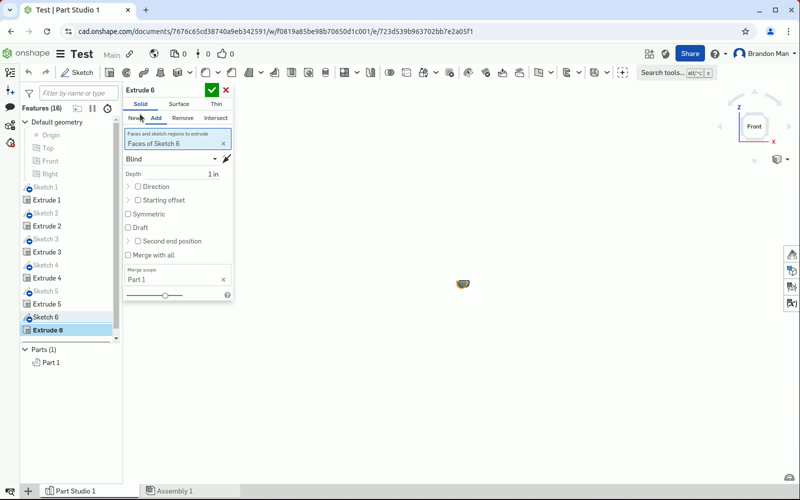
mouse_move(137, 120)
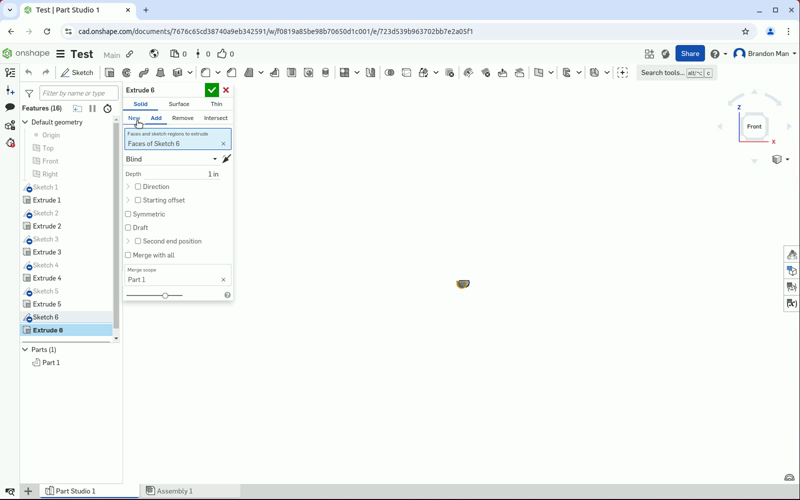
click(137, 120)
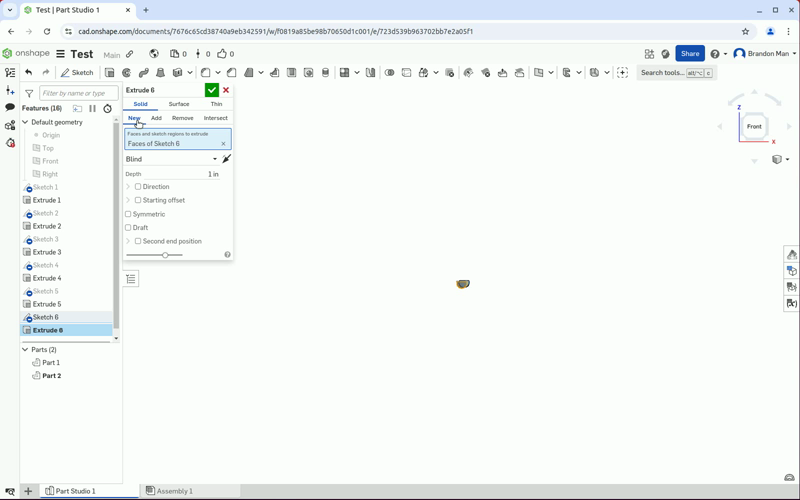
key(tab, 4)
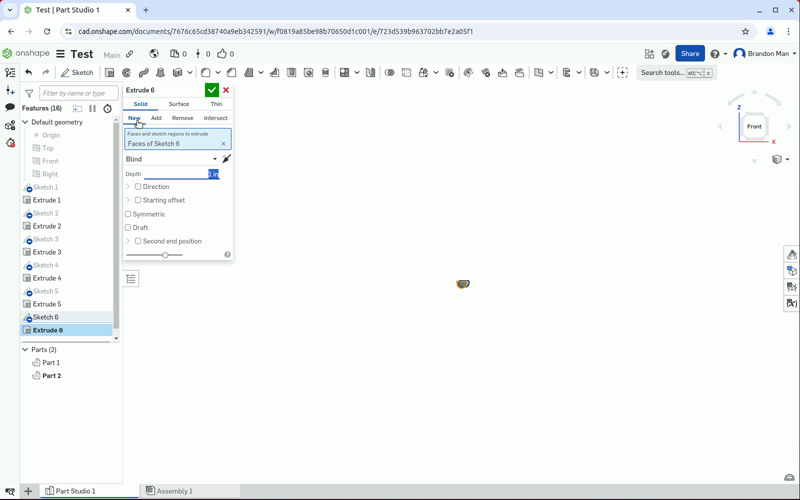
text(-0.241)
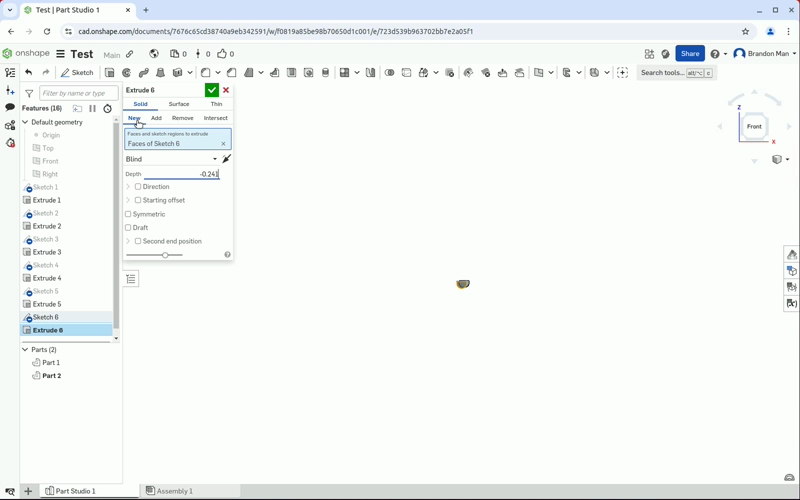
key(enter)
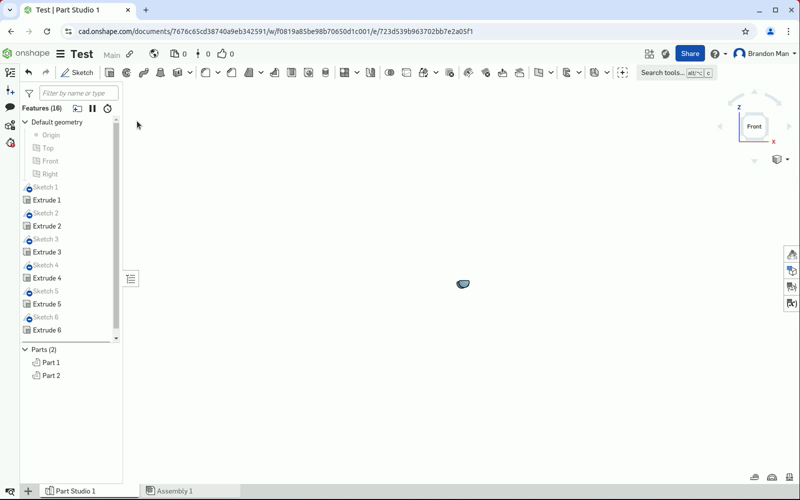
key(shift+h)
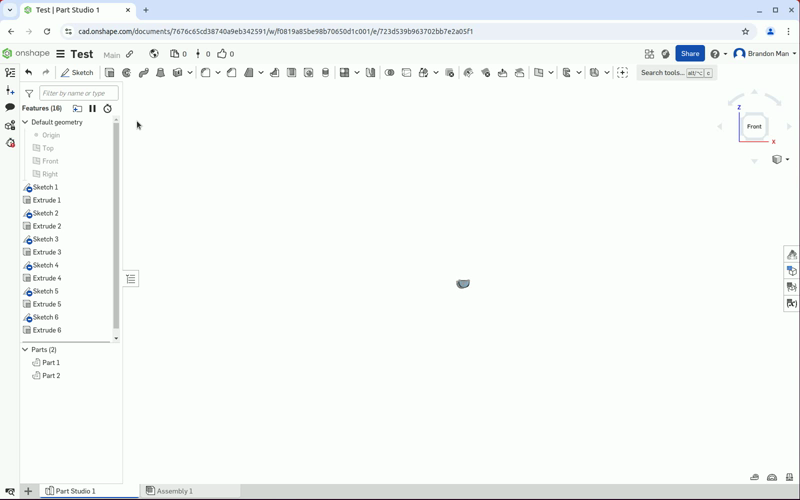
key(shift+h)
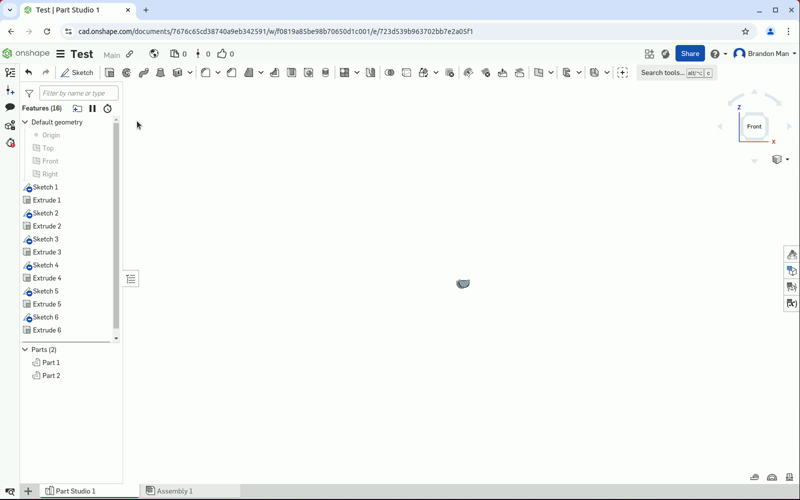
key(shift+7)
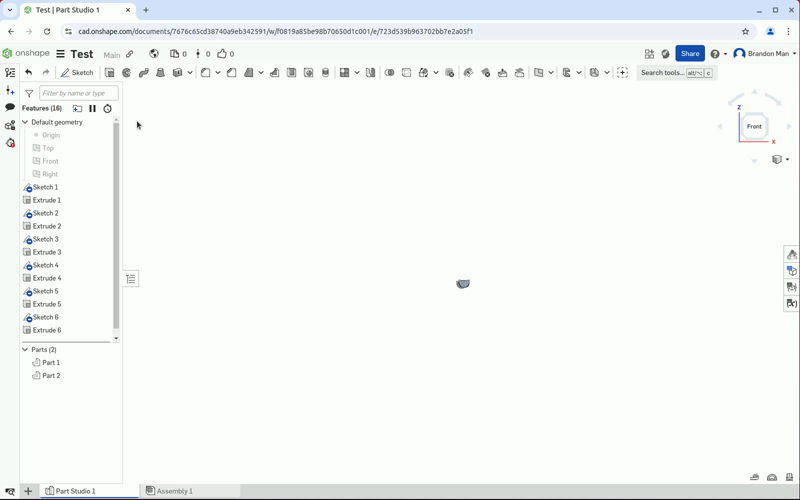
key(left, 2)
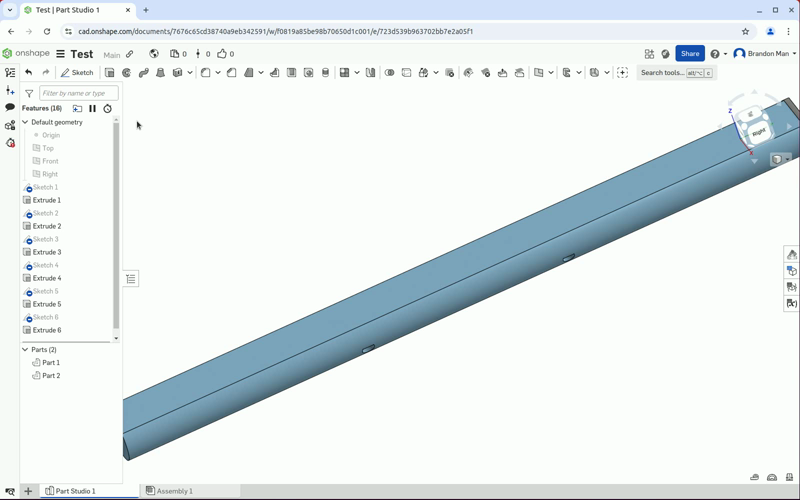
key(down, 2)
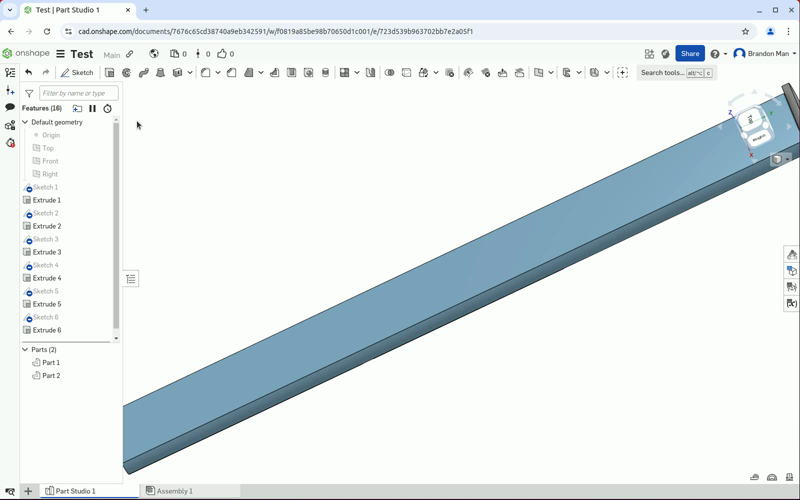
key(up, 2)
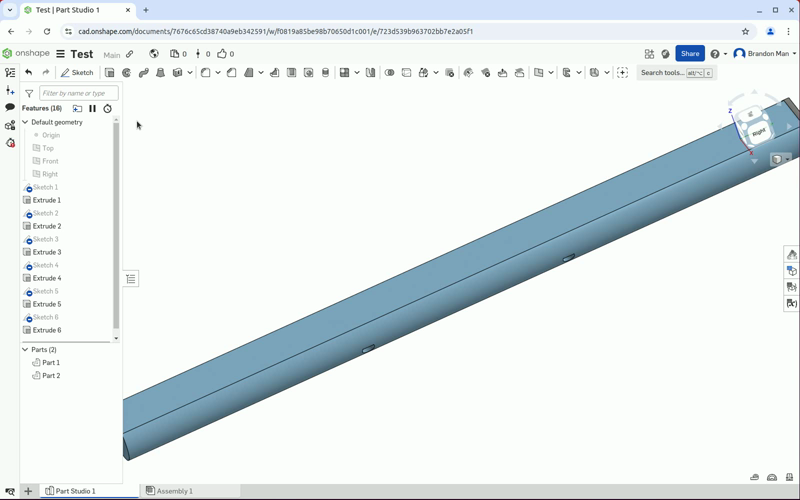
key(right, 2)
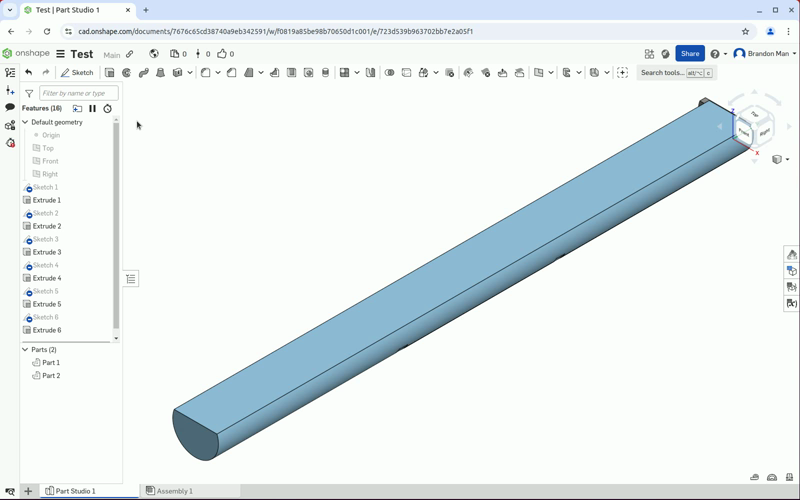
mouse_move(69, 189)
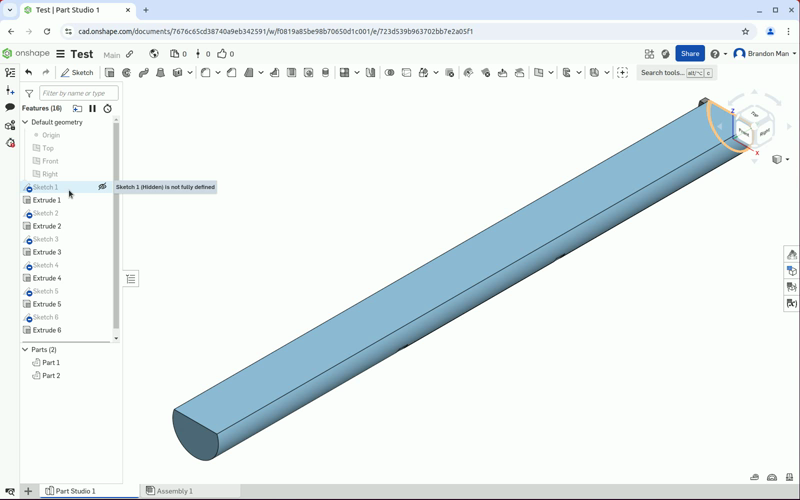
click(69, 189)